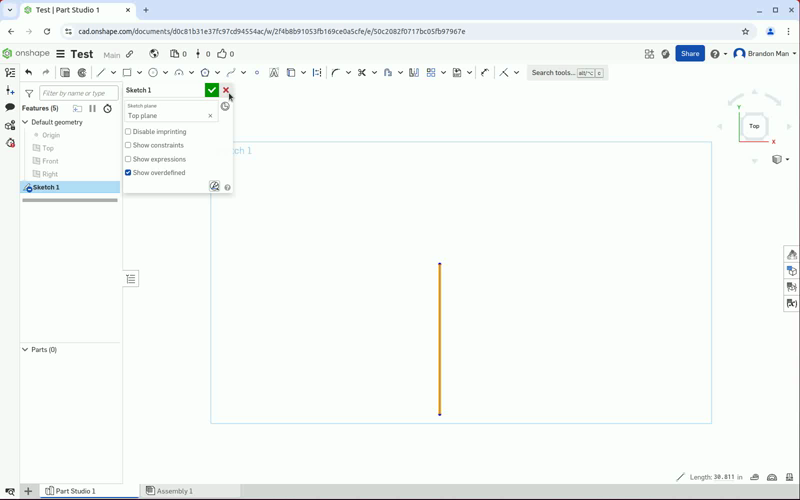
key(shift+h)
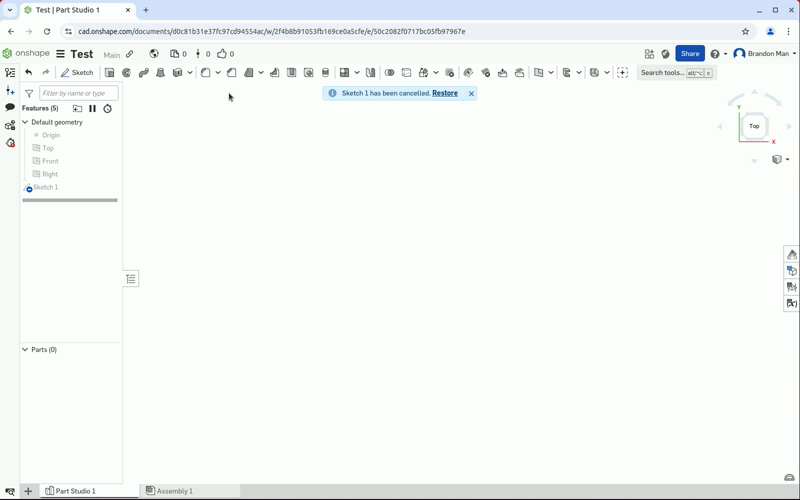
mouse_move(73, 352)
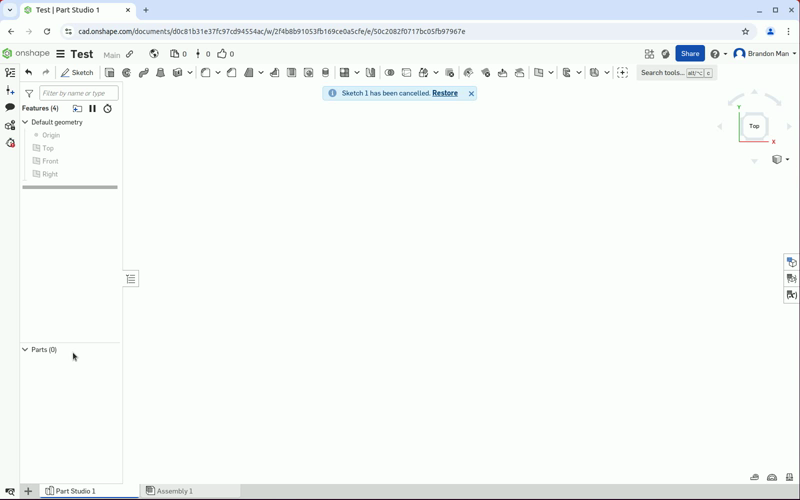
key(y)
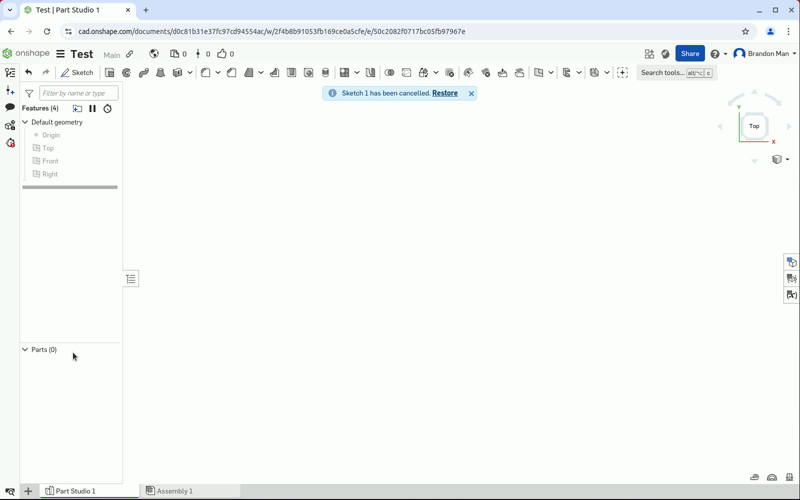
key(shift+p)
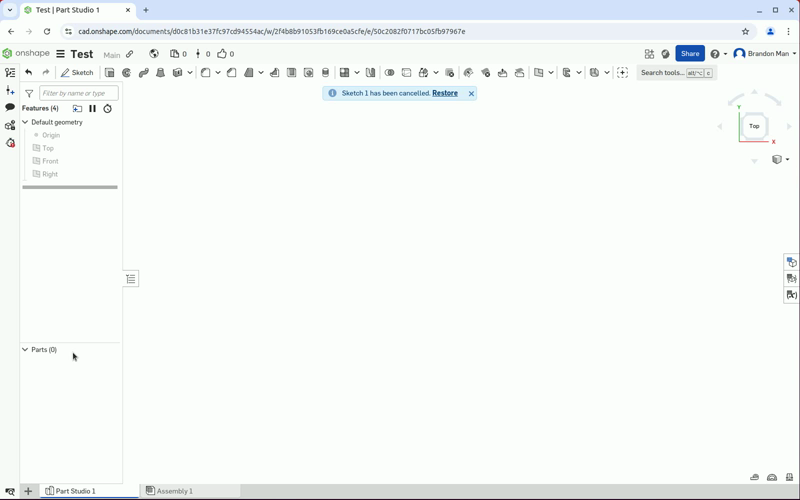
key(space)
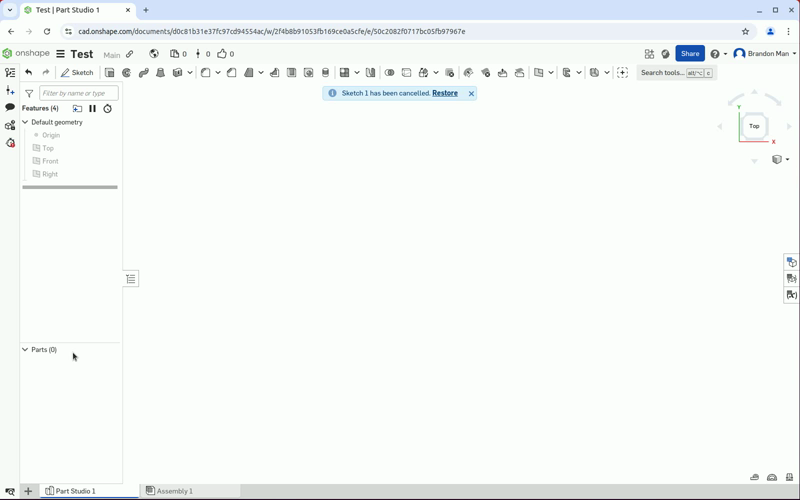
key_down(shift)
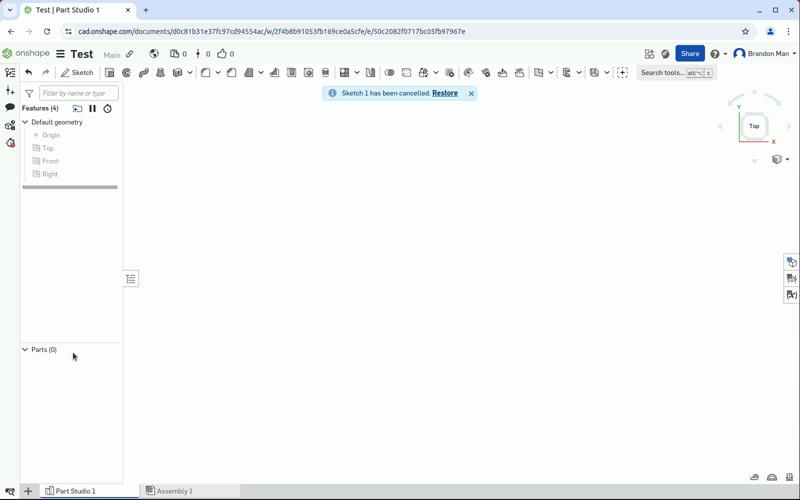
key(up)
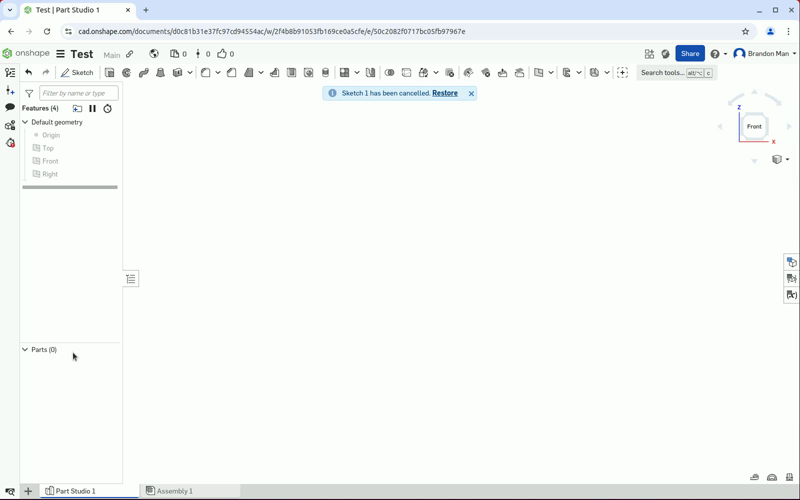
key_up(shift)
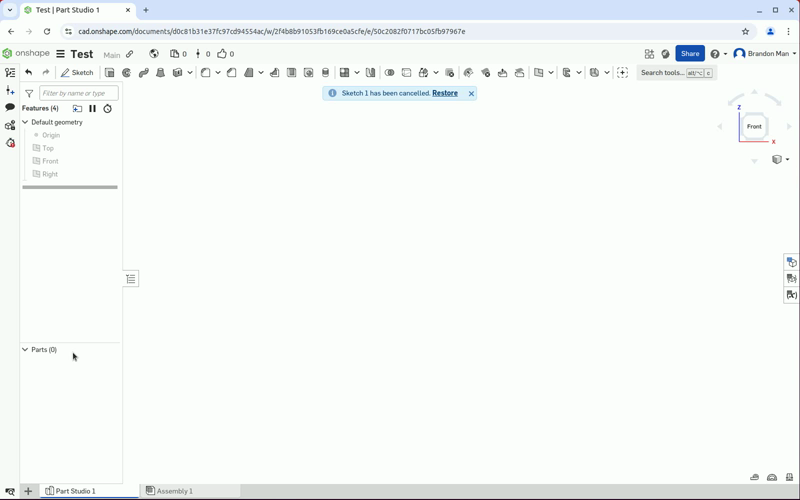
mouse_move(73, 352)
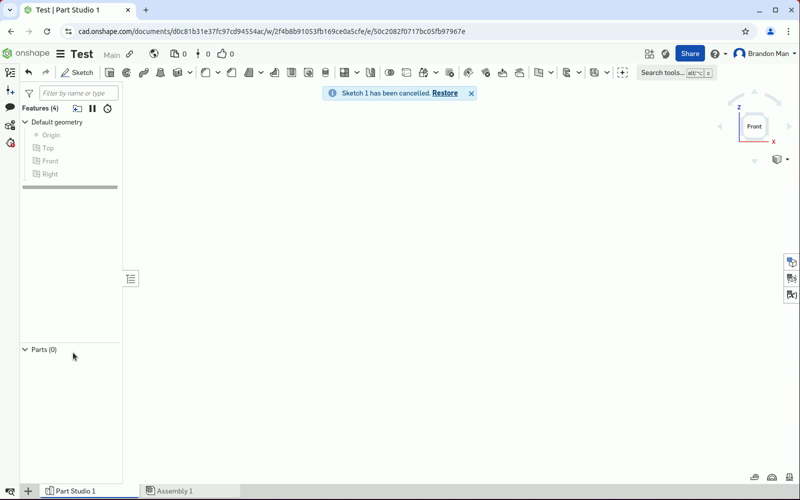
key(shift+y)
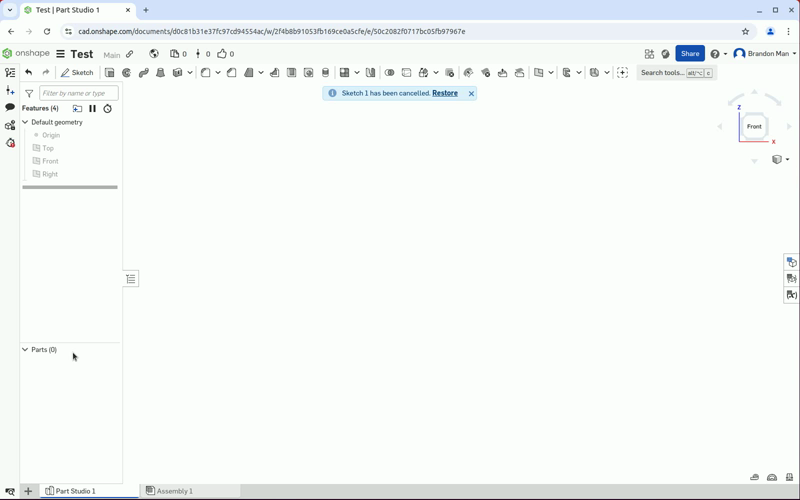
key(shift+s)
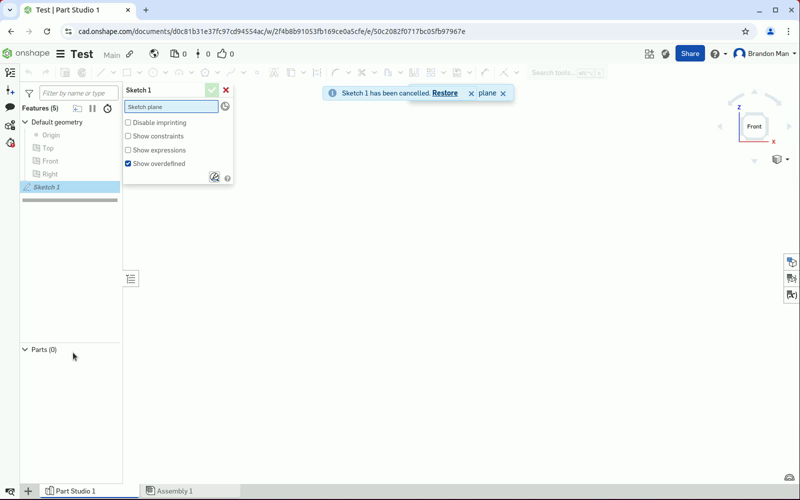
mouse_move(73, 163)
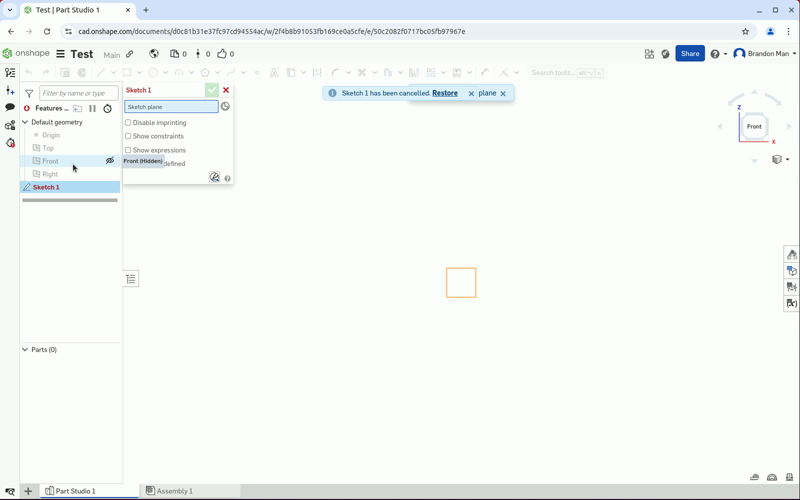
click(73, 163)
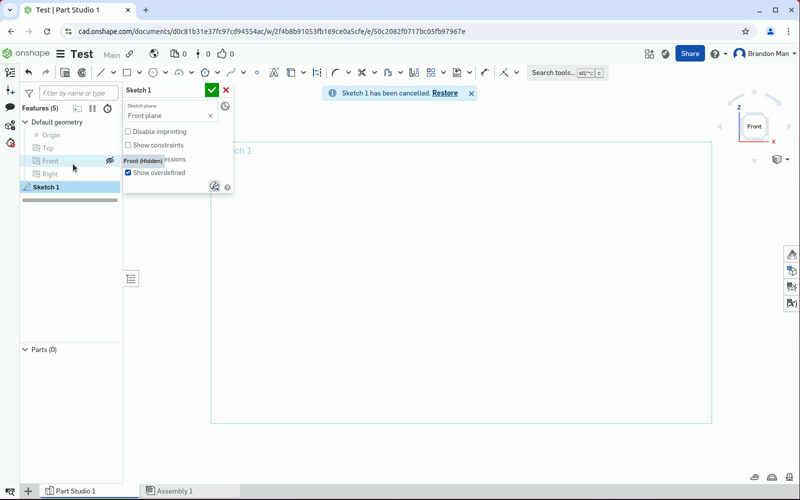
mouse_move(73, 352)
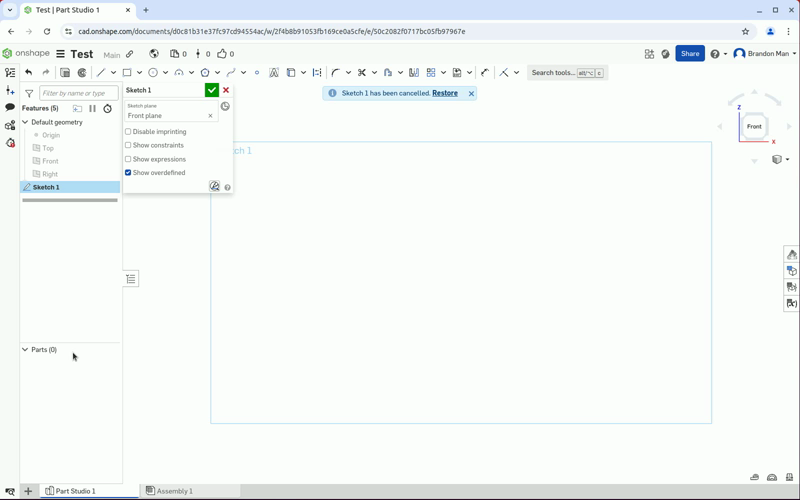
key(y)
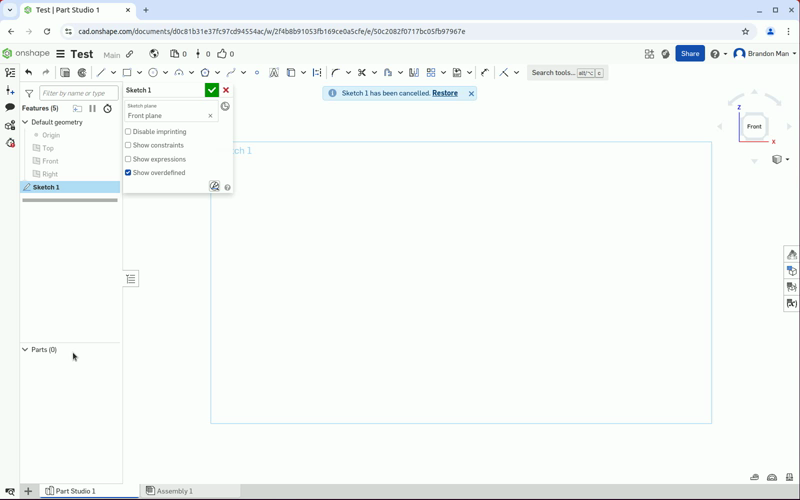
key(l)
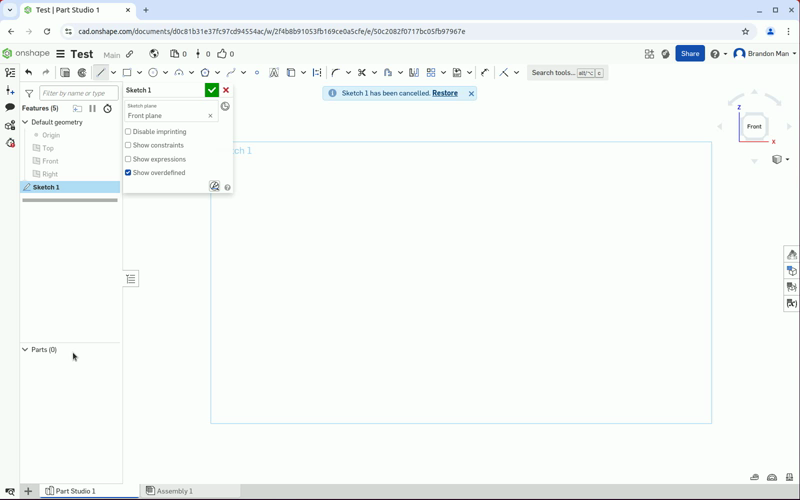
key_down(shift)
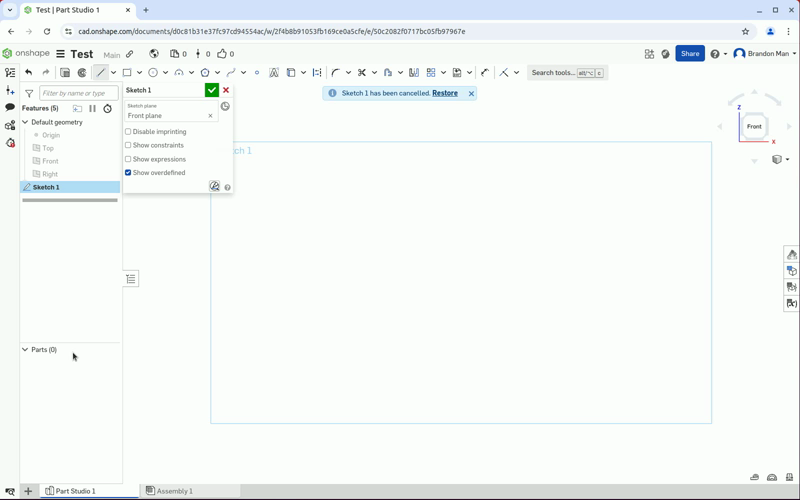
mouse_move(409, 333)
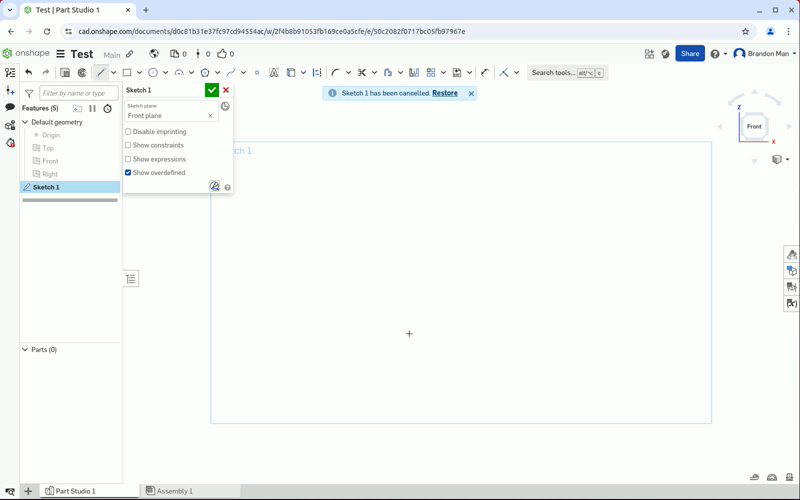
click(409, 333)
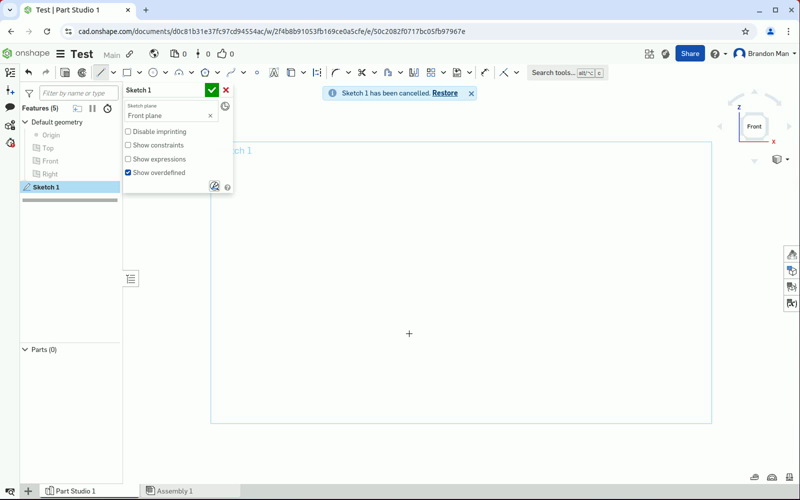
key_up(shift)
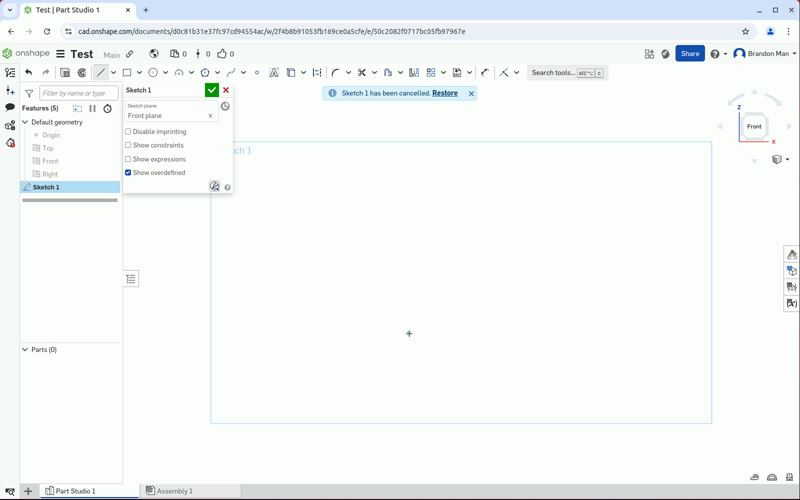
key_down(shift)
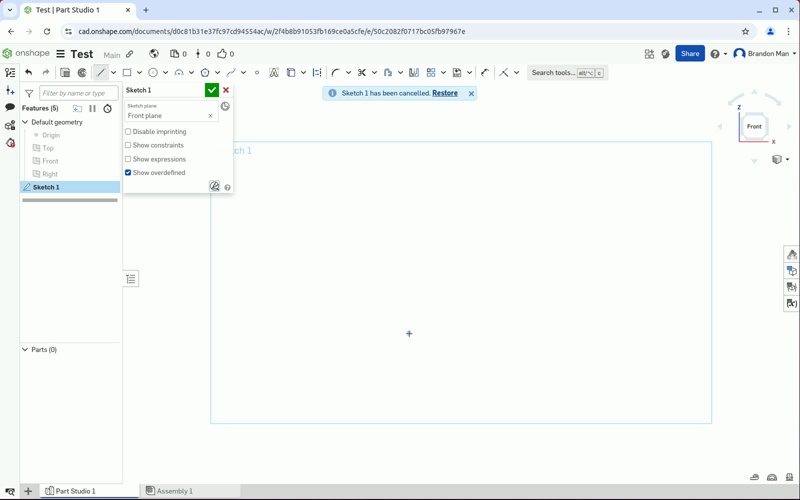
mouse_move(510, 333)
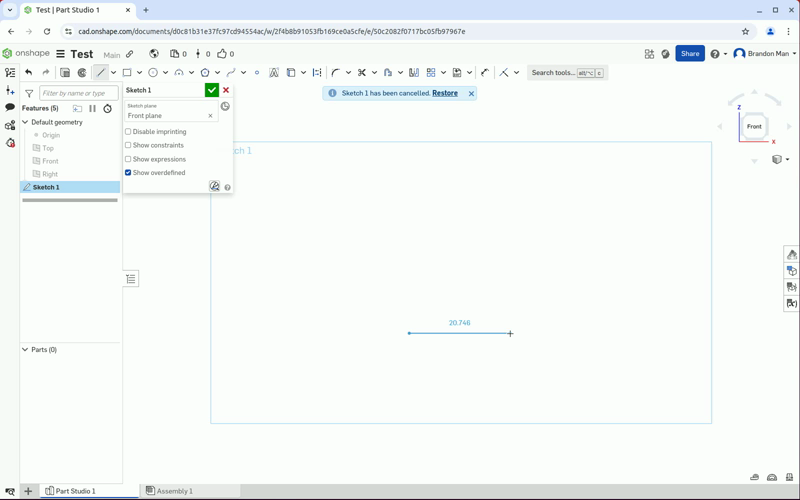
click(510, 333)
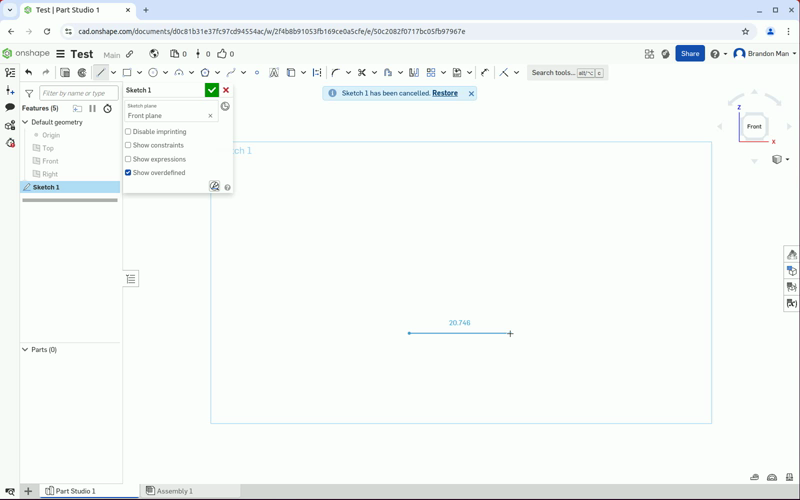
key_up(shift)
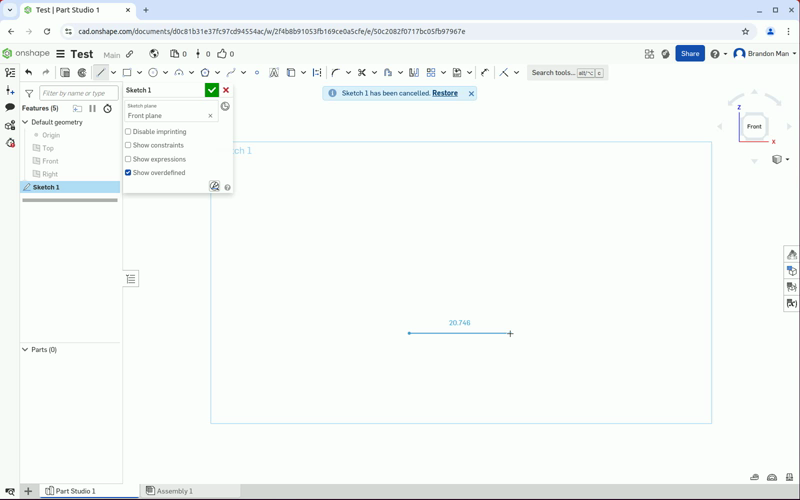
key_down(shift)
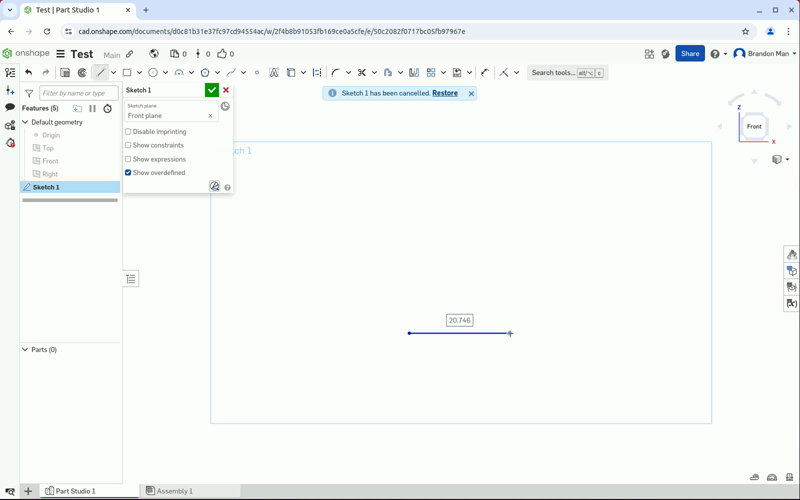
mouse_move(510, 230)
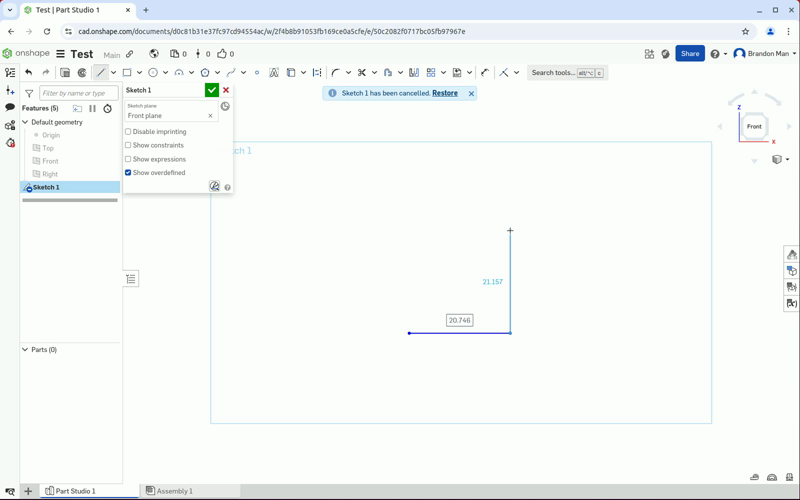
click(510, 230)
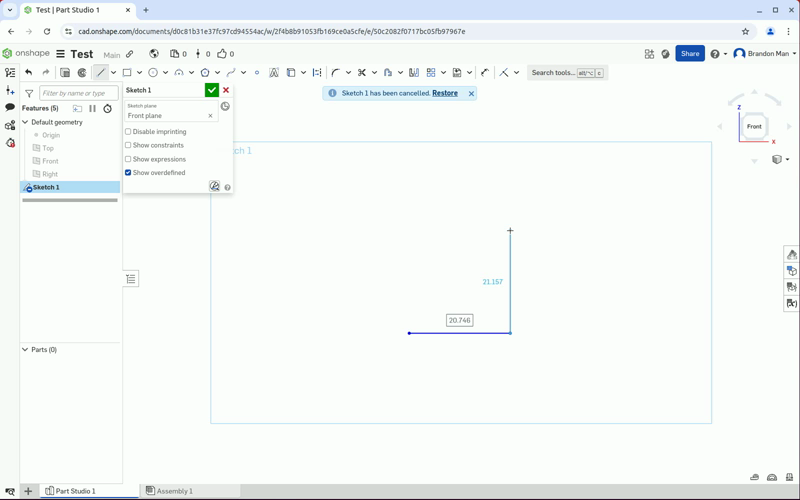
key_up(shift)
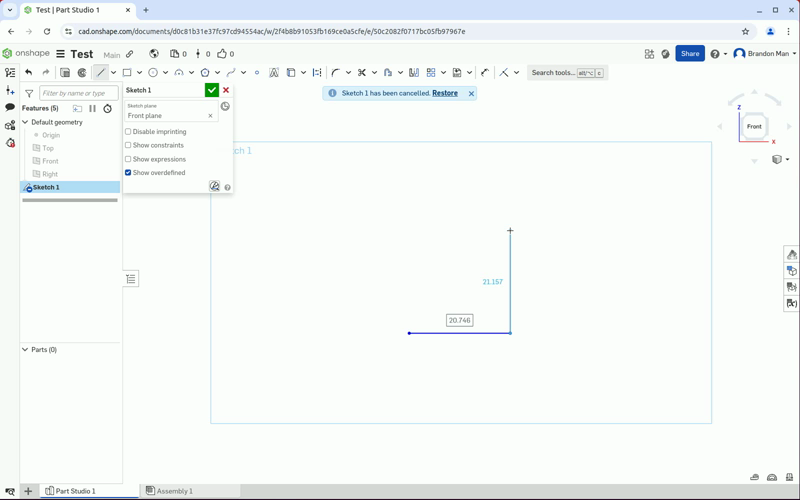
key_down(shift)
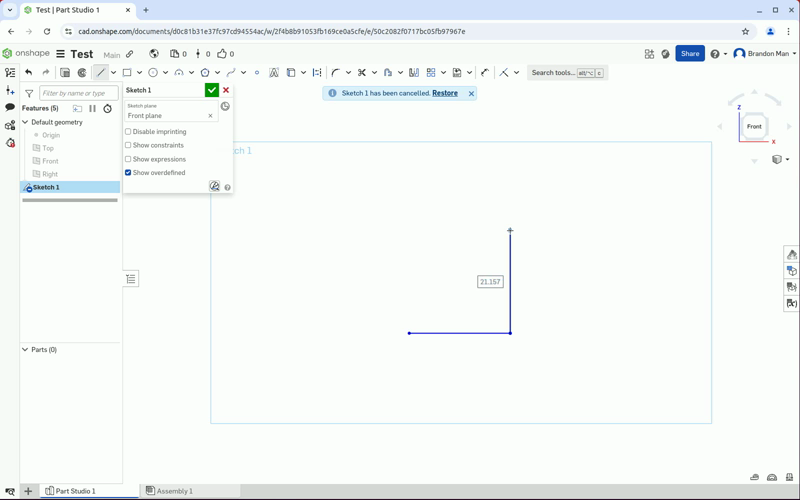
mouse_move(409, 230)
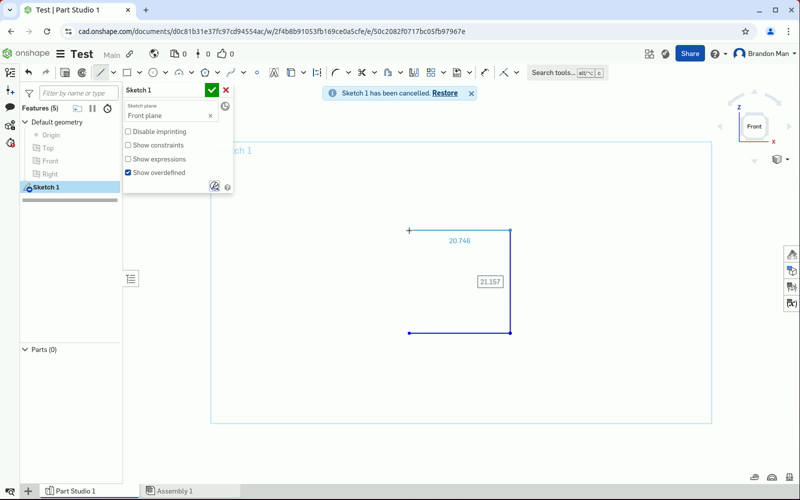
click(409, 230)
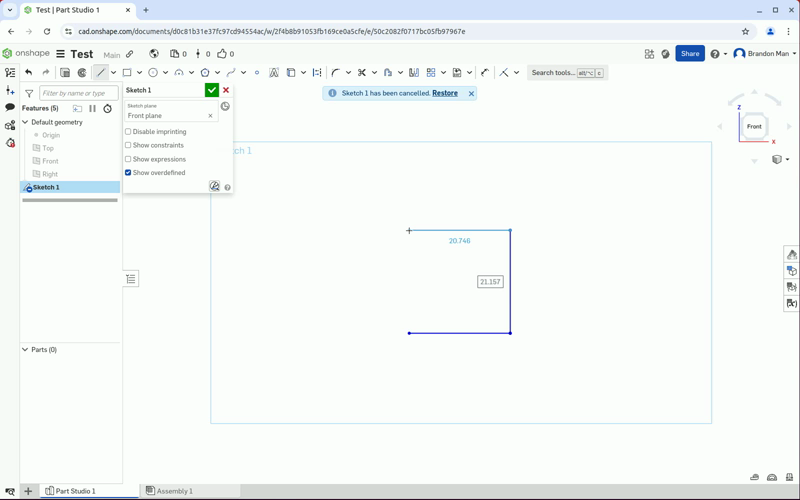
key_up(shift)
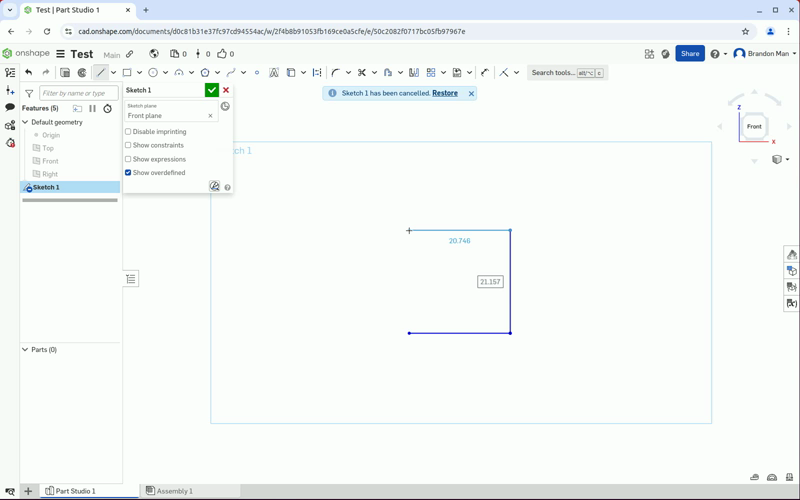
key_down(shift)
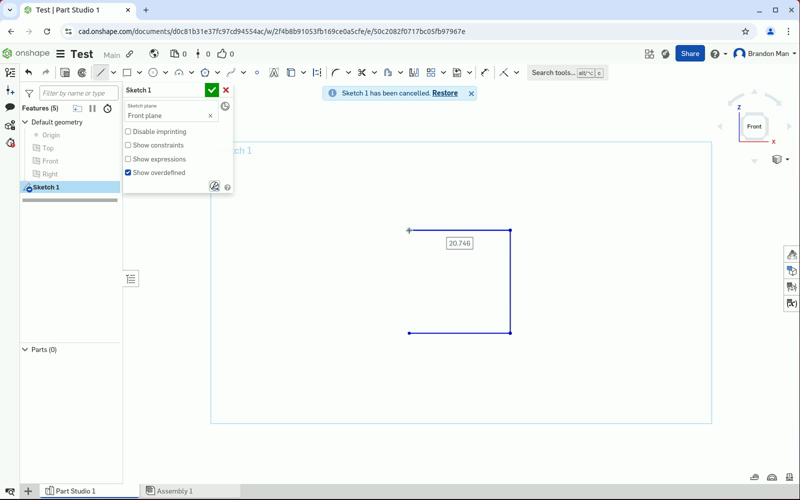
mouse_move(409, 333)
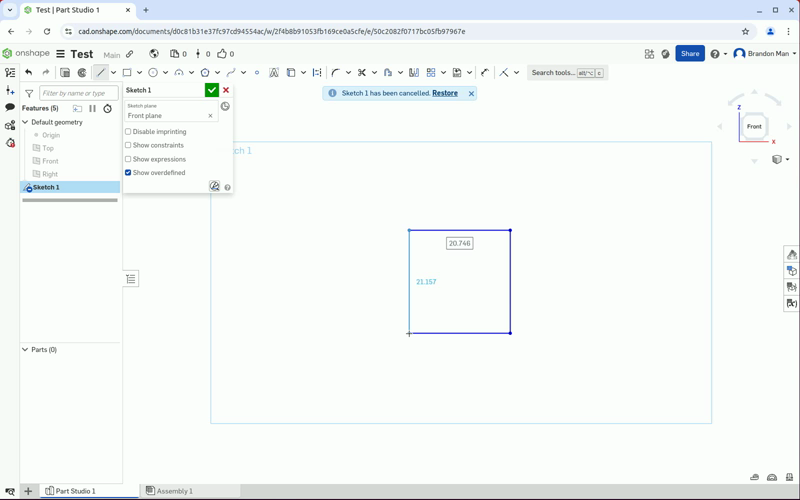
key_up(shift)
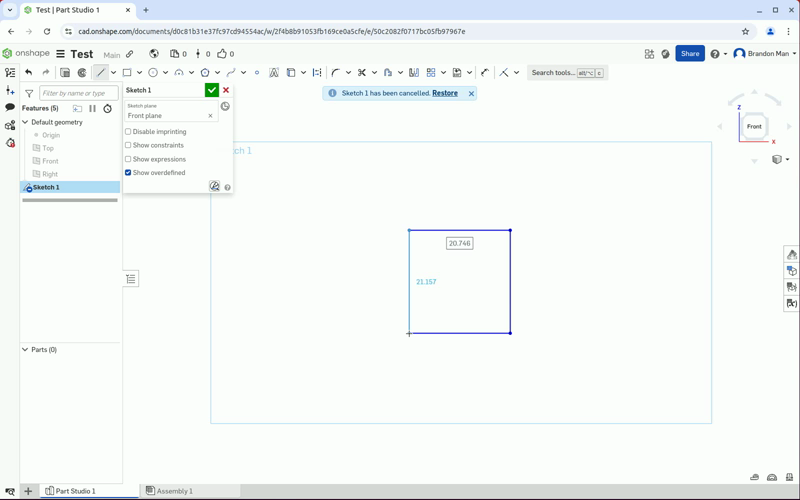
click(409, 333)
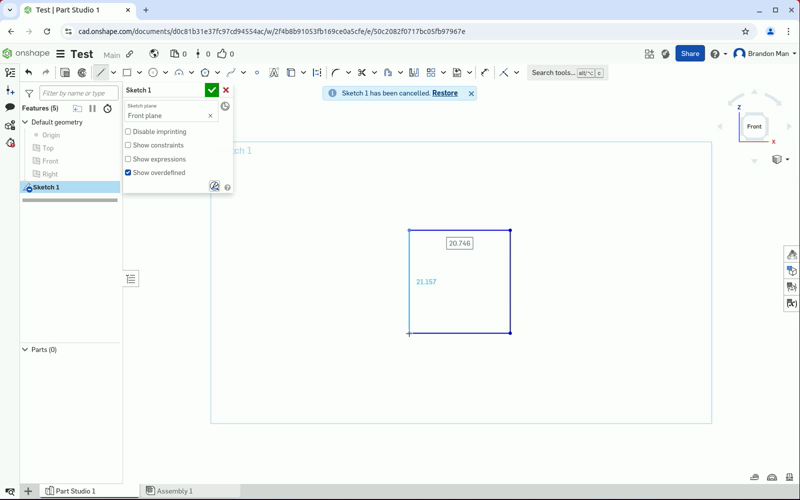
key(esc)
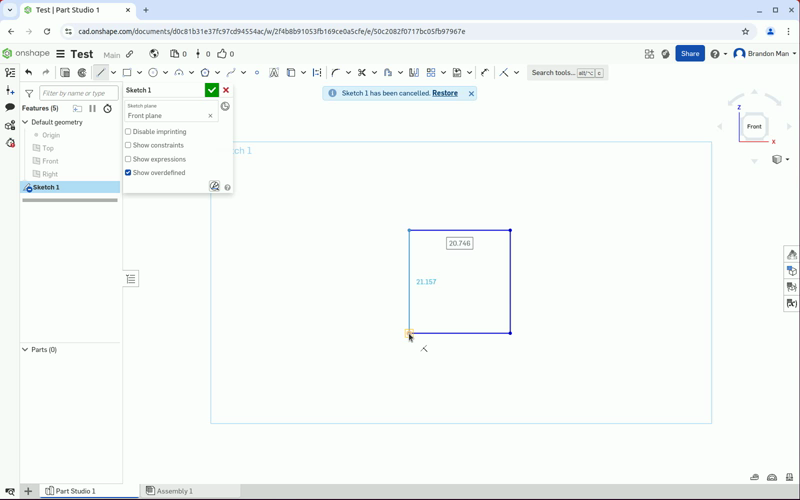
mouse_move(488, 239)
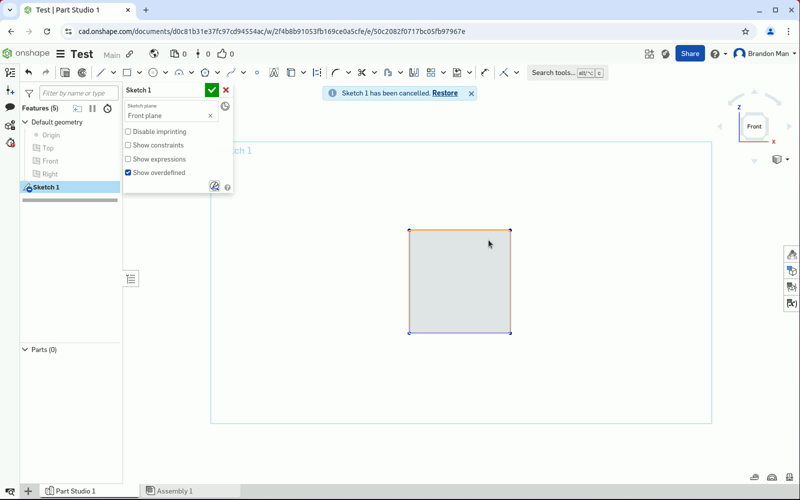
click(488, 239)
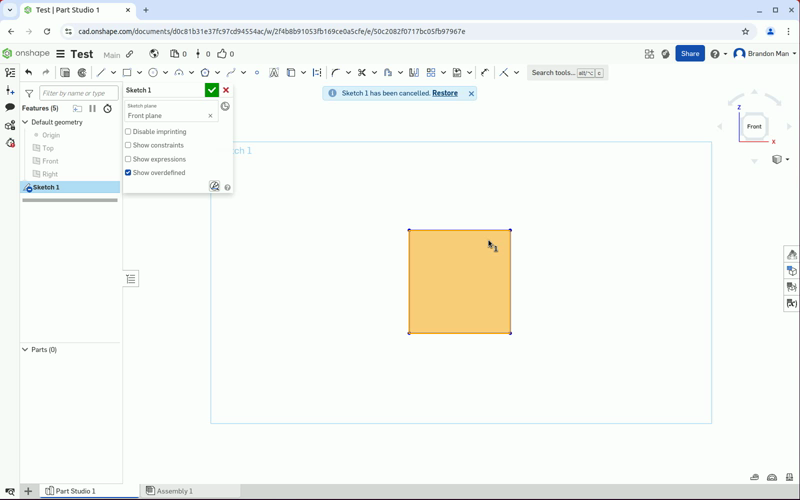
mouse_move(73, 352)
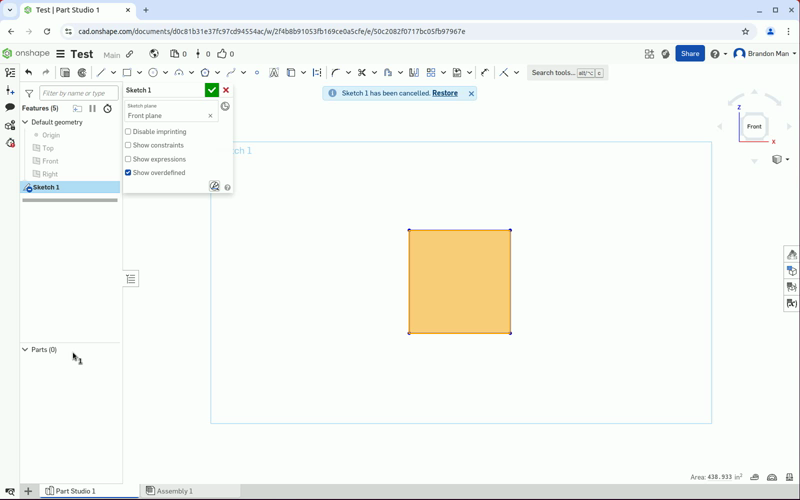
key(shift+y)
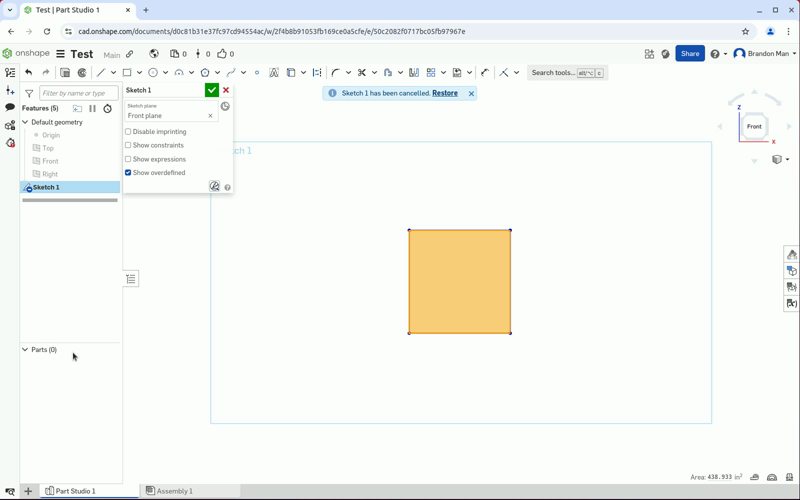
key(shift+e)
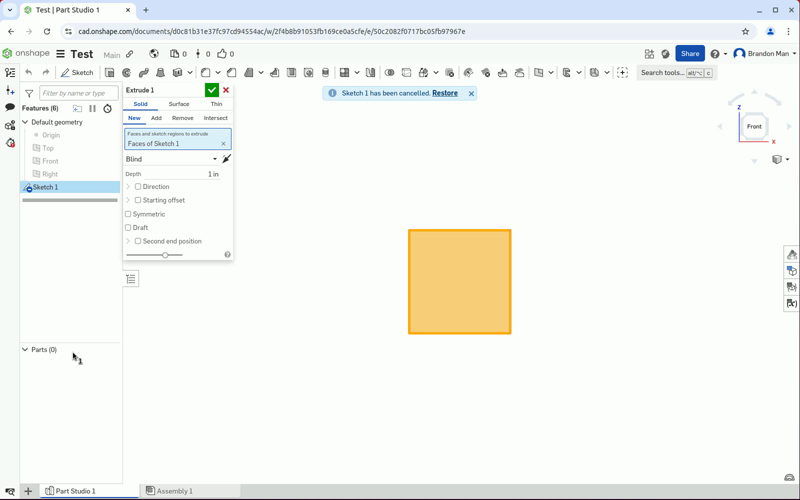
mouse_move(143, 106)
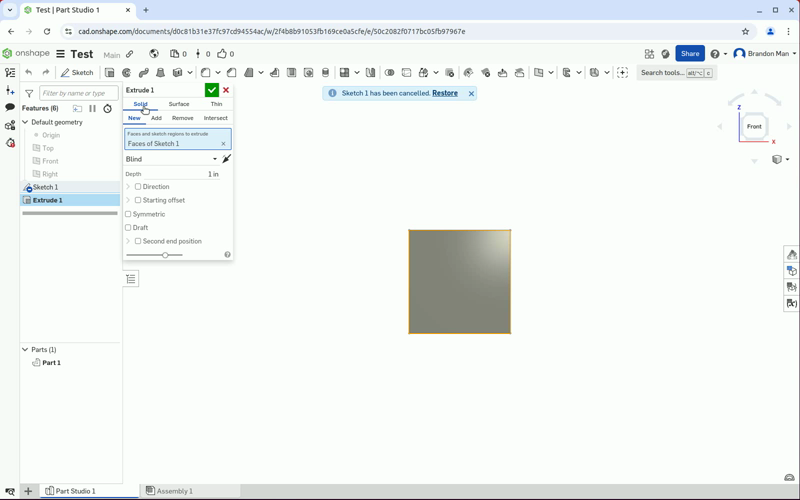
click(143, 106)
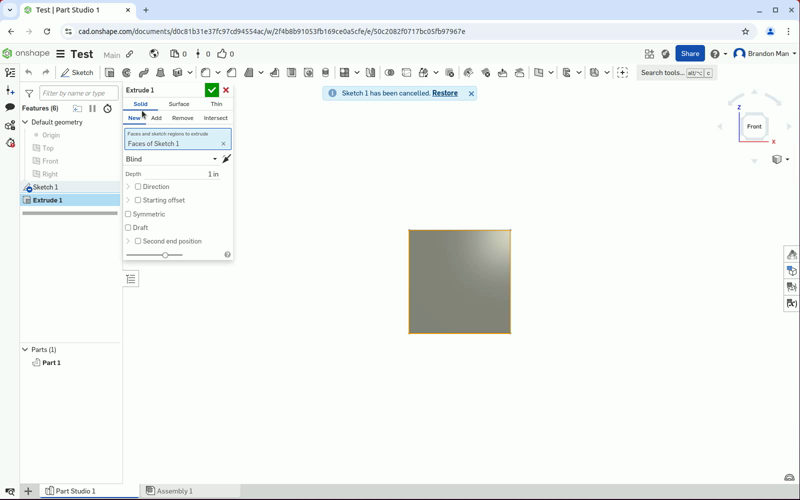
mouse_move(137, 120)
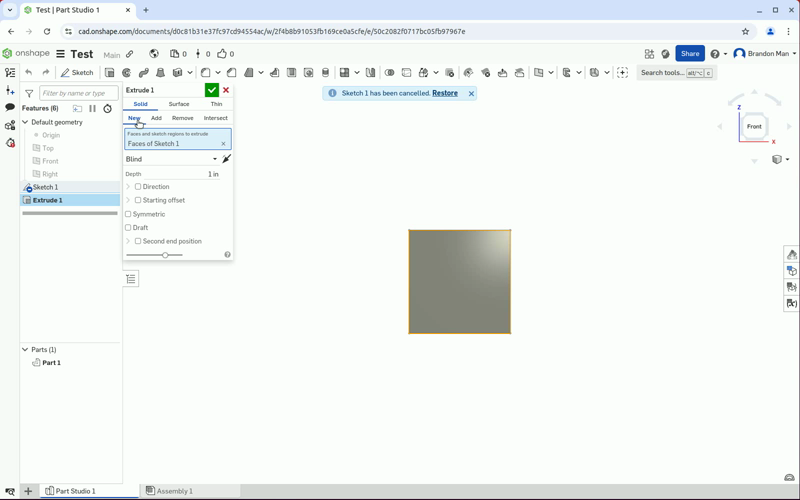
click(137, 120)
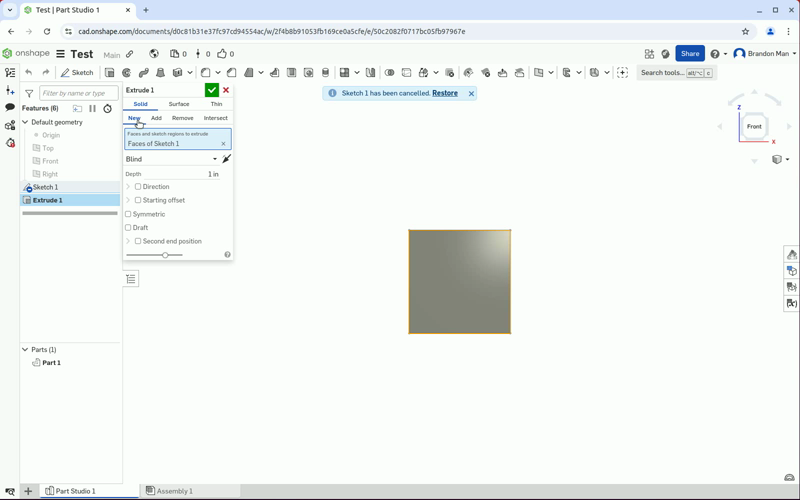
key(tab, 4)
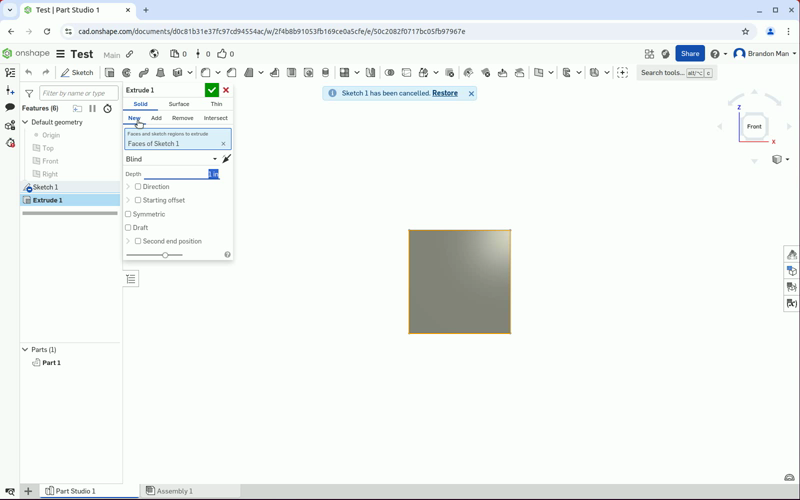
text(22.386)
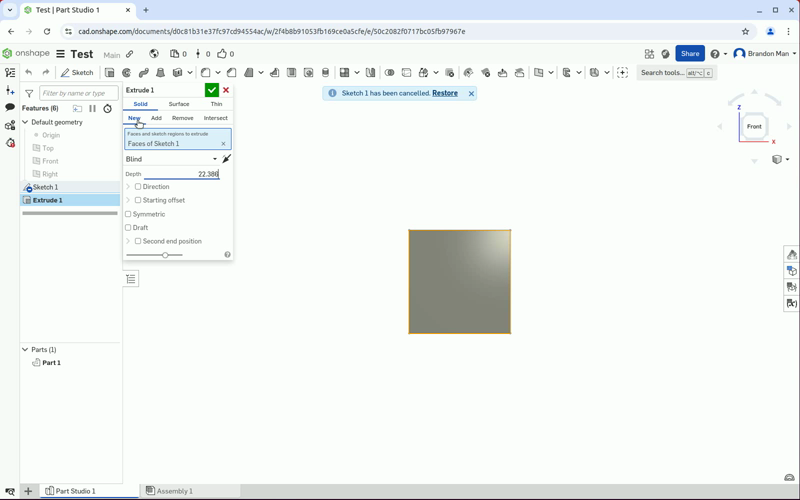
key(enter)
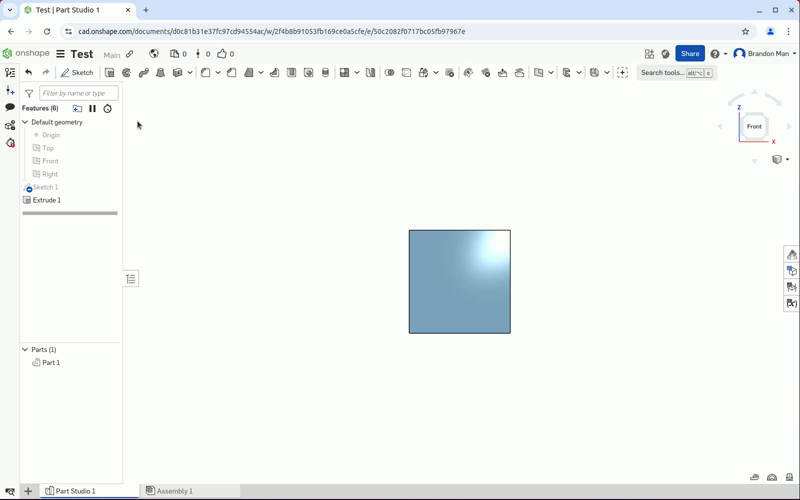
key(shift+h)
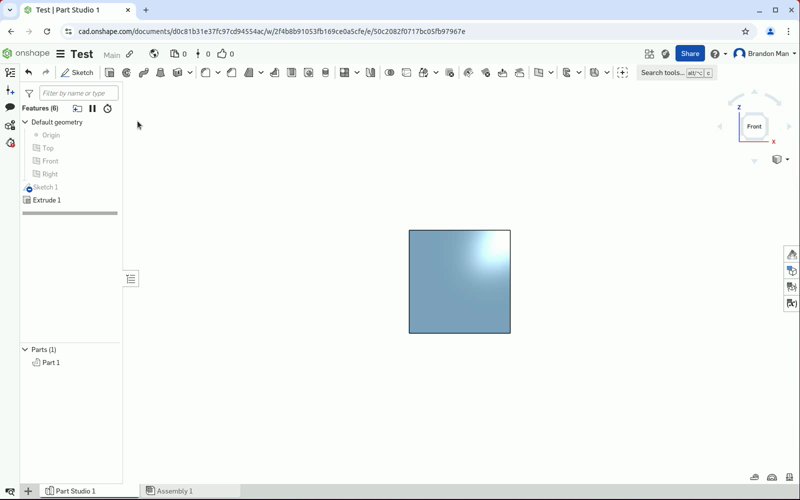
key(shift+h)
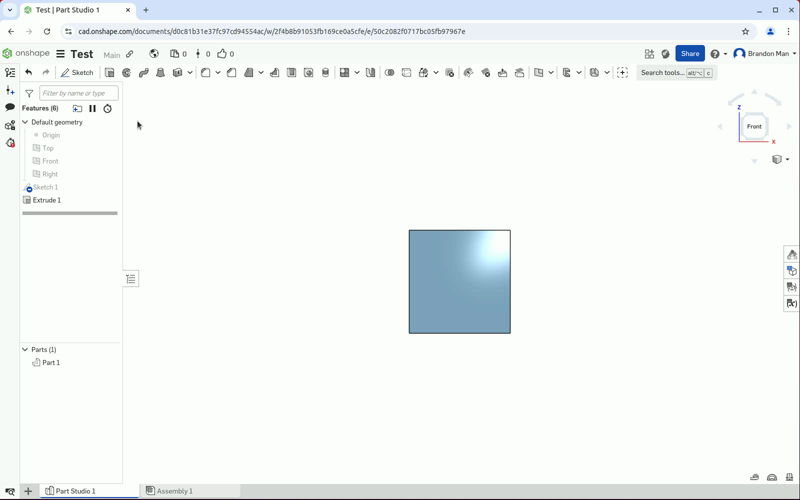
mouse_move(73, 189)
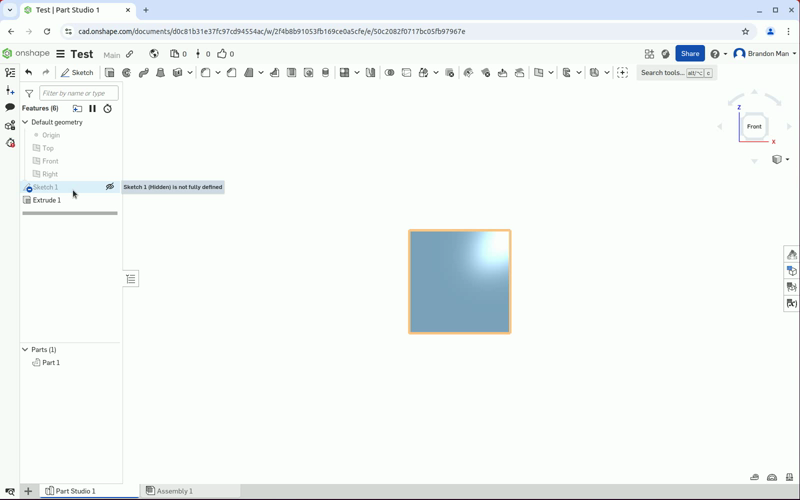
click(73, 189)
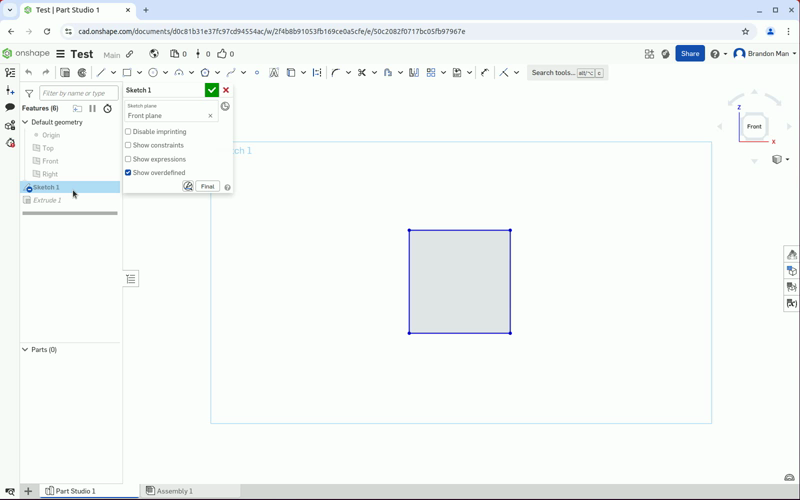
mouse_move(229, 92)
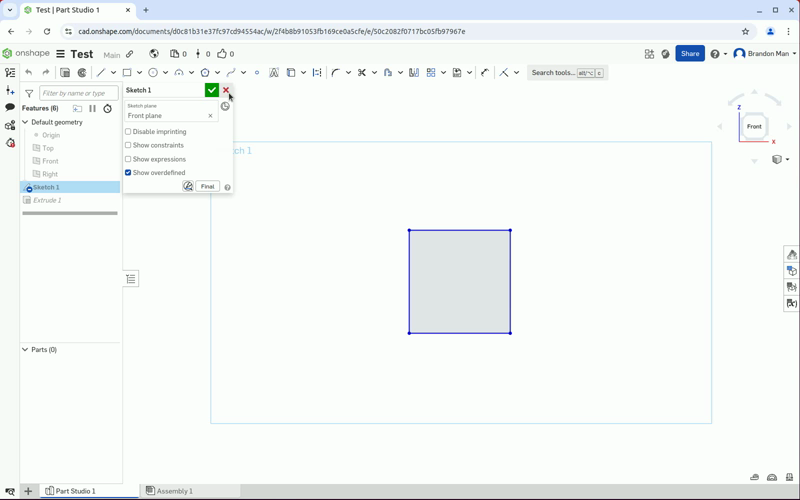
click(229, 92)
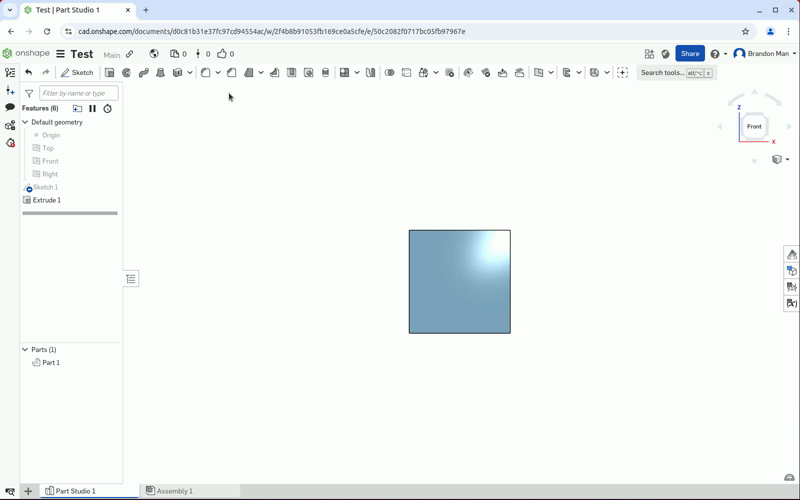
mouse_move(541, 75)
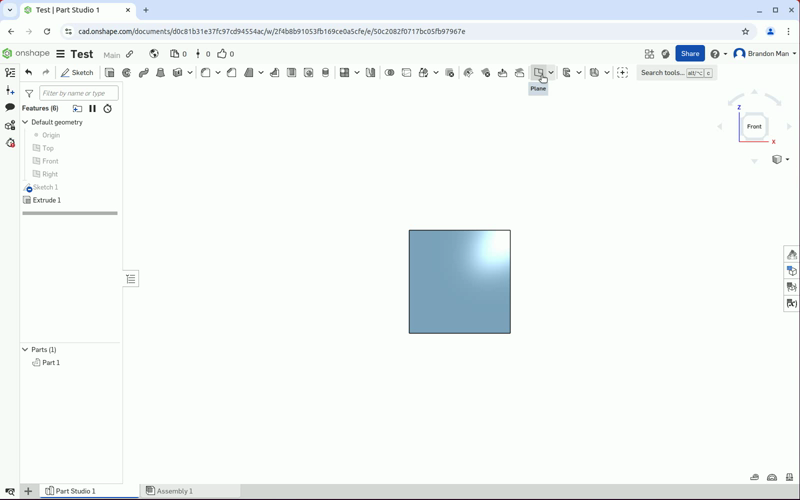
click(541, 75)
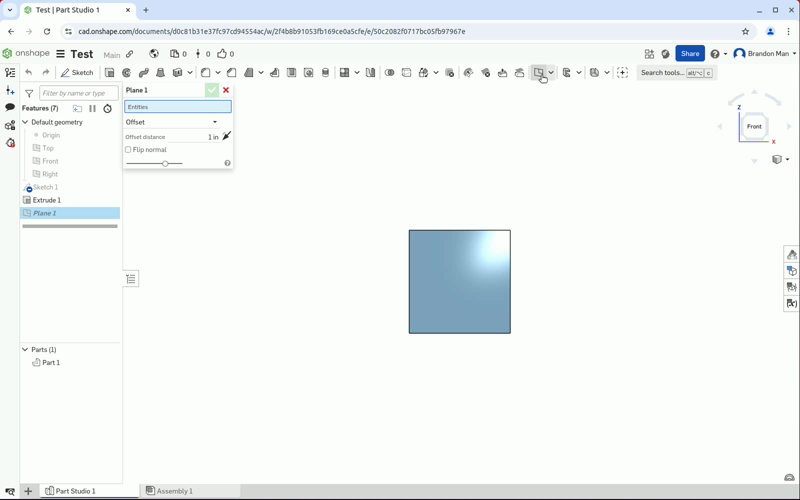
mouse_move(73, 163)
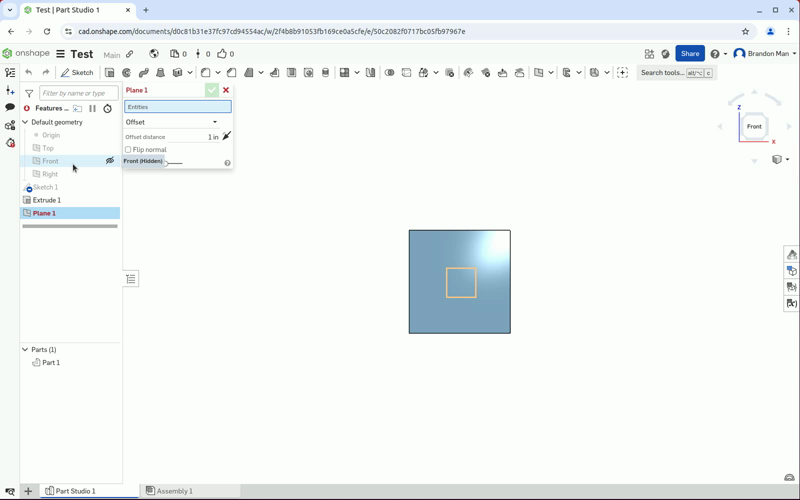
click(73, 163)
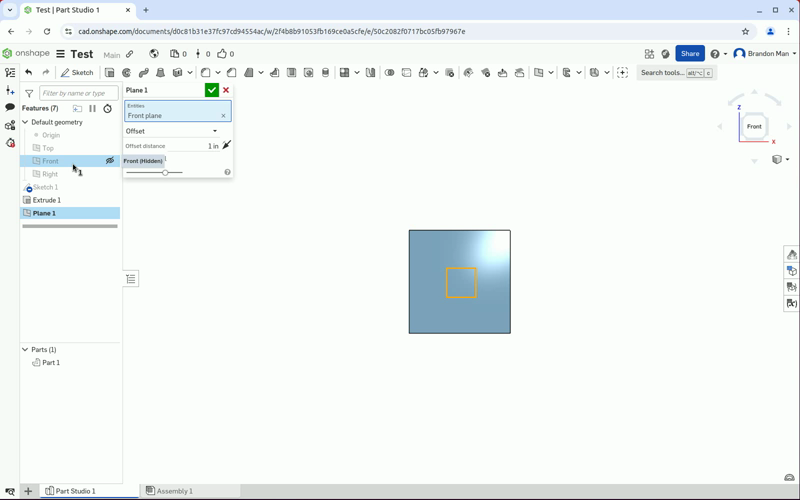
key(tab, 2)
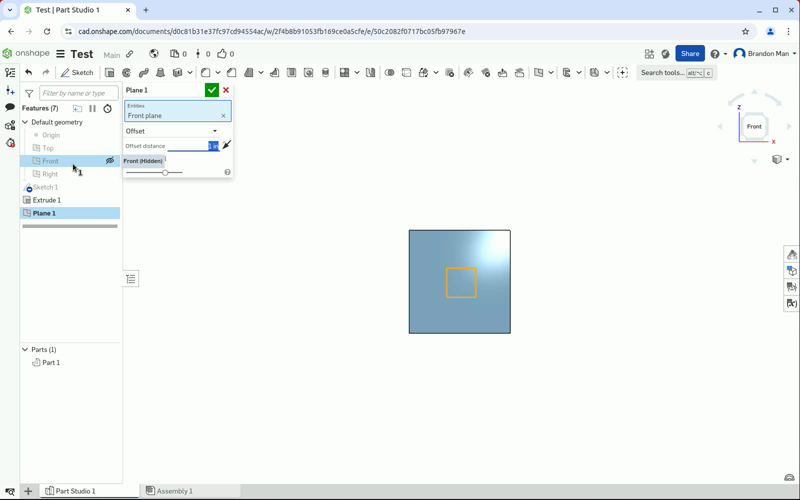
text(22.4)
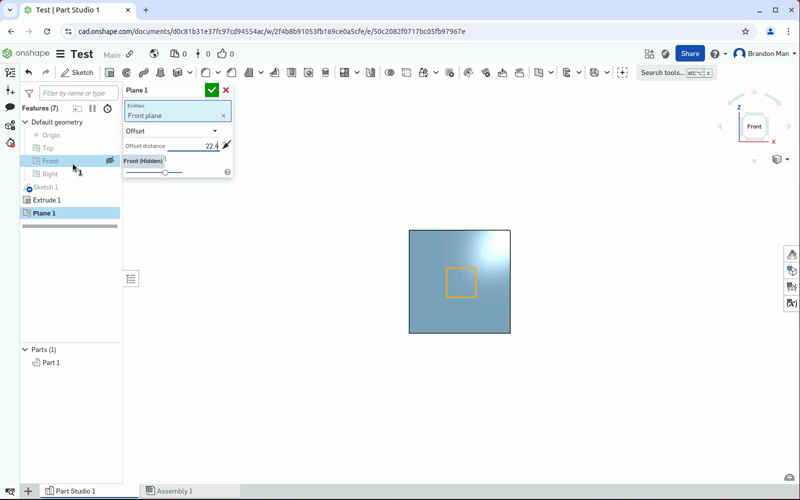
key(enter, 2)
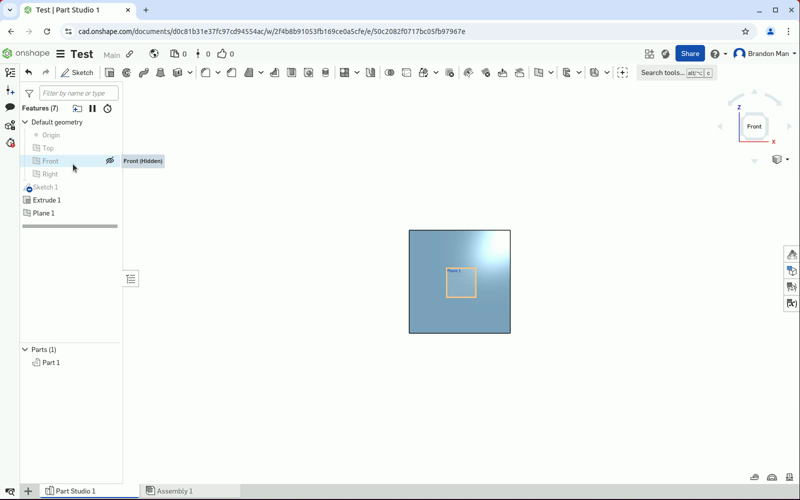
key(shift+s)
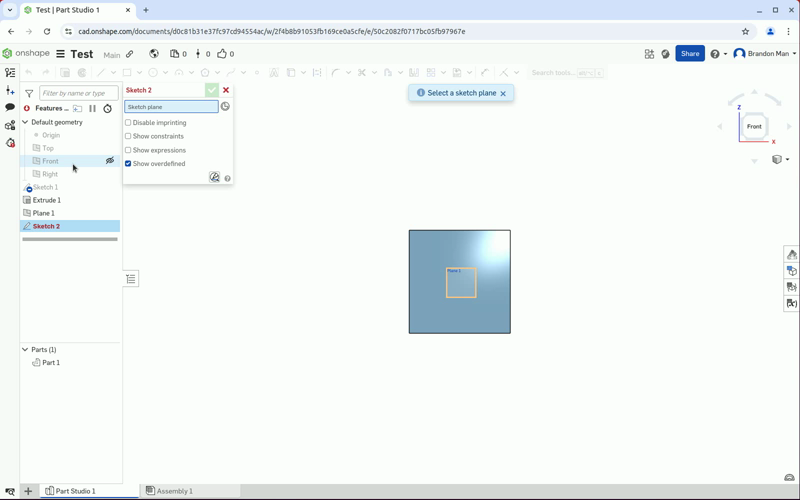
mouse_move(73, 215)
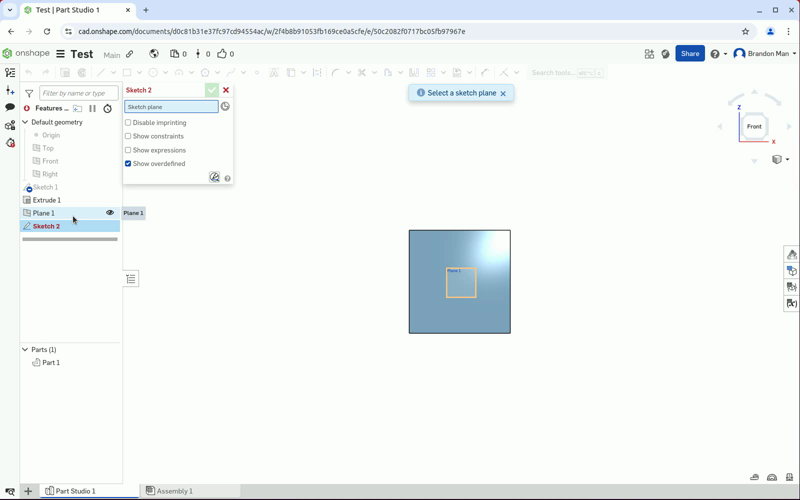
click(73, 215)
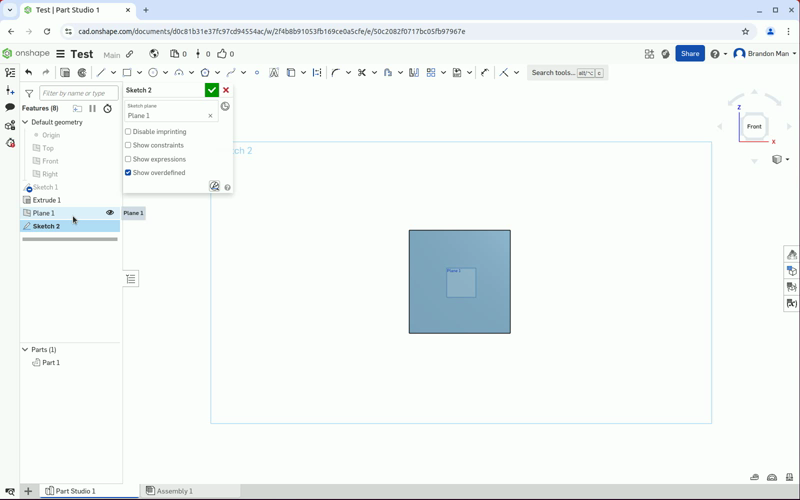
mouse_move(73, 352)
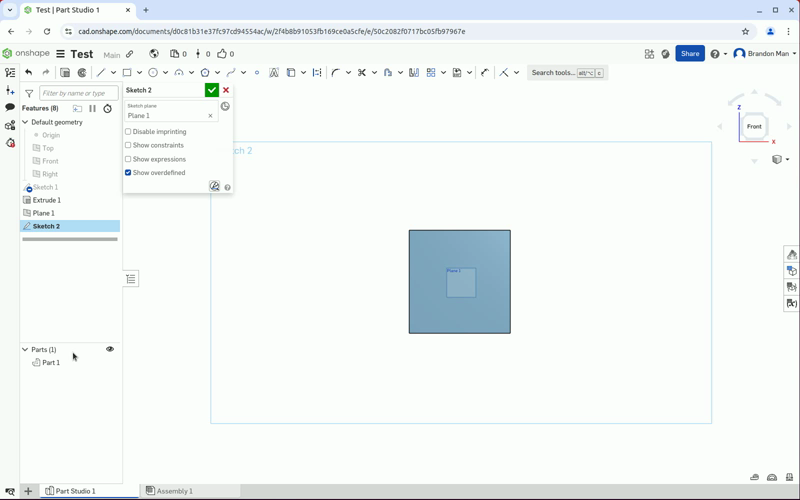
key(y)
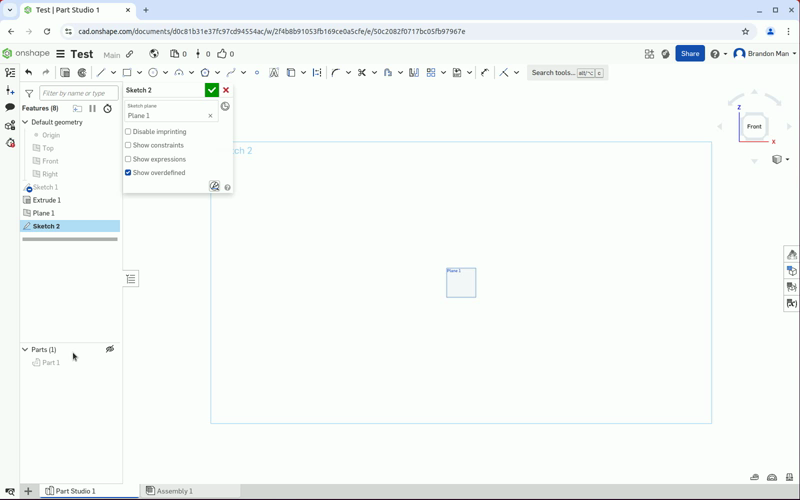
key(a)
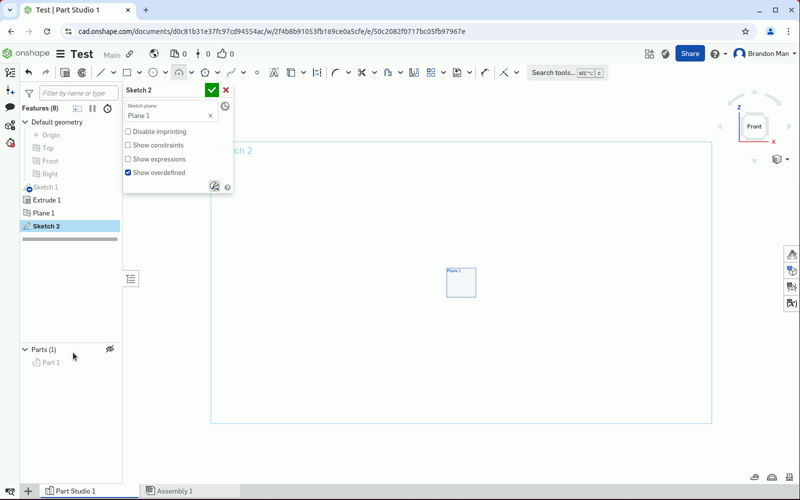
key_down(shift)
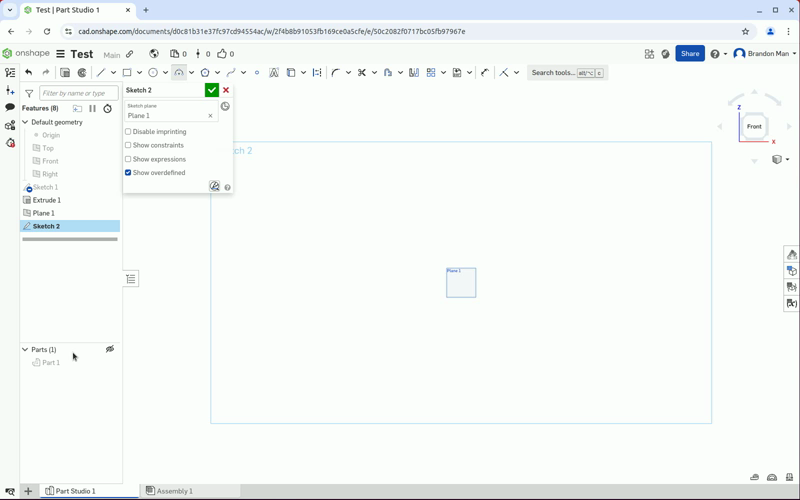
mouse_move(433, 305)
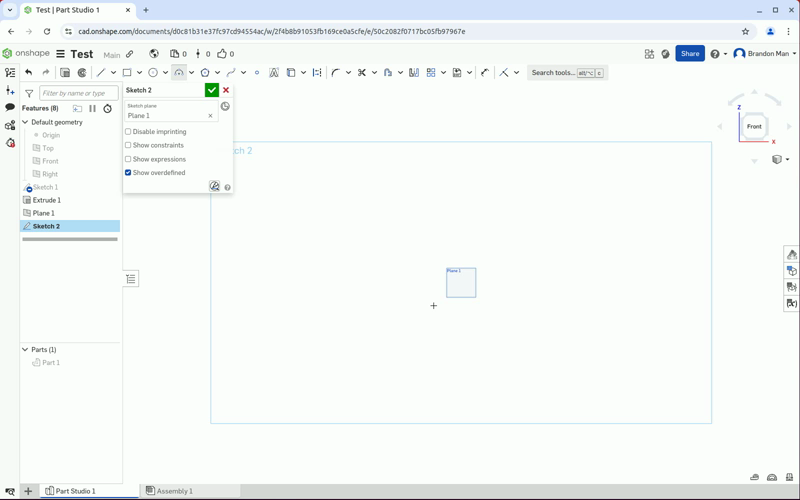
click(433, 305)
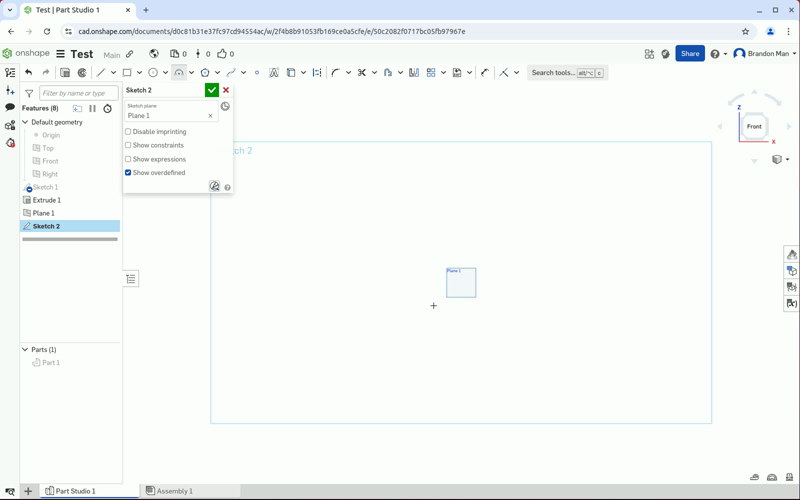
key_up(shift)
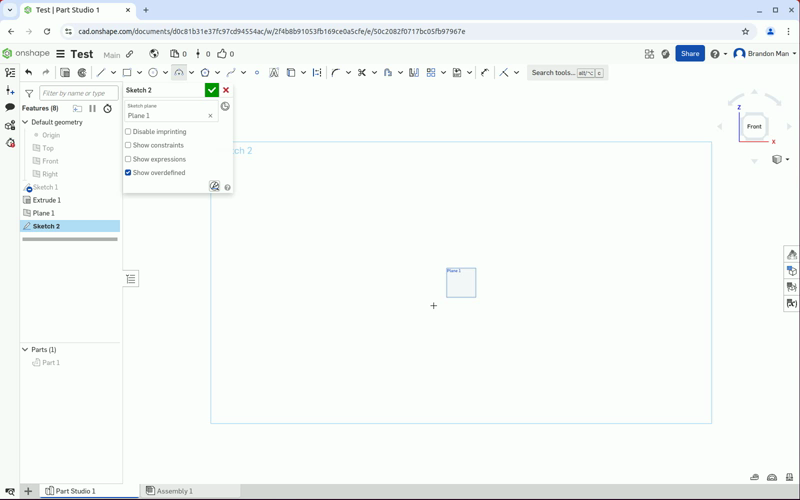
key_down(shift)
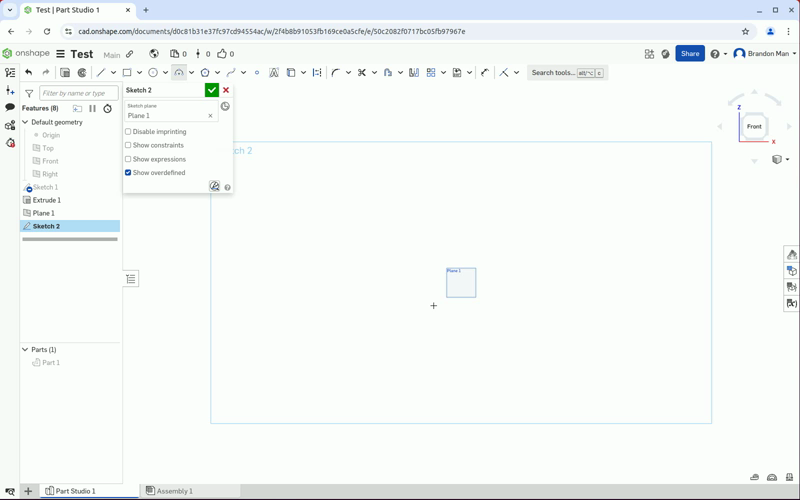
mouse_move(434, 315)
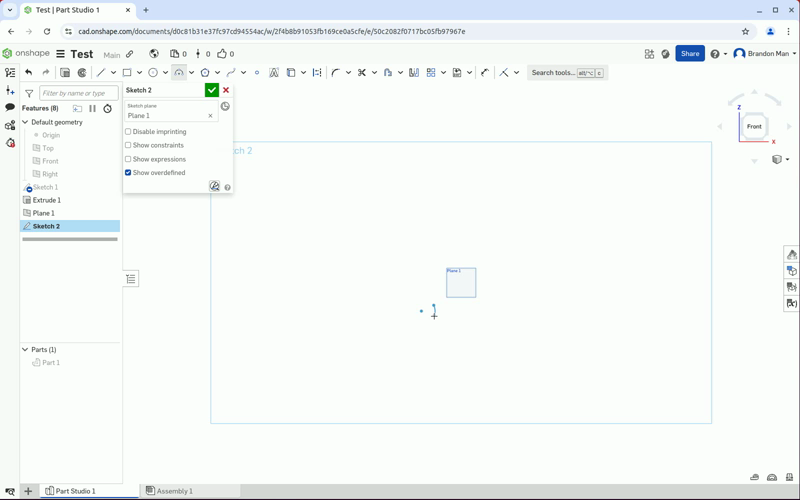
click(434, 315)
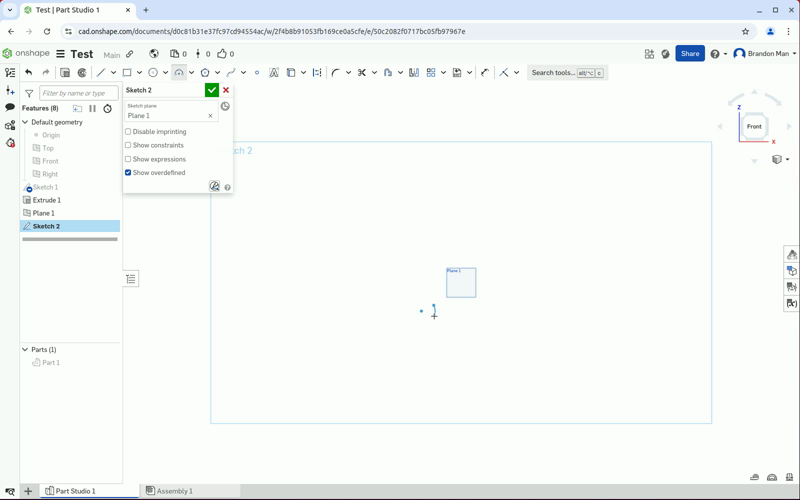
mouse_move(429, 310)
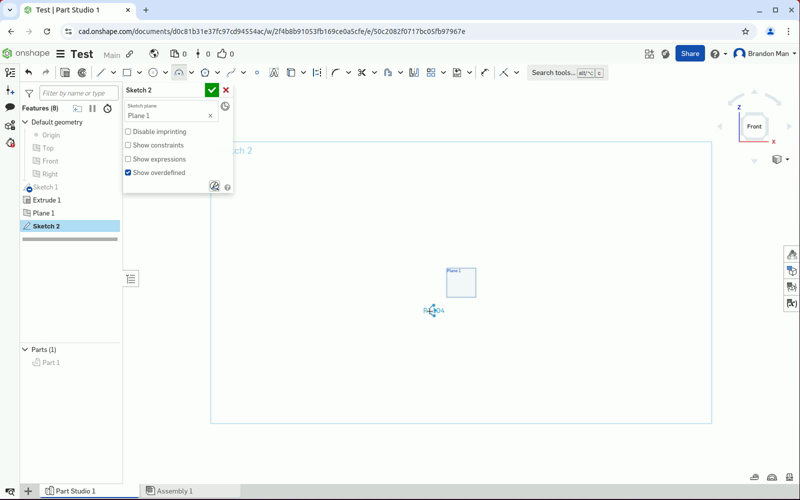
click(429, 310)
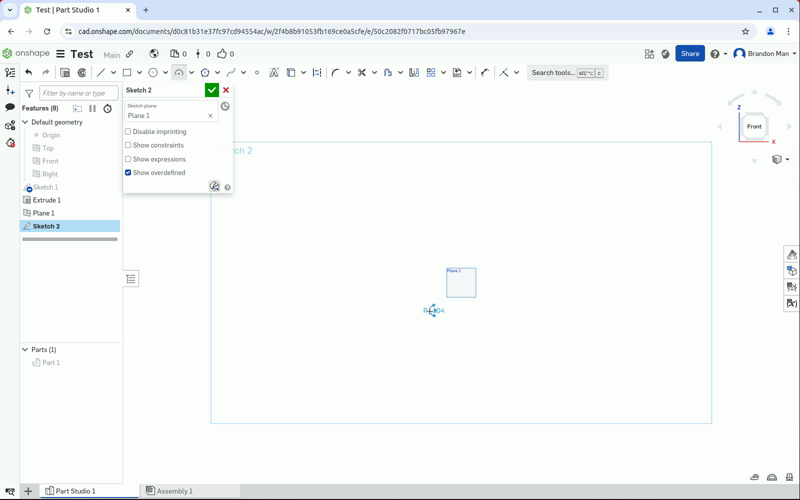
key_up(shift)
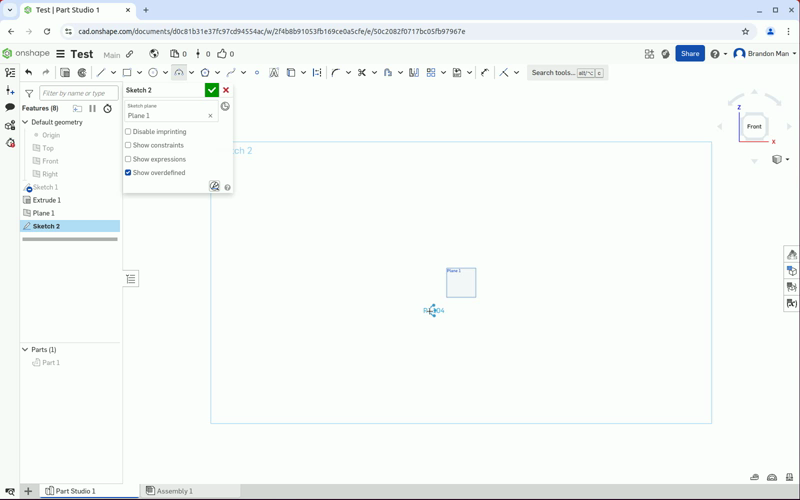
key(esc)
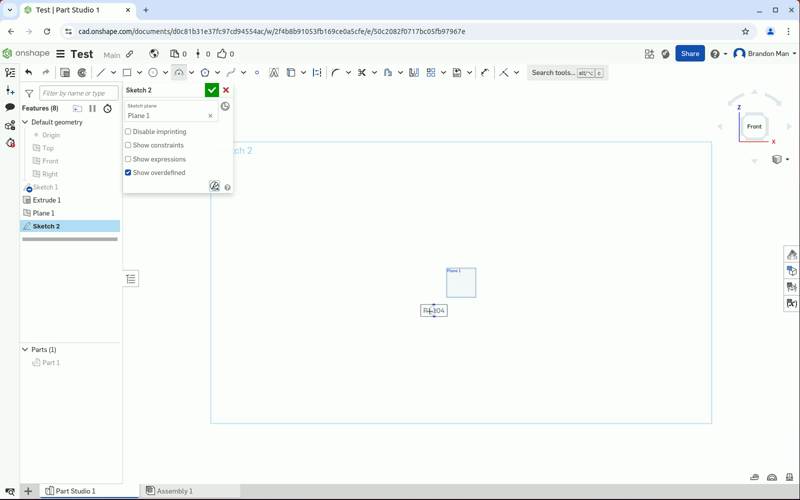
key(l)
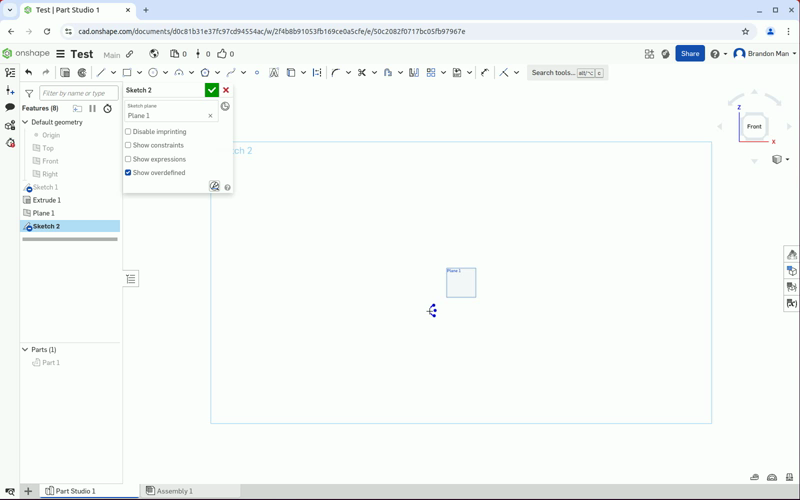
mouse_move(434, 315)
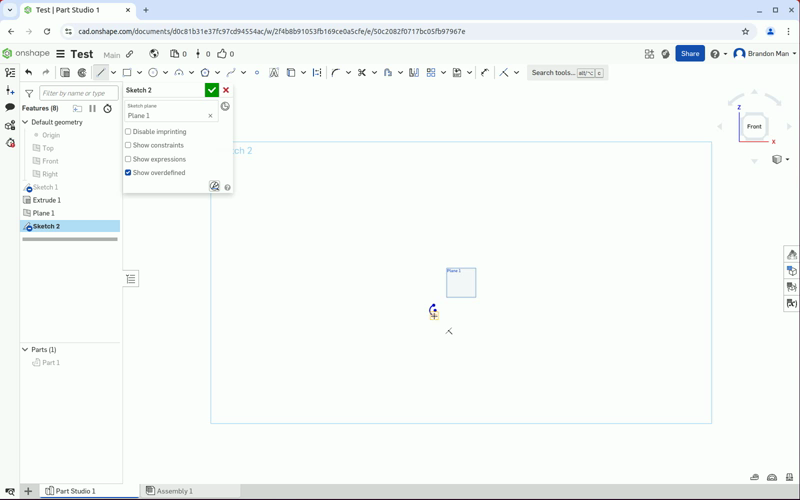
click(434, 315)
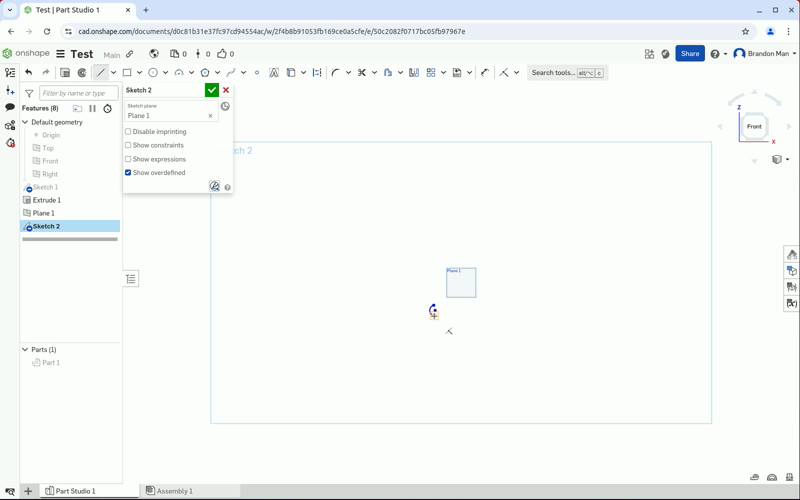
key_down(shift)
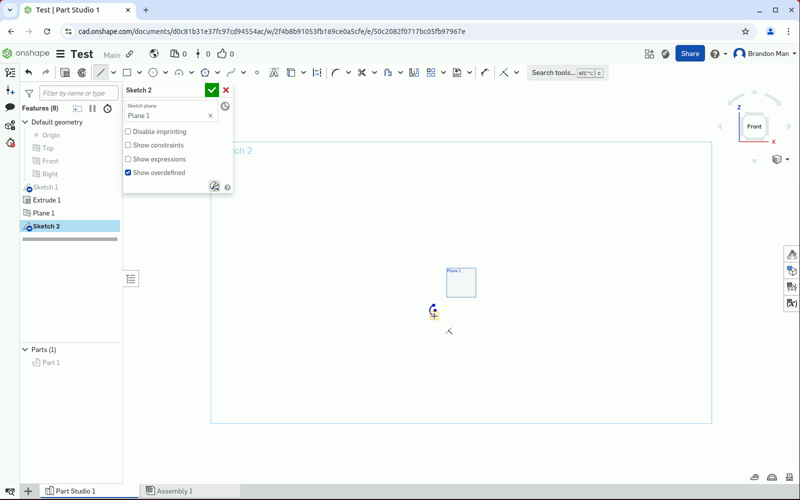
mouse_move(464, 315)
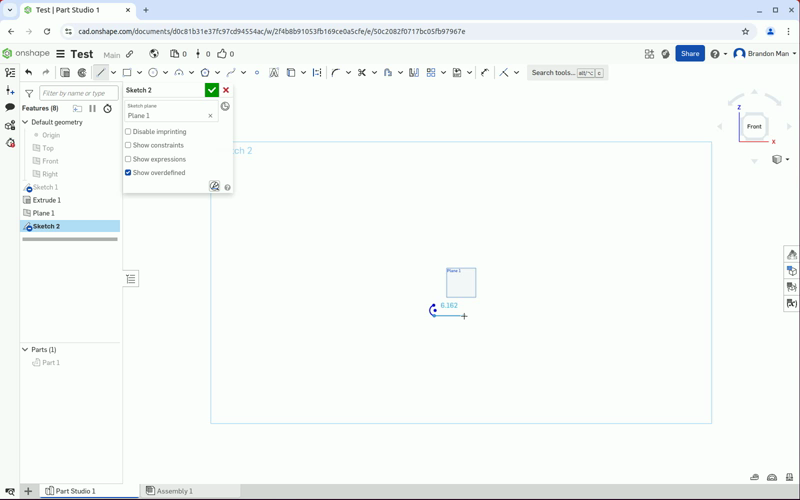
mouse_move(440, 315)
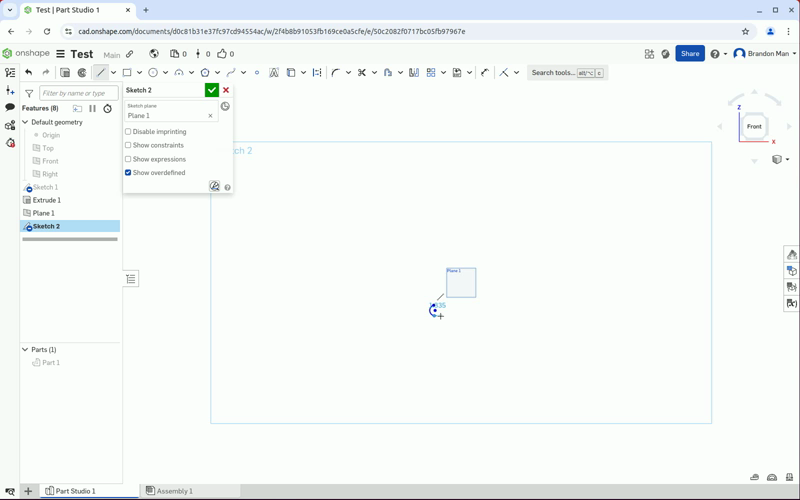
scroll(6)
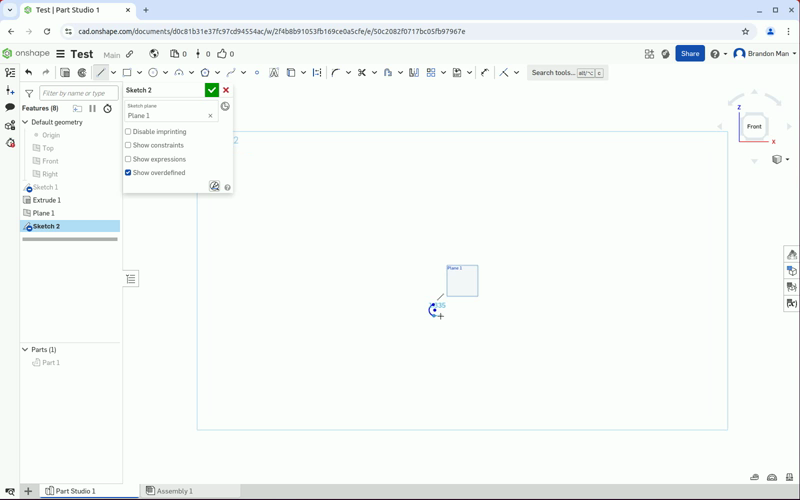
scroll(6)
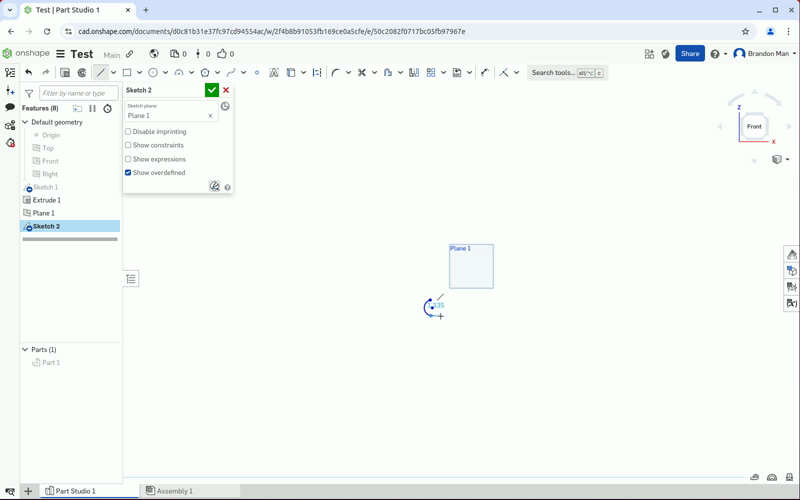
scroll(6)
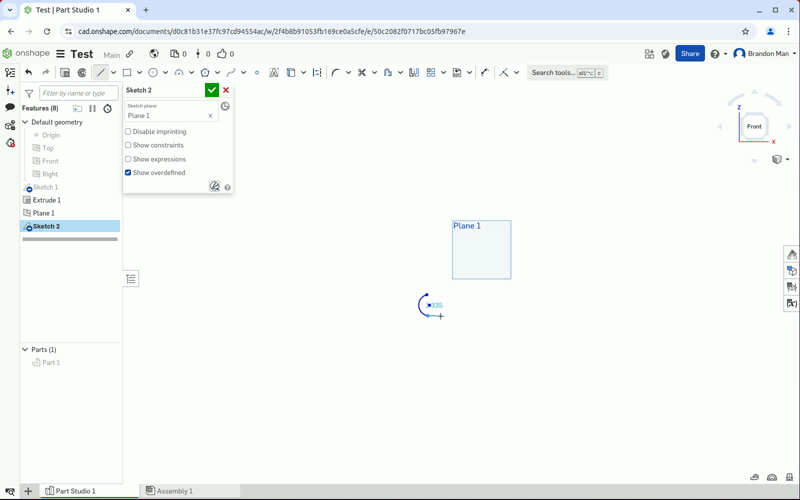
scroll(6)
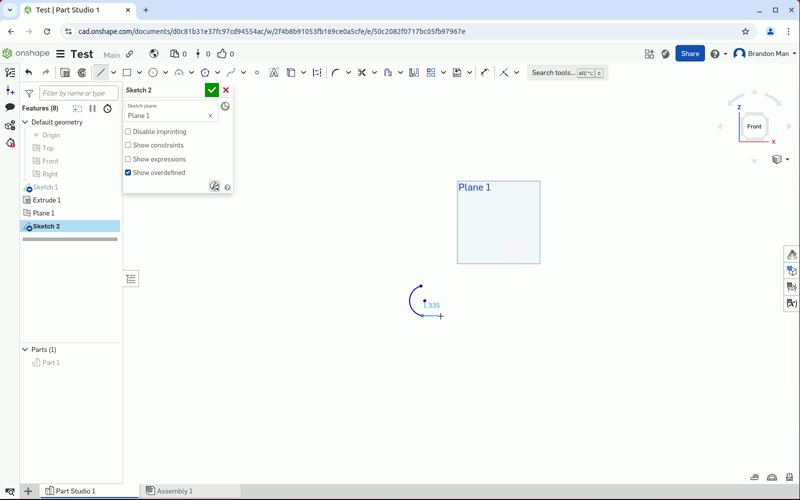
scroll(6)
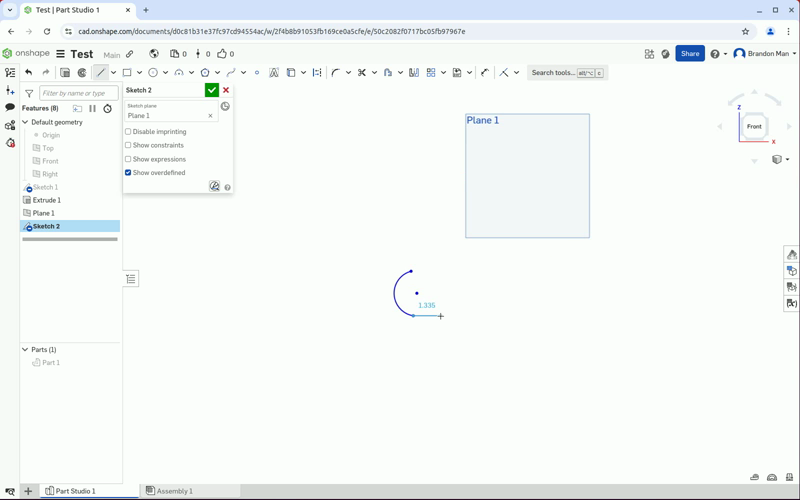
scroll(6)
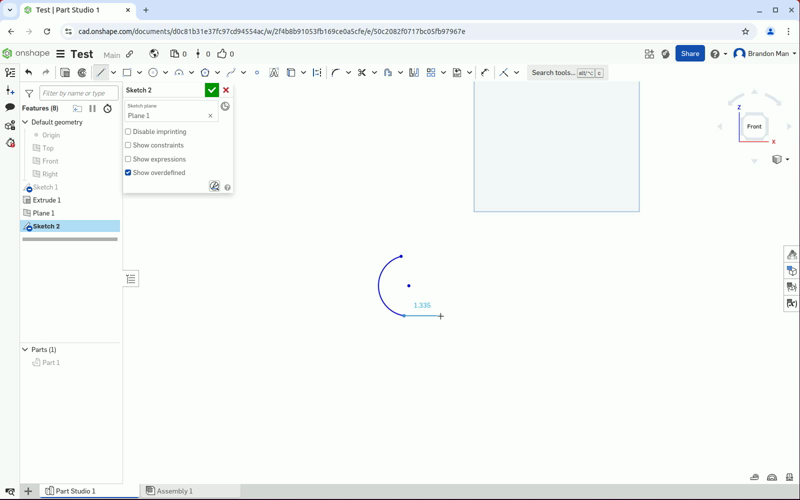
scroll(6)
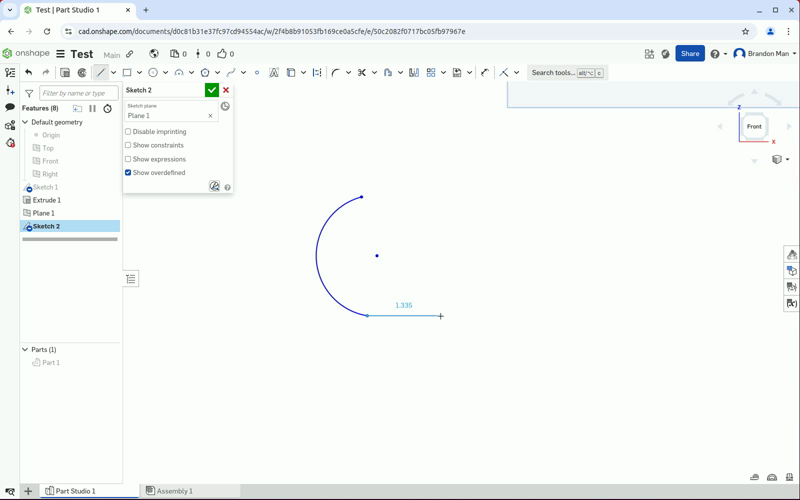
click(440, 315)
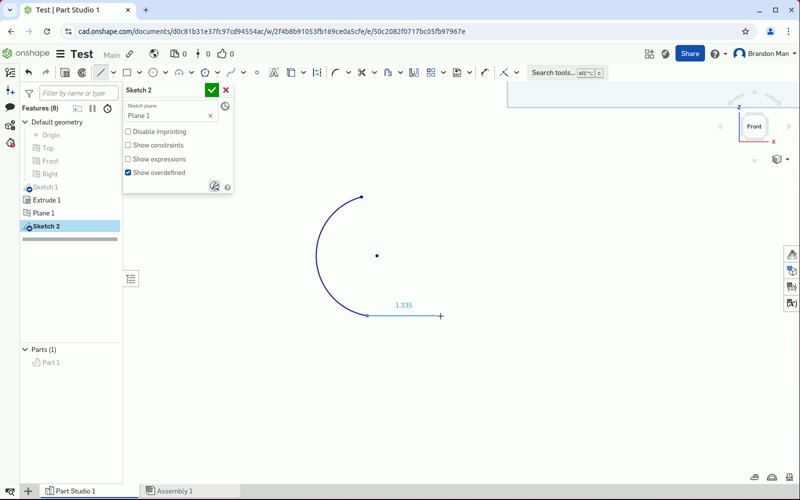
scroll(-6)
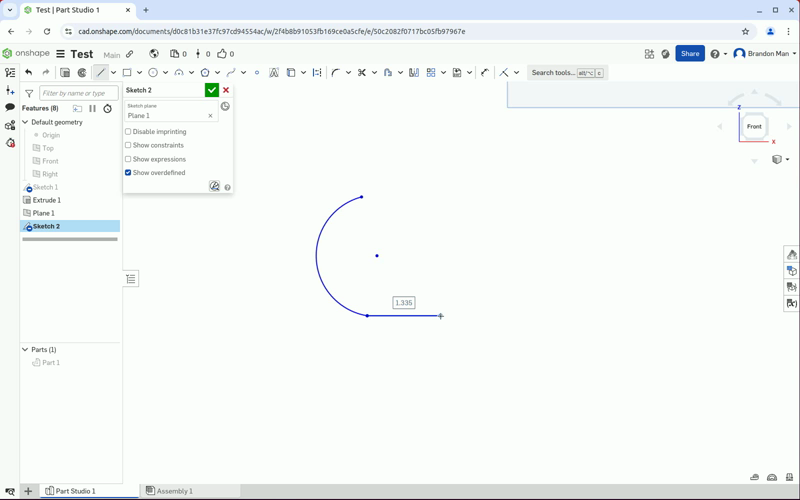
scroll(-6)
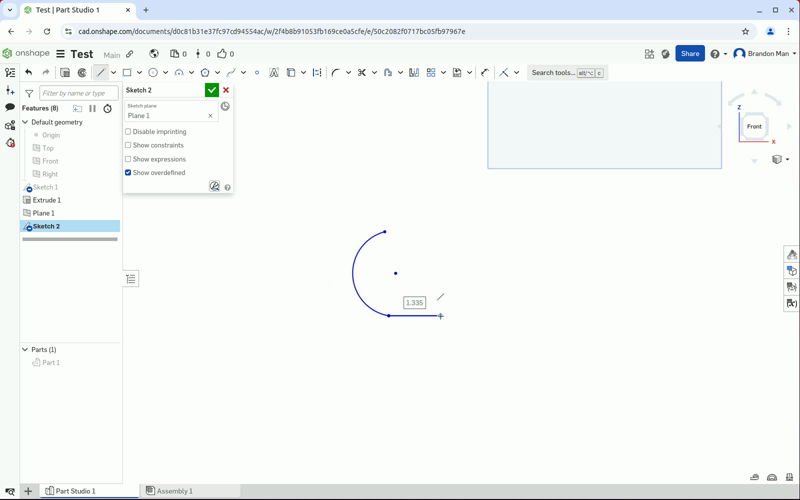
scroll(-6)
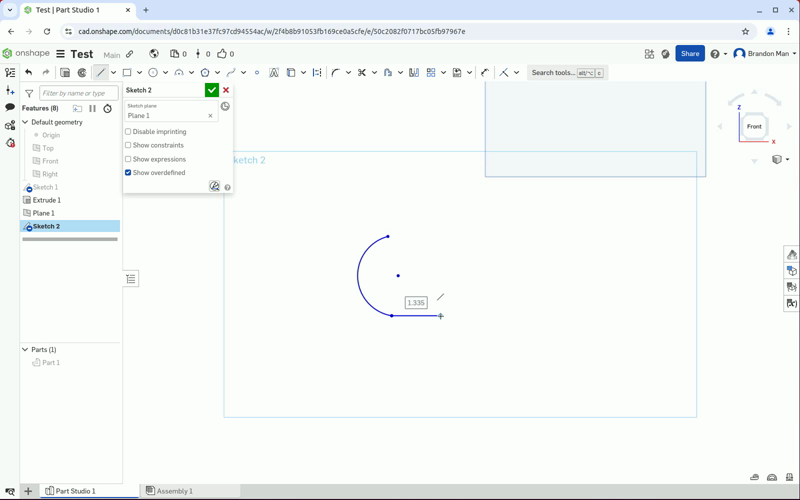
scroll(-6)
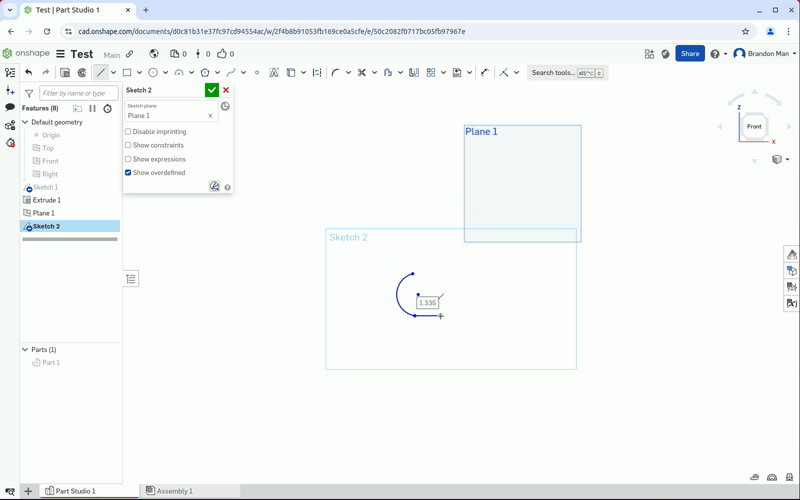
scroll(-6)
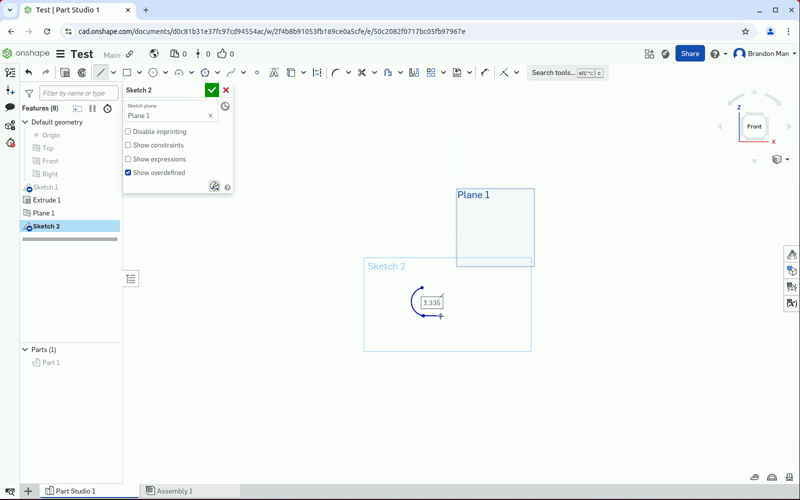
scroll(-6)
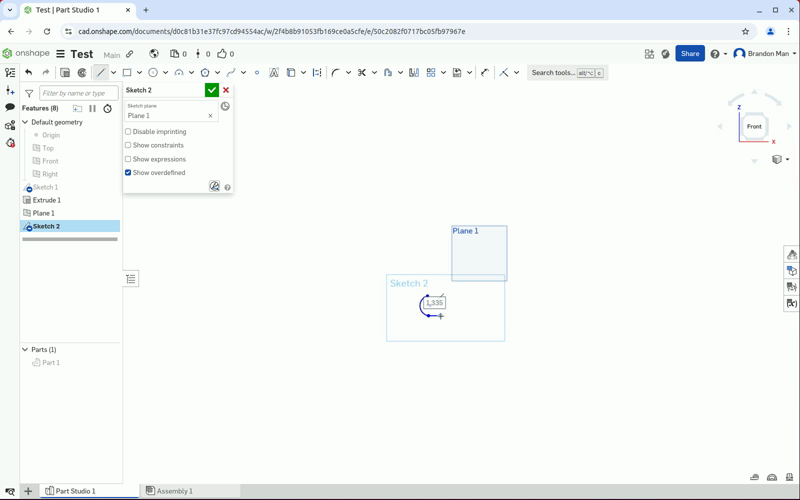
scroll(-6)
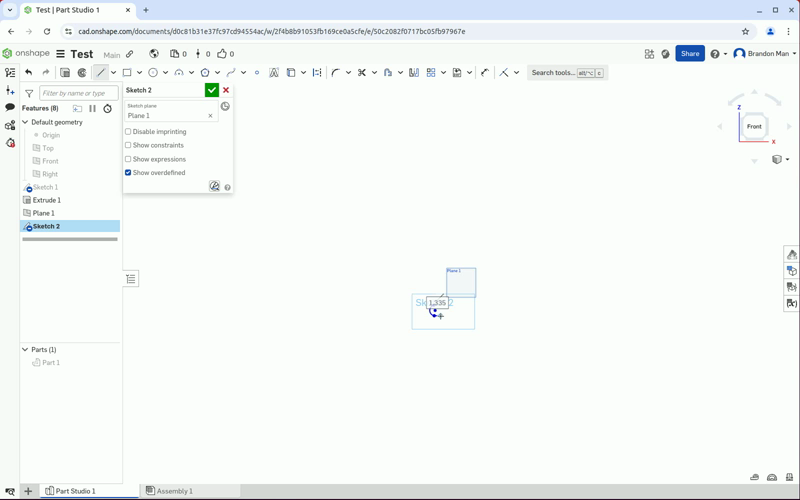
key_up(shift)
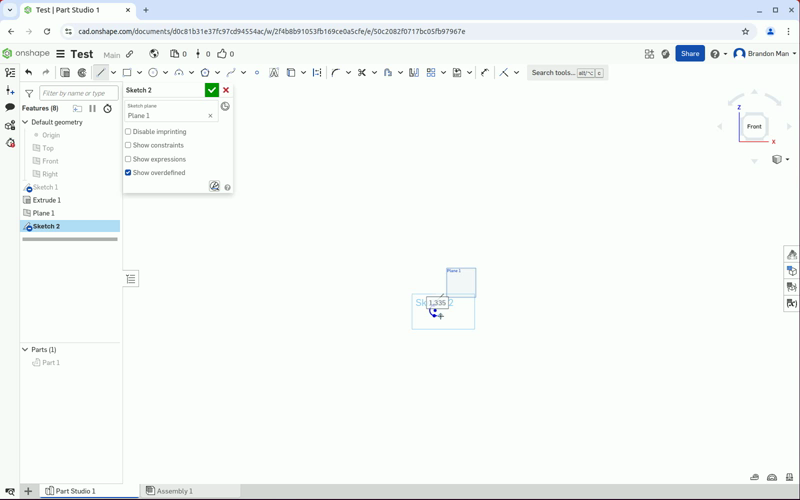
key_down(shift)
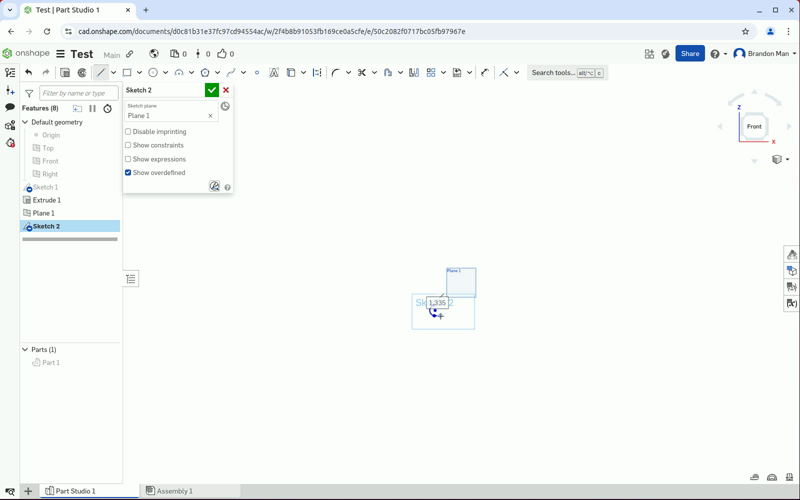
mouse_move(470, 315)
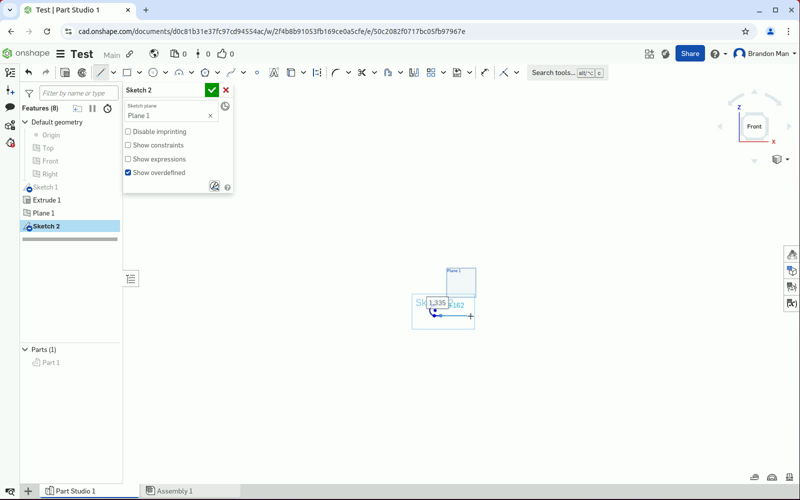
mouse_move(440, 305)
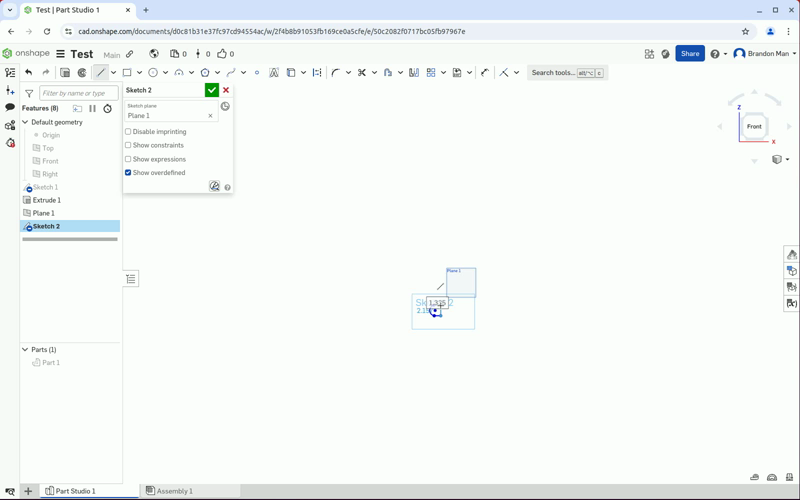
click(440, 305)
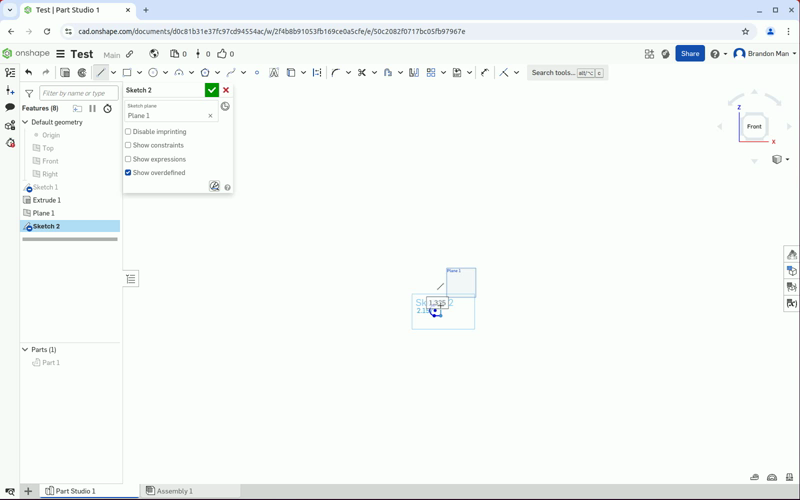
key_up(shift)
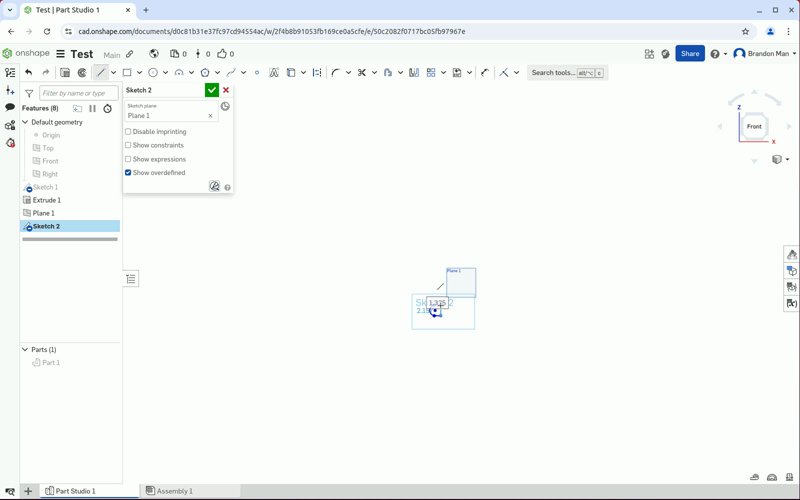
mouse_move(470, 305)
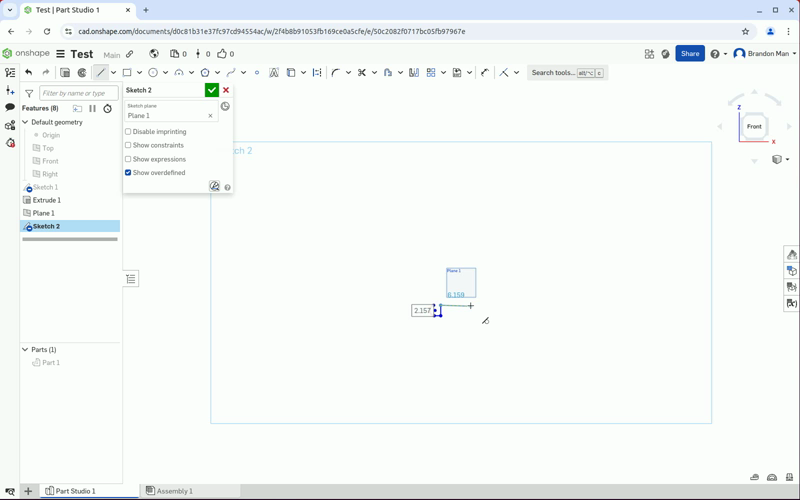
key_down(shift)
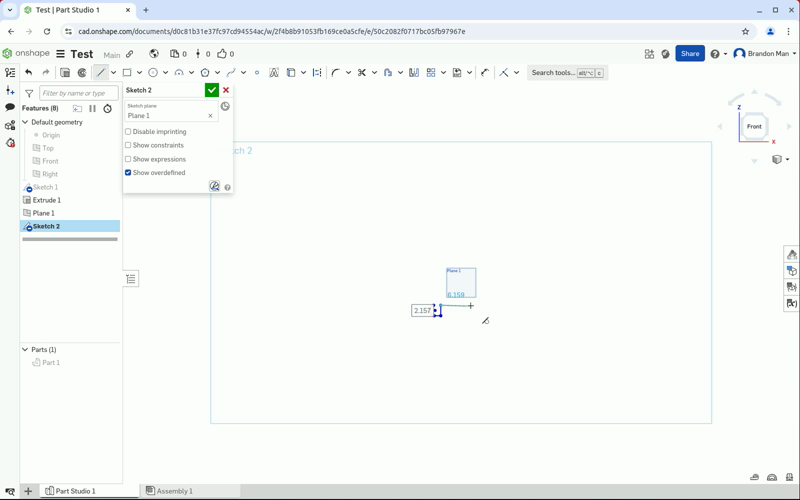
mouse_move(433, 305)
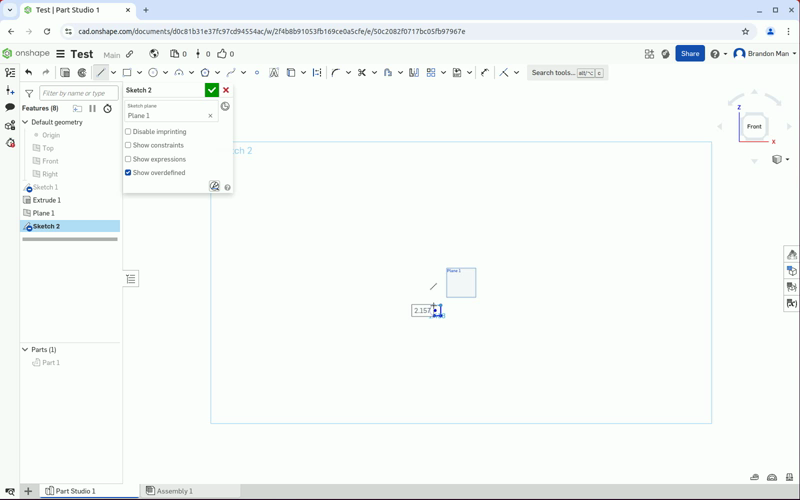
scroll(6)
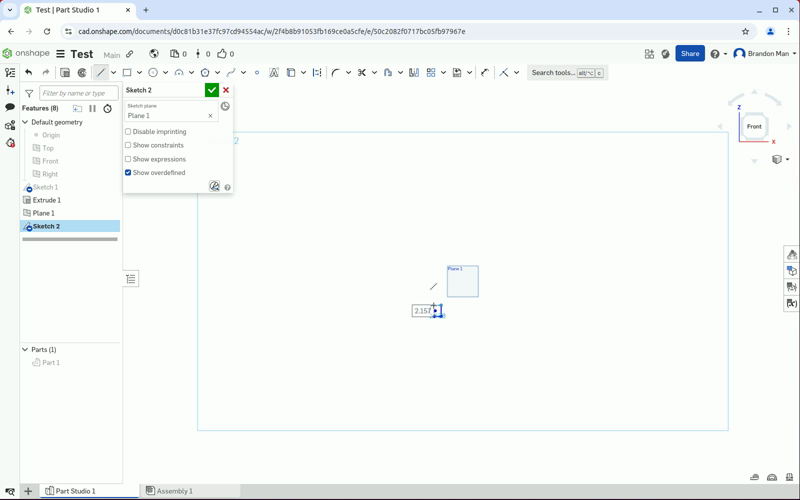
scroll(6)
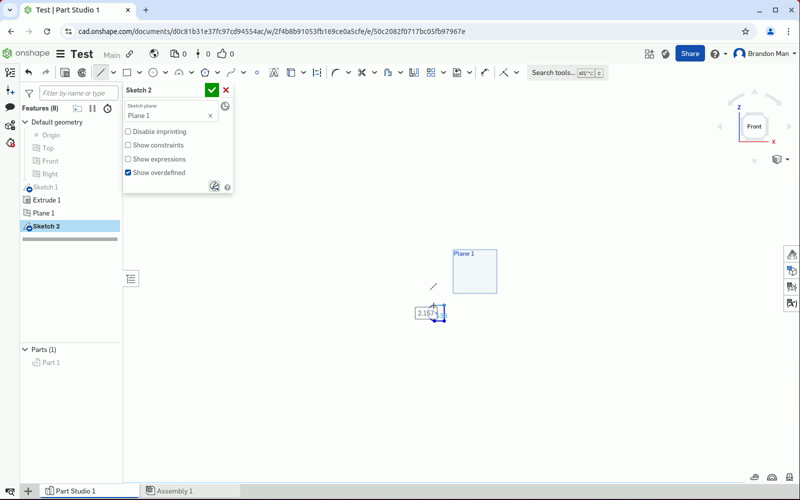
scroll(6)
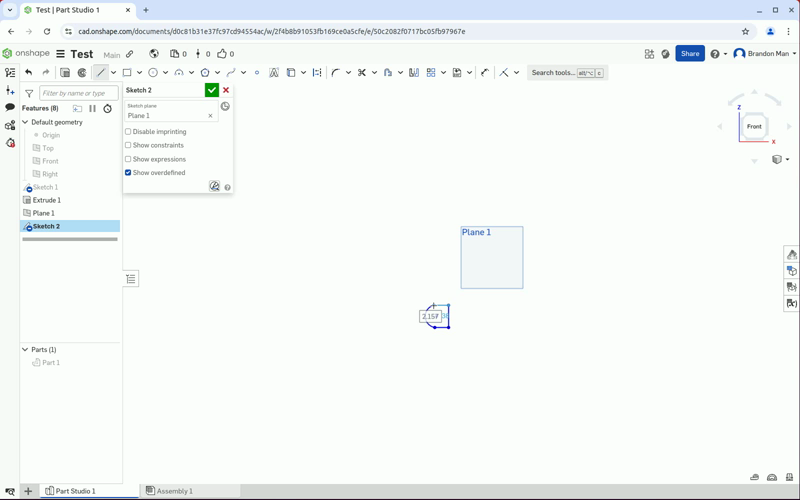
scroll(6)
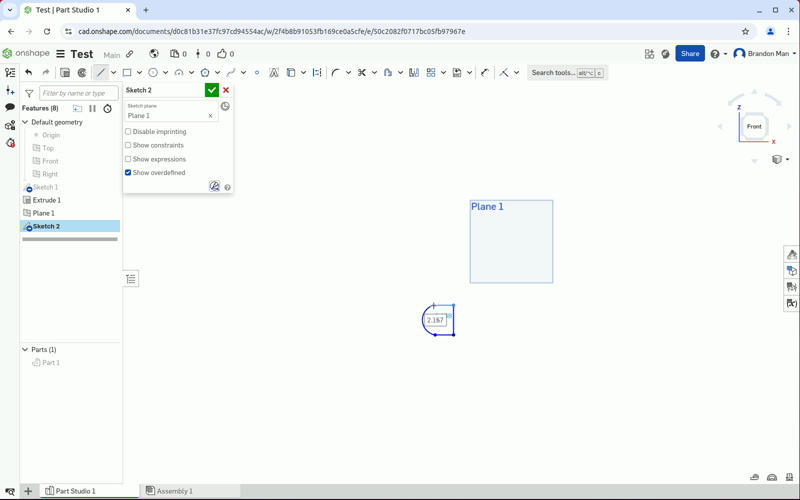
scroll(6)
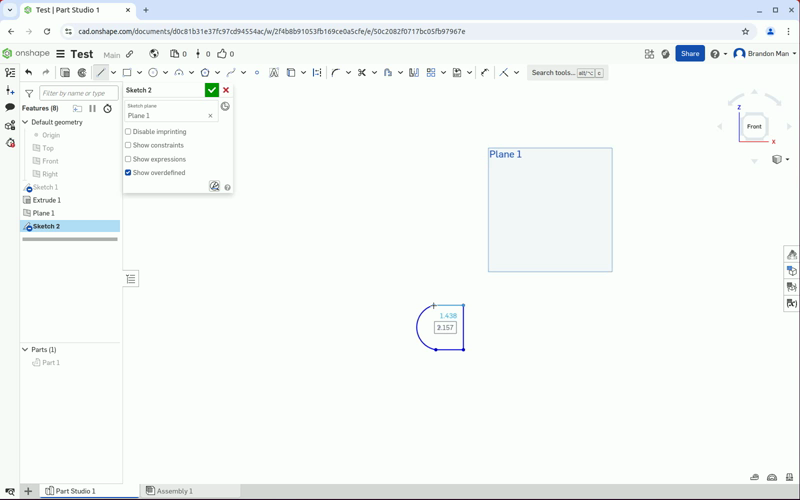
scroll(6)
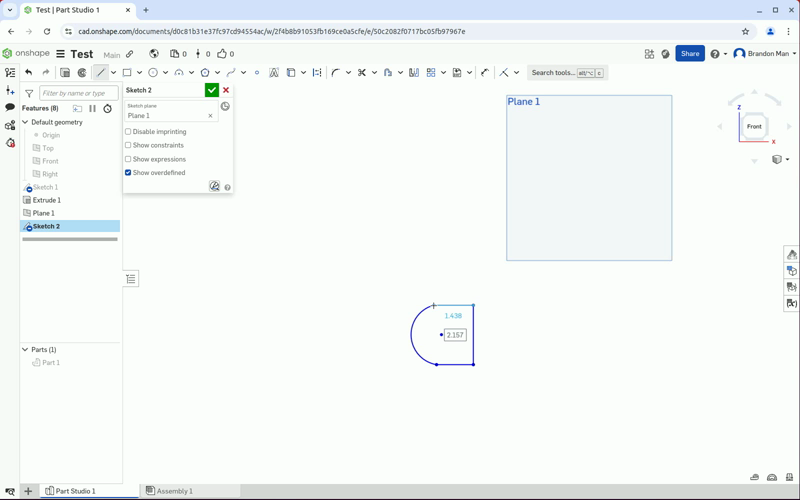
scroll(6)
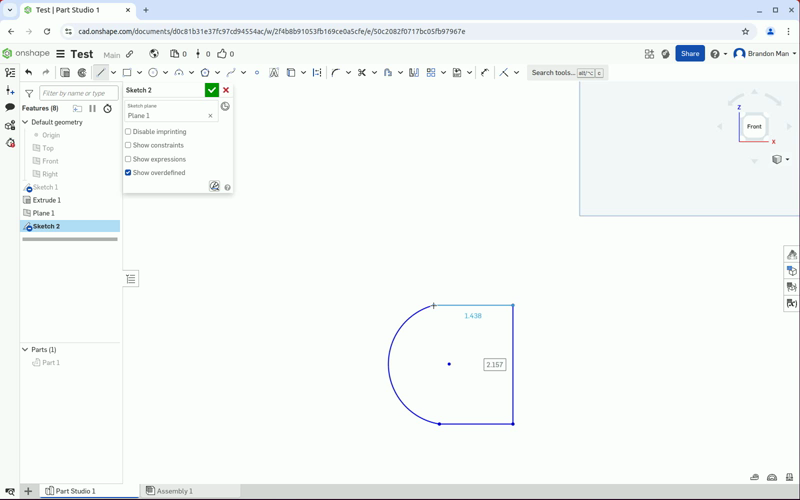
key_up(shift)
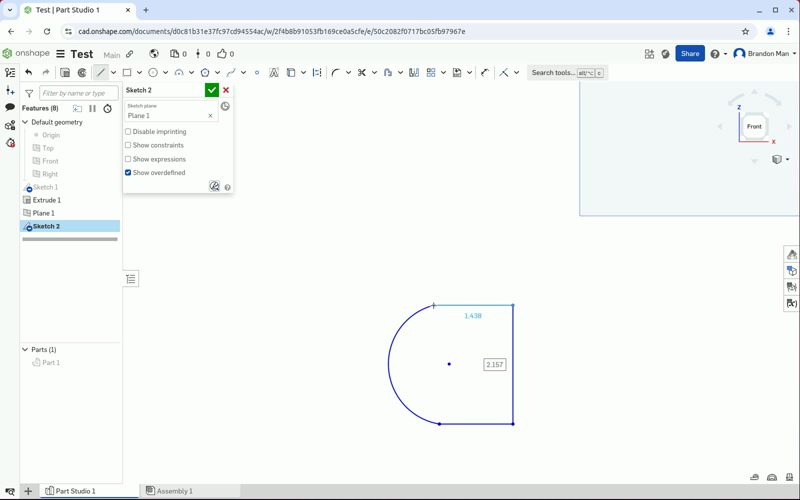
click(433, 305)
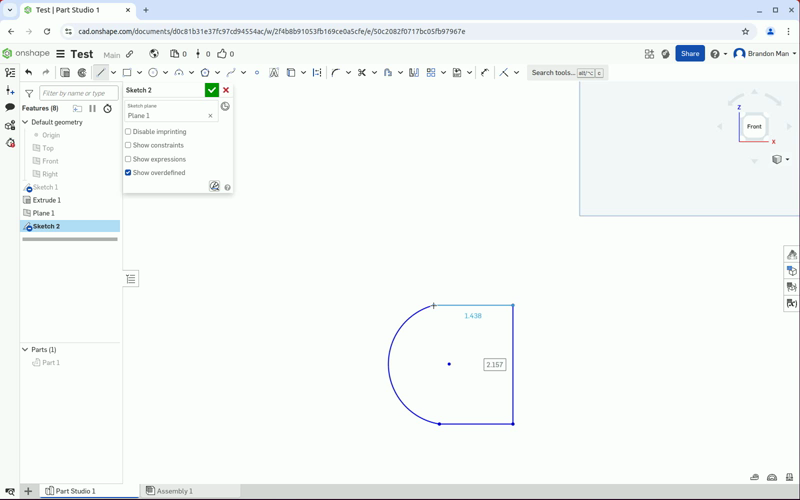
scroll(-6)
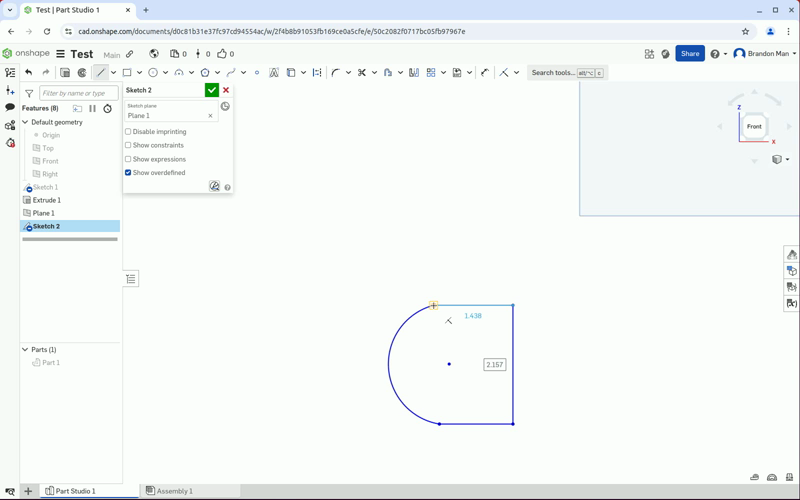
scroll(-6)
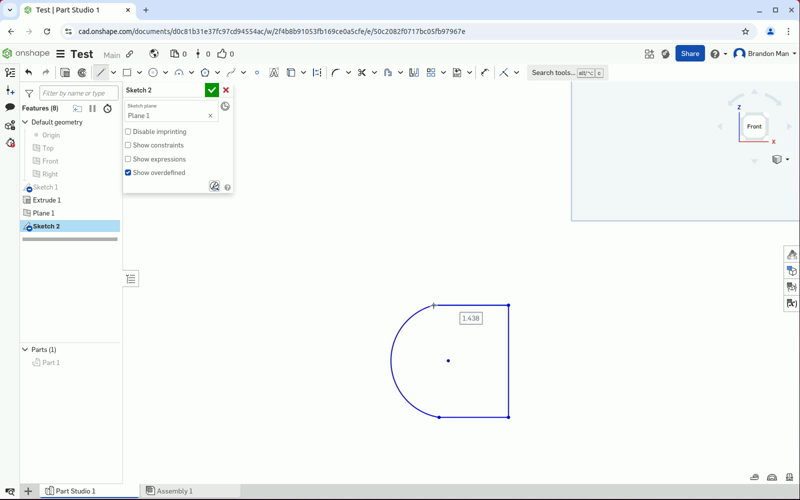
scroll(-6)
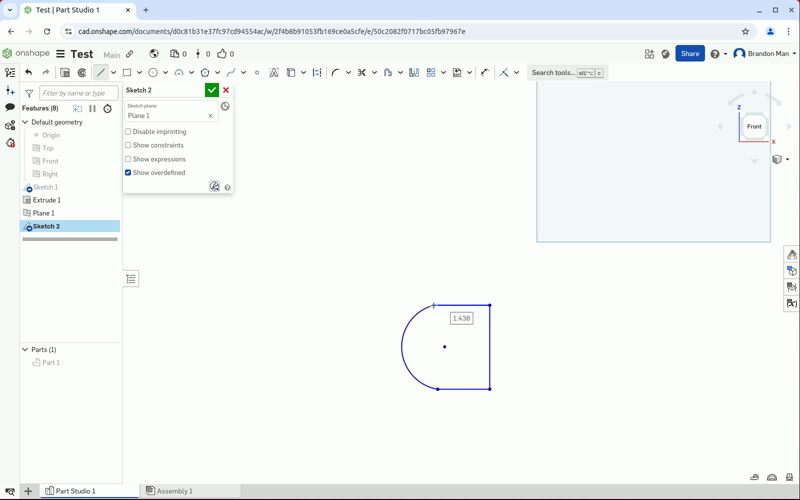
scroll(-6)
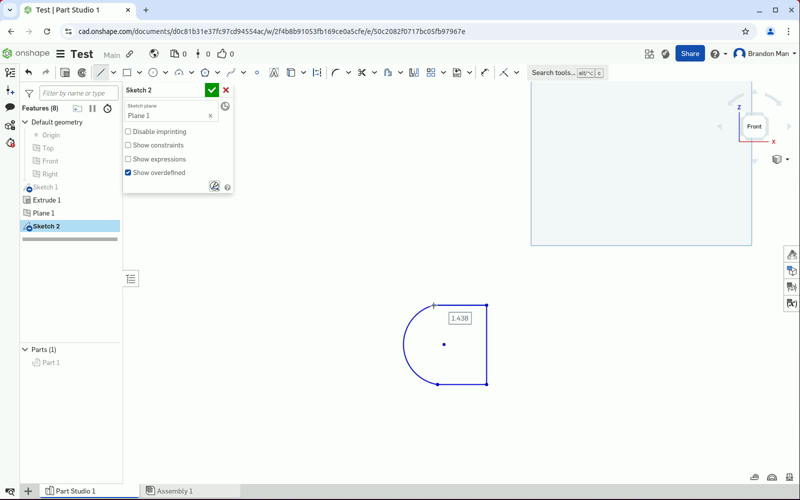
scroll(-6)
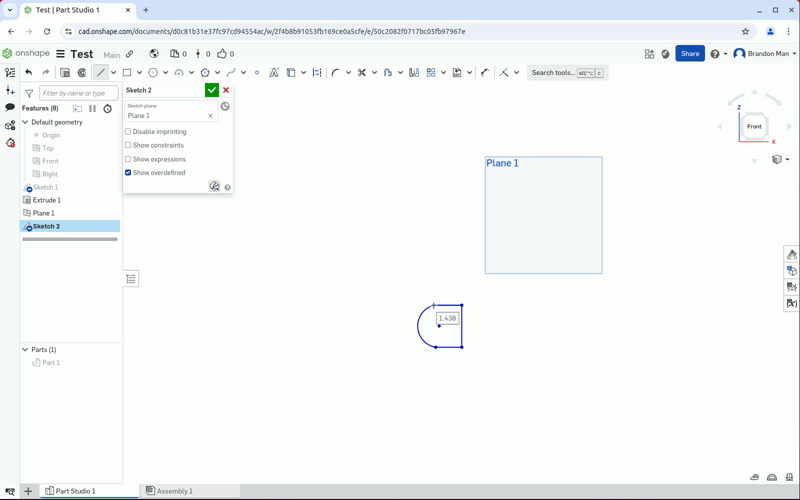
scroll(-6)
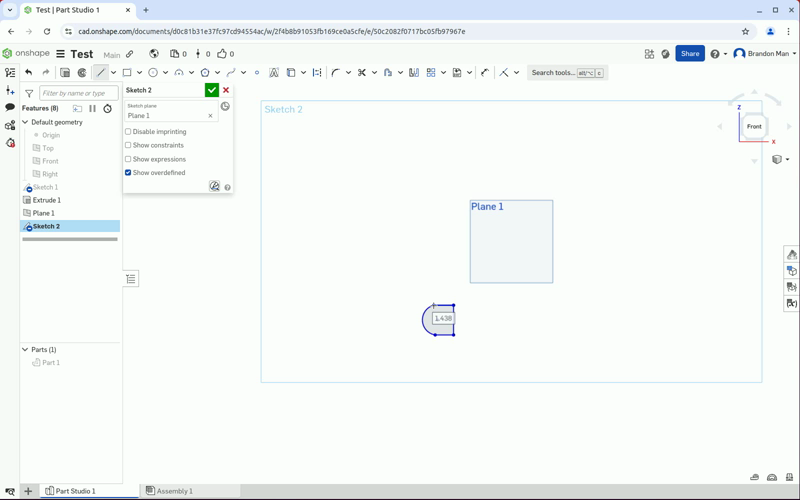
scroll(-6)
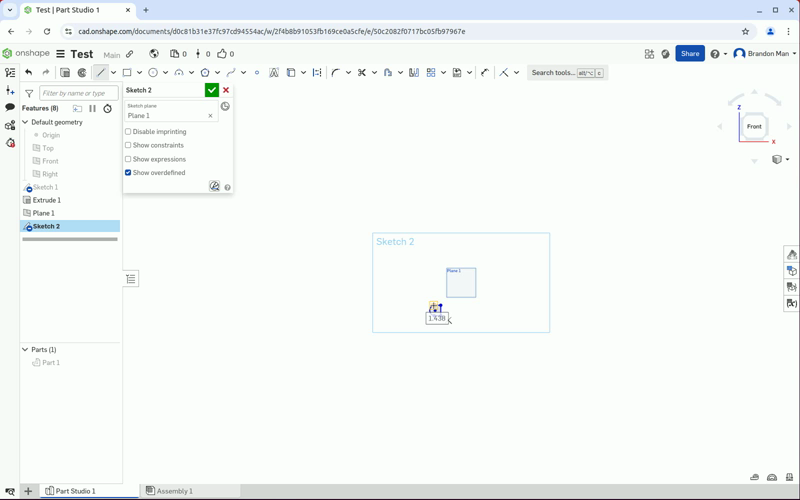
key(esc)
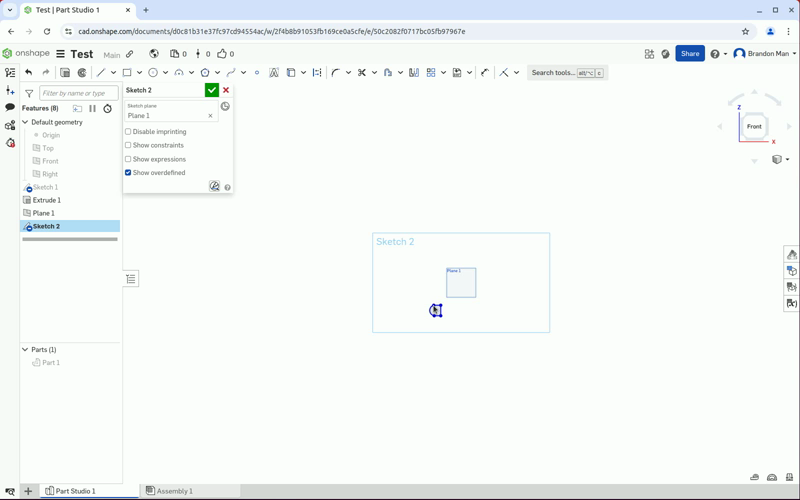
mouse_move(433, 309)
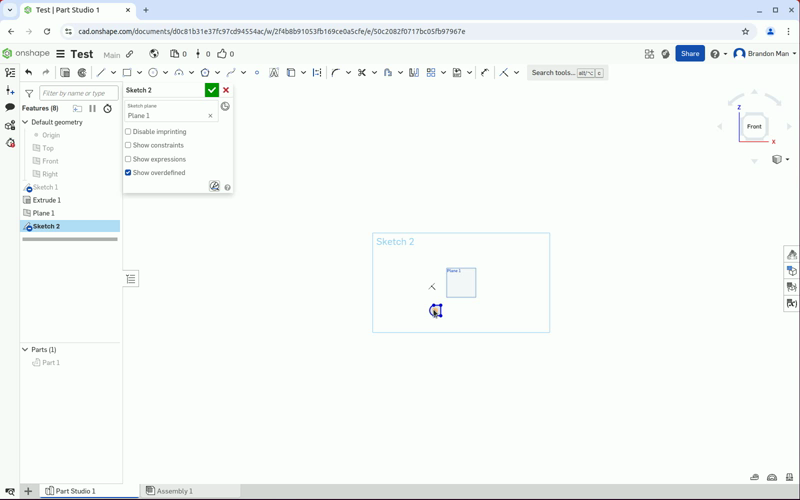
scroll(6)
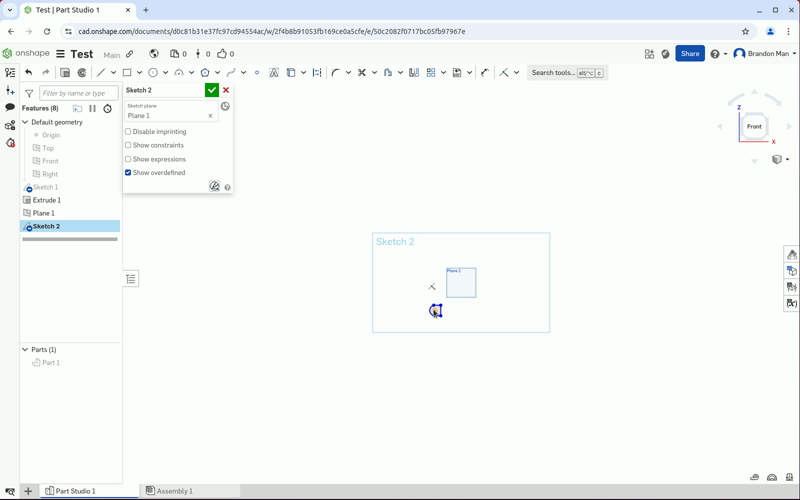
scroll(6)
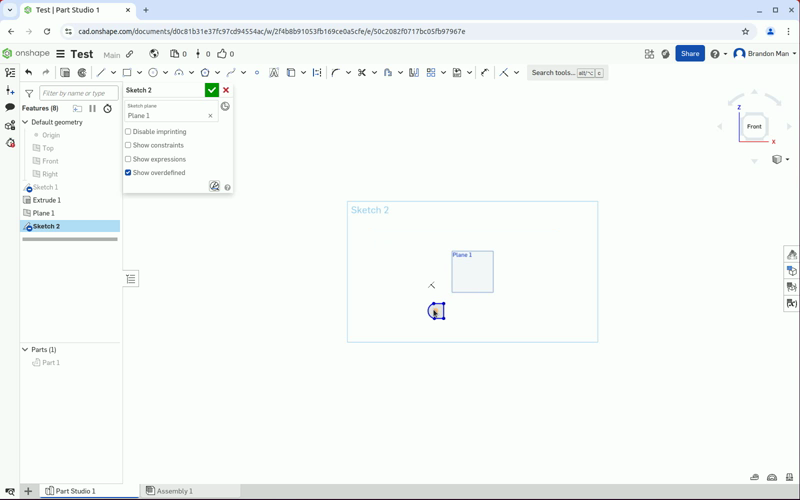
scroll(6)
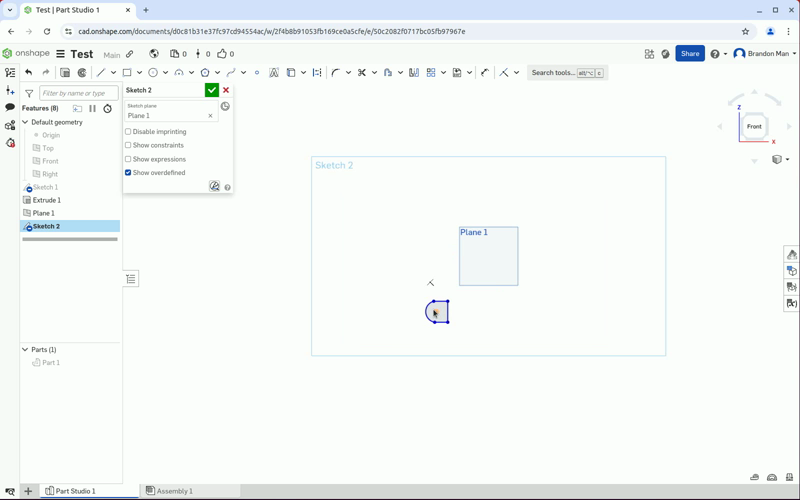
scroll(6)
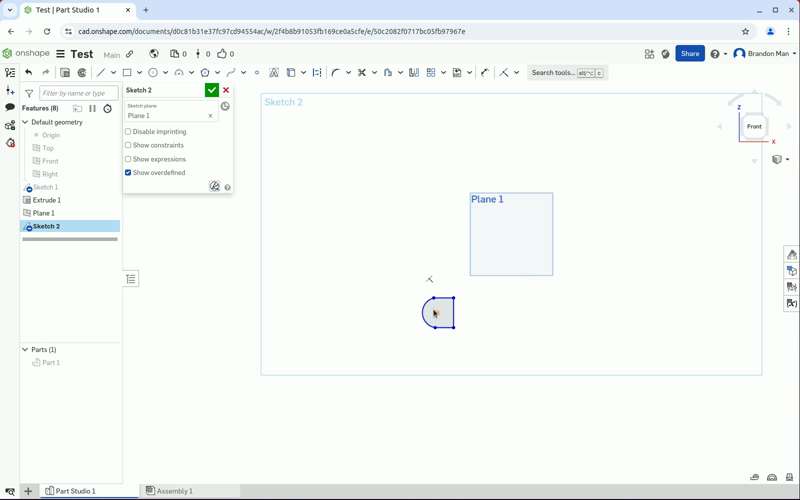
scroll(6)
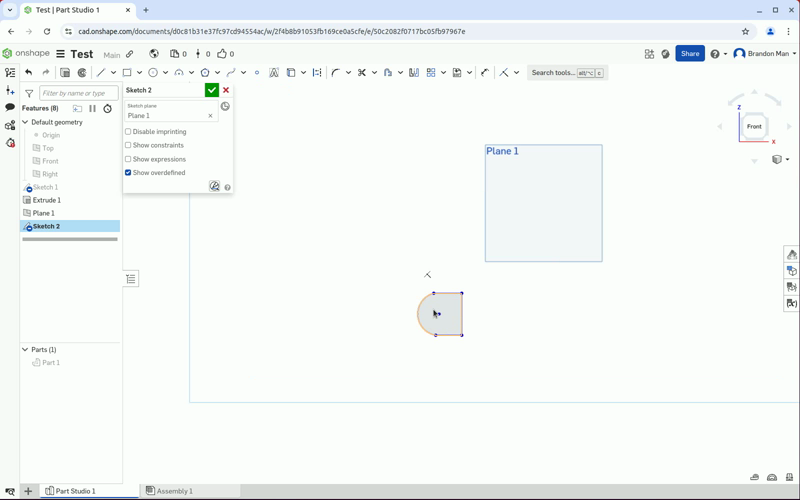
scroll(6)
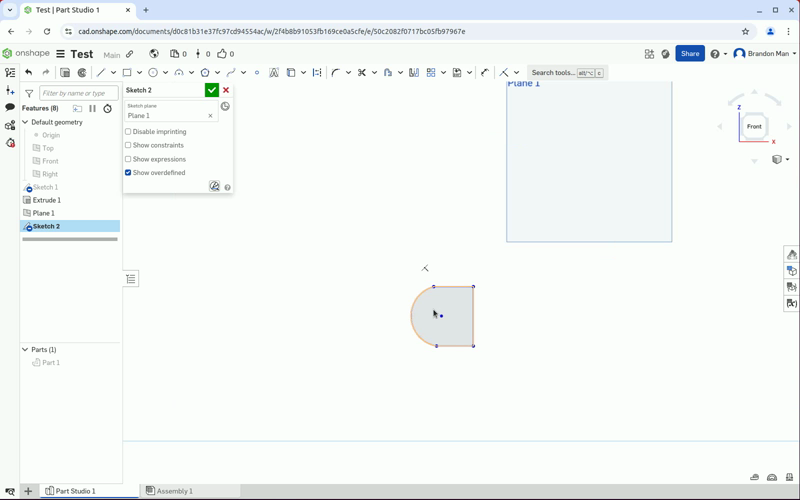
scroll(6)
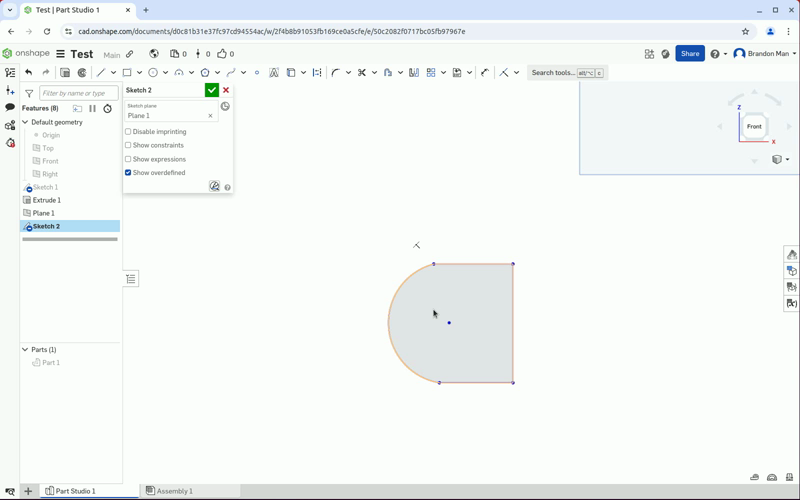
click(433, 309)
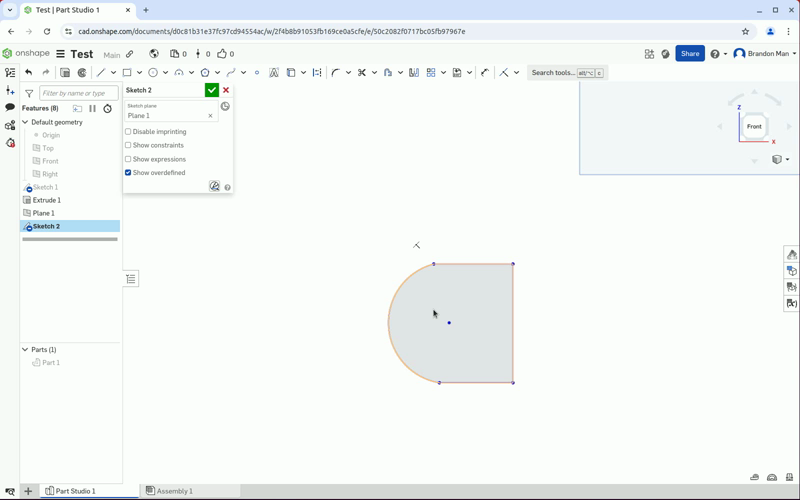
scroll(-6)
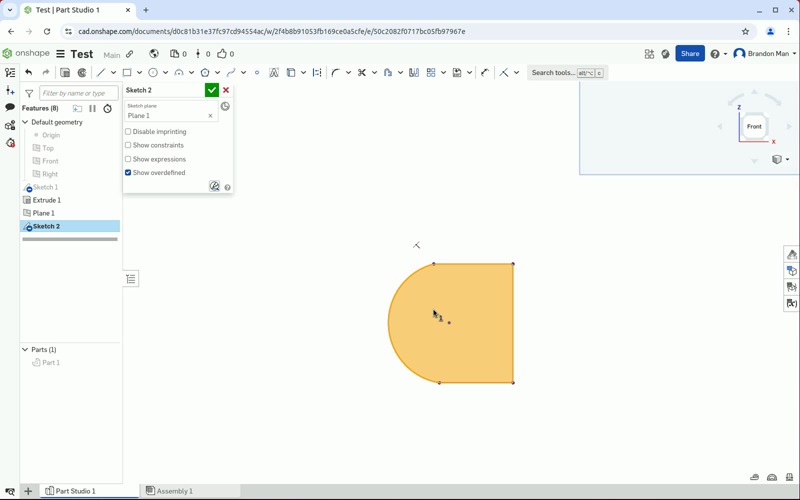
scroll(-6)
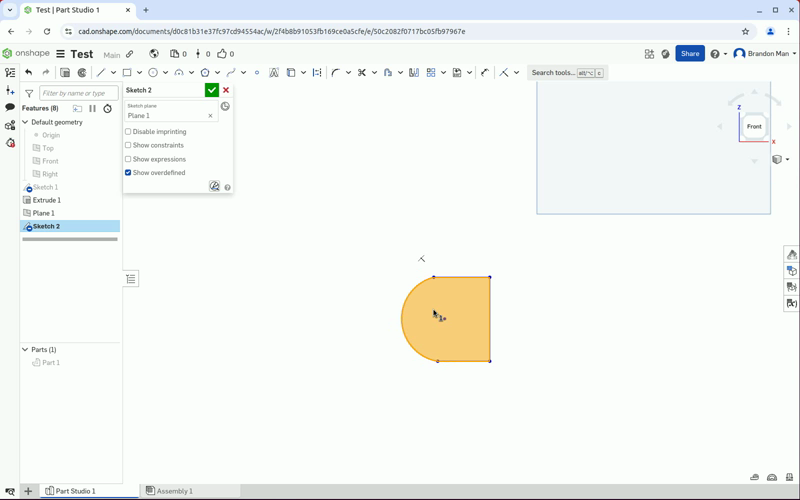
scroll(-6)
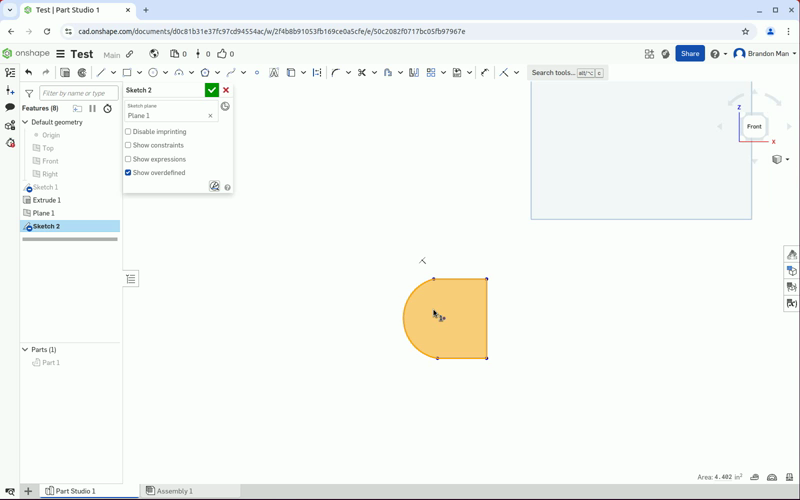
scroll(-6)
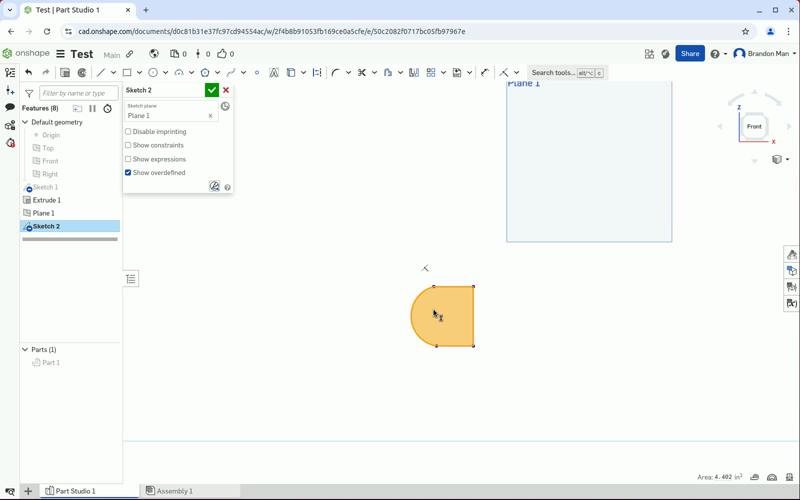
scroll(-6)
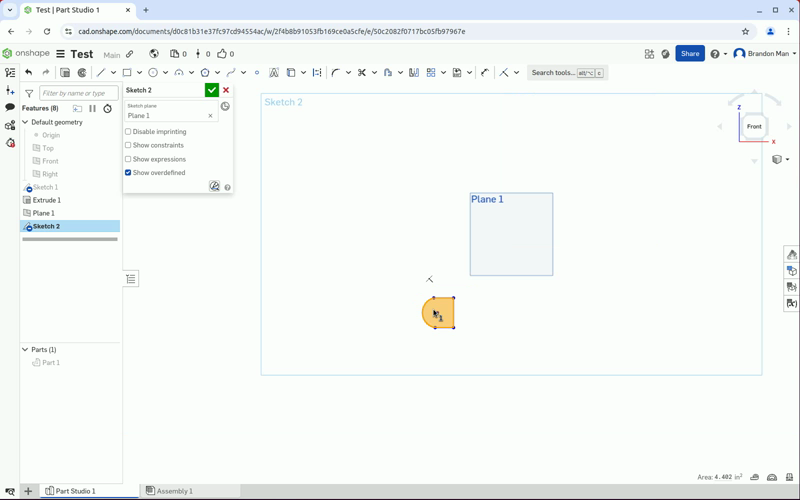
scroll(-6)
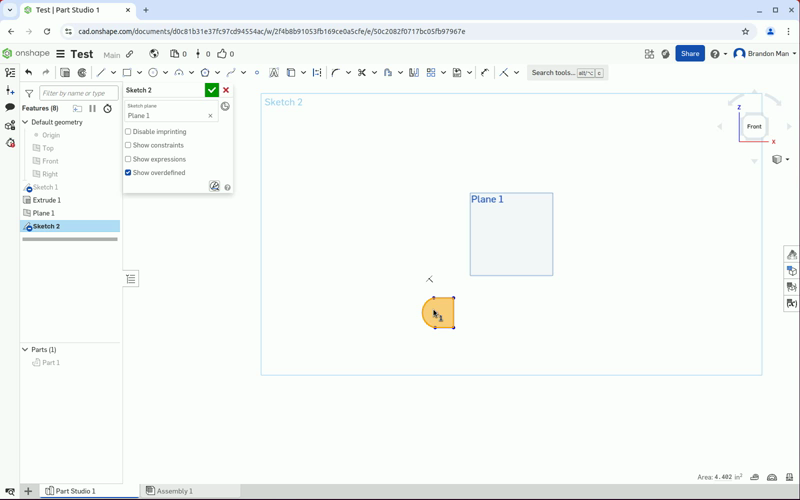
scroll(-6)
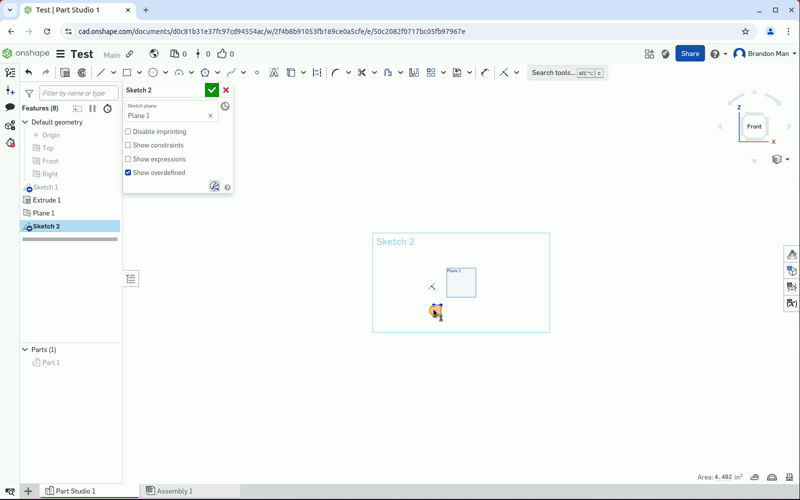
mouse_move(73, 352)
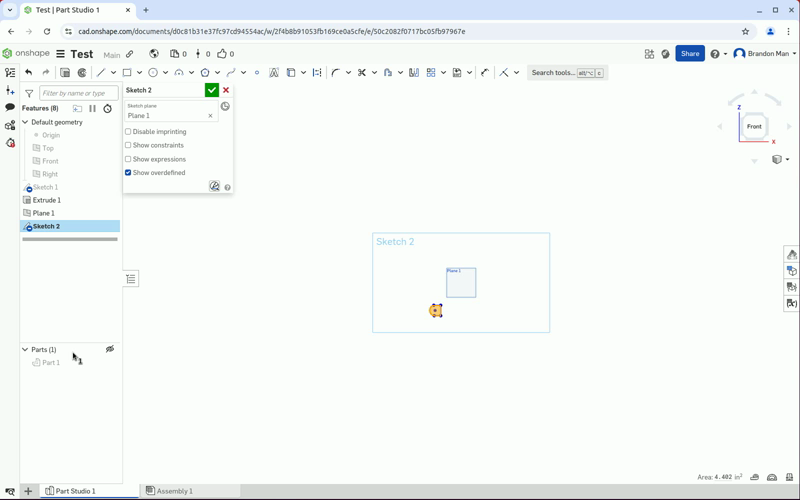
key(shift+y)
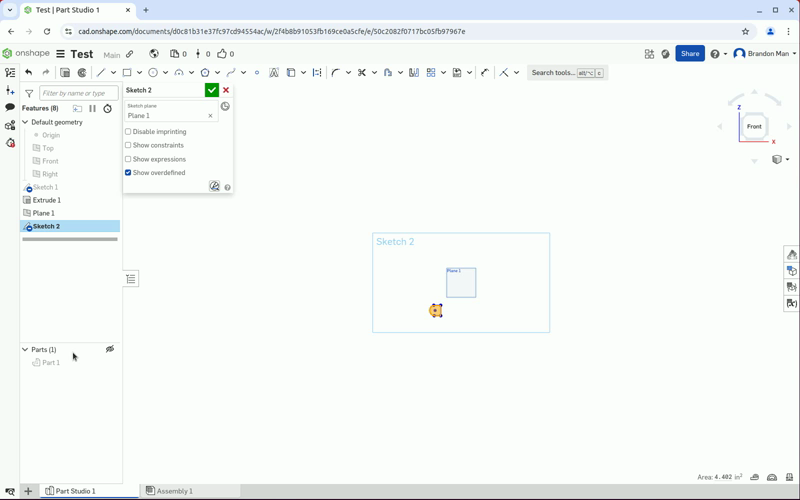
key(shift+e)
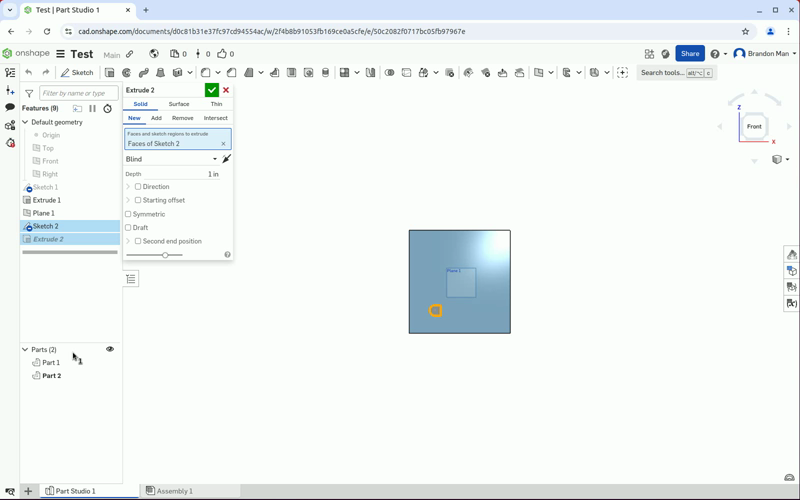
mouse_move(143, 106)
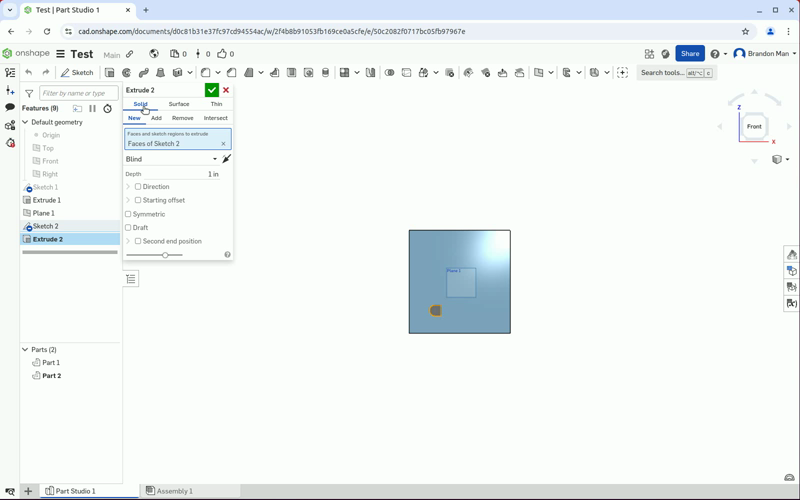
click(143, 106)
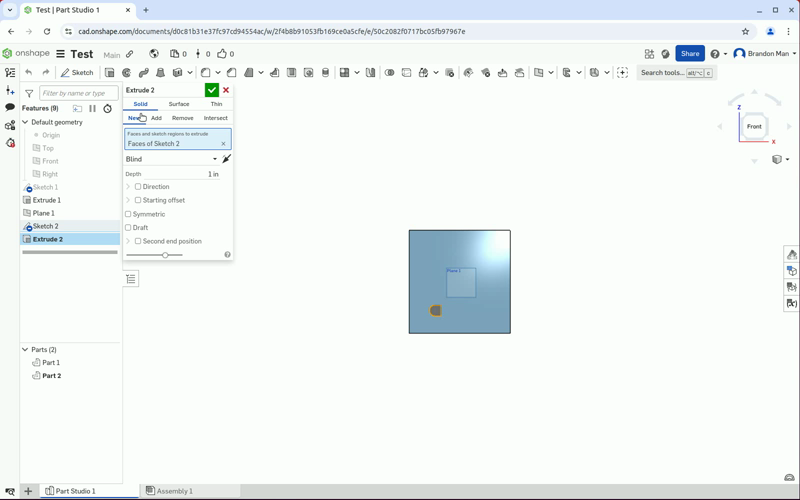
mouse_move(137, 120)
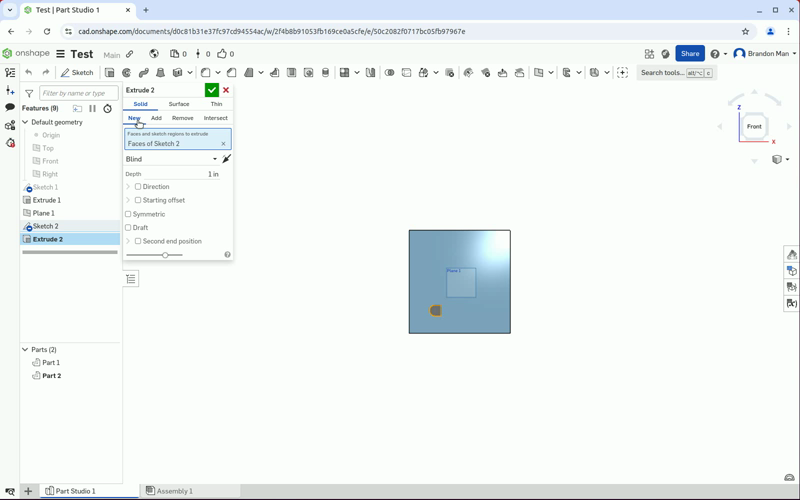
click(137, 120)
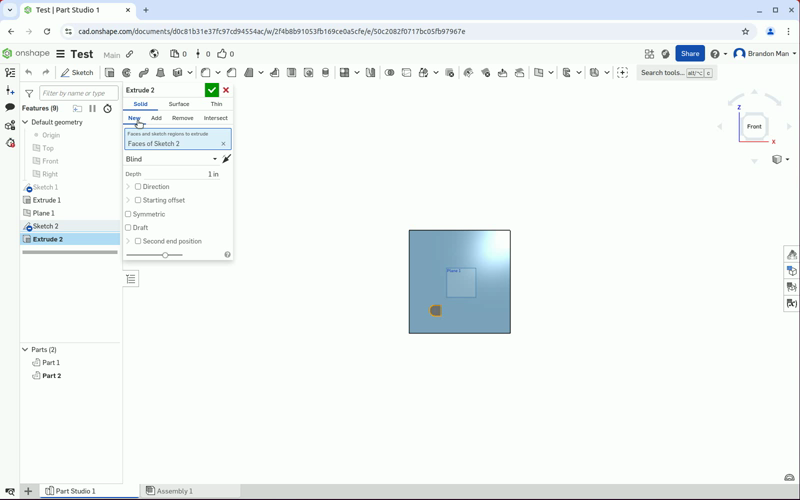
key(tab, 4)
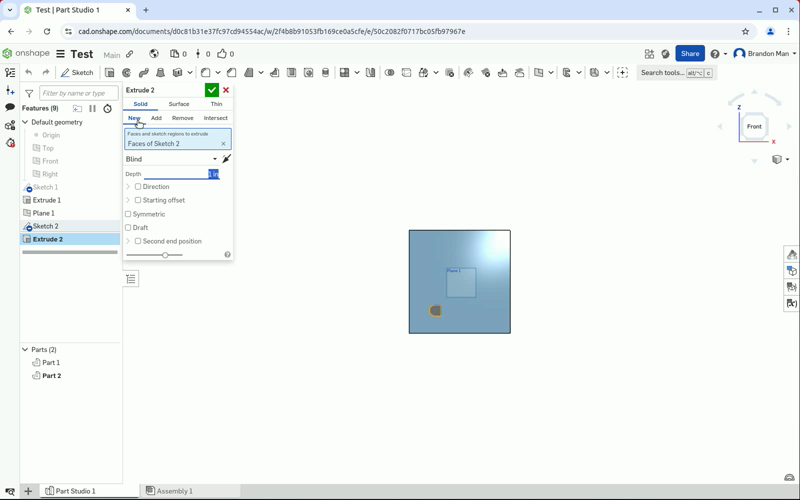
text(0.481)
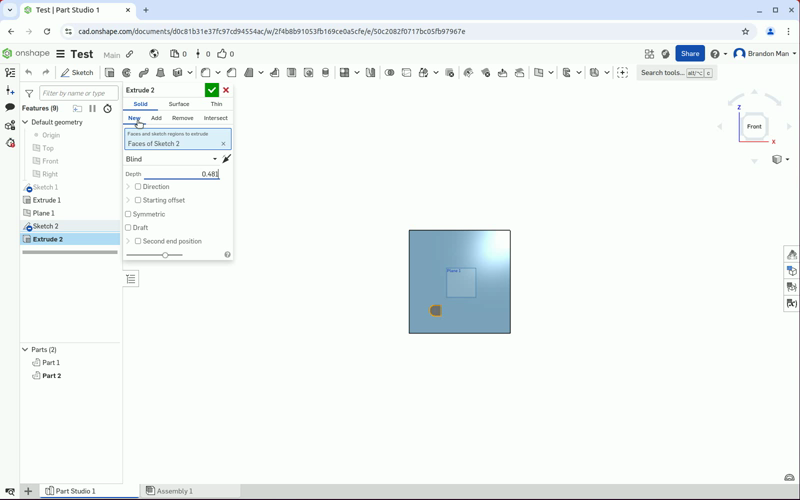
key(enter)
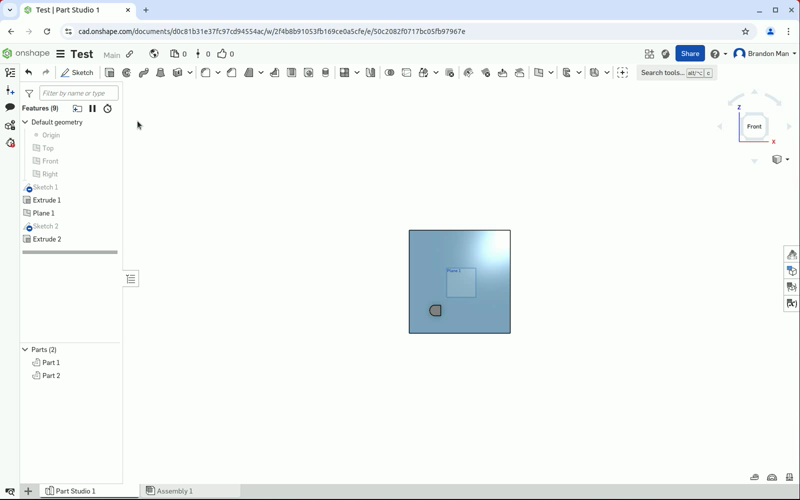
key(shift+h)
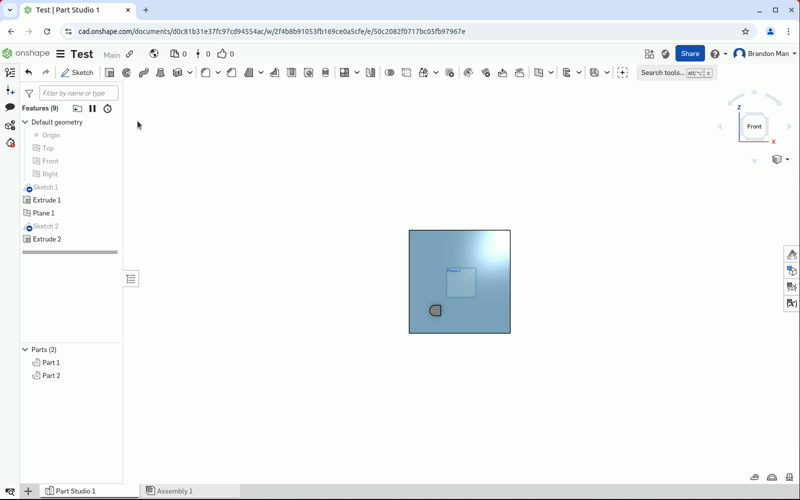
key(shift+h)
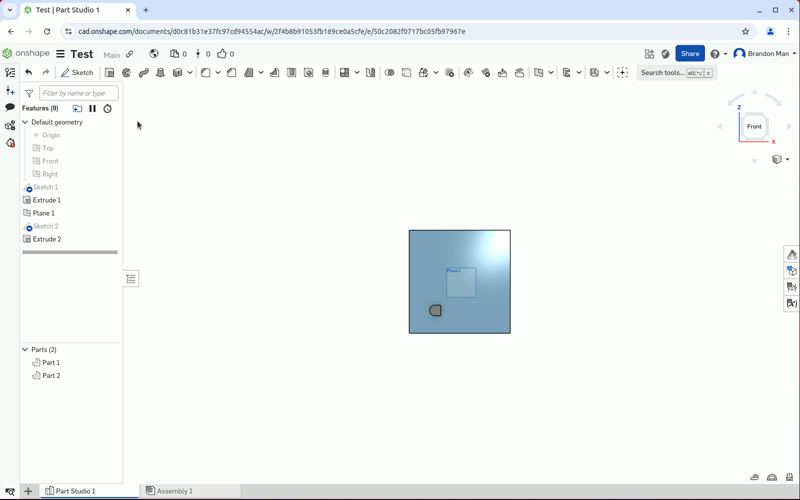
mouse_move(73, 189)
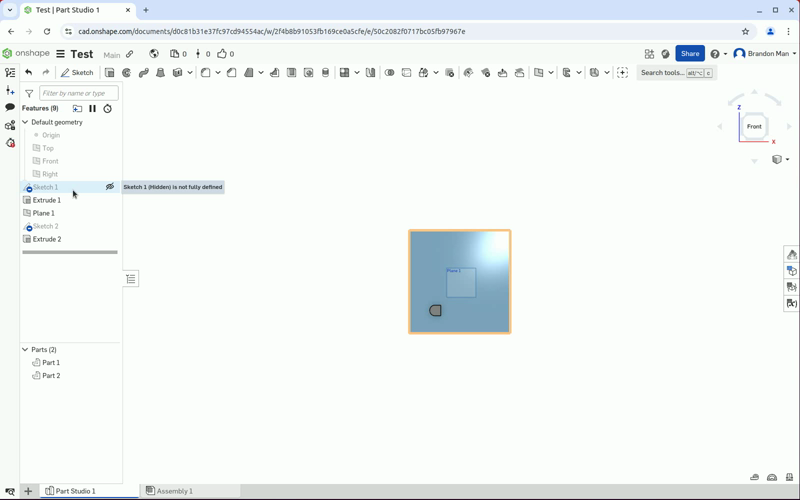
click(73, 189)
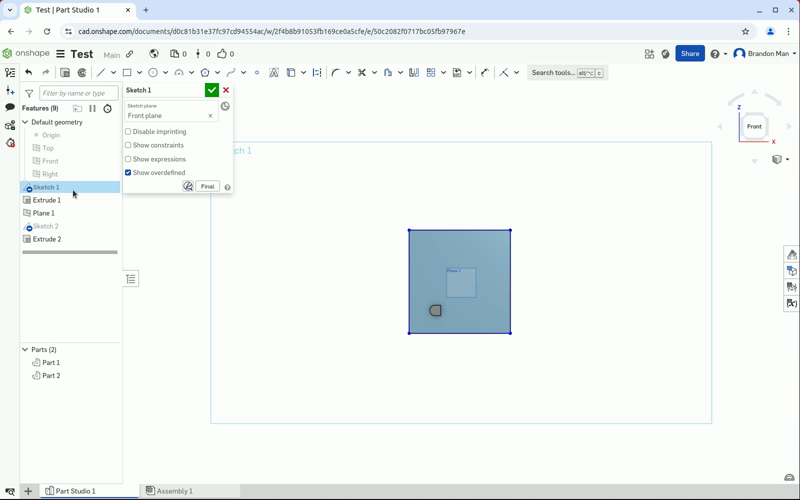
mouse_move(229, 92)
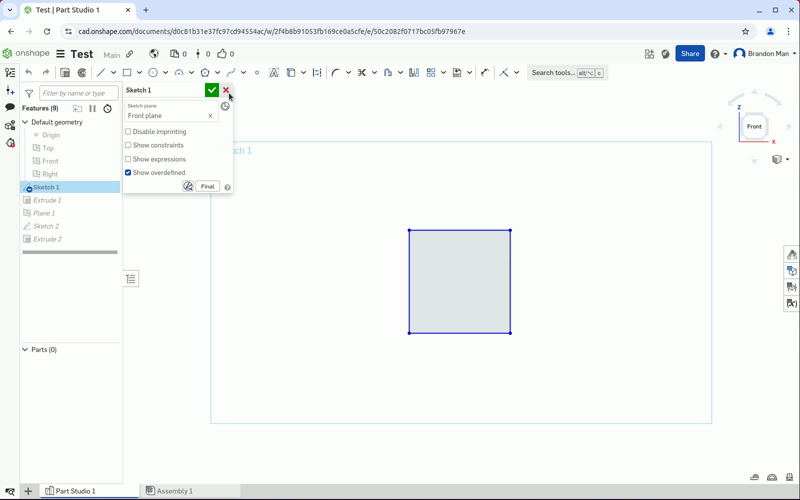
click(229, 92)
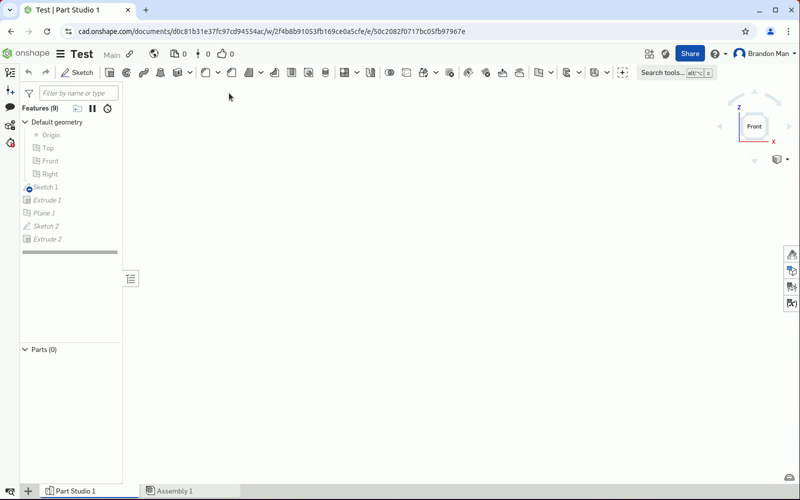
key(shift+s)
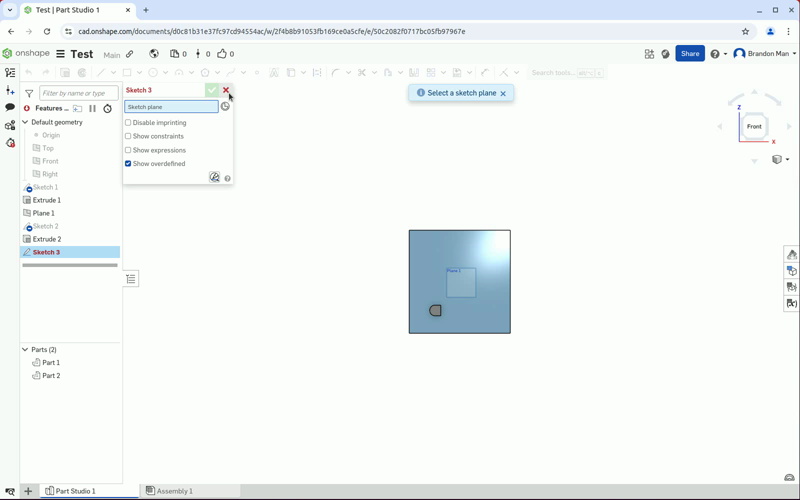
mouse_move(73, 215)
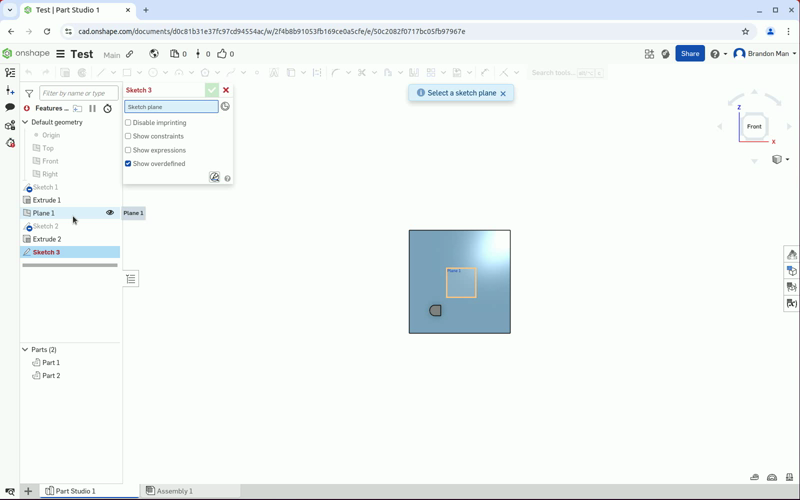
click(73, 215)
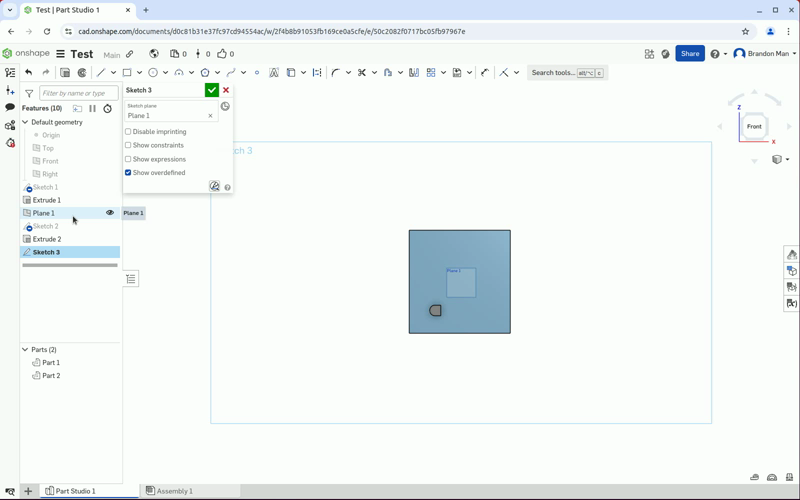
mouse_move(73, 352)
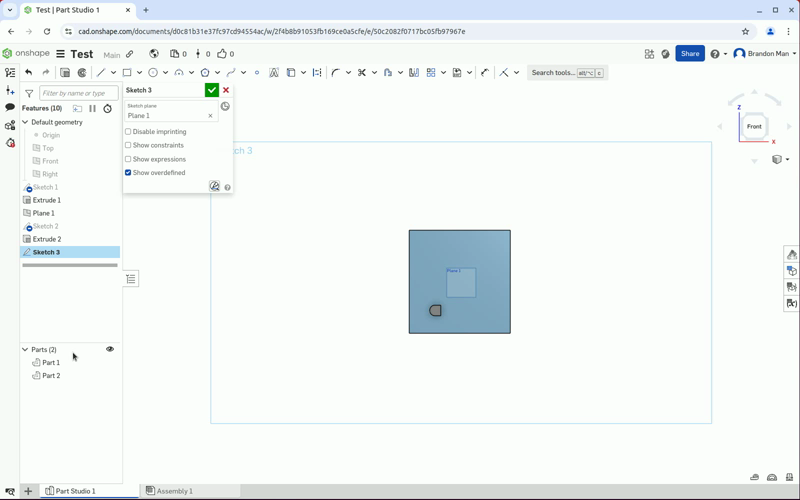
key(y)
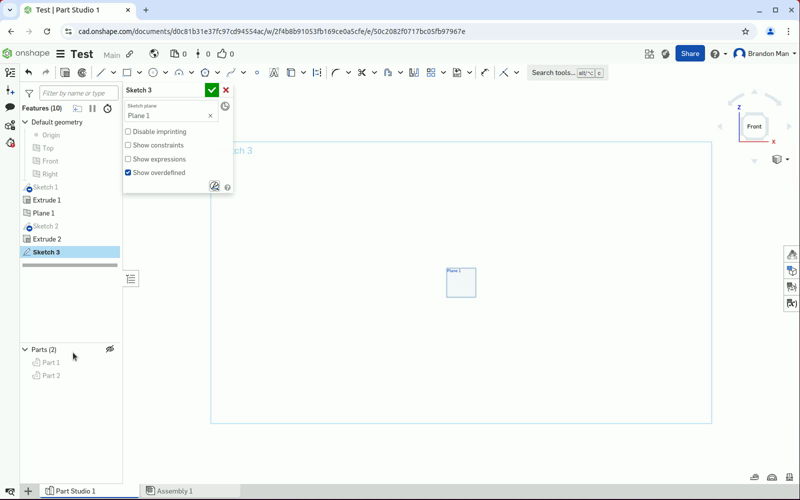
key(l)
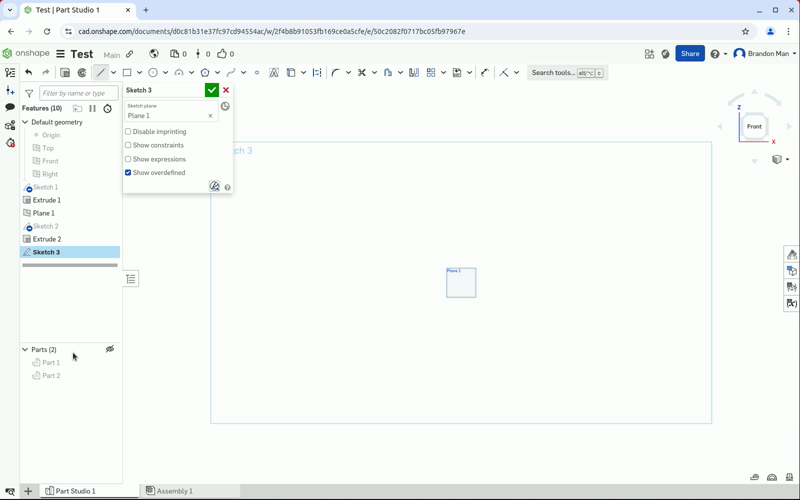
key_down(shift)
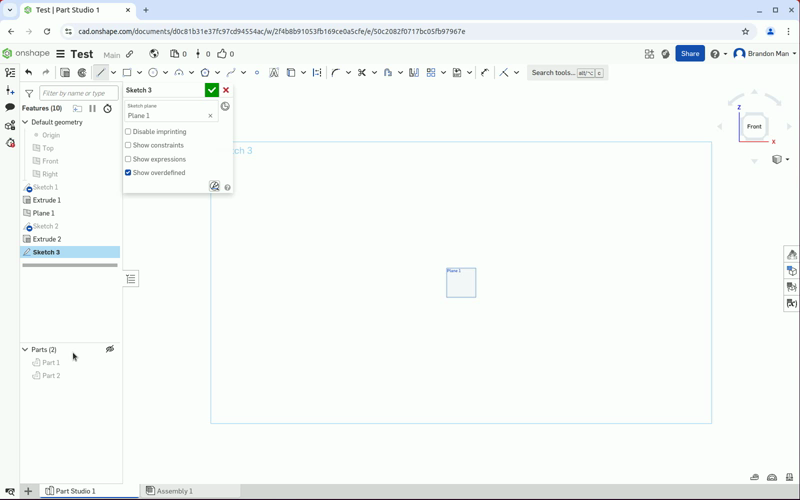
mouse_move(474, 314)
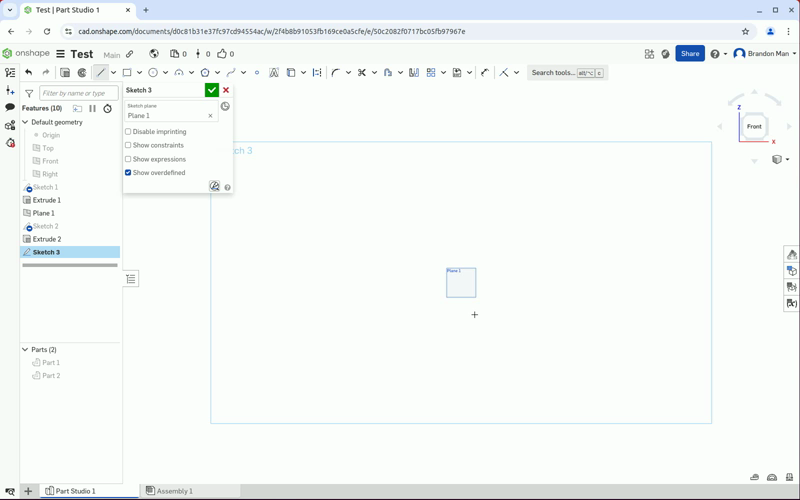
click(474, 314)
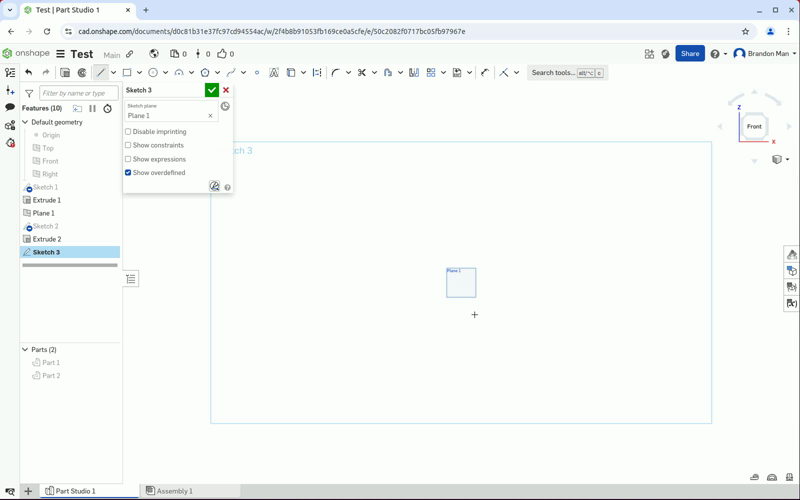
key_up(shift)
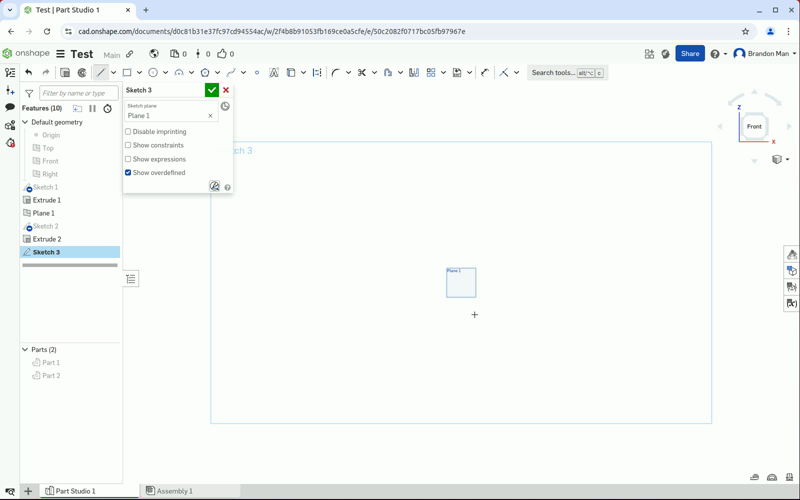
key_down(shift)
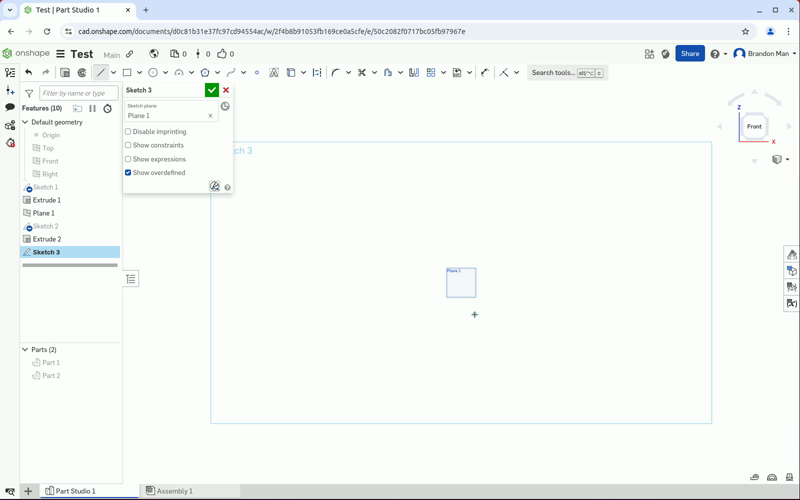
mouse_move(504, 314)
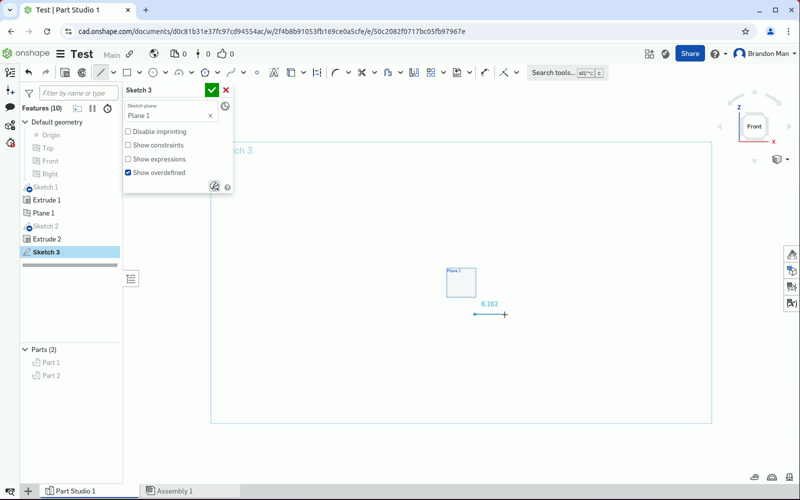
mouse_move(481, 314)
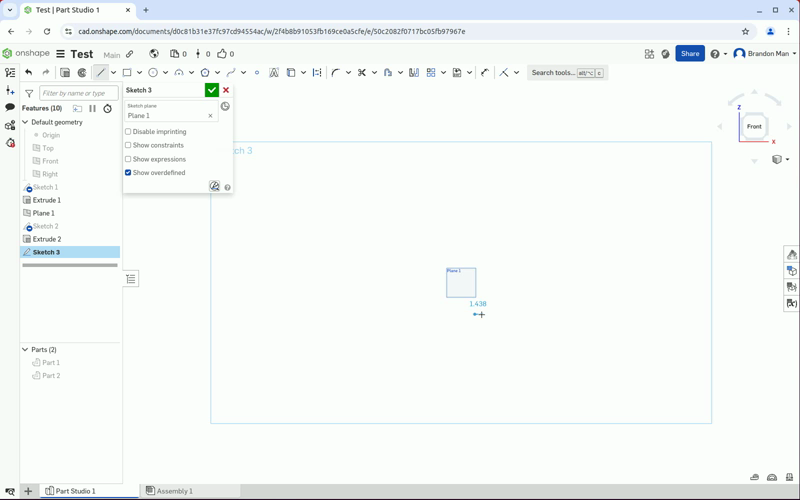
scroll(6)
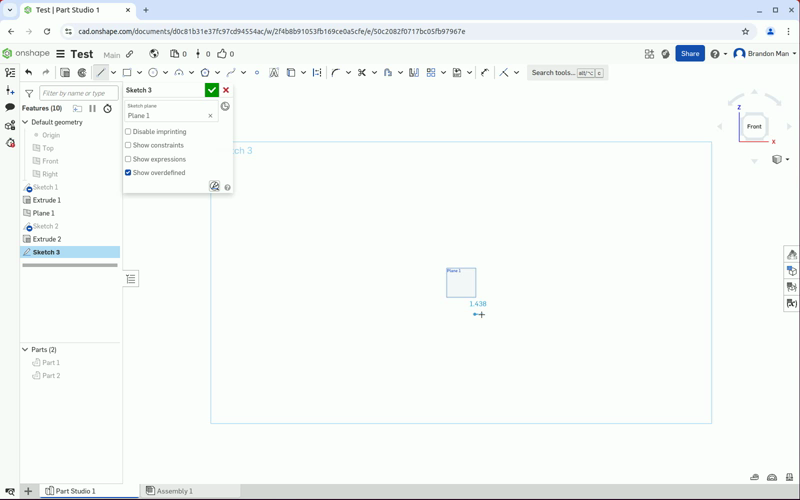
scroll(6)
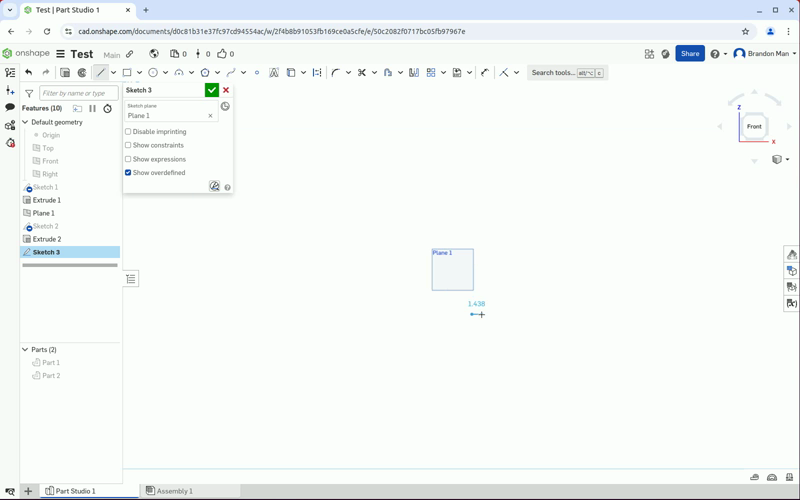
scroll(6)
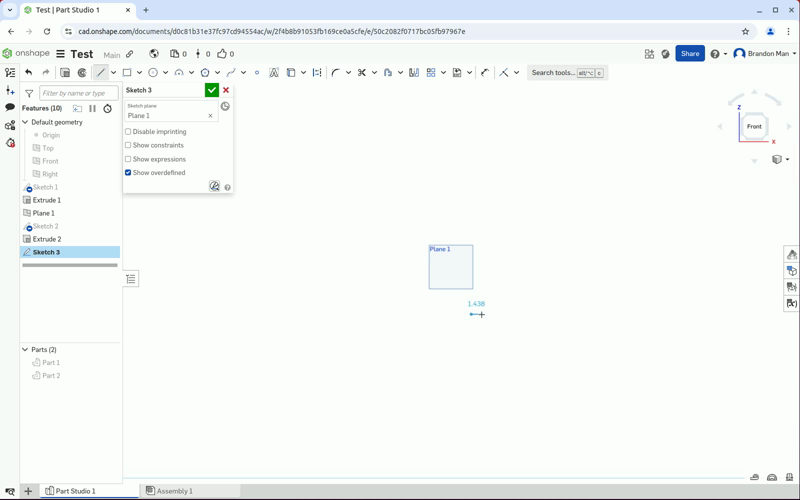
scroll(6)
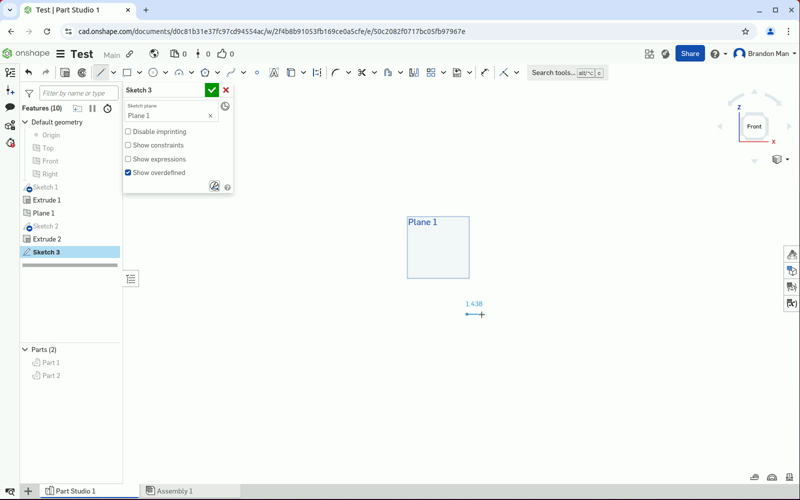
scroll(6)
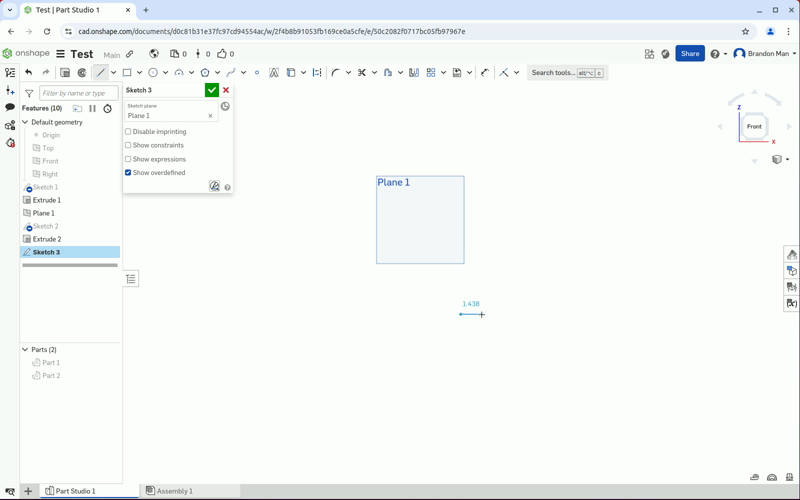
scroll(6)
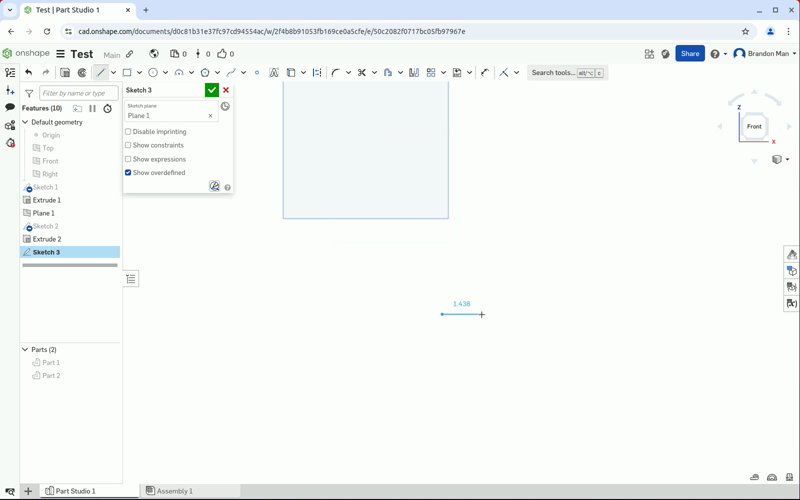
scroll(6)
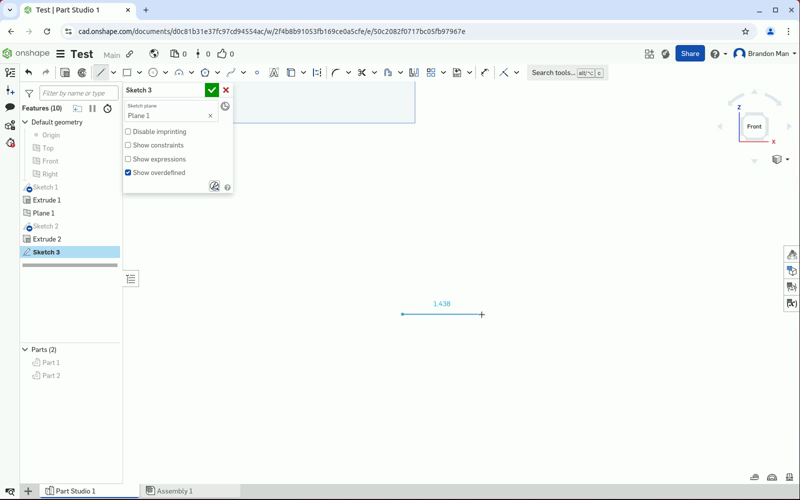
click(481, 314)
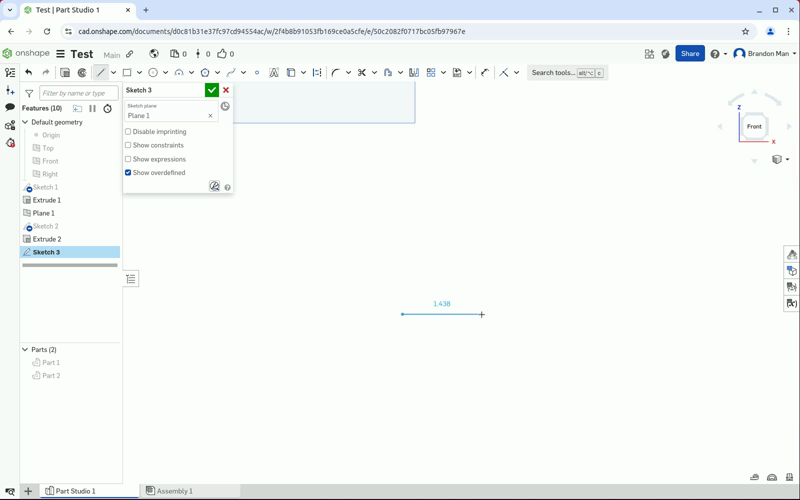
scroll(-6)
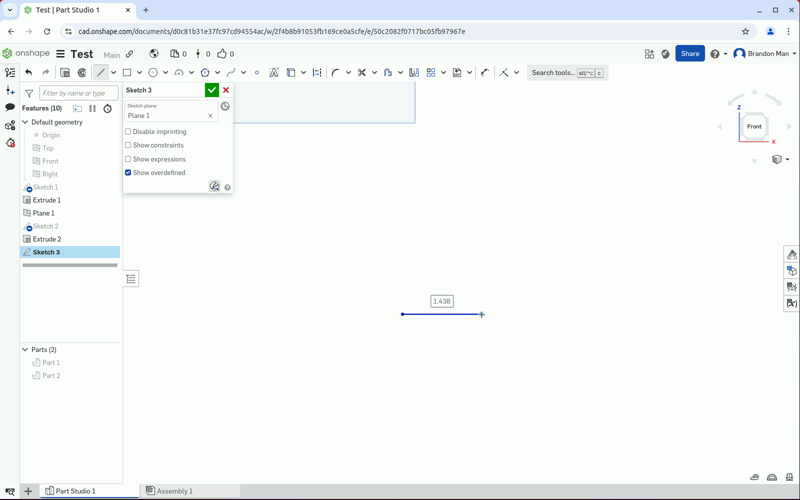
scroll(-6)
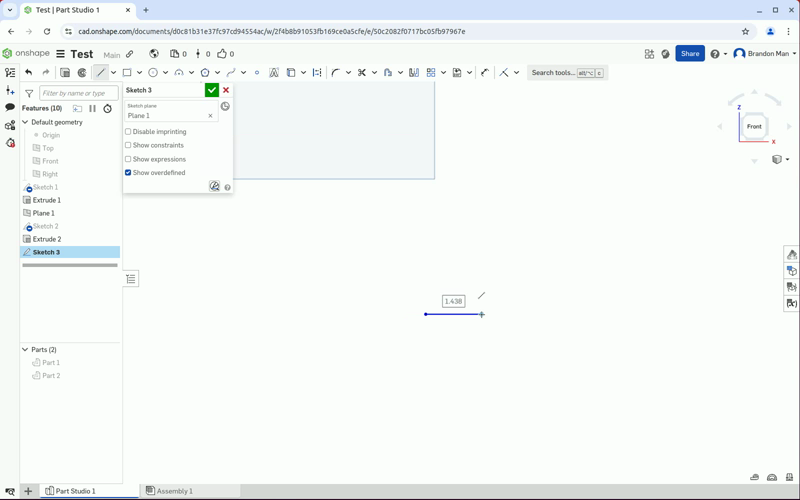
scroll(-6)
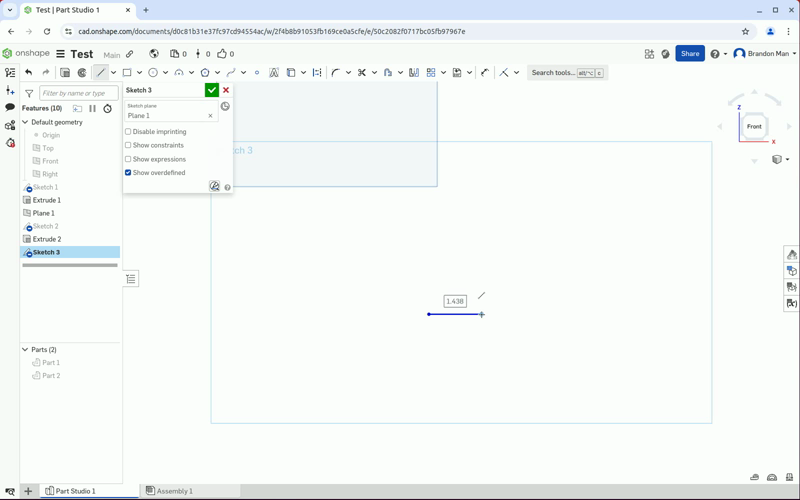
scroll(-6)
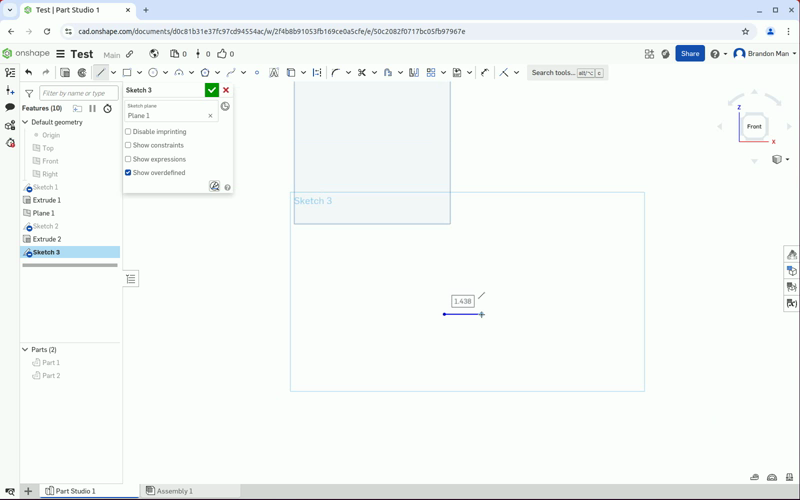
scroll(-6)
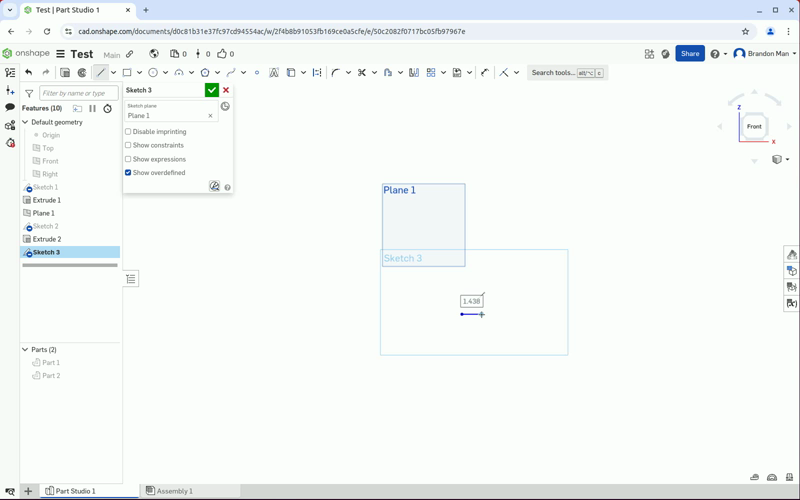
scroll(-6)
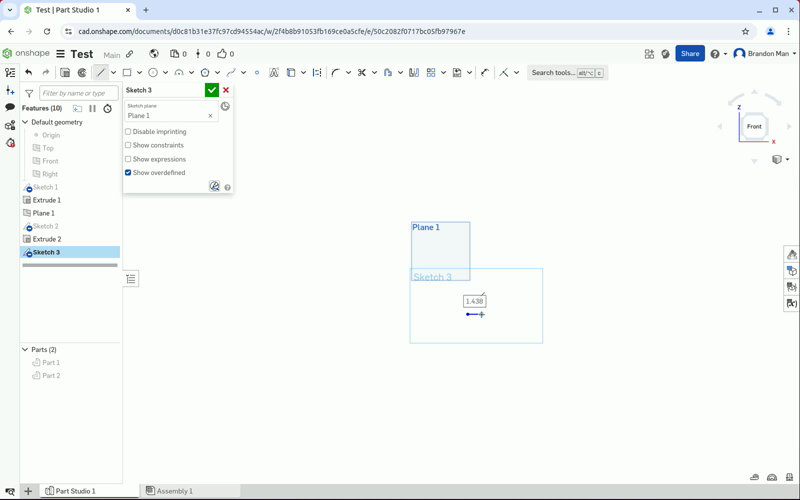
scroll(-6)
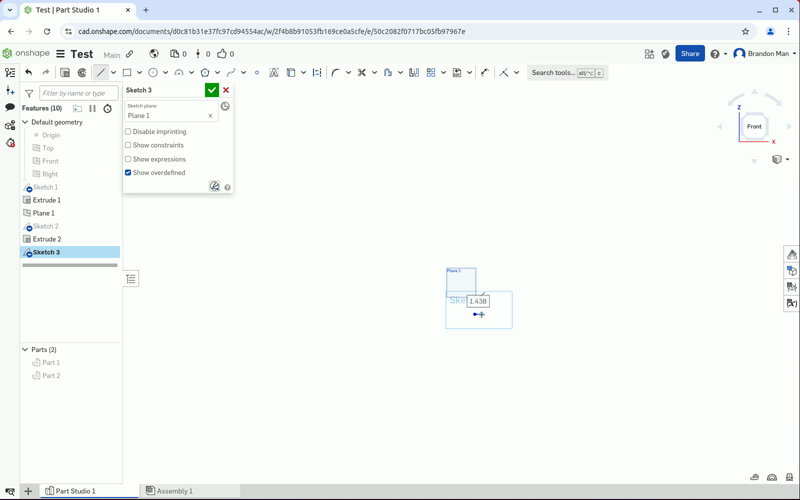
key_up(shift)
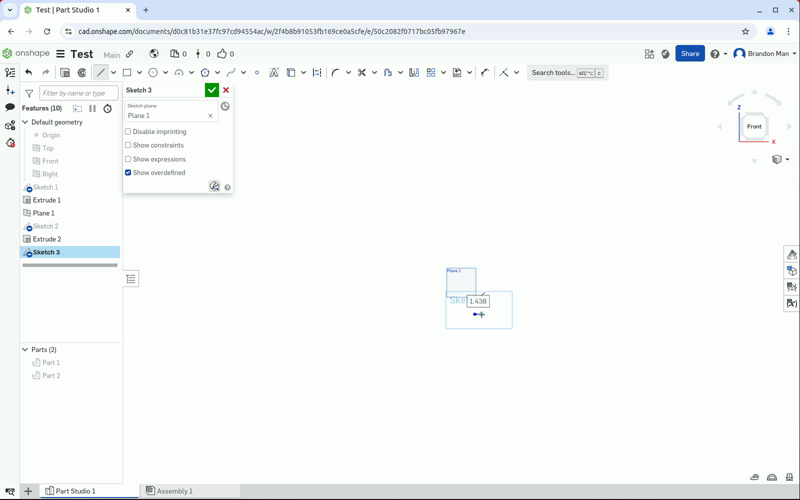
key(esc)
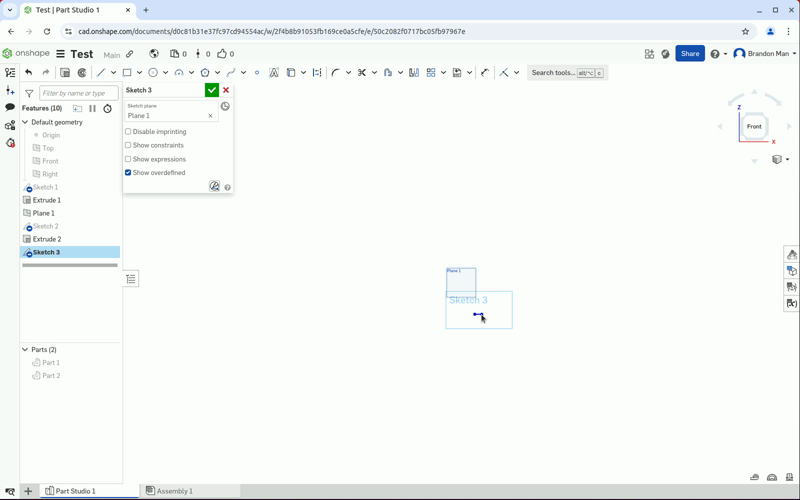
key(a)
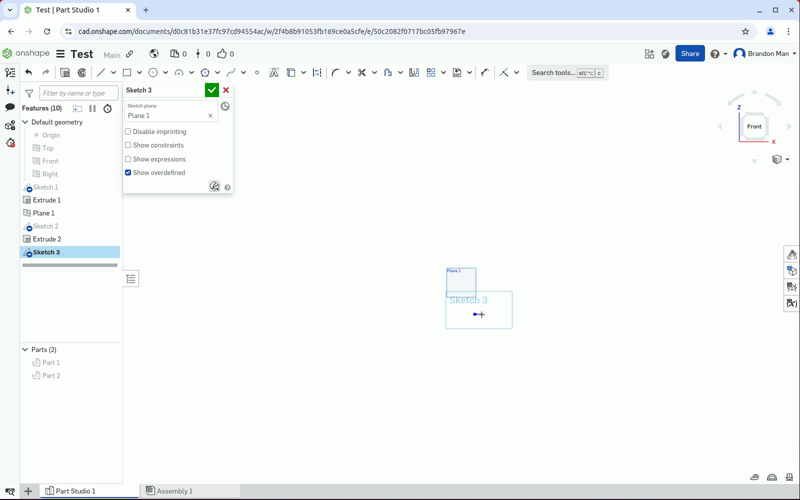
mouse_move(481, 314)
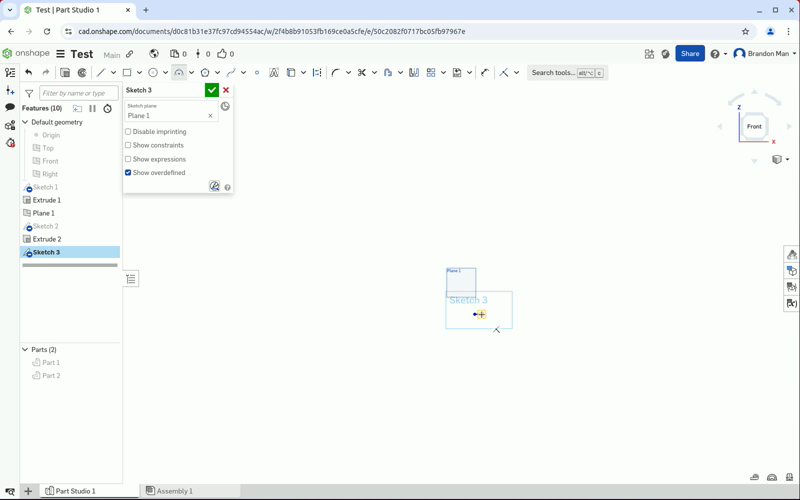
click(481, 314)
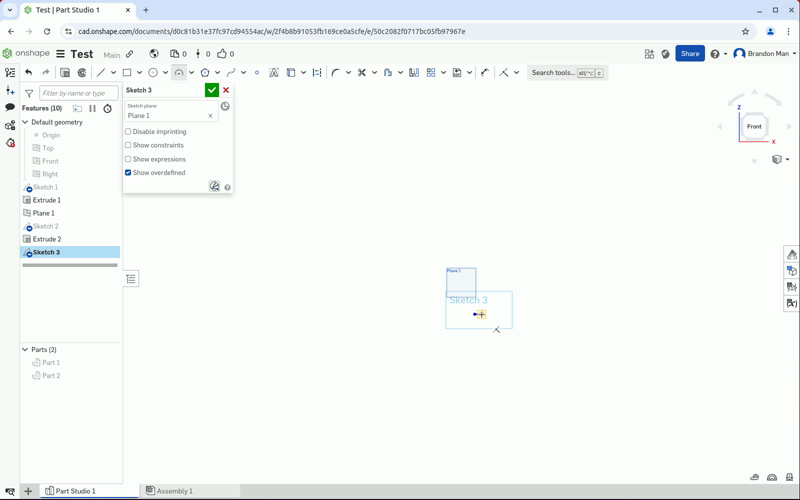
key_down(shift)
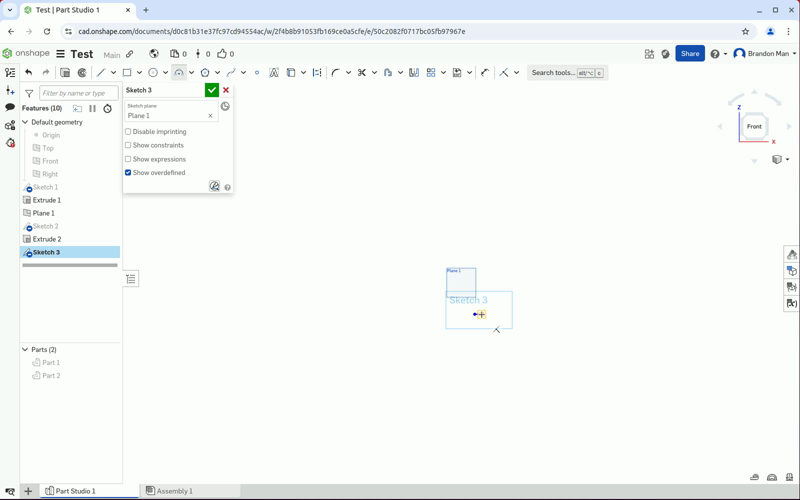
mouse_move(481, 304)
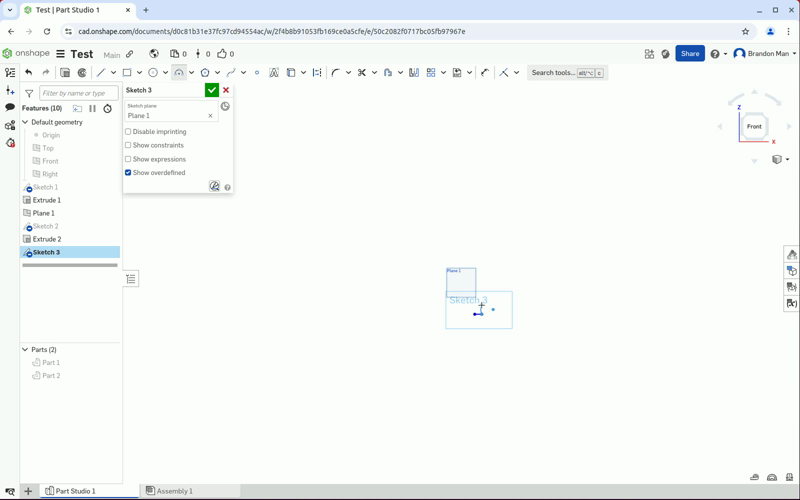
click(481, 304)
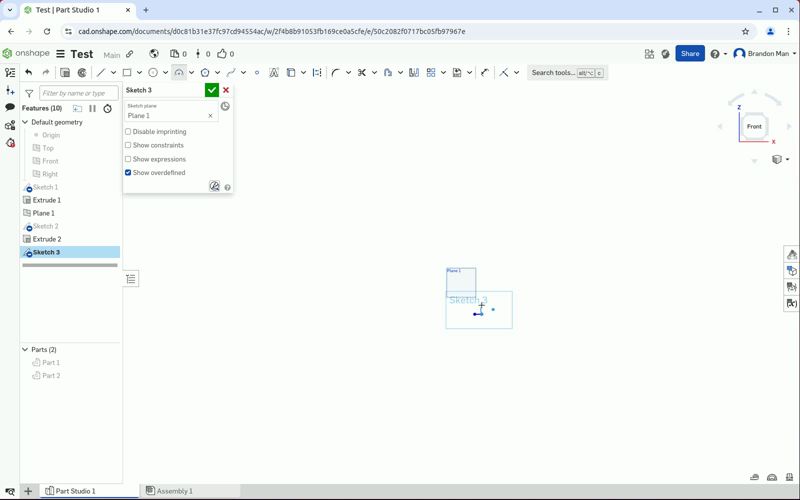
mouse_move(486, 309)
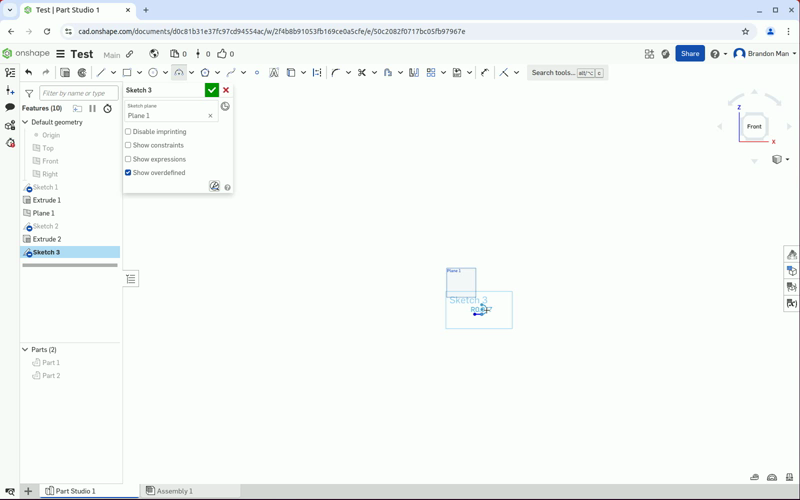
click(486, 309)
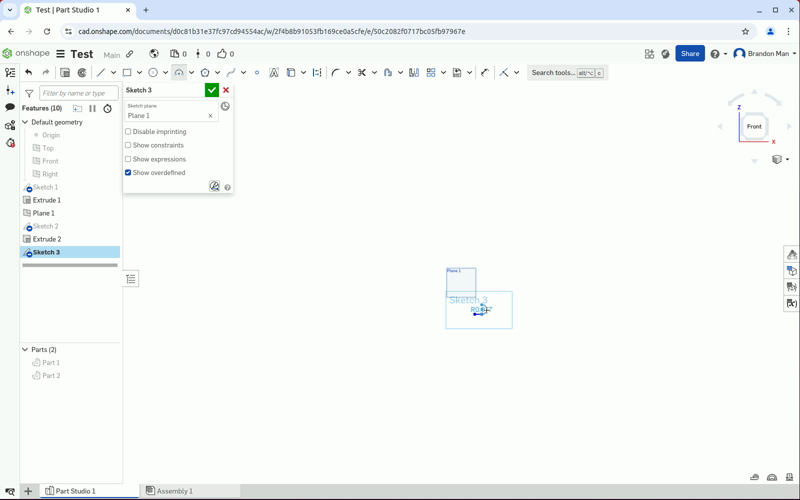
key_up(shift)
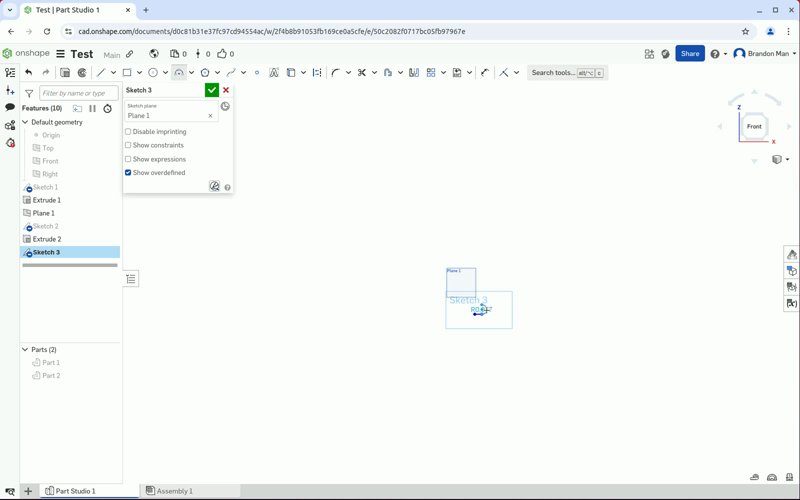
key(esc)
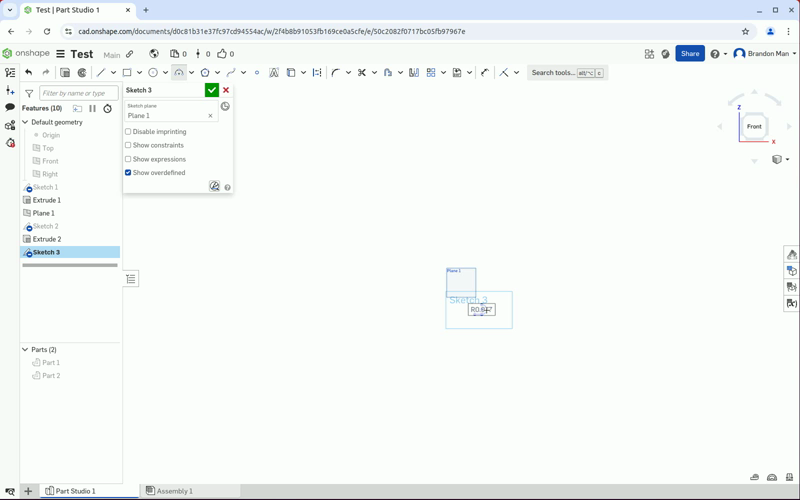
key(l)
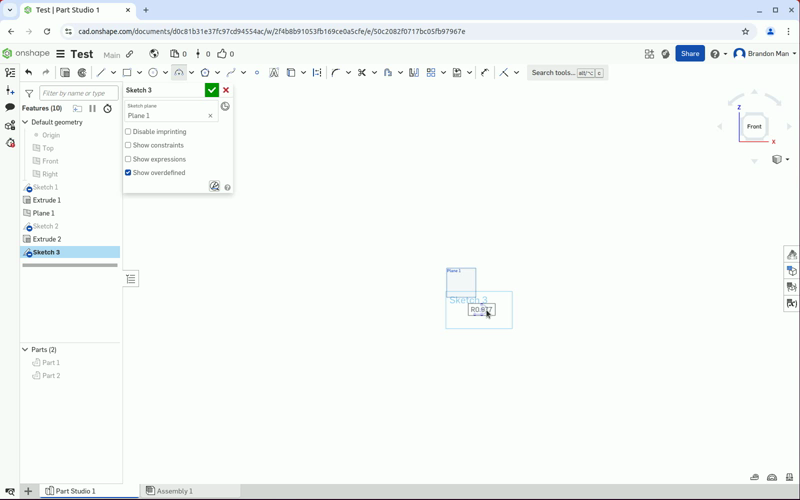
mouse_move(481, 304)
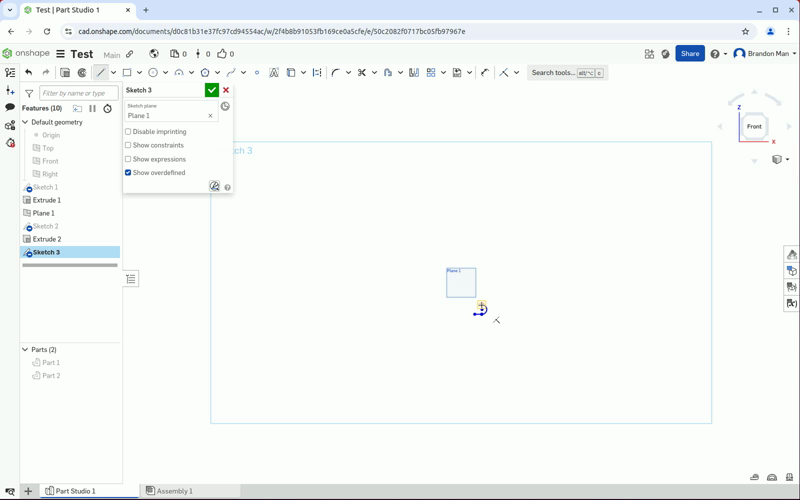
click(481, 304)
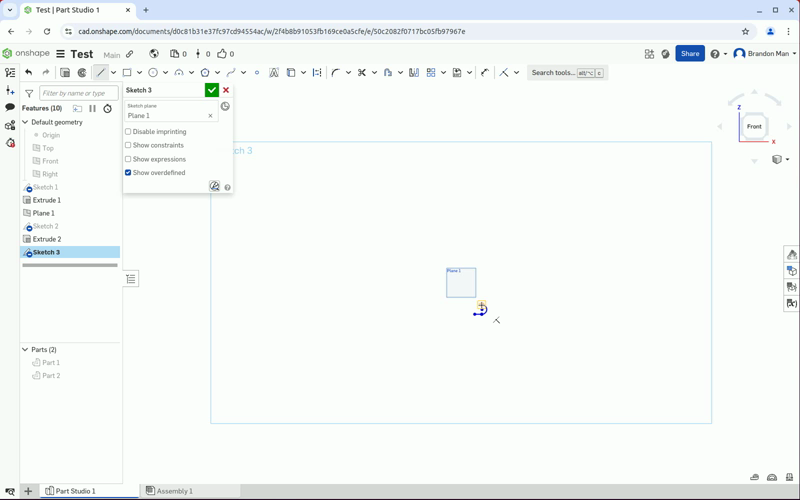
key_down(shift)
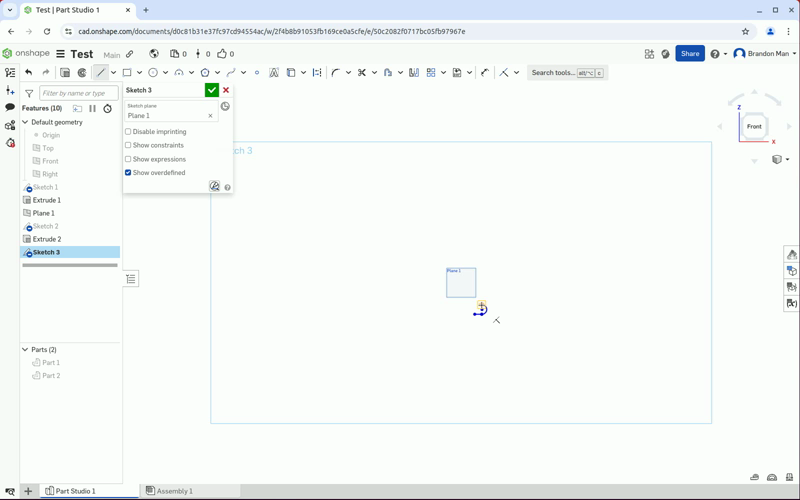
mouse_move(511, 304)
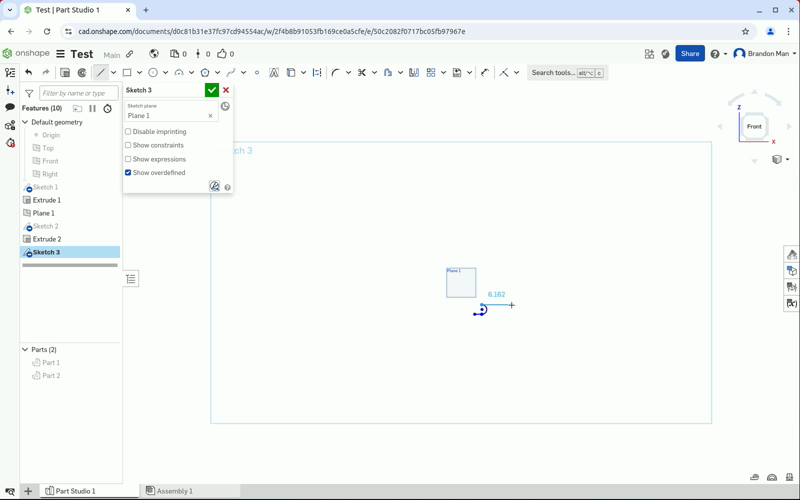
mouse_move(474, 304)
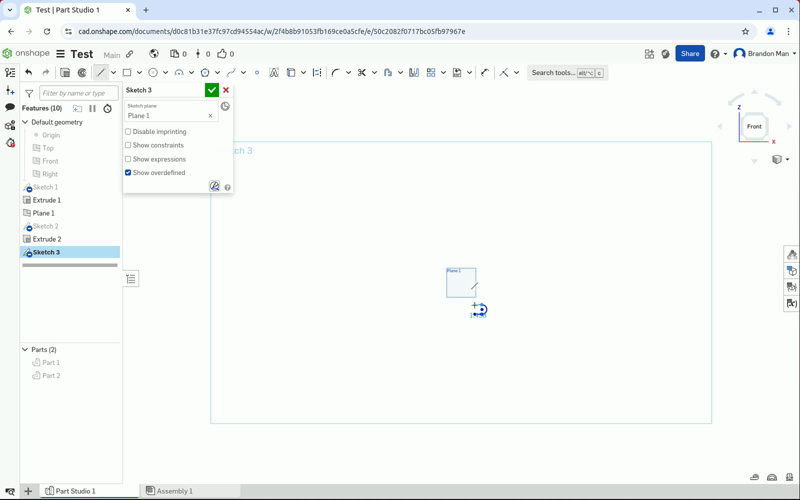
scroll(6)
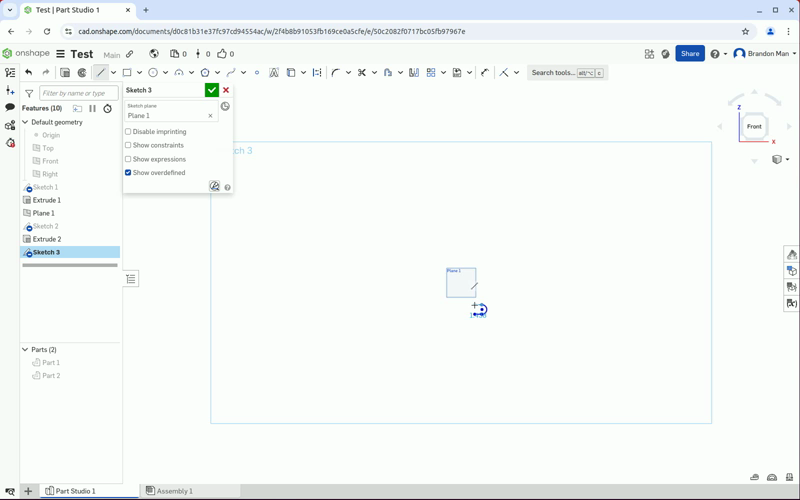
scroll(6)
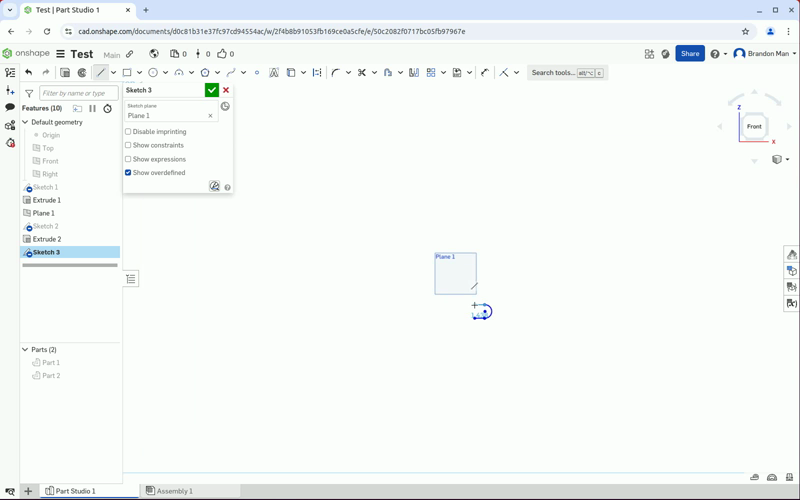
scroll(6)
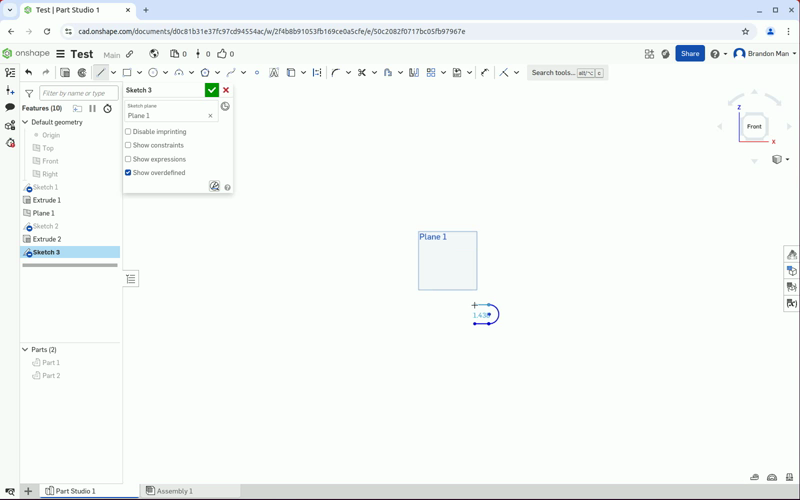
scroll(6)
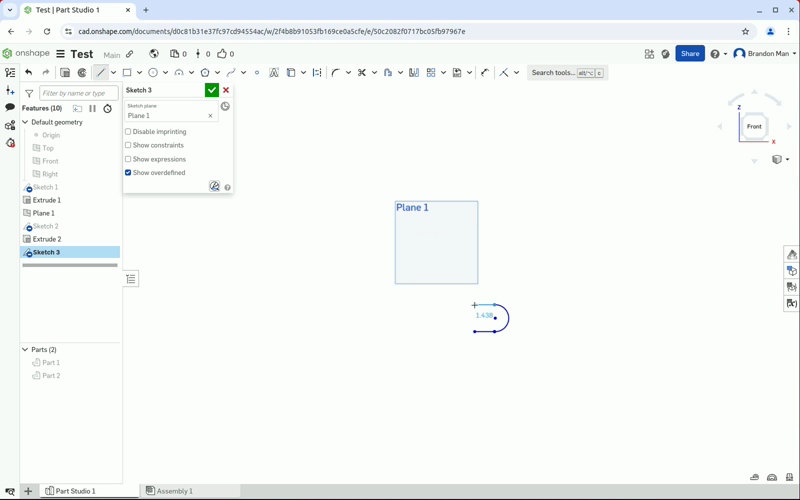
scroll(6)
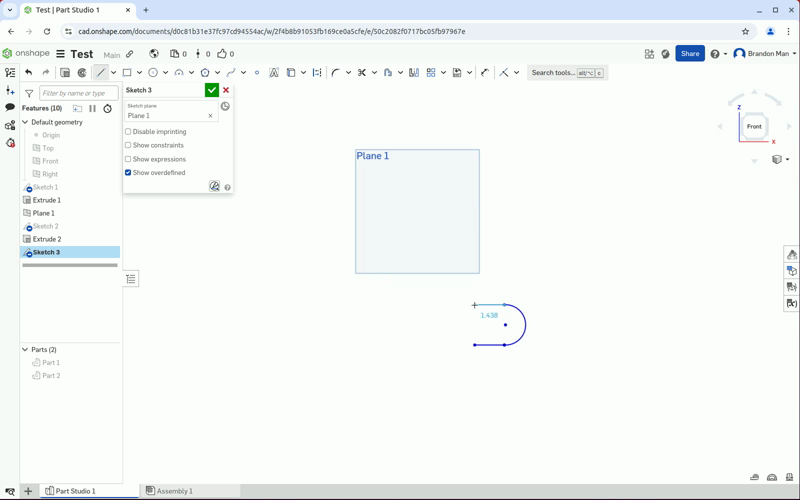
scroll(6)
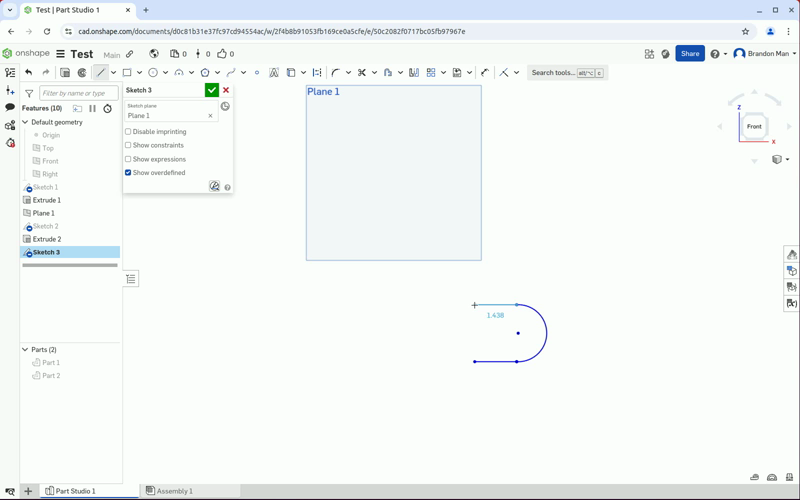
scroll(6)
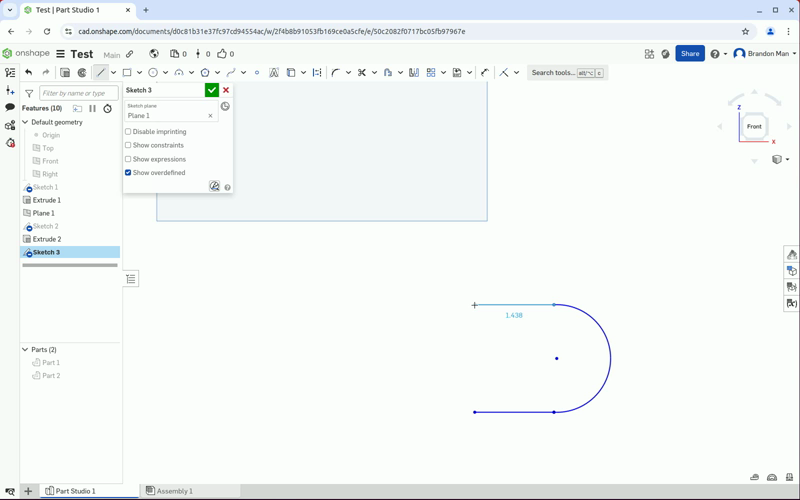
click(474, 304)
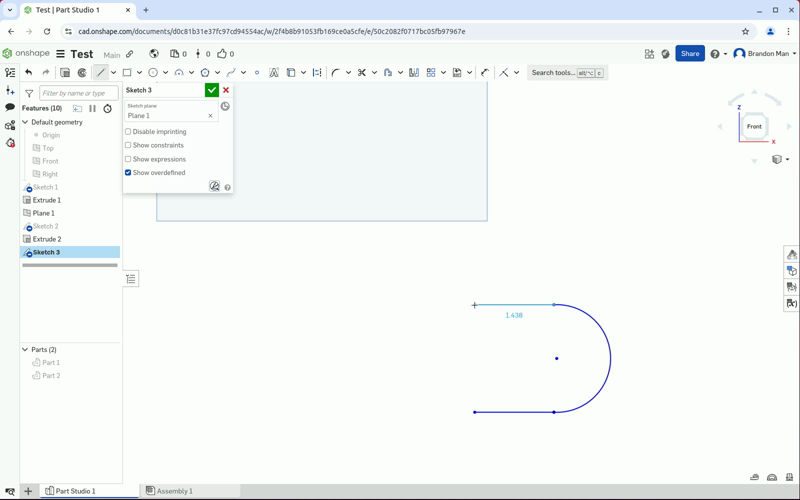
scroll(-6)
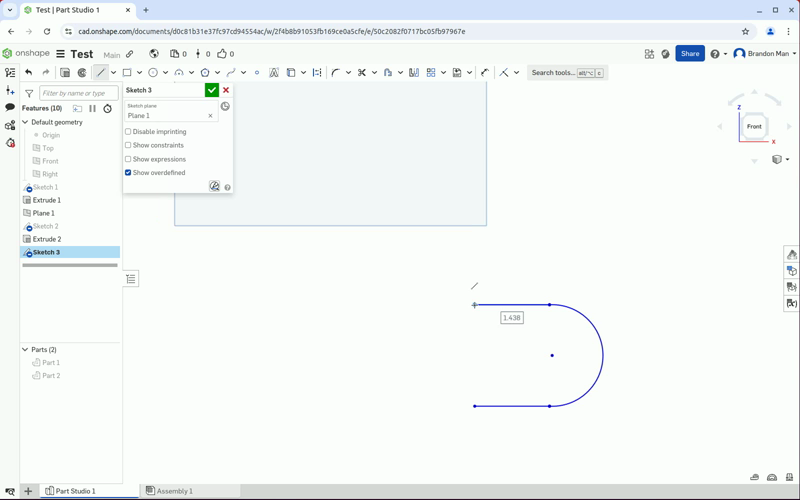
scroll(-6)
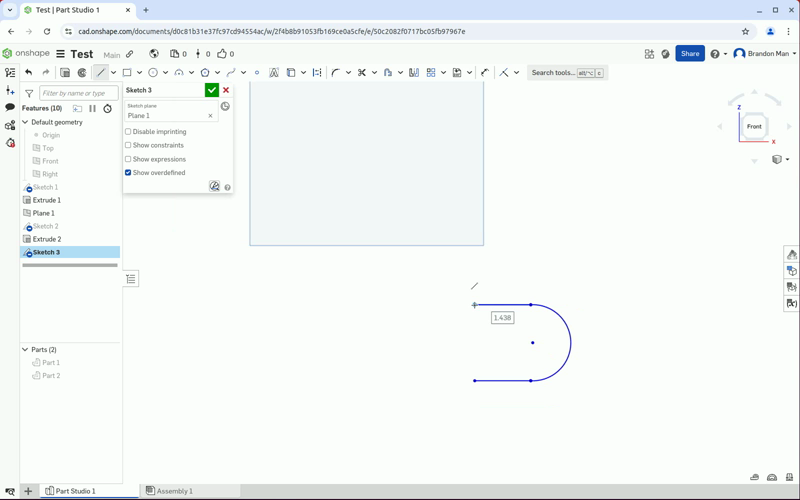
scroll(-6)
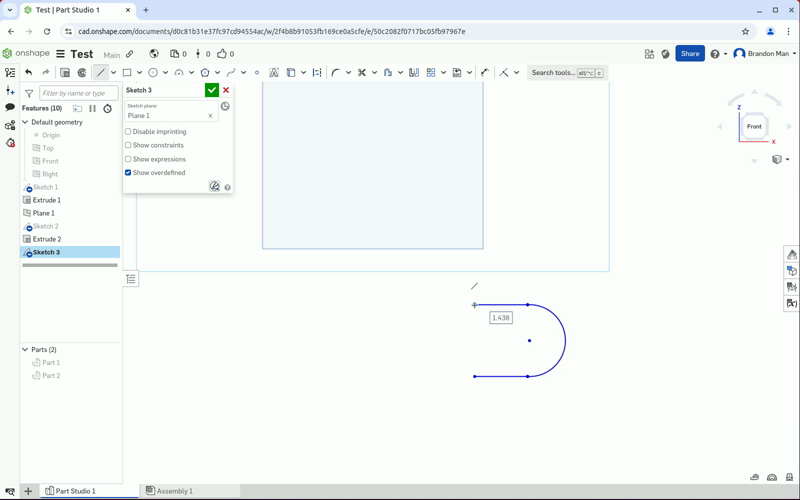
scroll(-6)
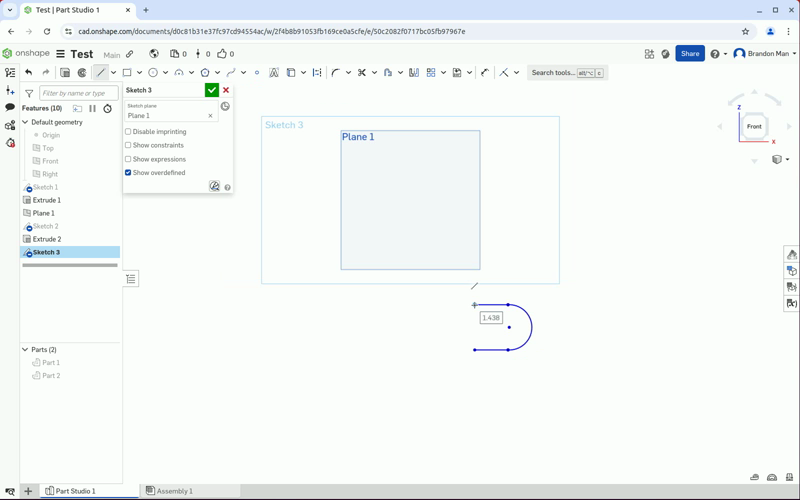
scroll(-6)
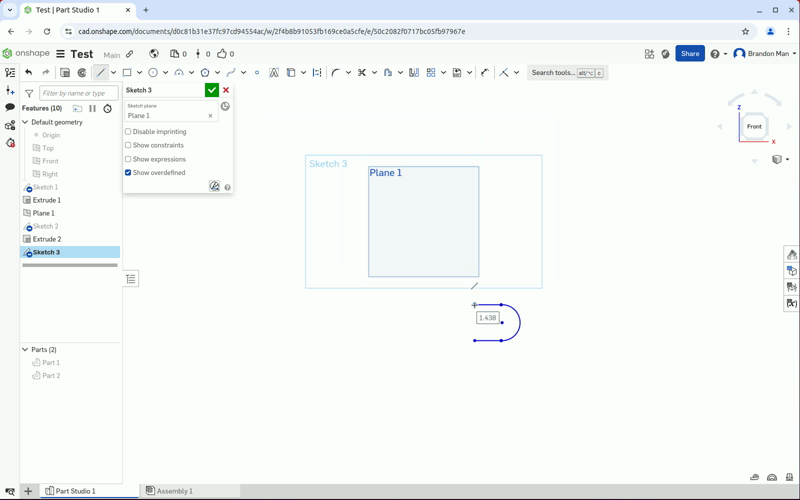
scroll(-6)
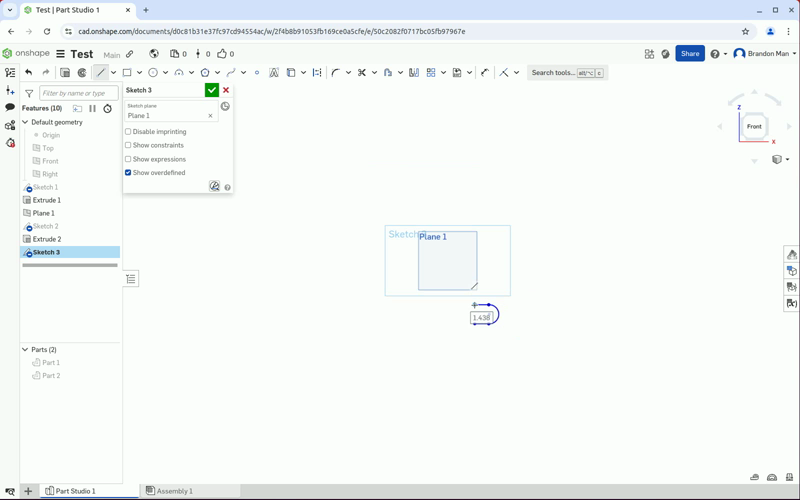
scroll(-6)
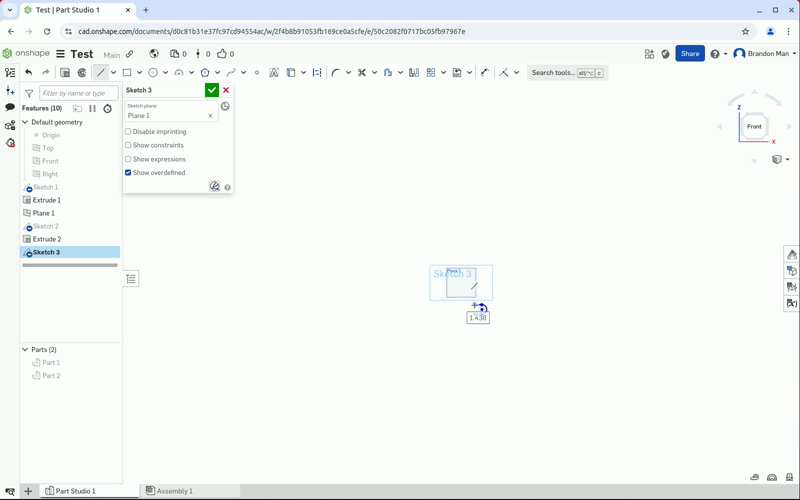
key_up(shift)
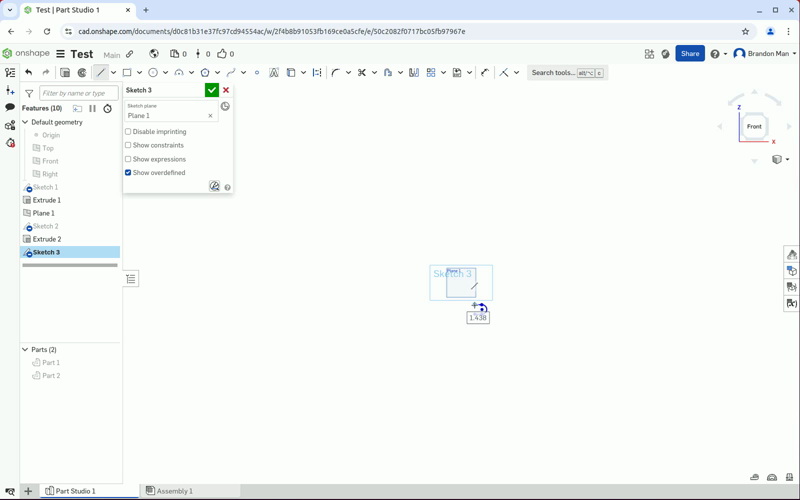
mouse_move(504, 304)
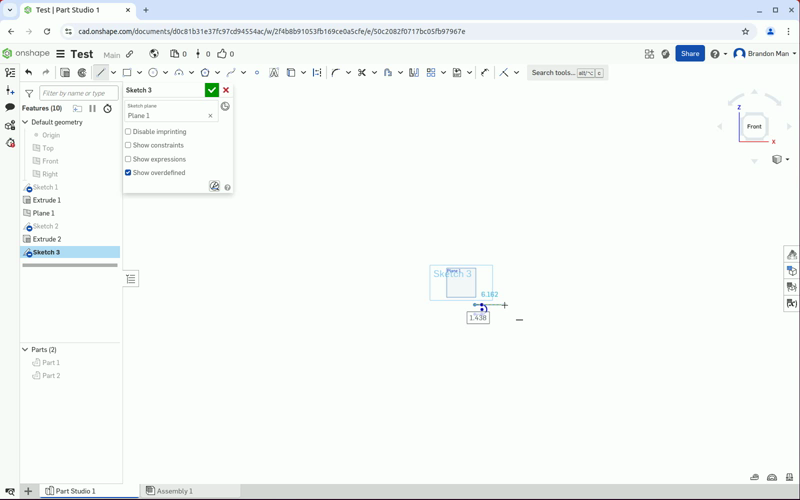
key_down(shift)
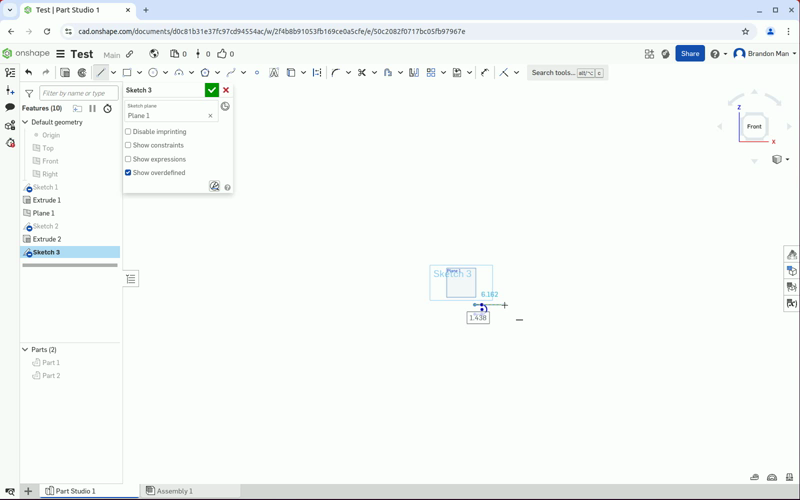
mouse_move(474, 314)
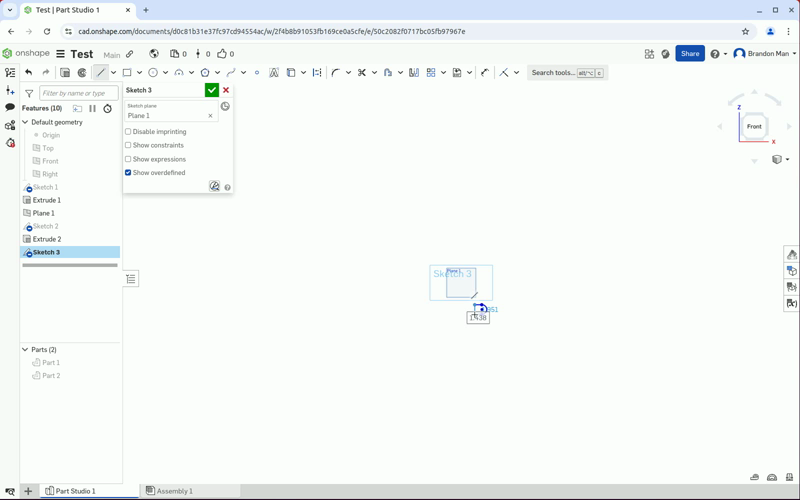
key_up(shift)
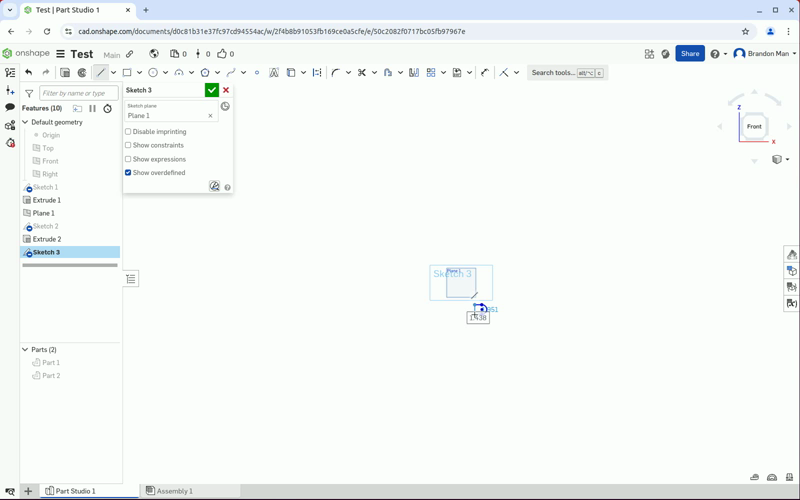
click(474, 314)
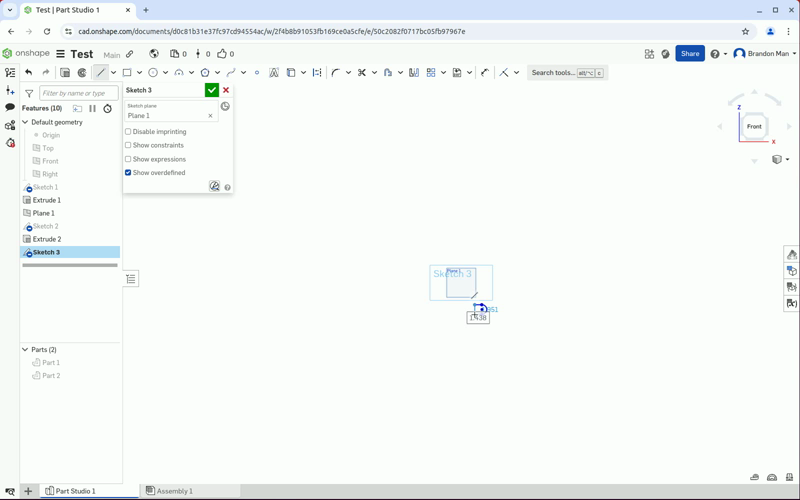
key(esc)
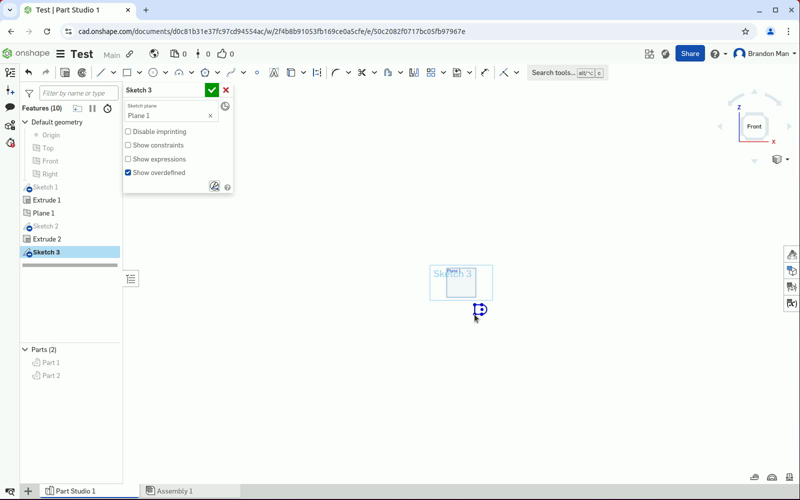
mouse_move(485, 308)
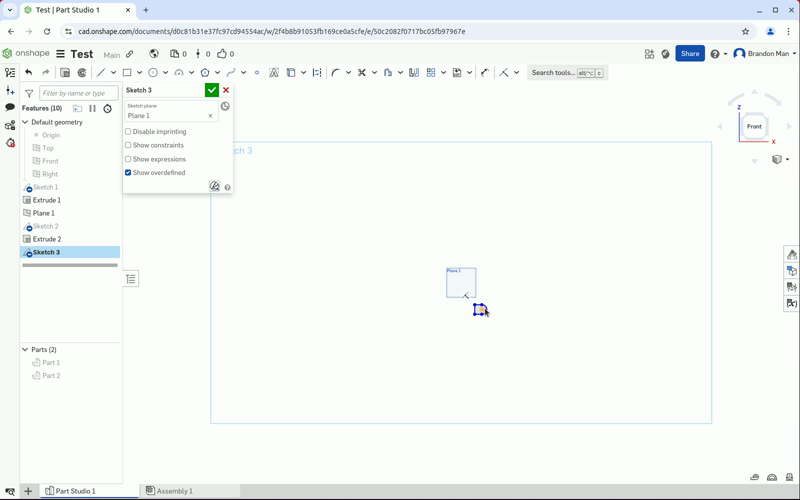
scroll(6)
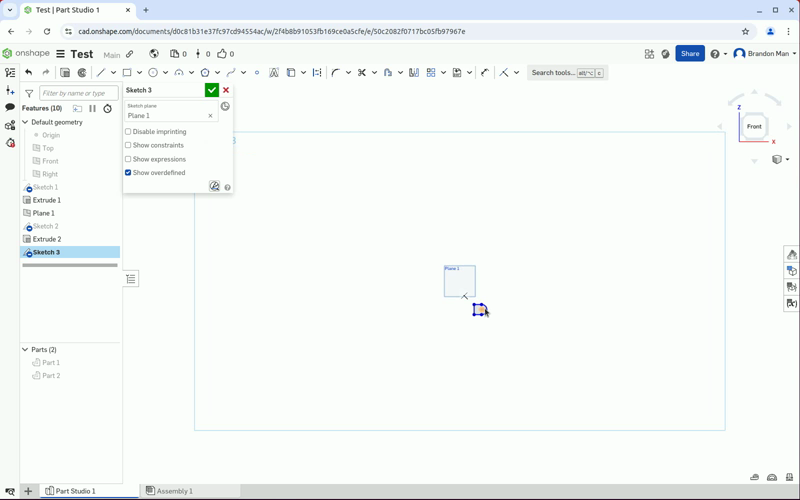
scroll(6)
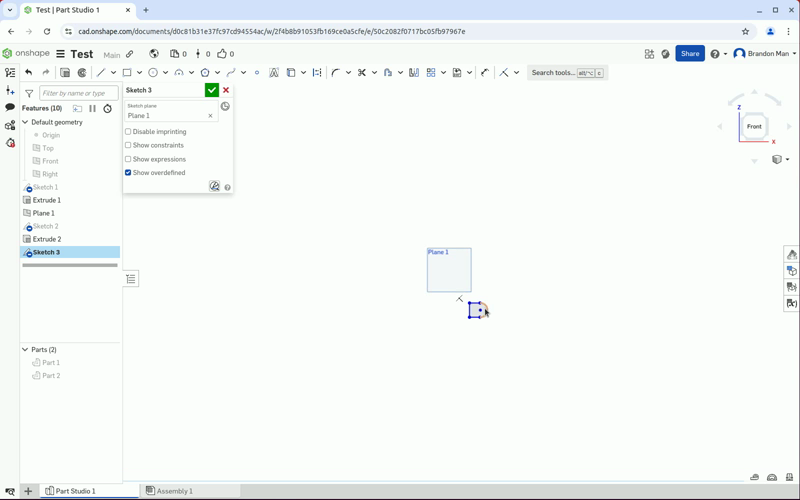
scroll(6)
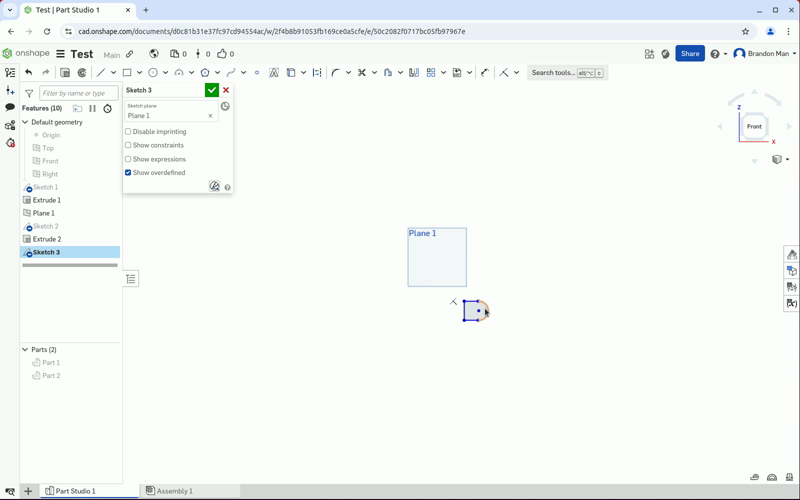
scroll(6)
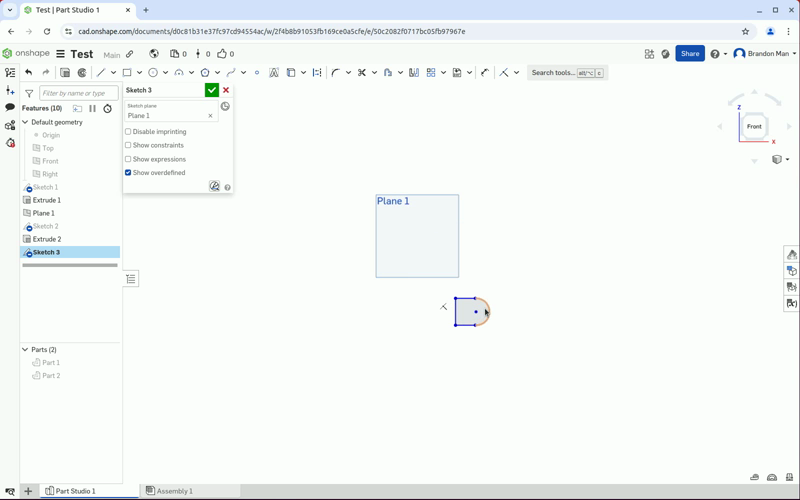
scroll(6)
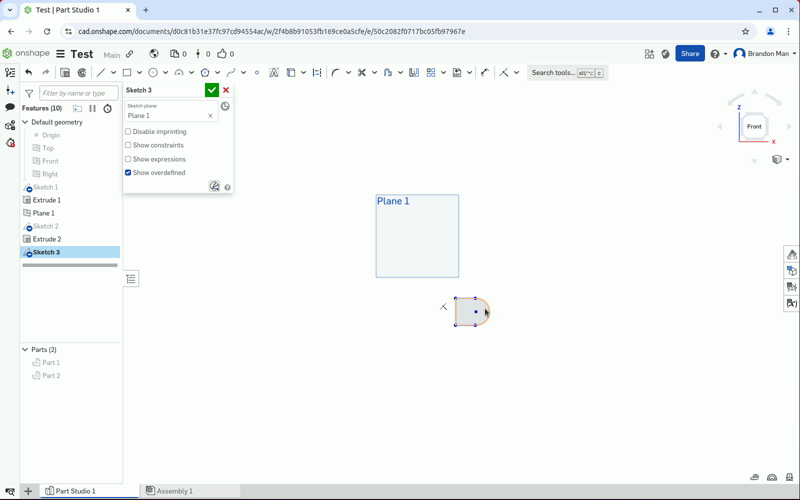
scroll(6)
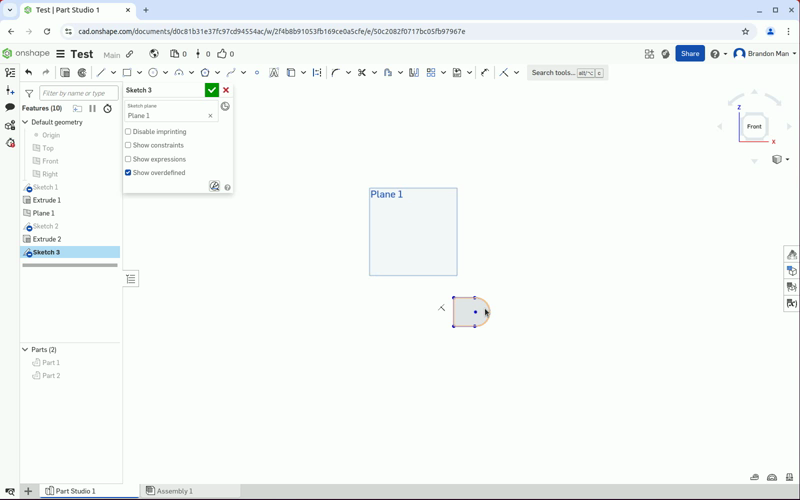
scroll(6)
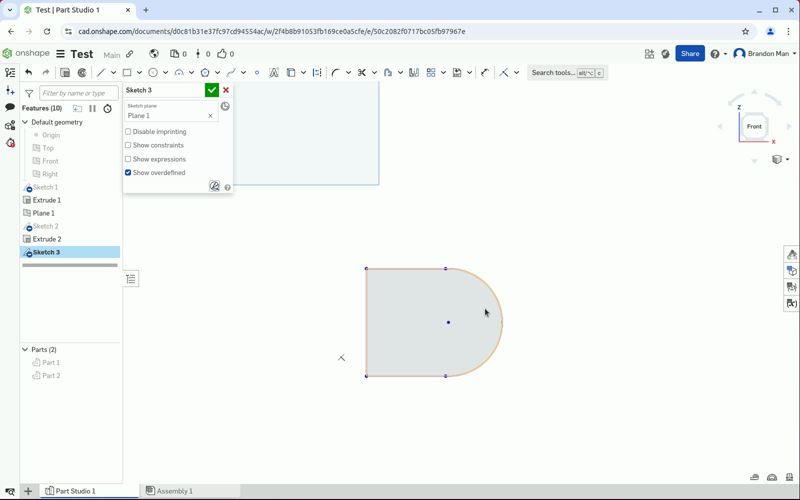
click(485, 308)
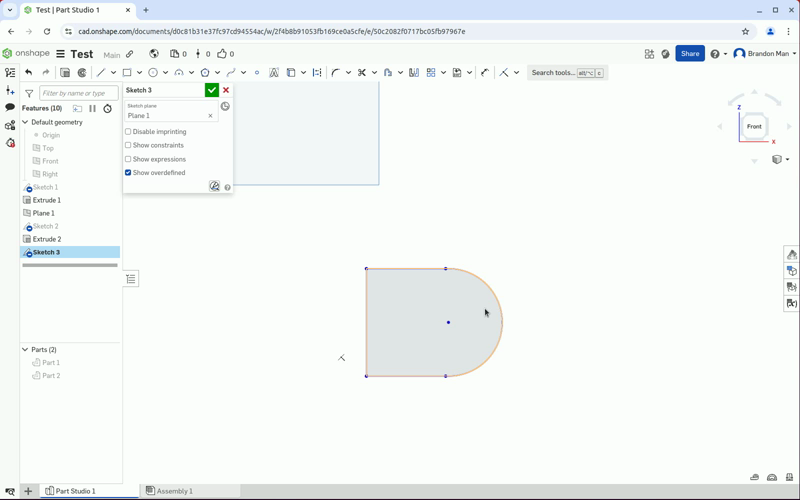
scroll(-6)
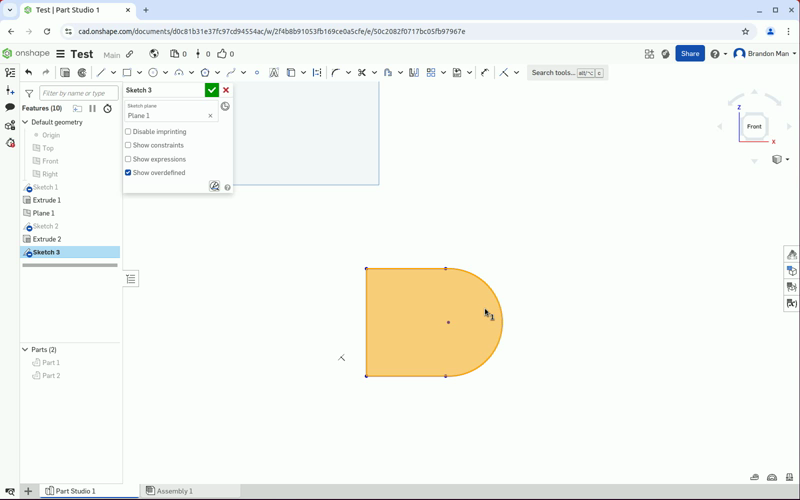
scroll(-6)
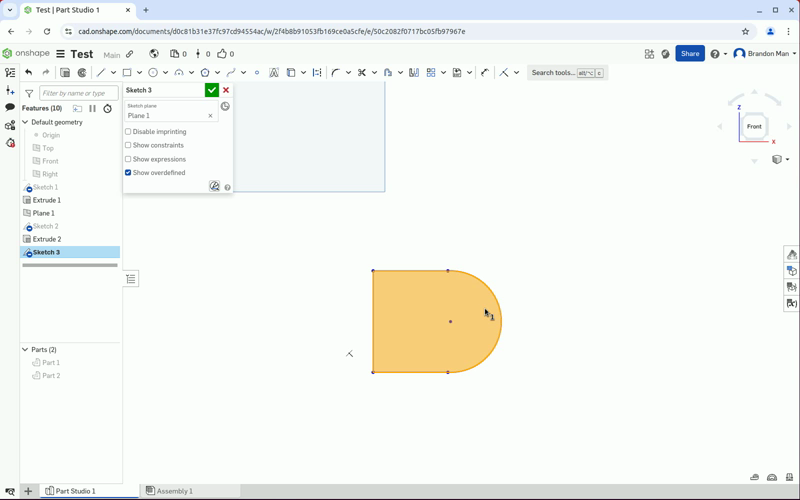
scroll(-6)
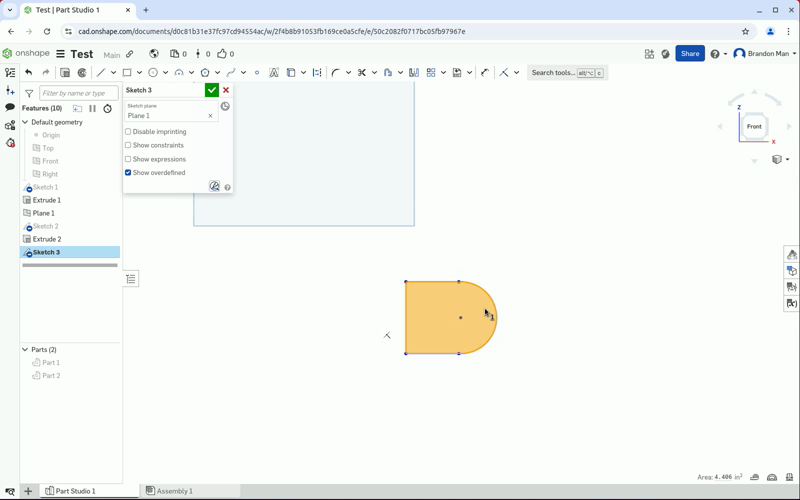
scroll(-6)
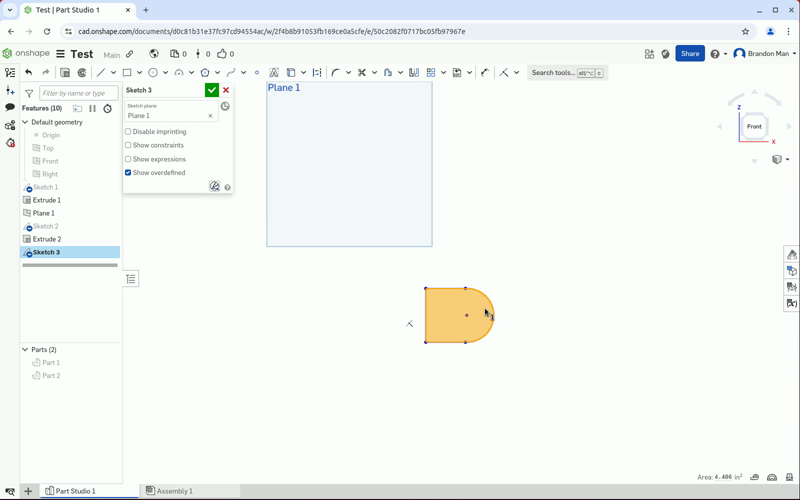
scroll(-6)
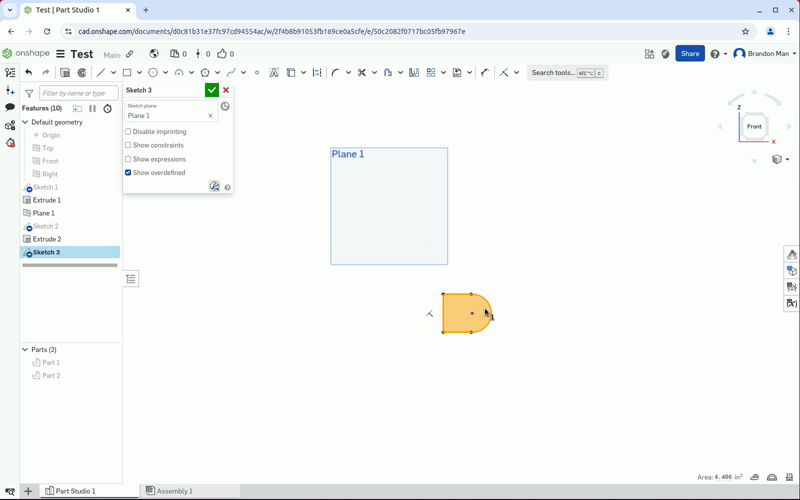
scroll(-6)
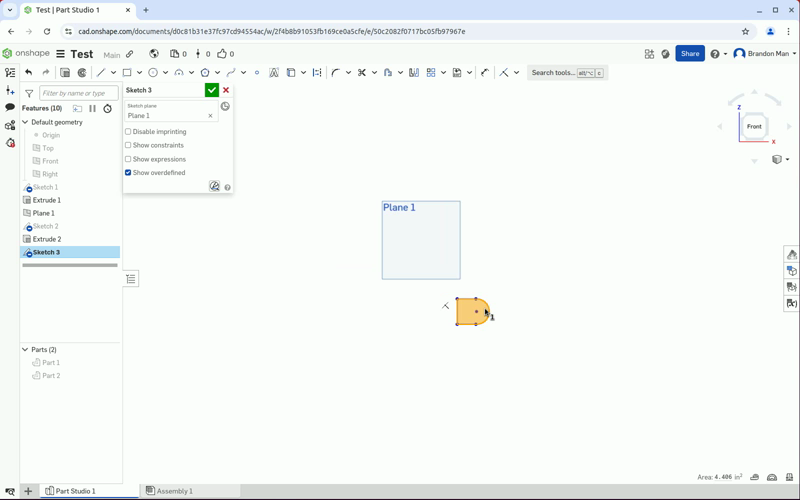
scroll(-6)
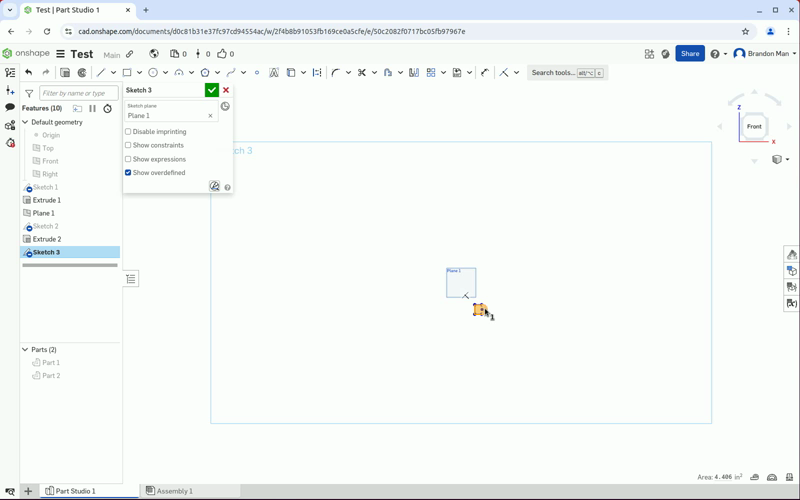
mouse_move(73, 352)
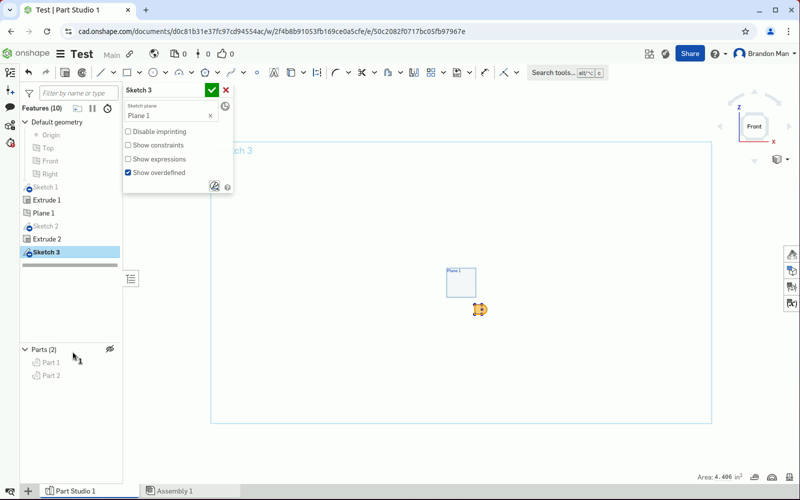
key(shift+y)
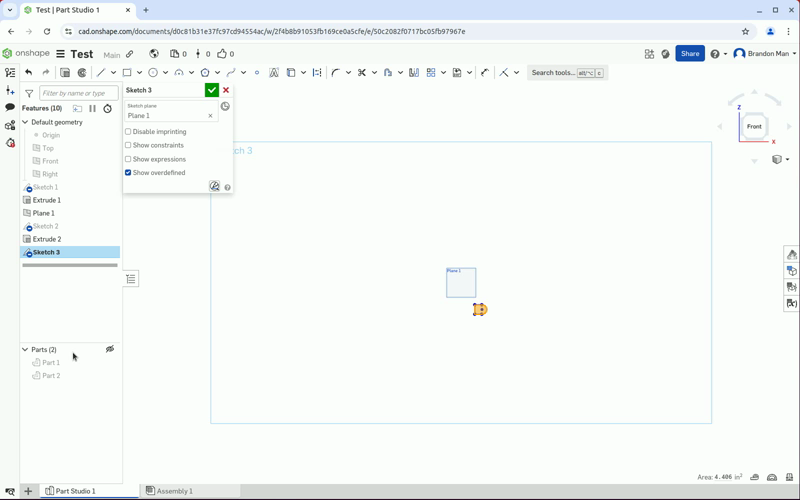
key(shift+e)
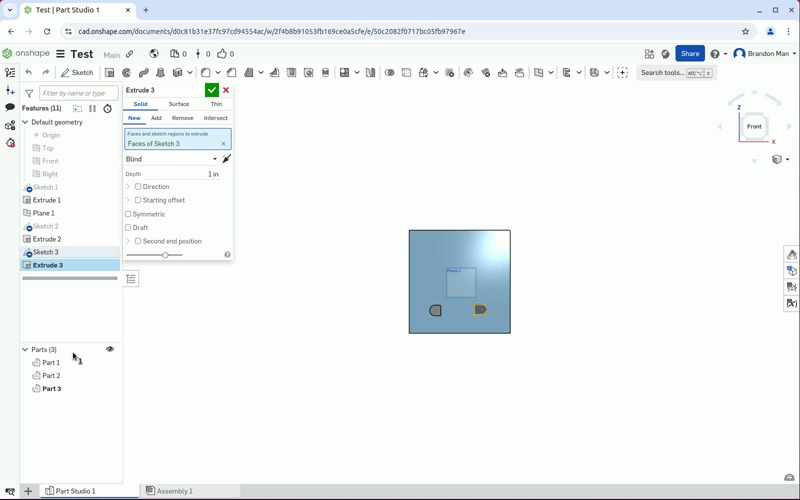
mouse_move(143, 106)
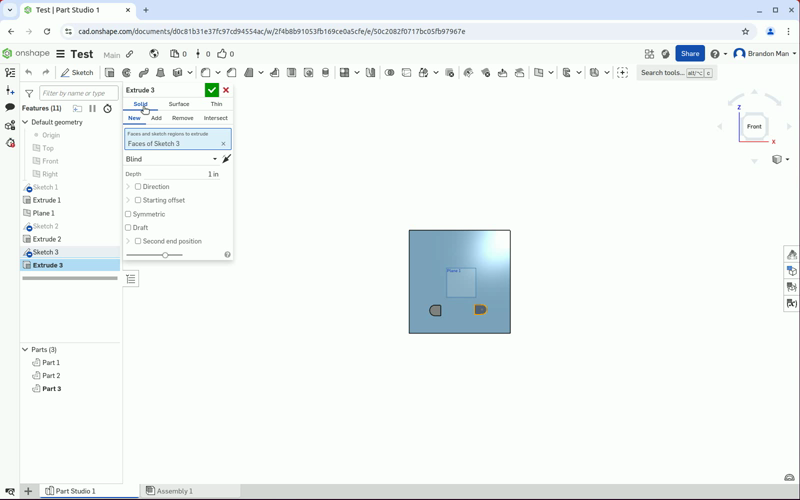
click(143, 106)
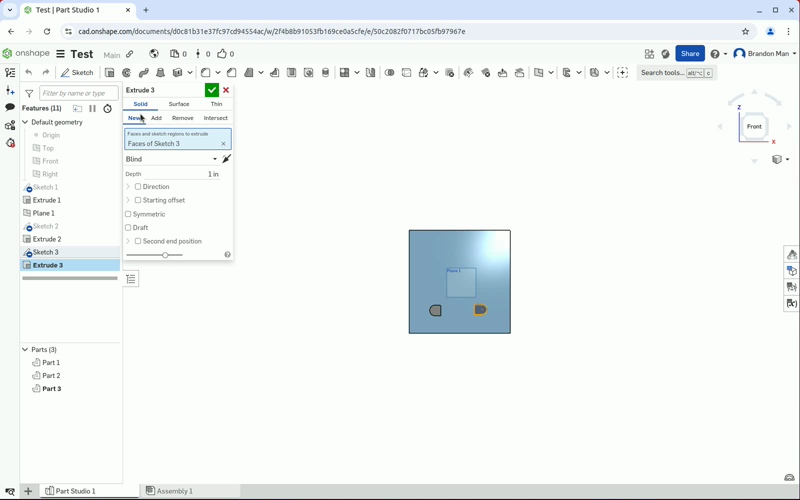
mouse_move(137, 120)
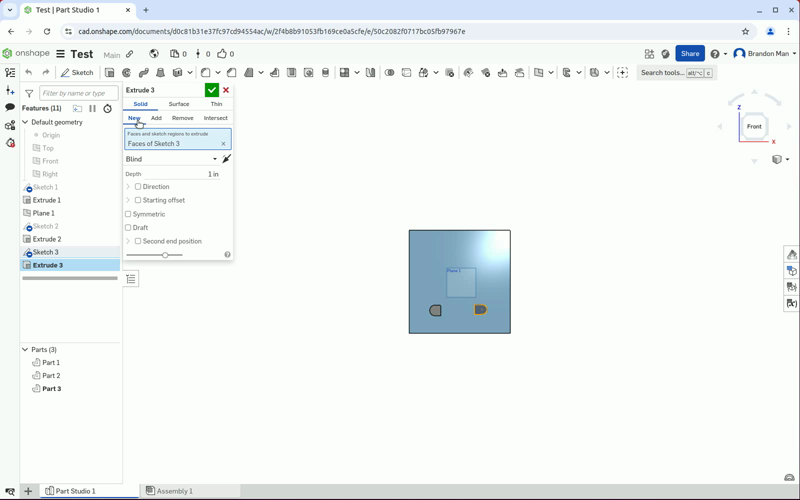
click(137, 120)
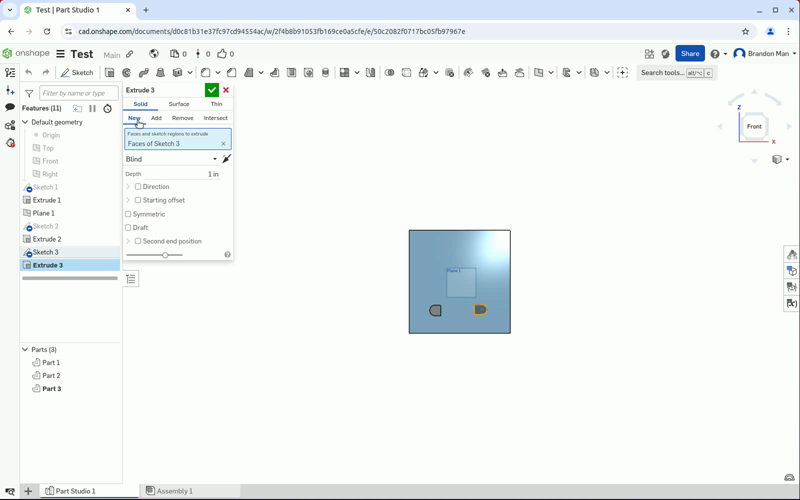
key(tab, 4)
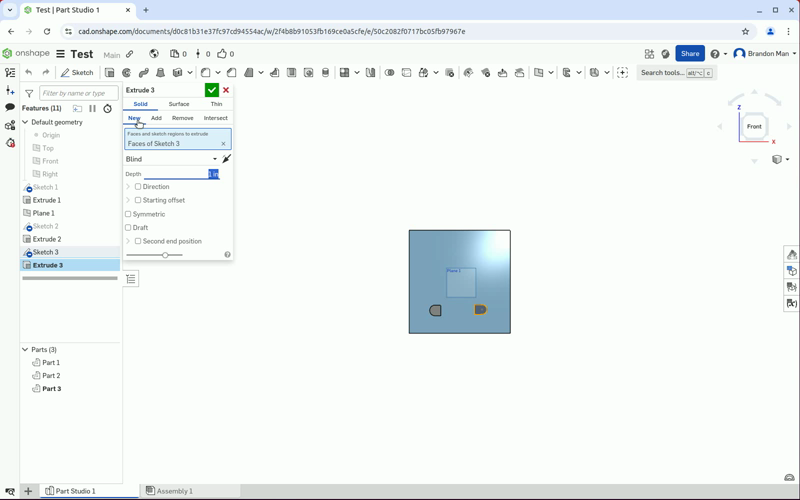
text(0.481)
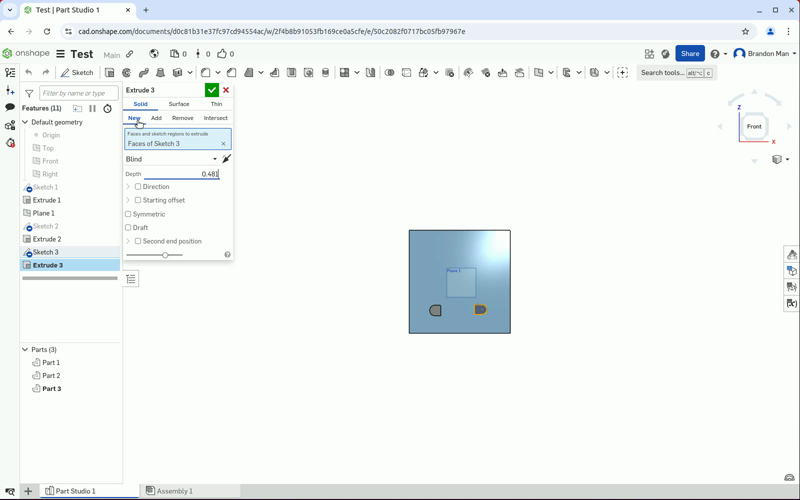
key(enter)
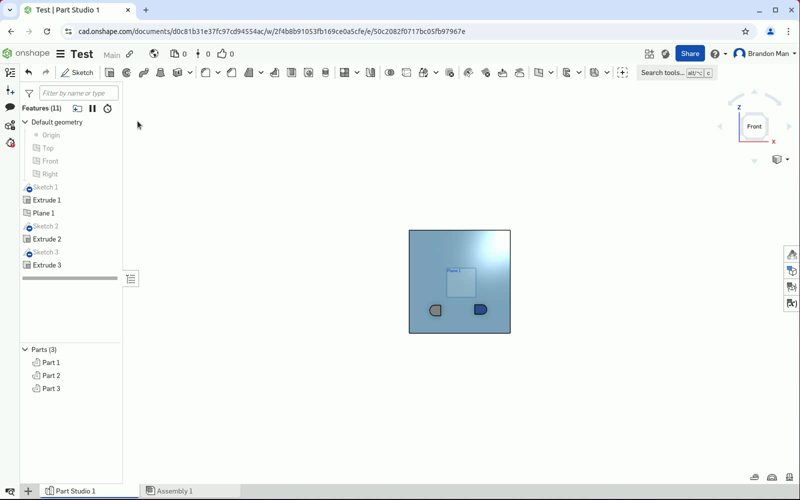
key(shift+h)
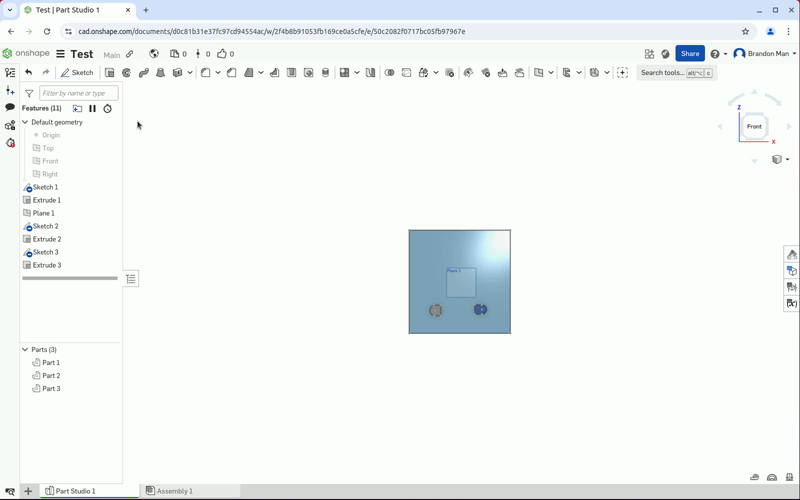
key(shift+h)
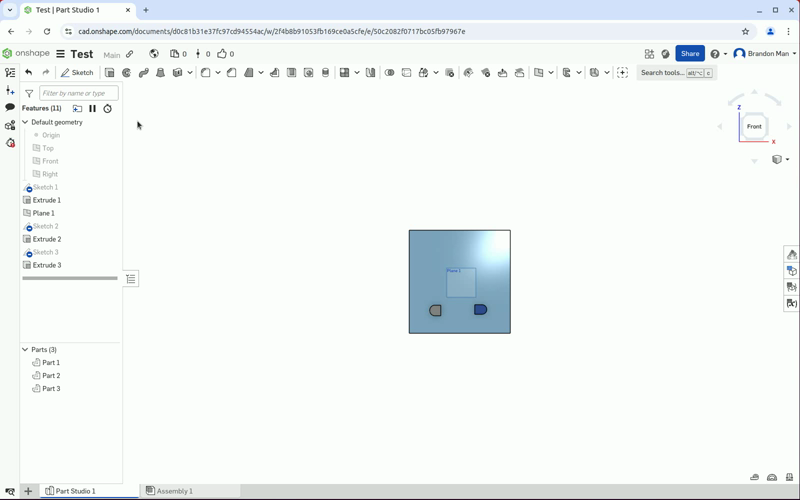
mouse_move(73, 189)
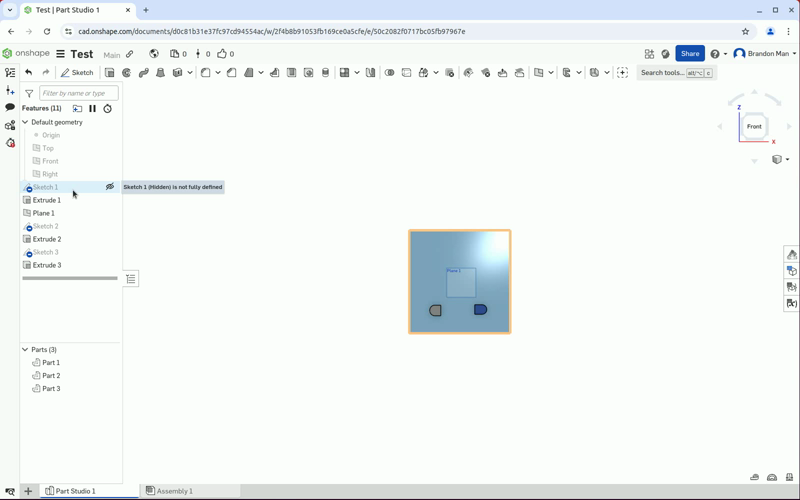
click(73, 189)
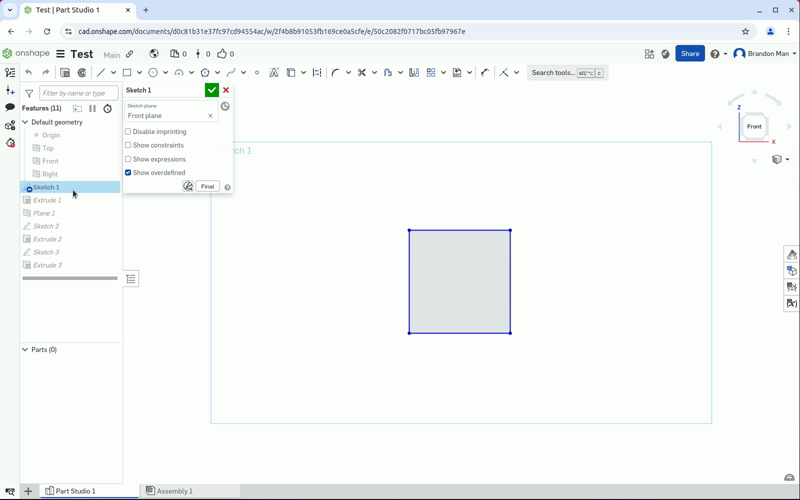
mouse_move(229, 92)
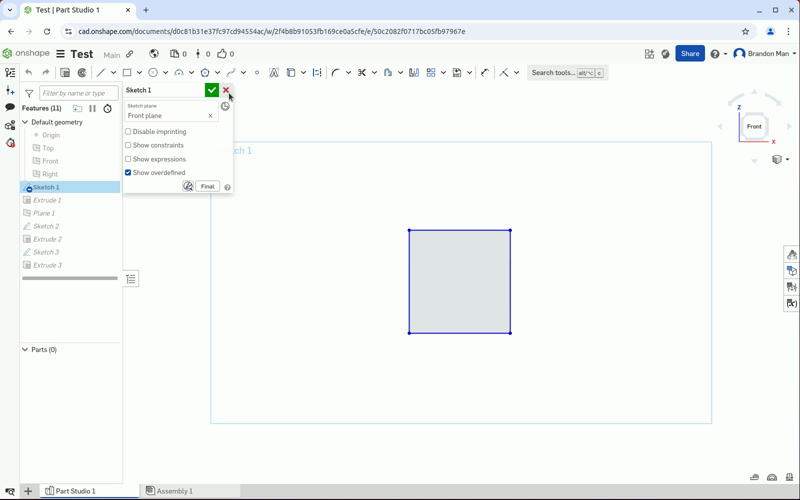
click(229, 92)
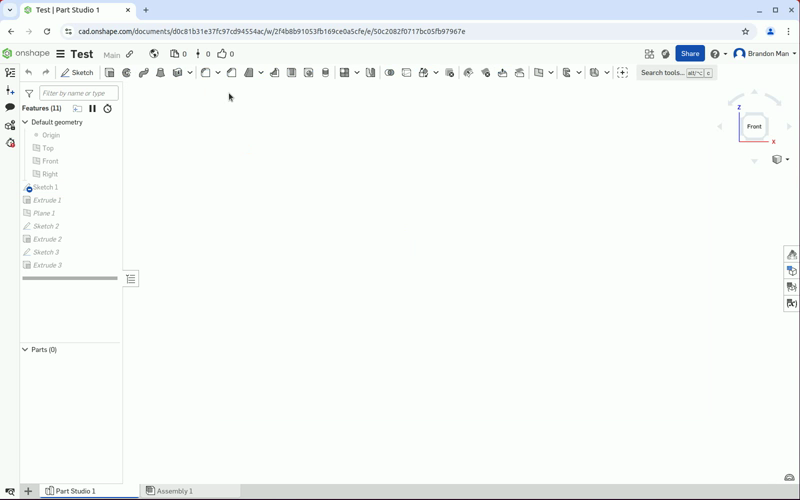
key(shift+s)
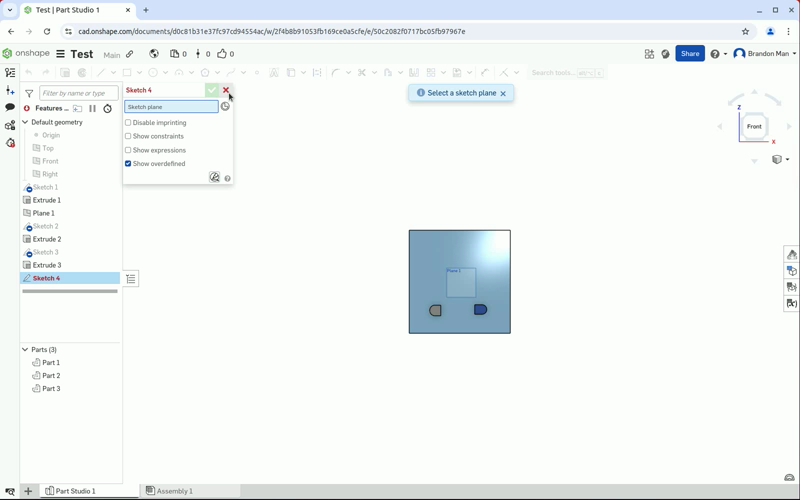
mouse_move(73, 215)
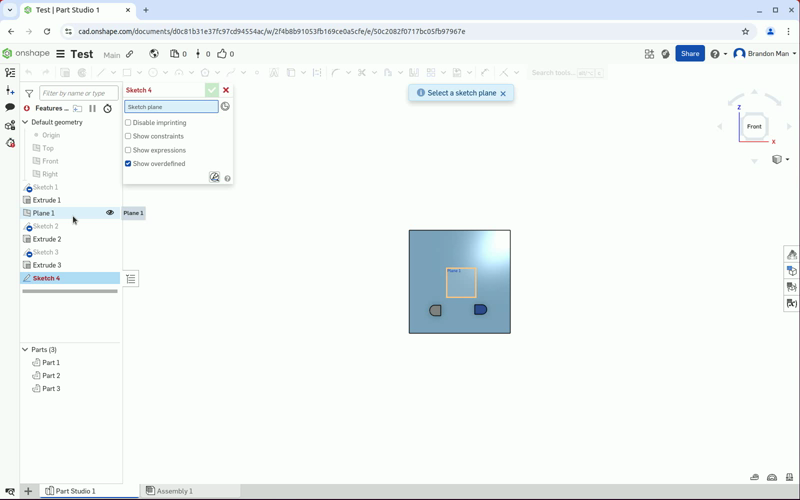
click(73, 215)
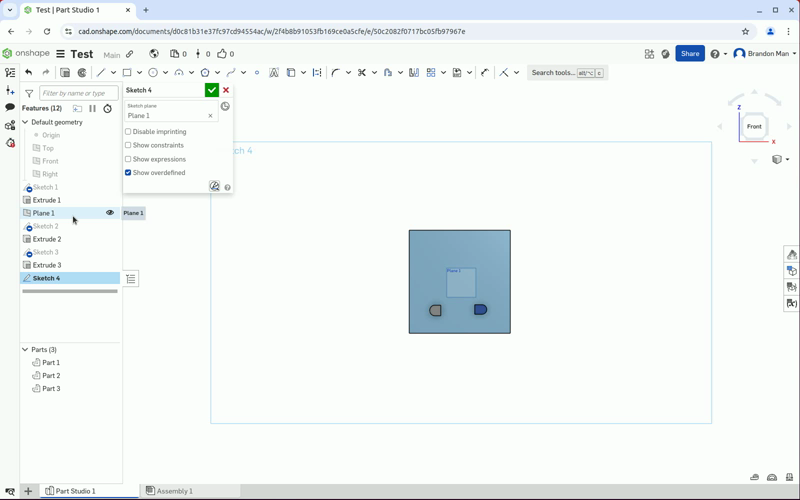
mouse_move(73, 352)
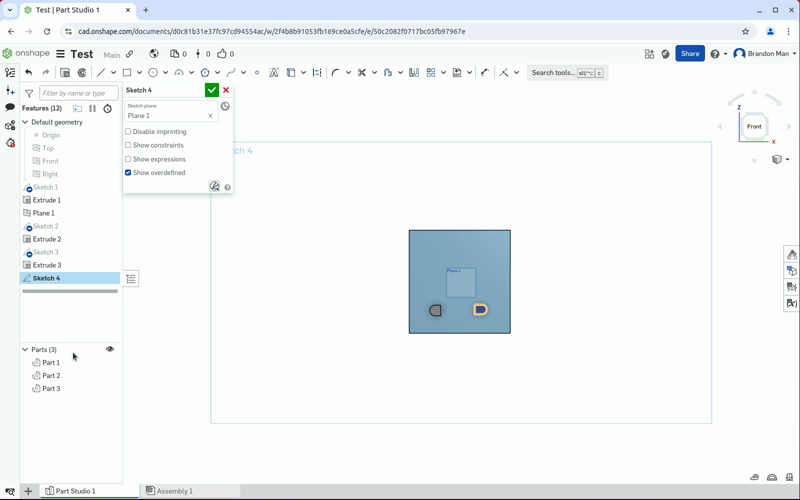
key(y)
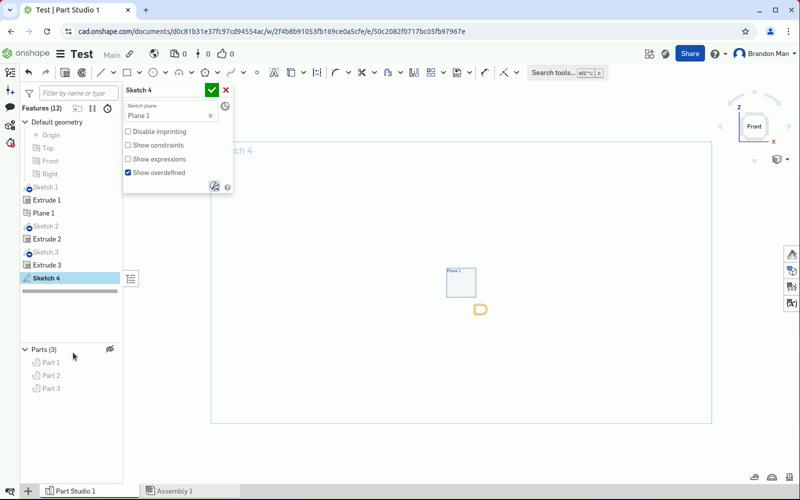
key(l)
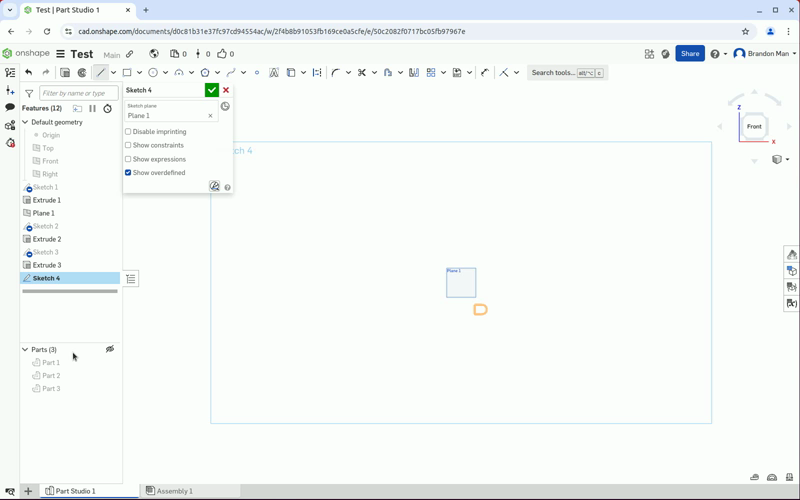
key_down(shift)
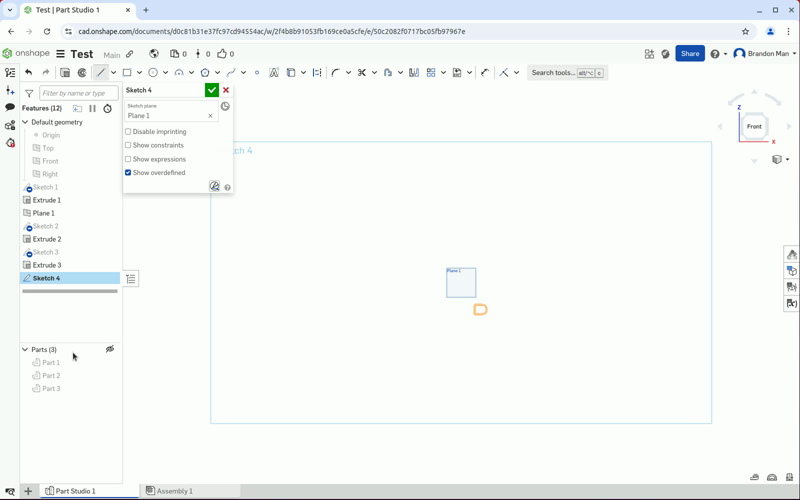
mouse_move(439, 314)
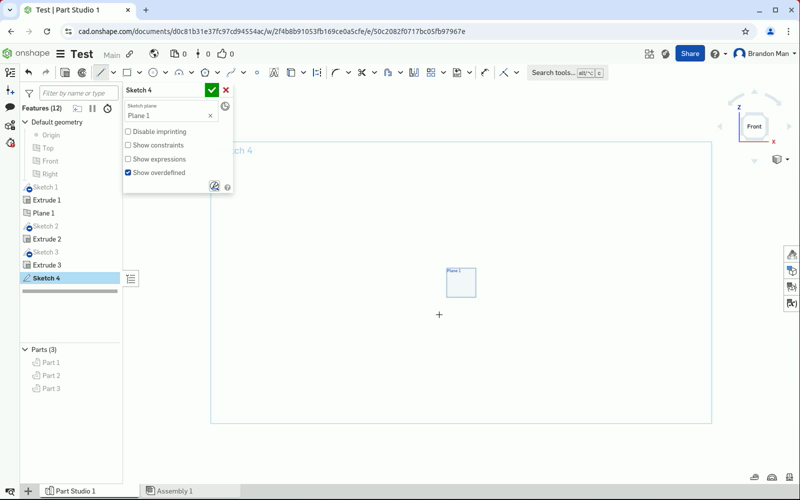
click(439, 314)
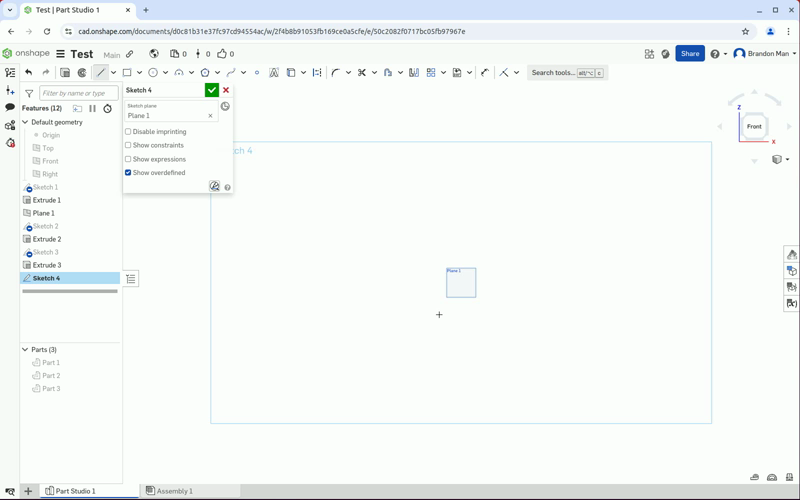
key_up(shift)
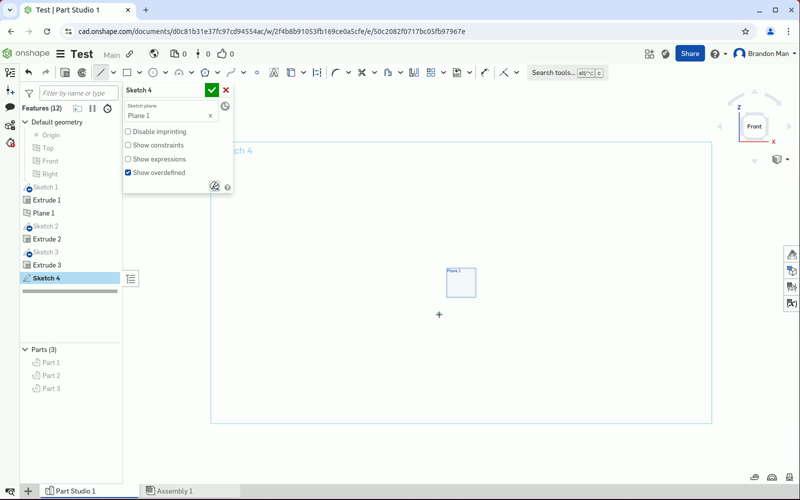
key_down(shift)
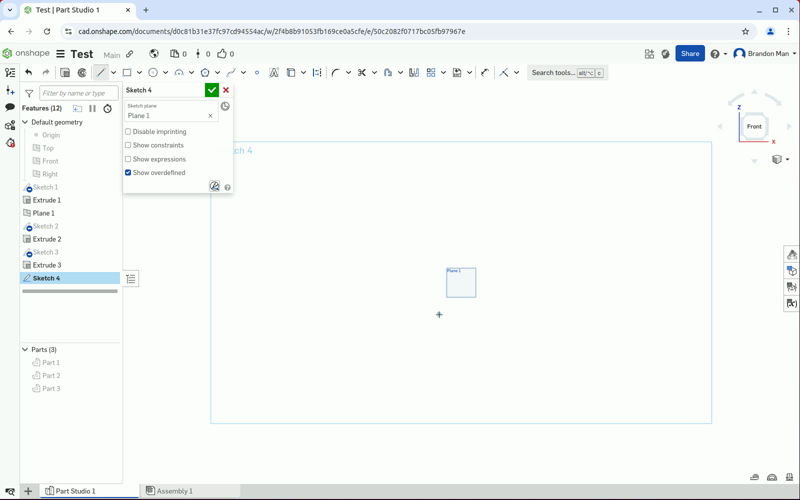
mouse_move(469, 314)
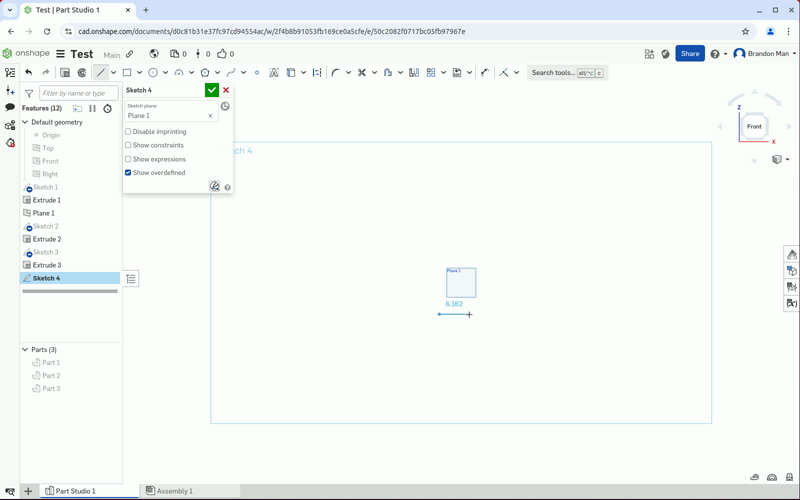
mouse_move(449, 314)
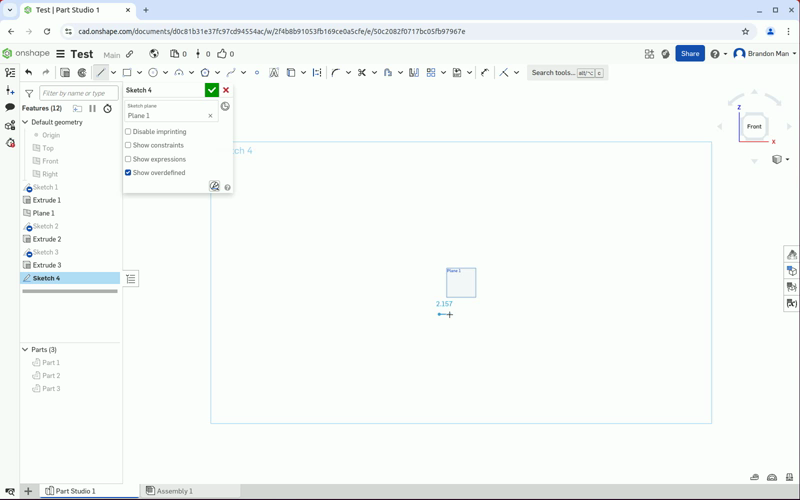
click(449, 314)
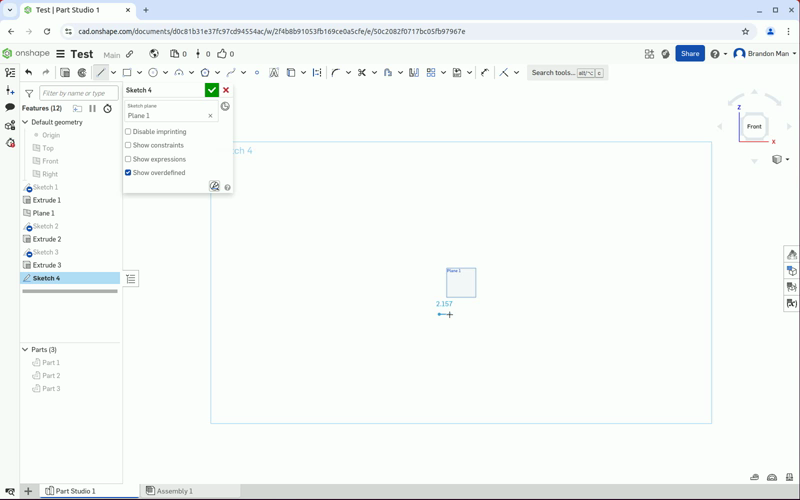
key_up(shift)
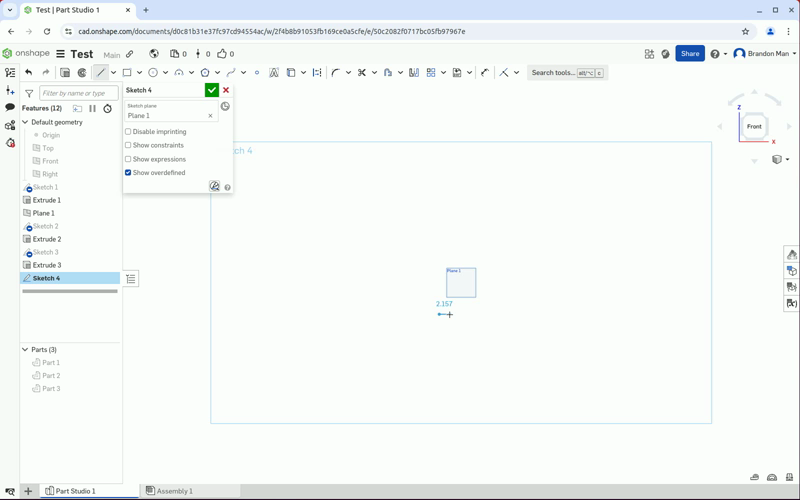
key_down(shift)
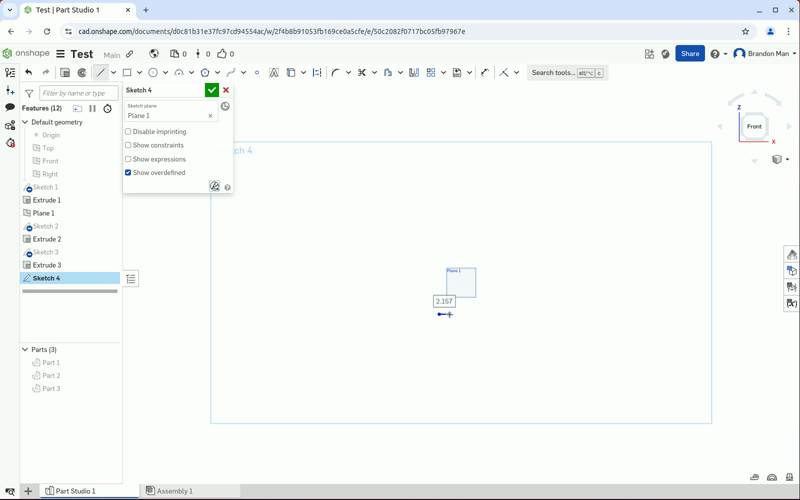
mouse_move(479, 314)
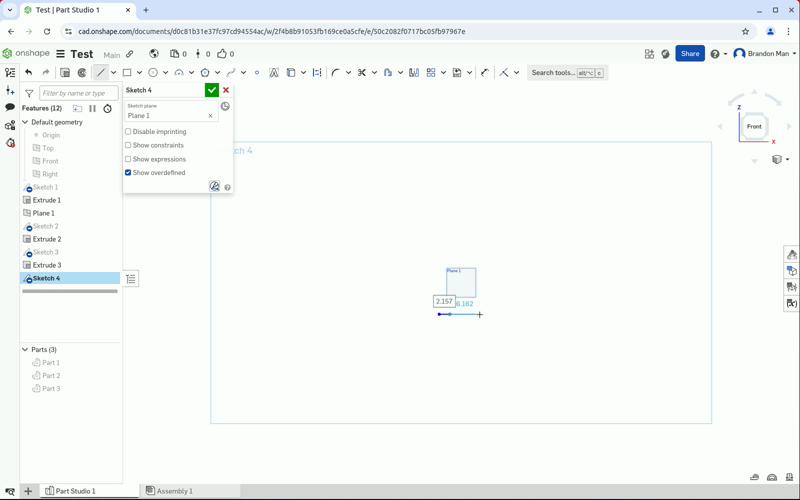
mouse_move(449, 304)
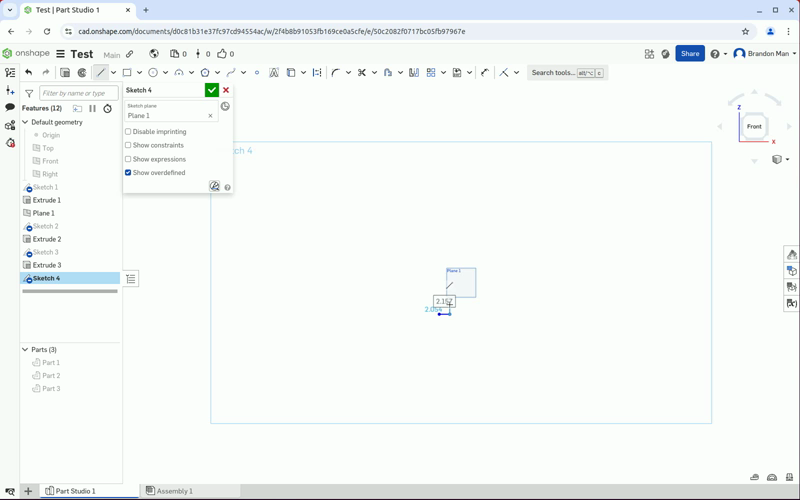
click(449, 304)
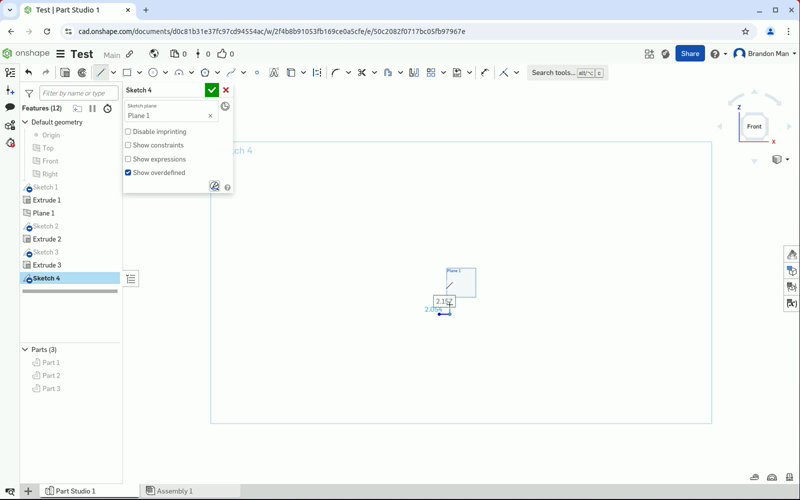
key_up(shift)
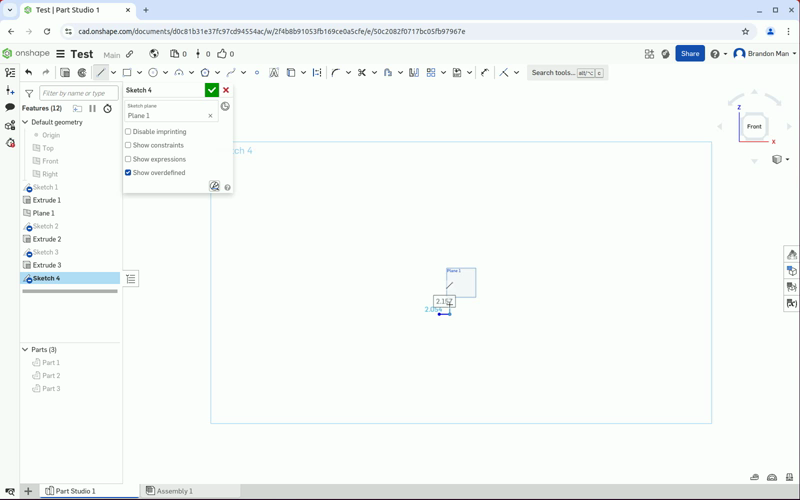
key_down(shift)
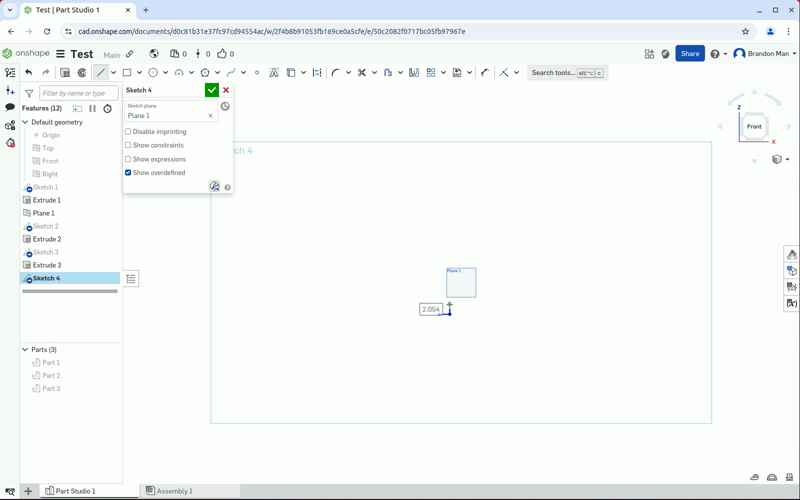
mouse_move(479, 304)
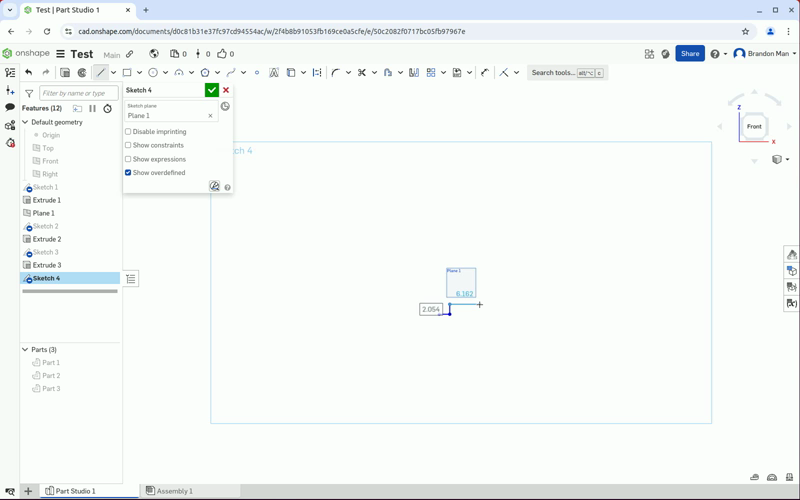
mouse_move(439, 304)
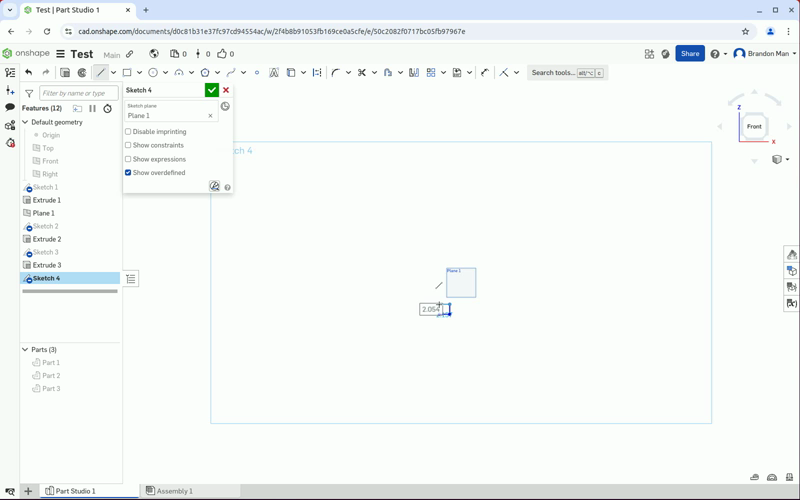
click(439, 304)
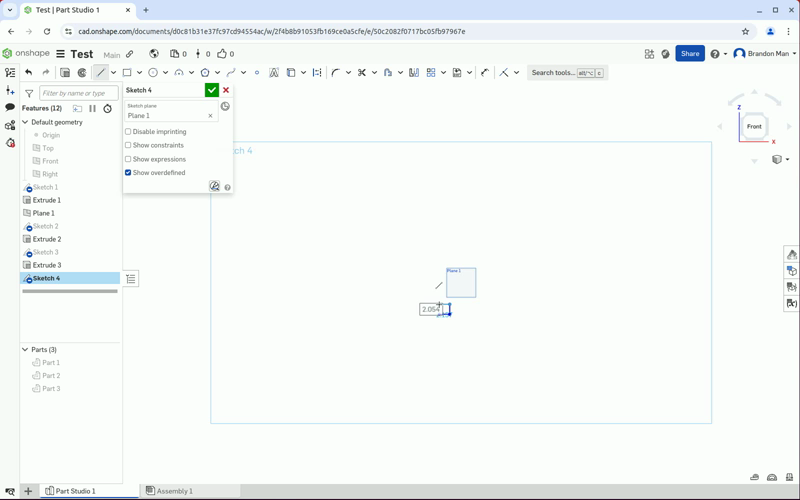
key_up(shift)
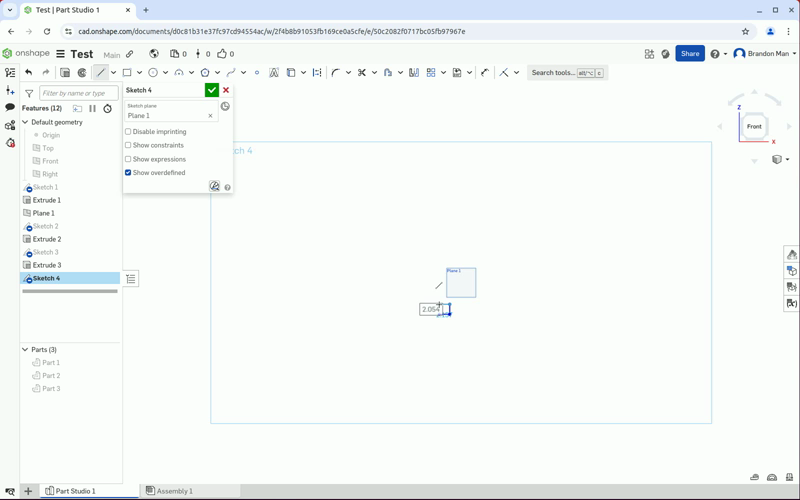
mouse_move(469, 304)
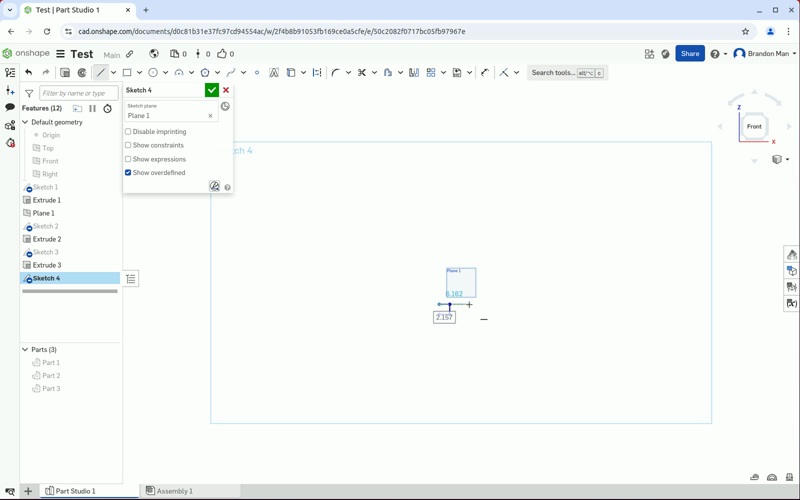
key_down(shift)
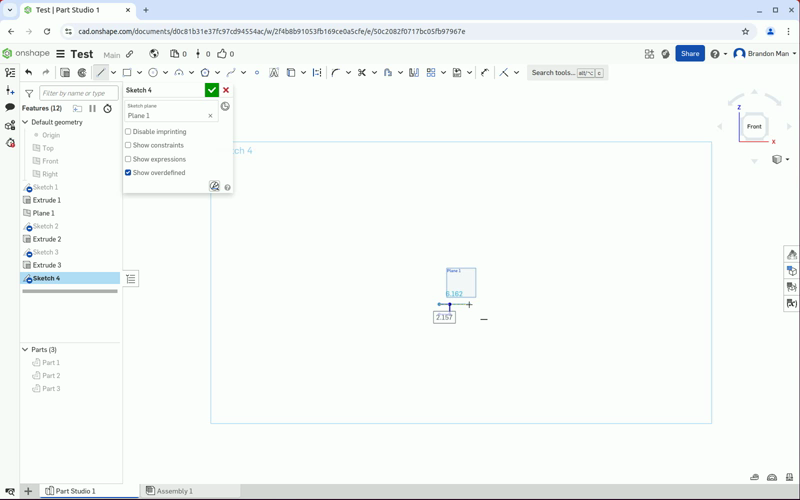
mouse_move(439, 314)
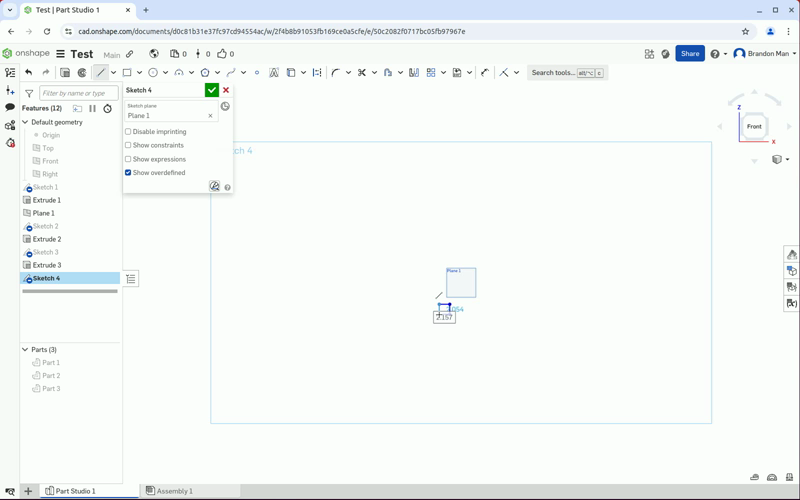
key_up(shift)
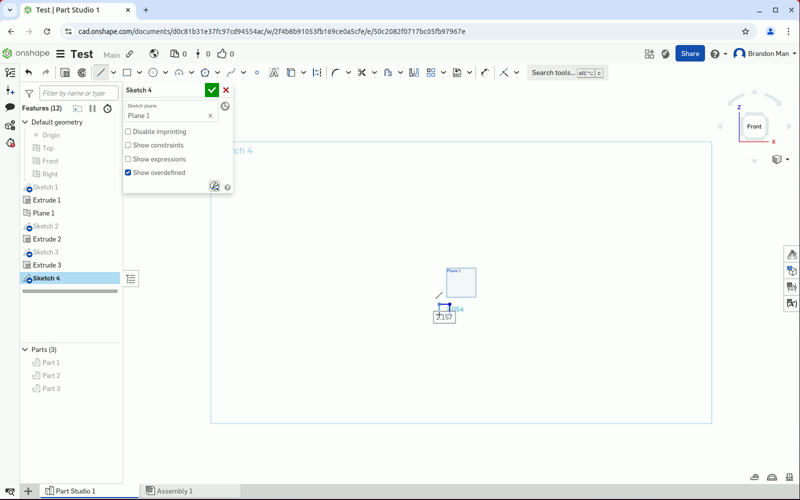
click(439, 314)
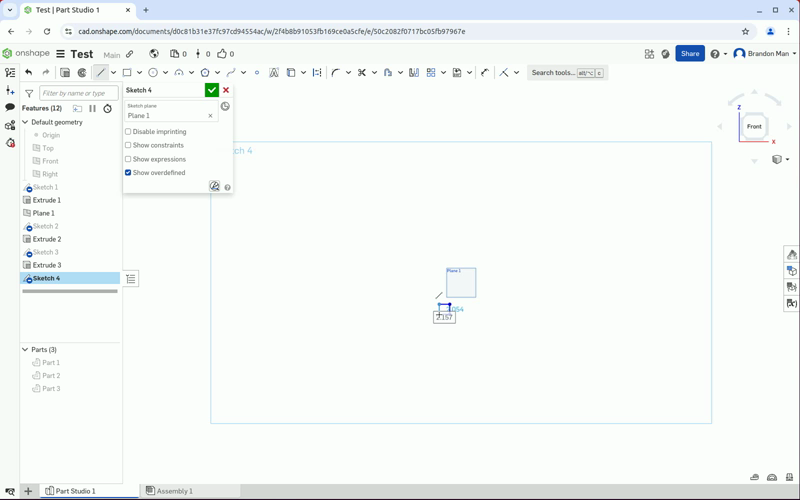
key(esc)
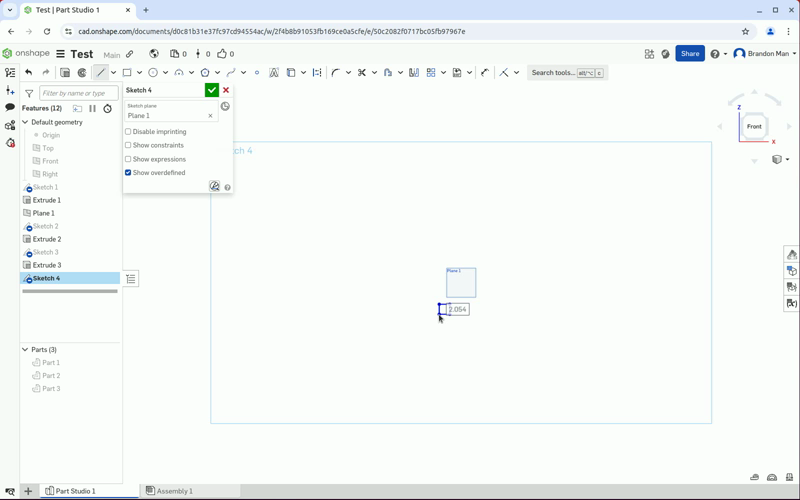
mouse_move(446, 310)
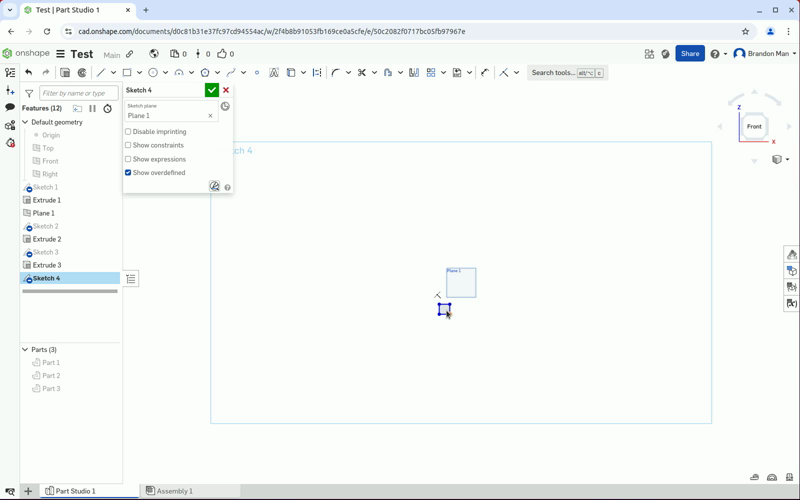
scroll(6)
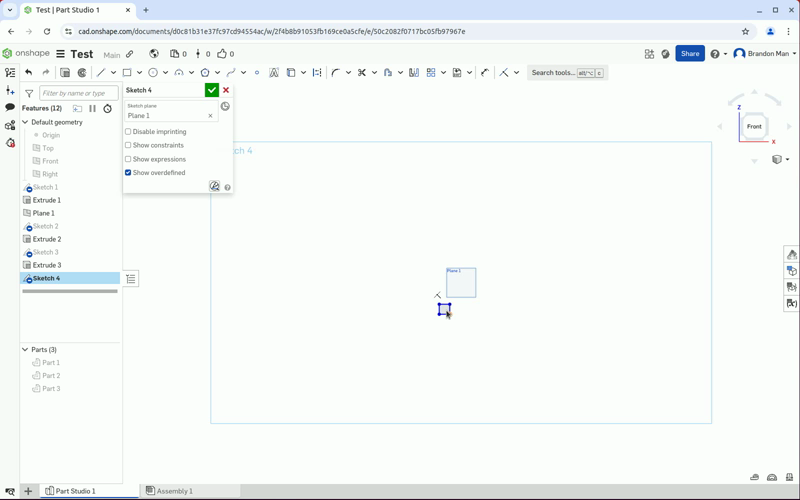
scroll(6)
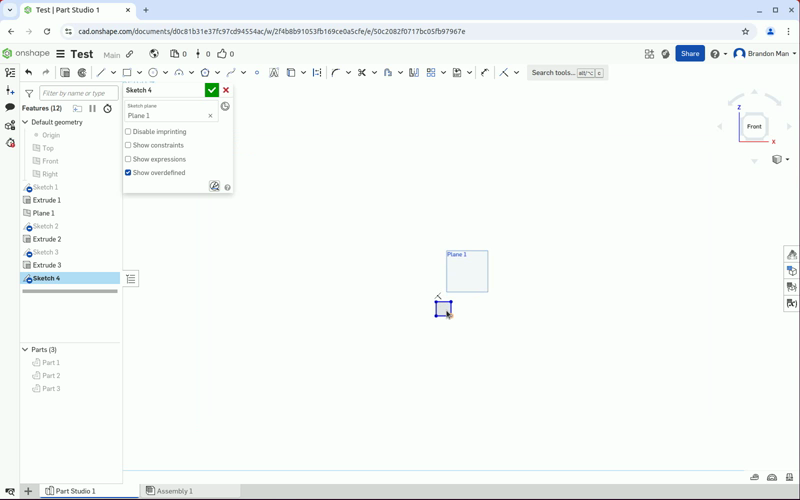
scroll(6)
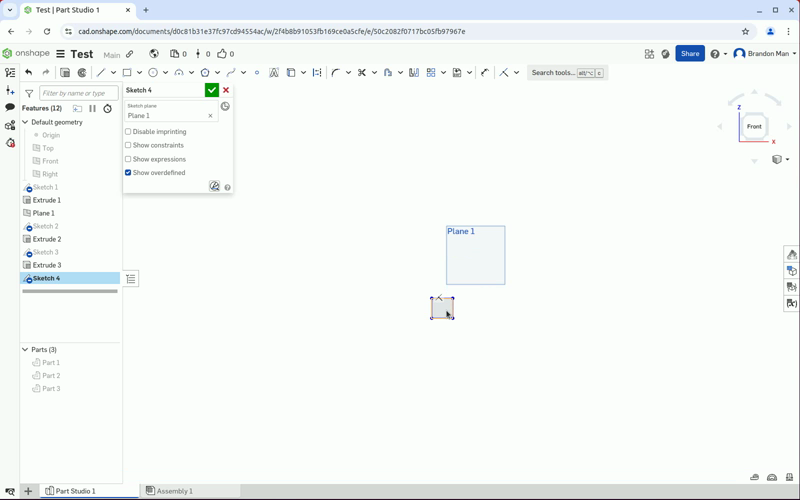
scroll(6)
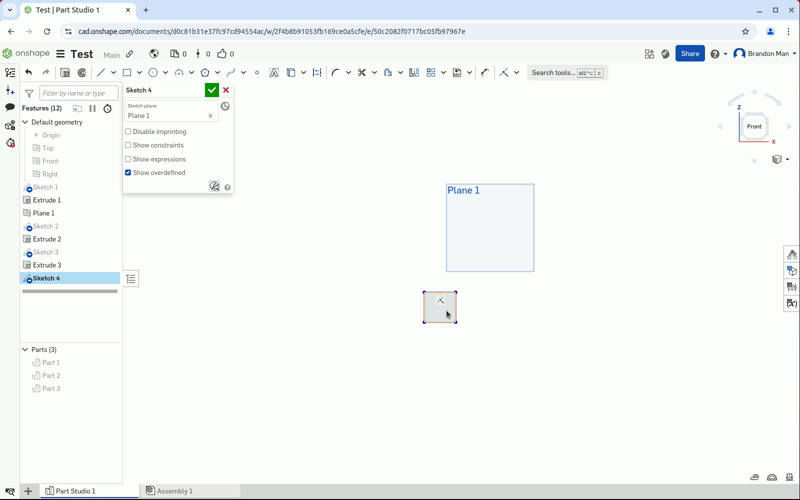
scroll(6)
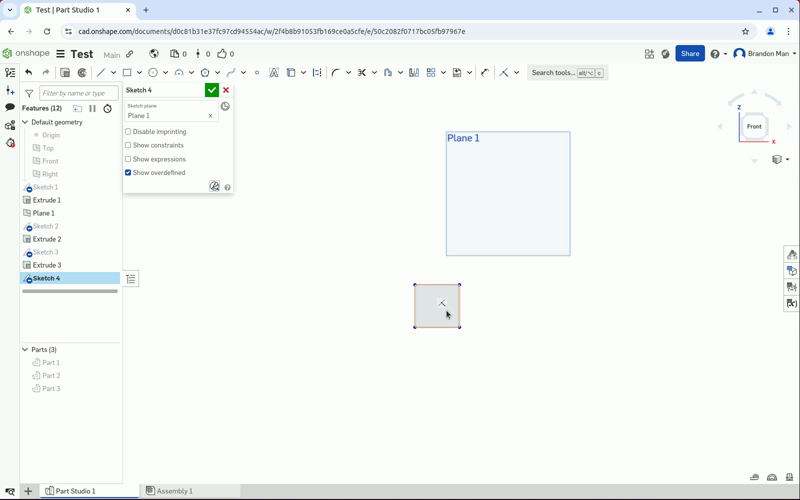
scroll(6)
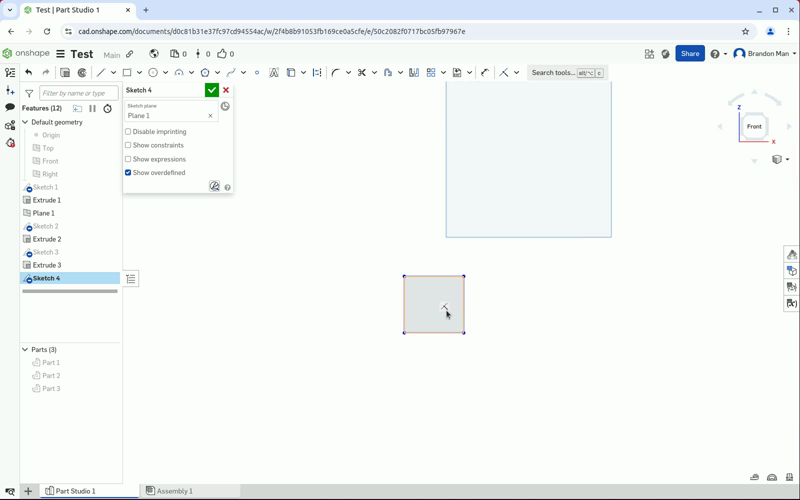
scroll(6)
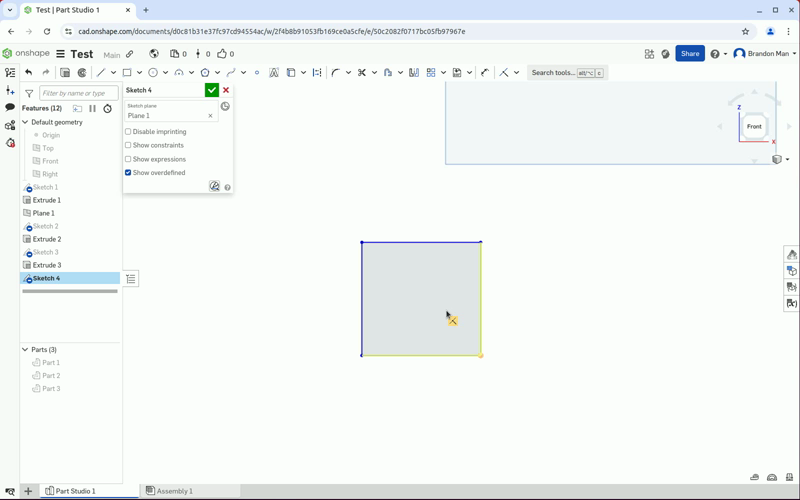
click(446, 310)
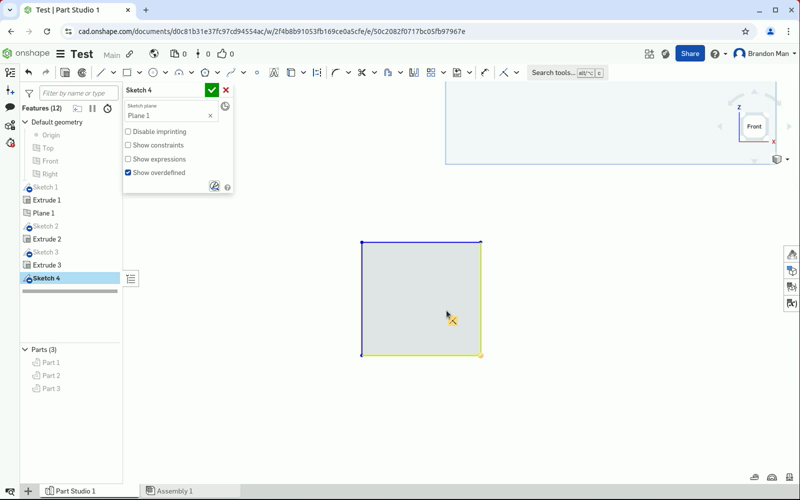
scroll(-6)
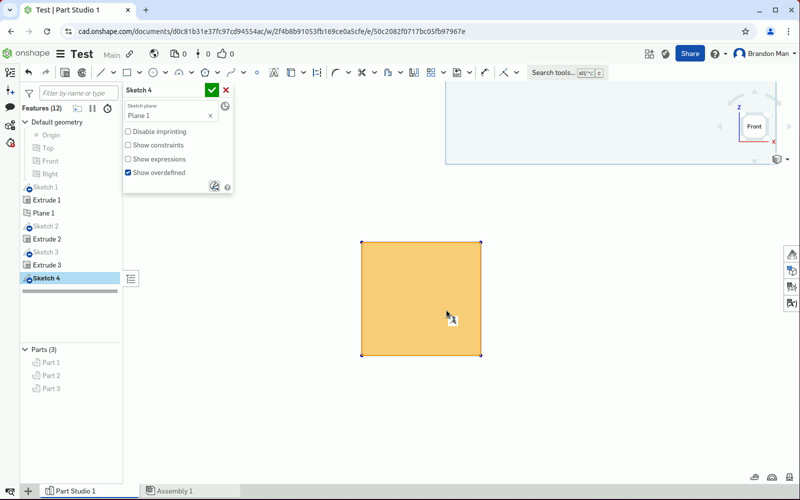
scroll(-6)
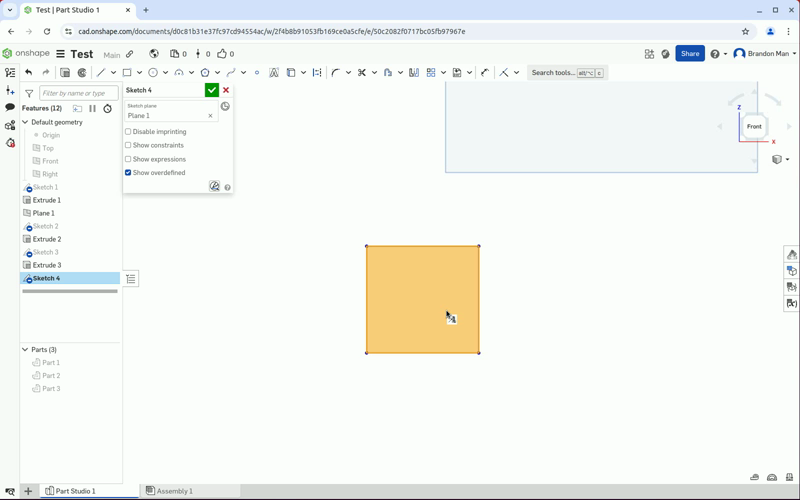
scroll(-6)
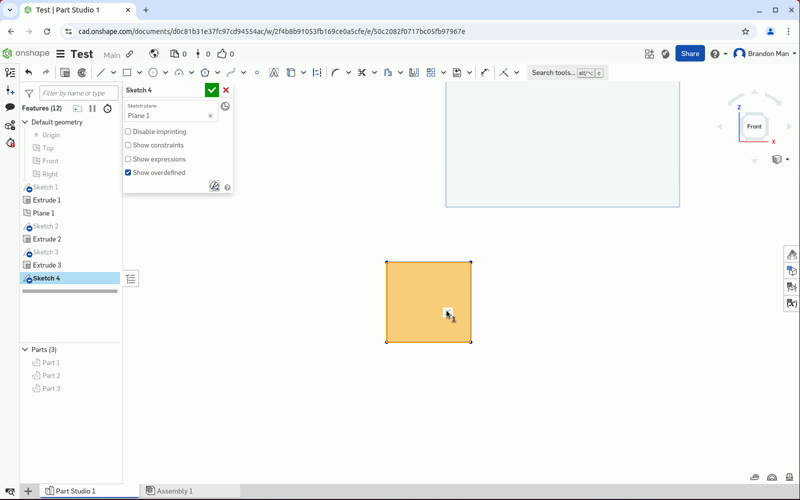
scroll(-6)
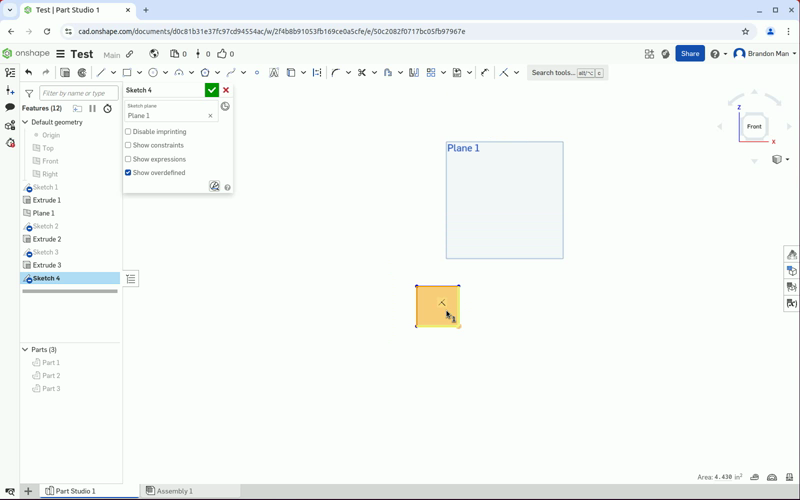
scroll(-6)
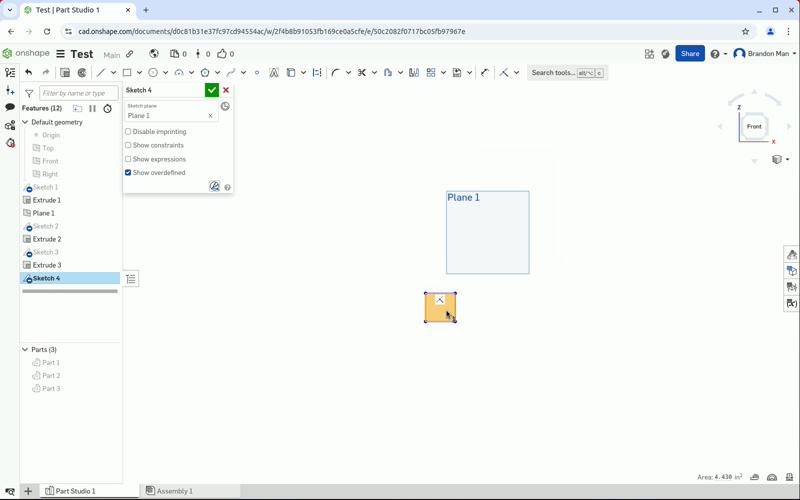
scroll(-6)
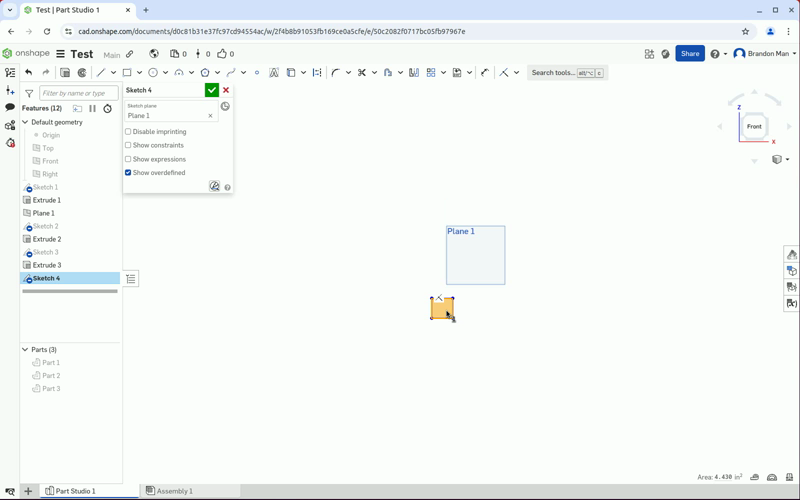
scroll(-6)
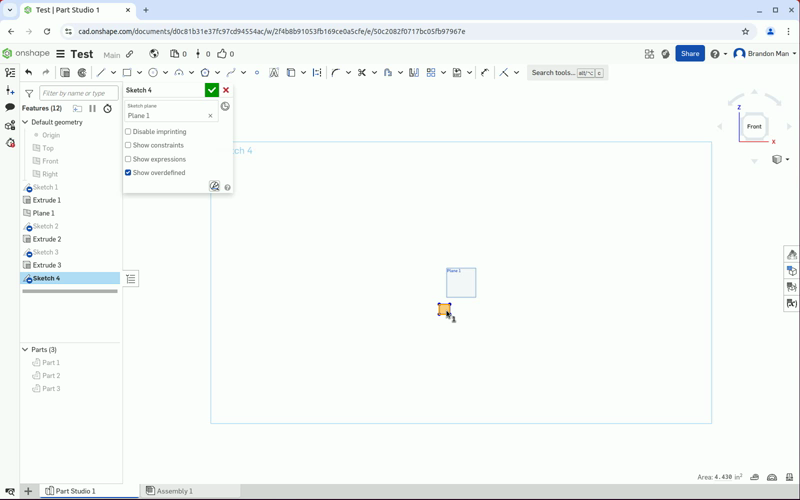
mouse_move(73, 352)
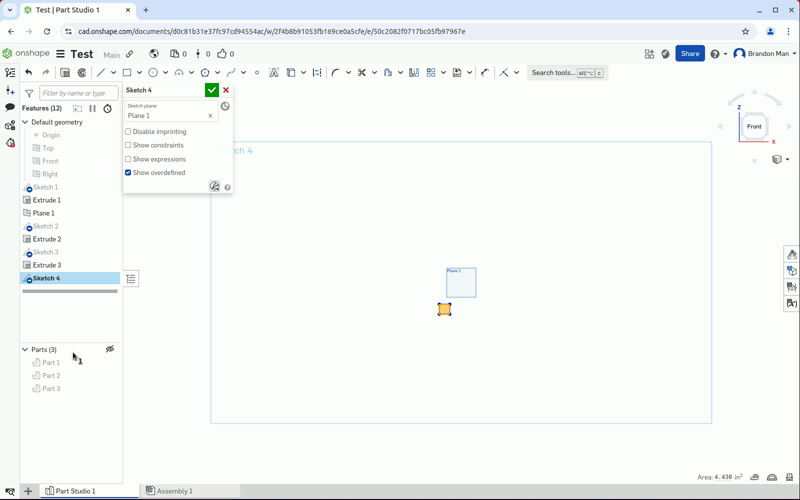
key(shift+y)
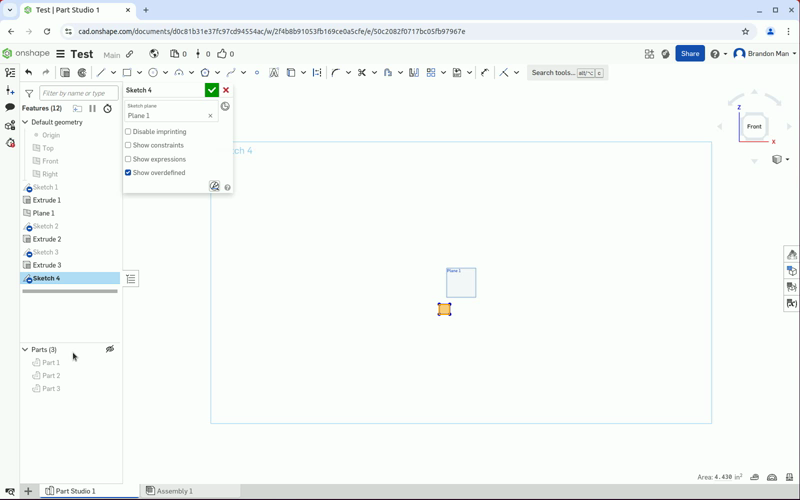
key(shift+e)
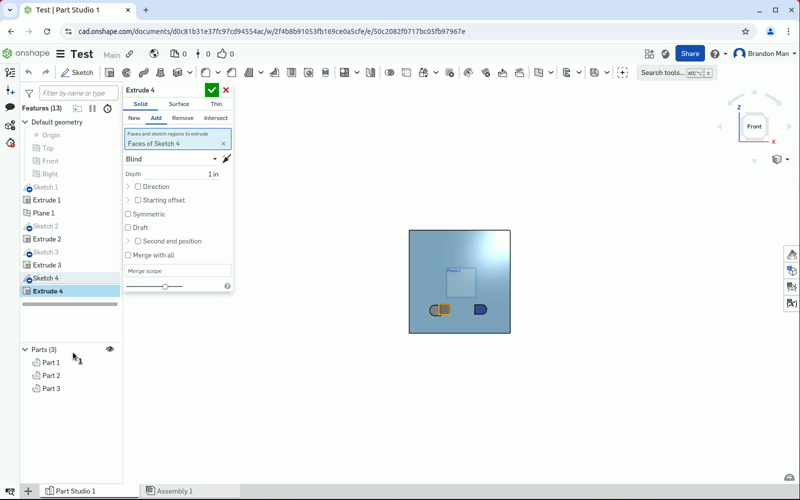
mouse_move(143, 106)
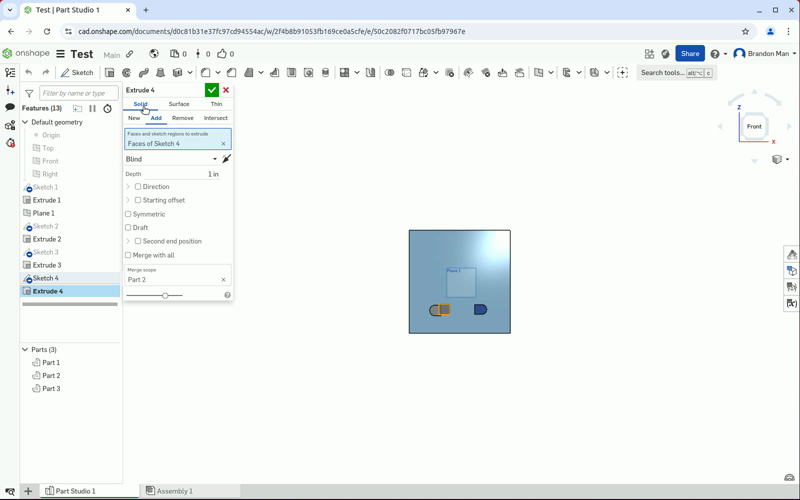
click(143, 106)
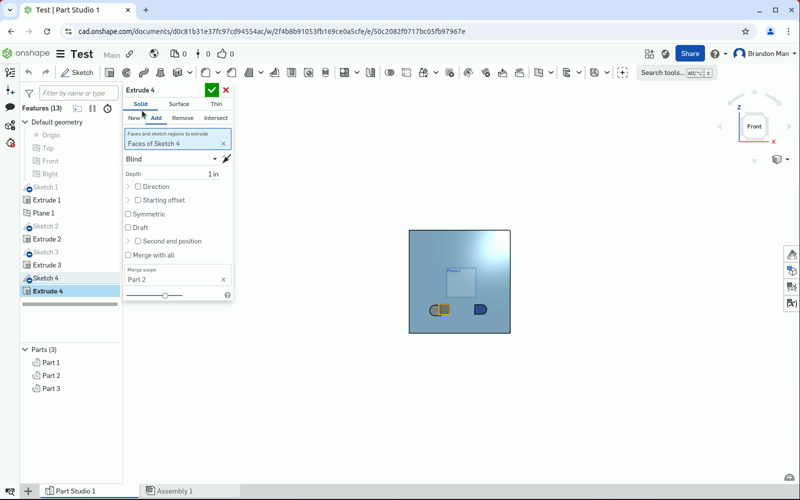
mouse_move(137, 120)
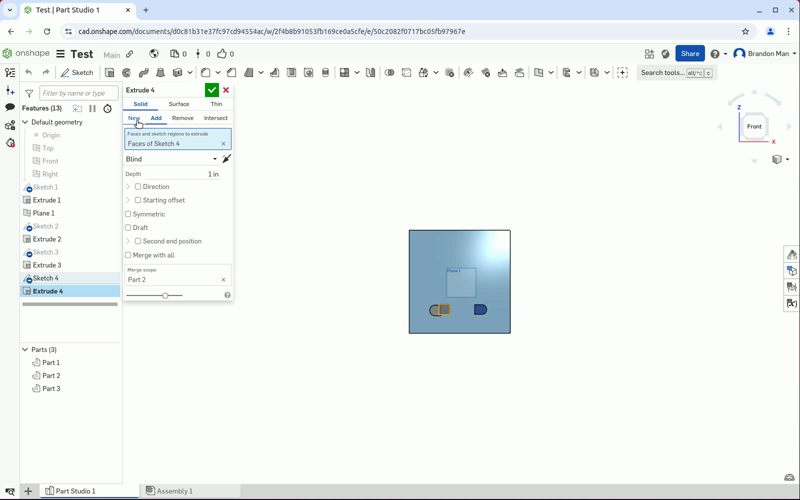
click(137, 120)
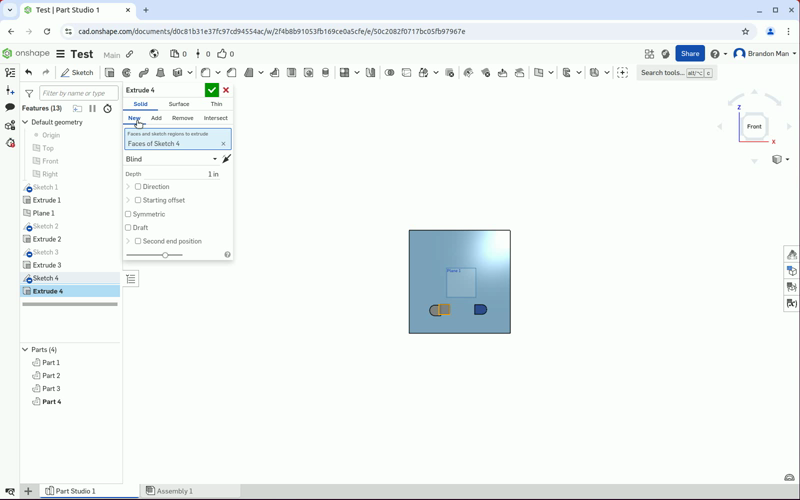
key(tab, 4)
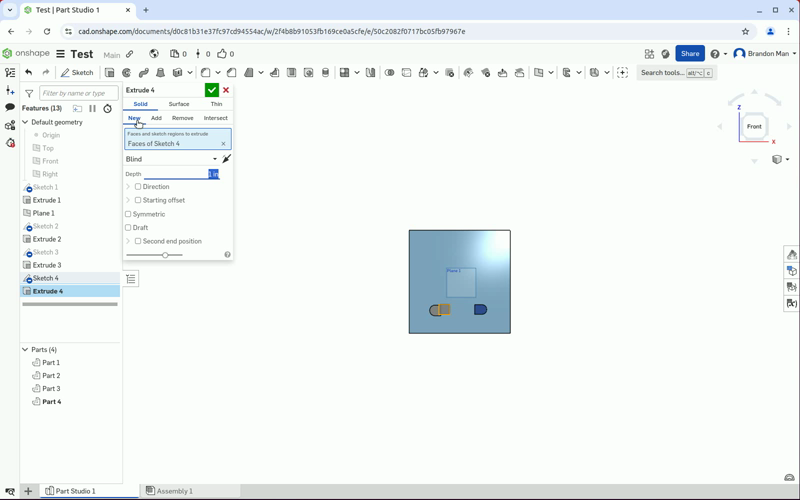
text(0.481)
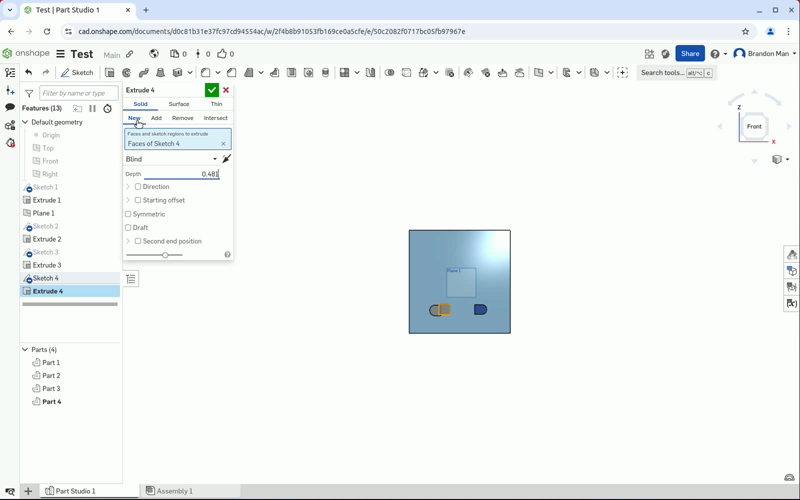
key(enter)
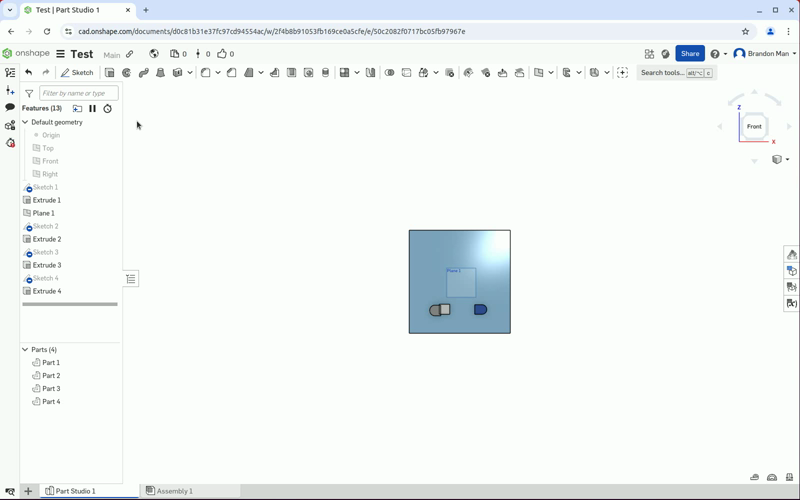
key(shift+h)
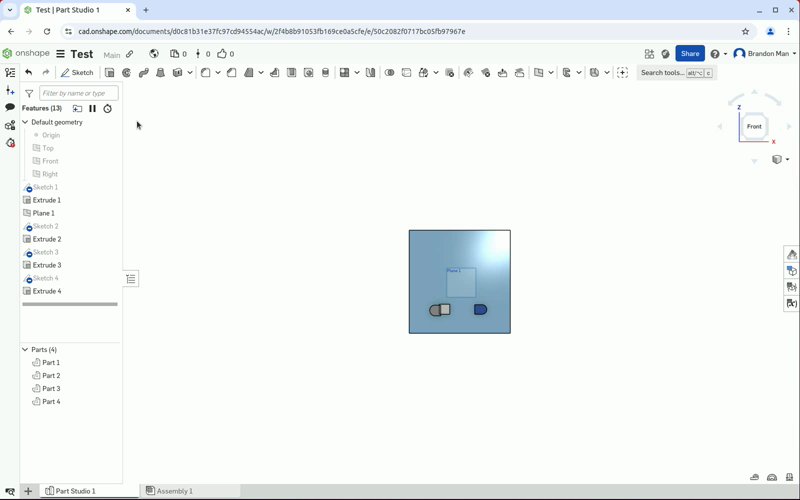
key(shift+h)
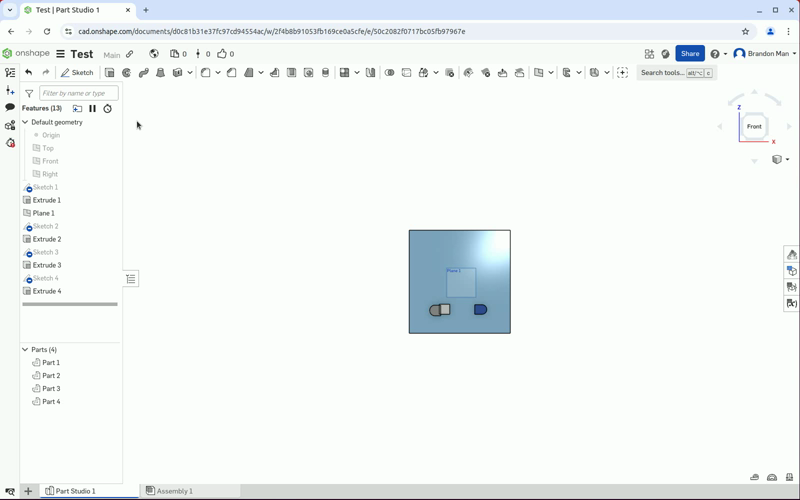
mouse_move(73, 189)
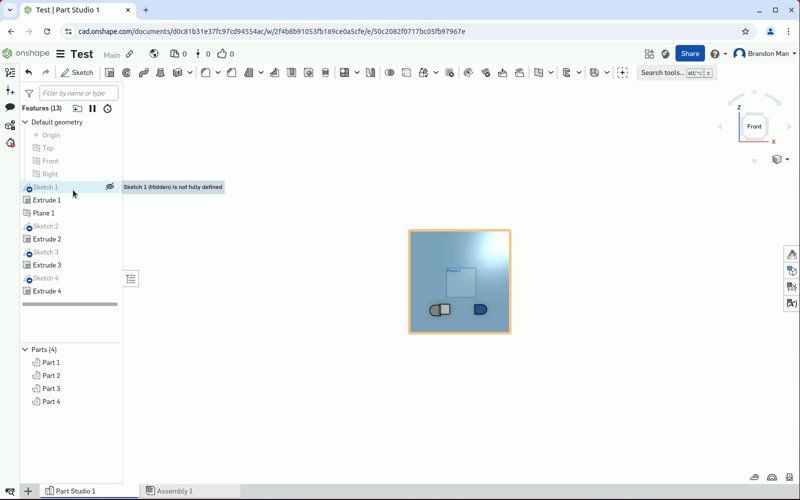
click(73, 189)
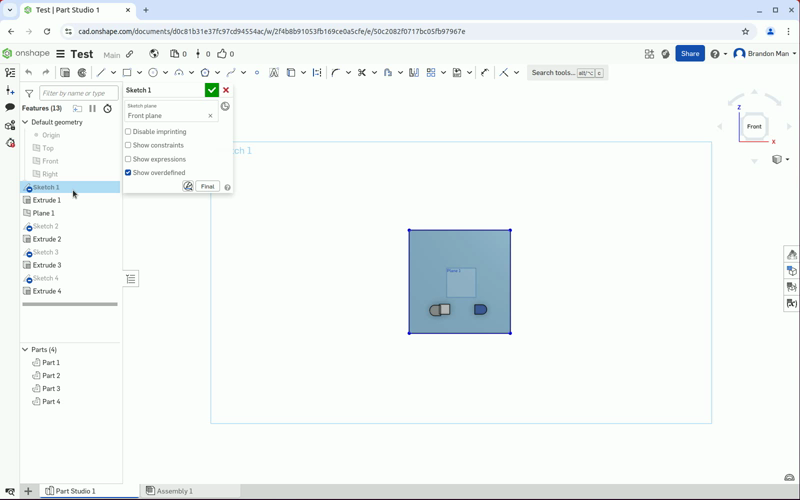
mouse_move(229, 92)
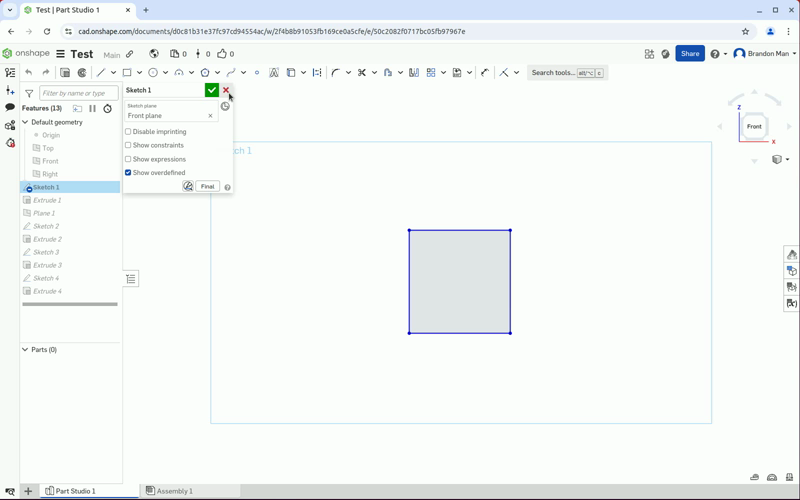
click(229, 92)
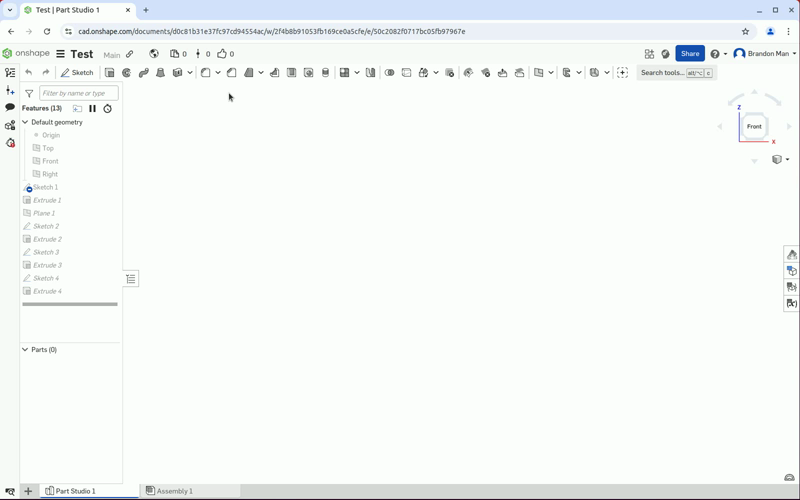
key(shift+s)
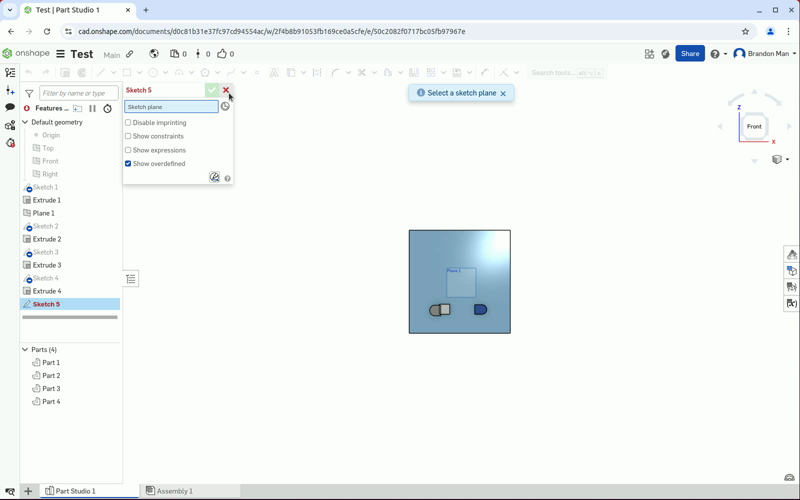
mouse_move(73, 215)
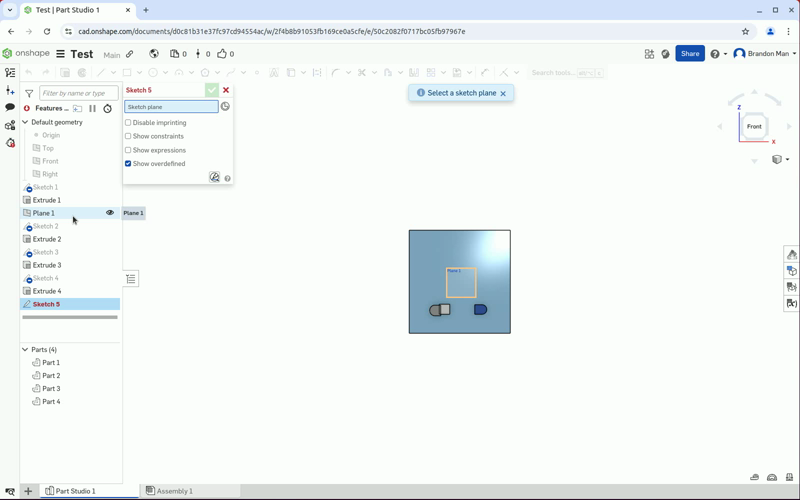
click(73, 215)
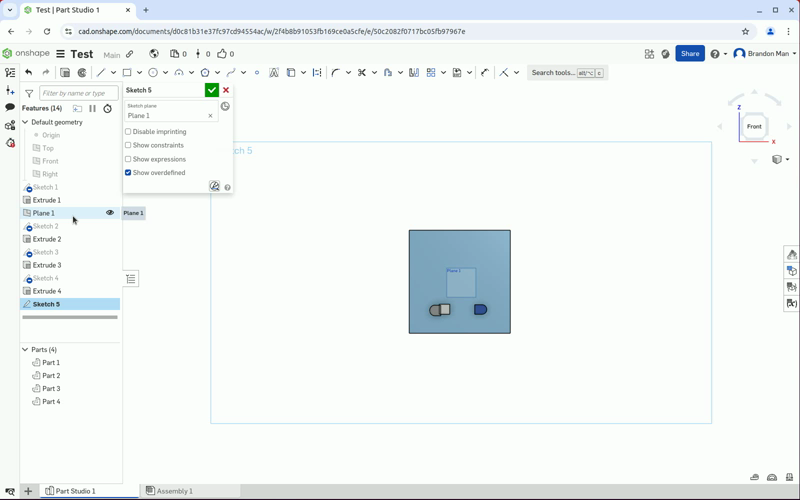
mouse_move(73, 352)
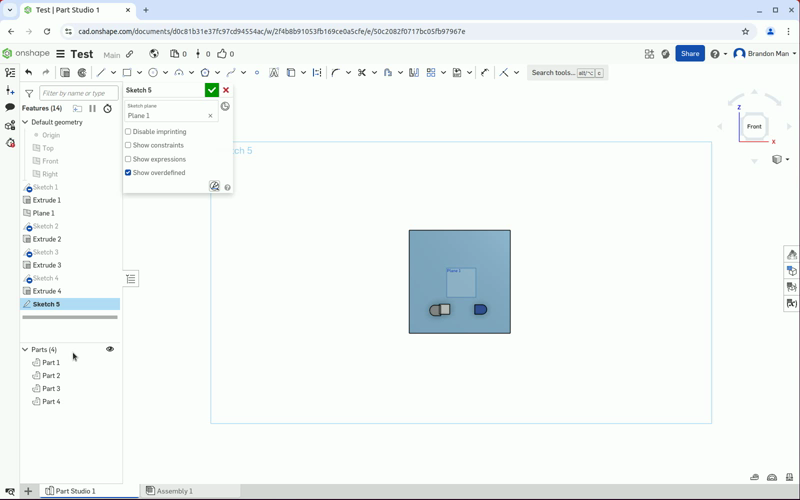
key(y)
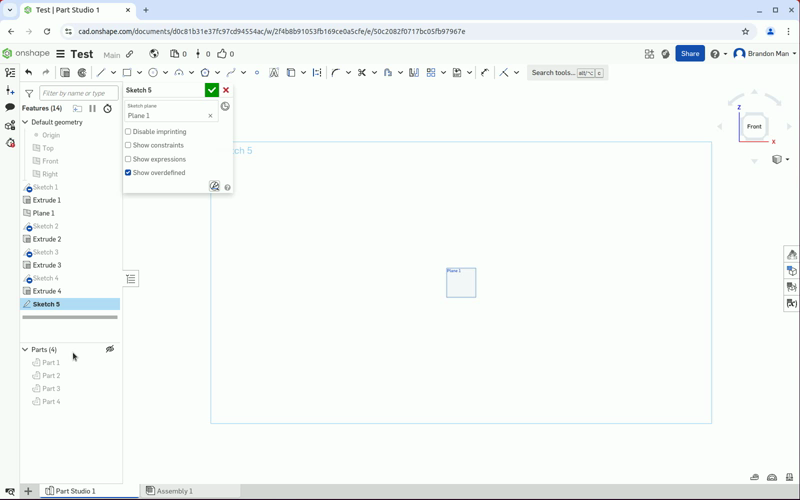
key(l)
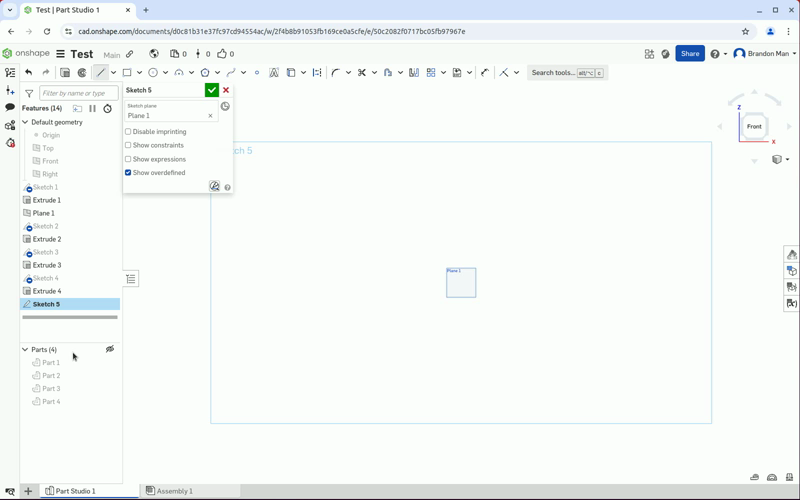
key_down(shift)
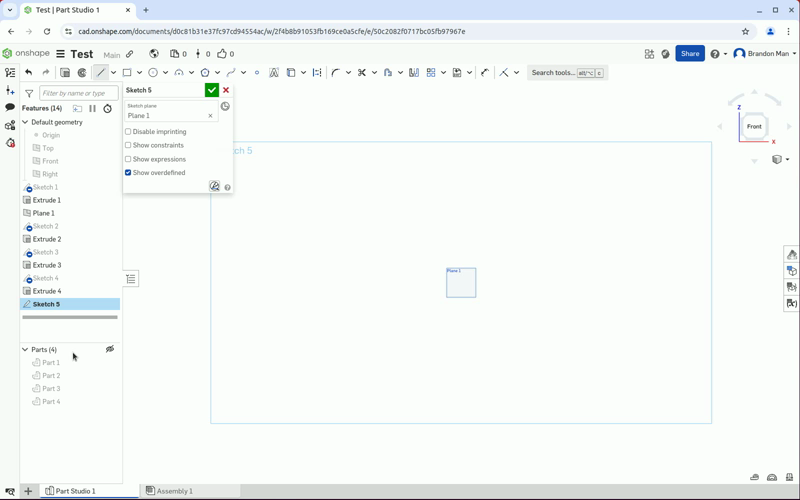
mouse_move(449, 314)
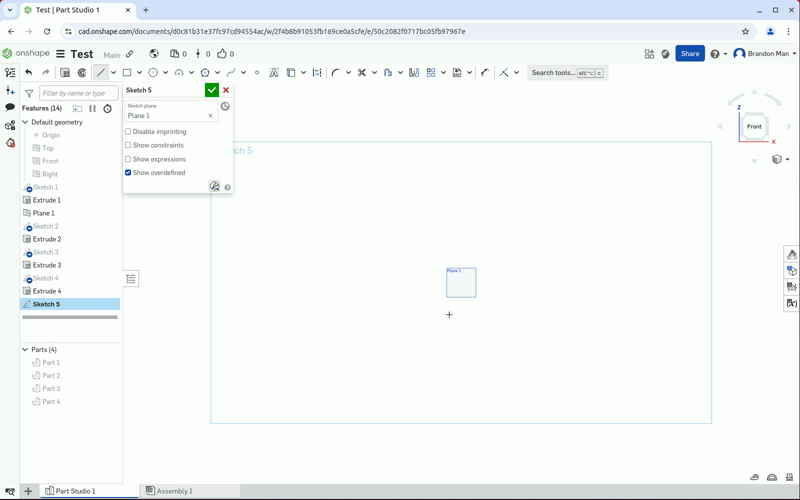
click(449, 314)
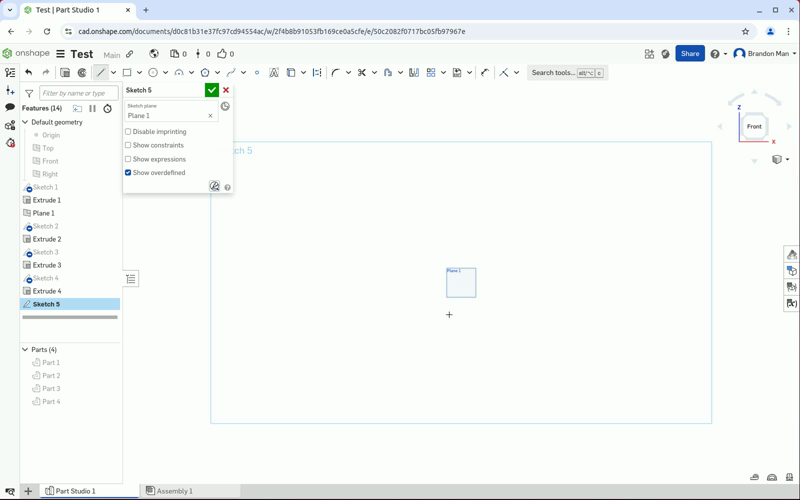
key_up(shift)
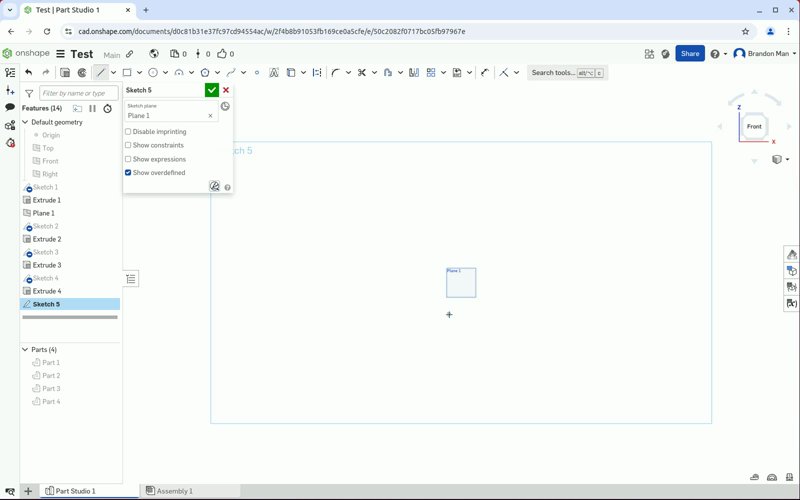
key_down(shift)
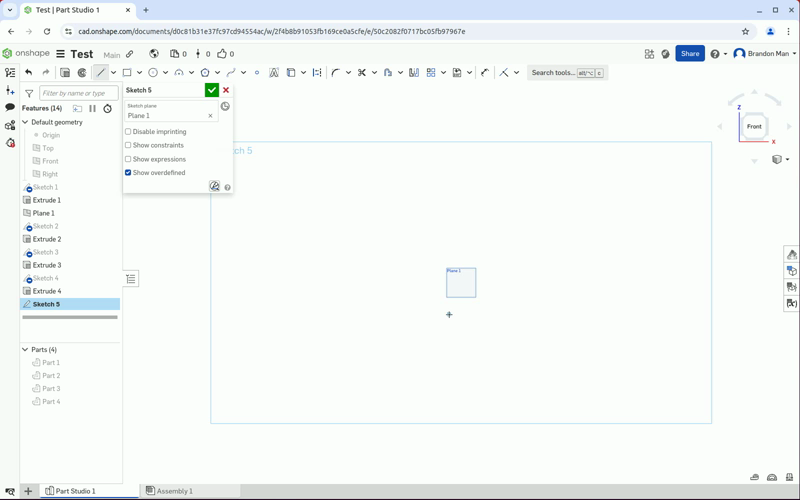
mouse_move(479, 314)
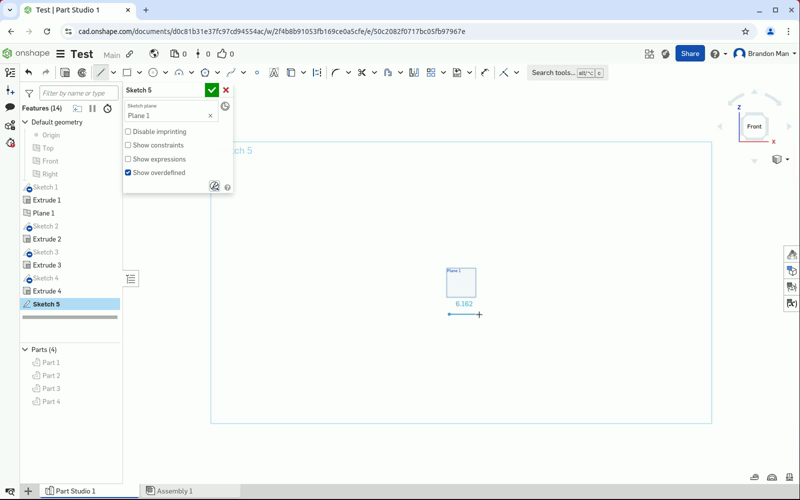
mouse_move(458, 314)
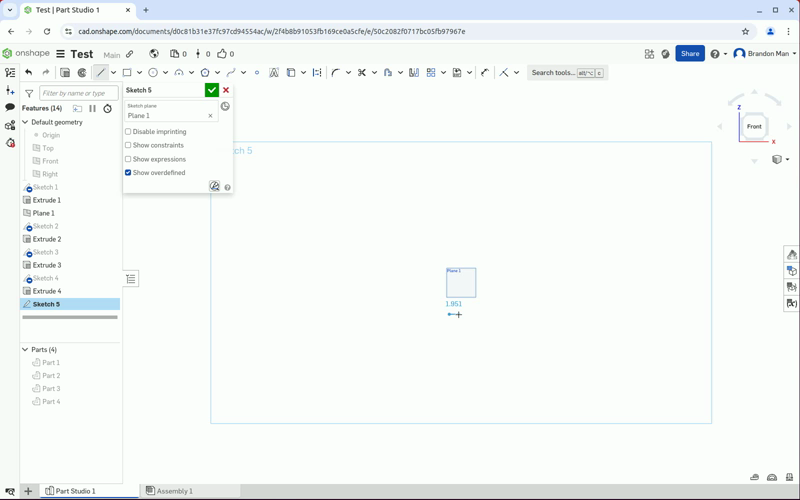
click(458, 314)
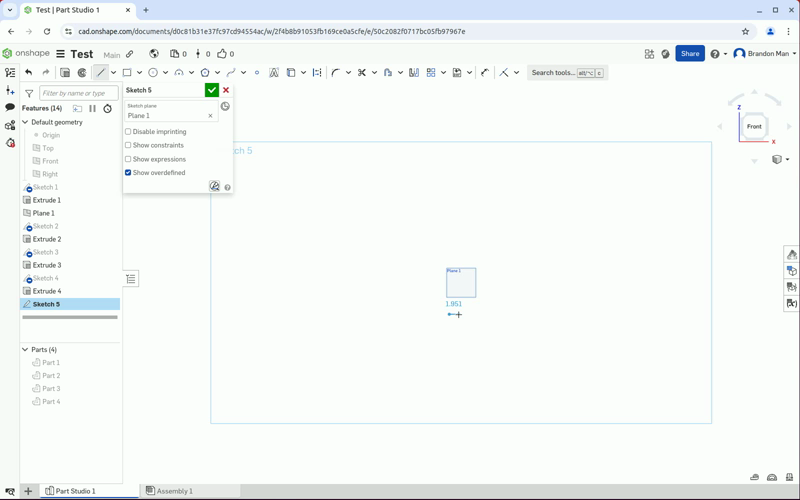
key_up(shift)
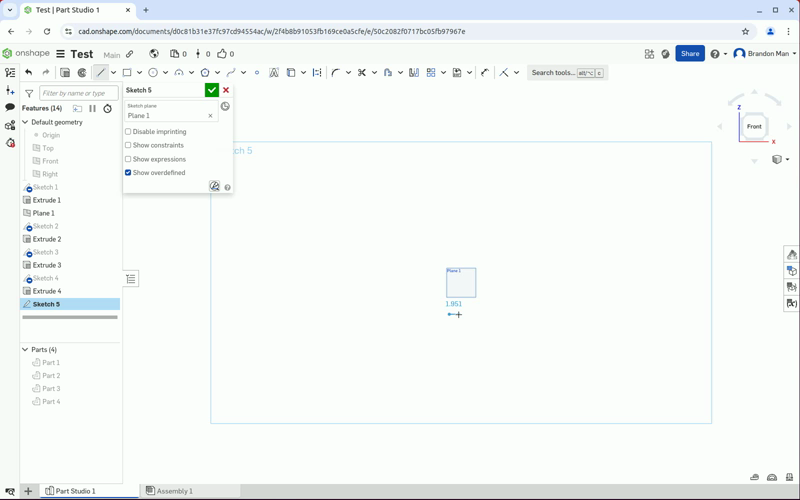
key_down(shift)
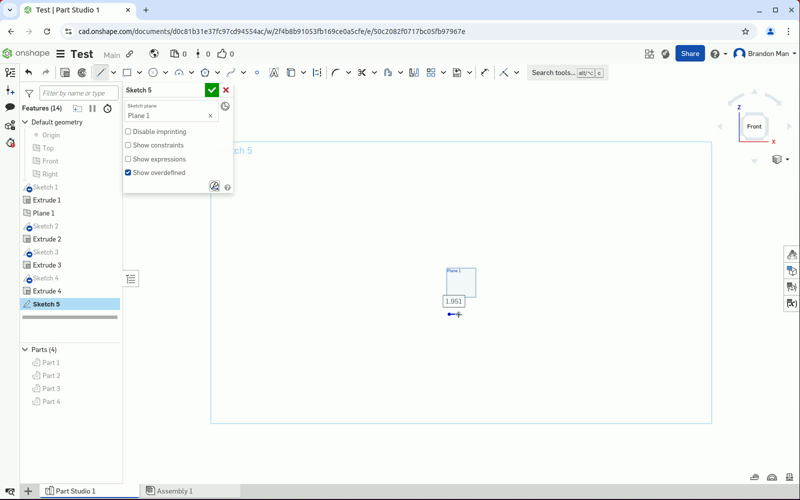
mouse_move(488, 314)
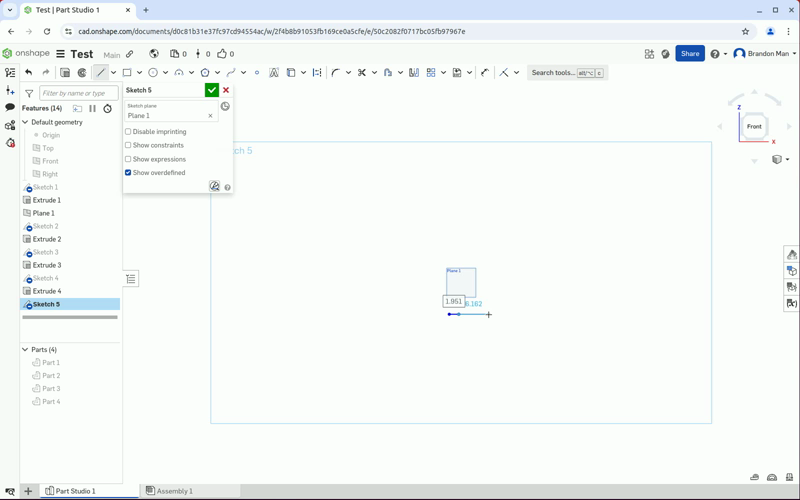
mouse_move(458, 304)
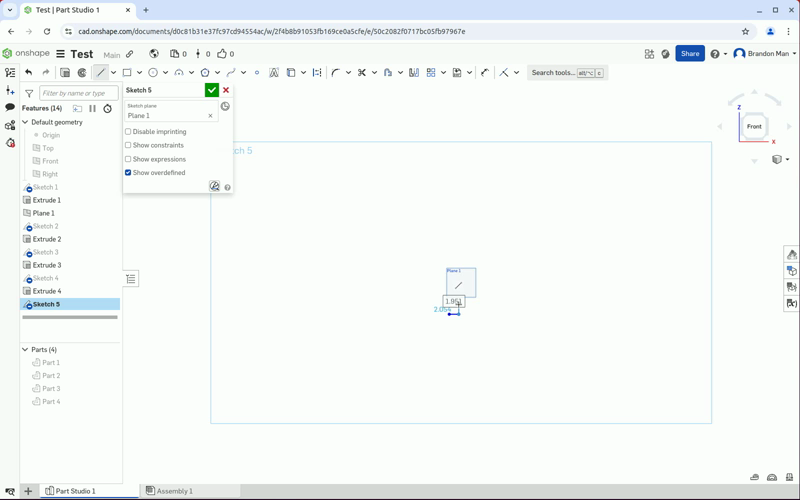
click(458, 304)
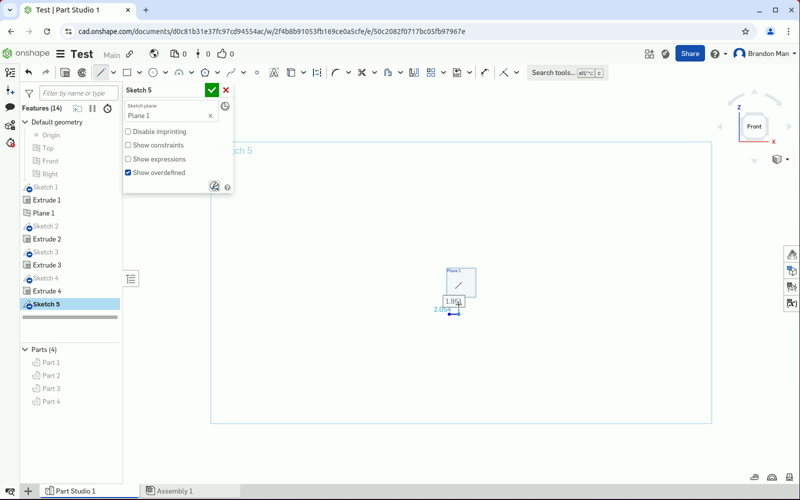
key_up(shift)
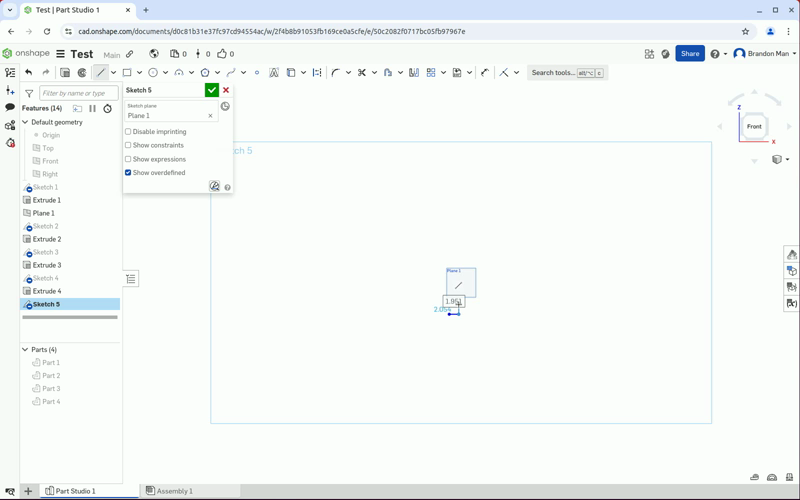
key_down(shift)
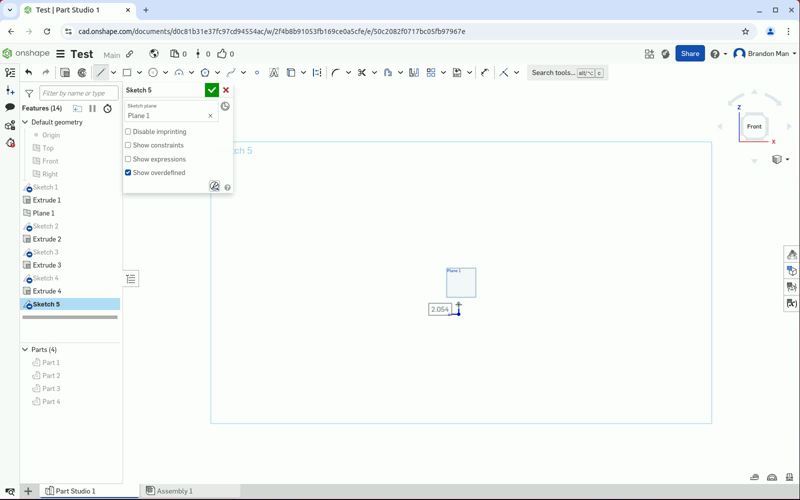
mouse_move(488, 304)
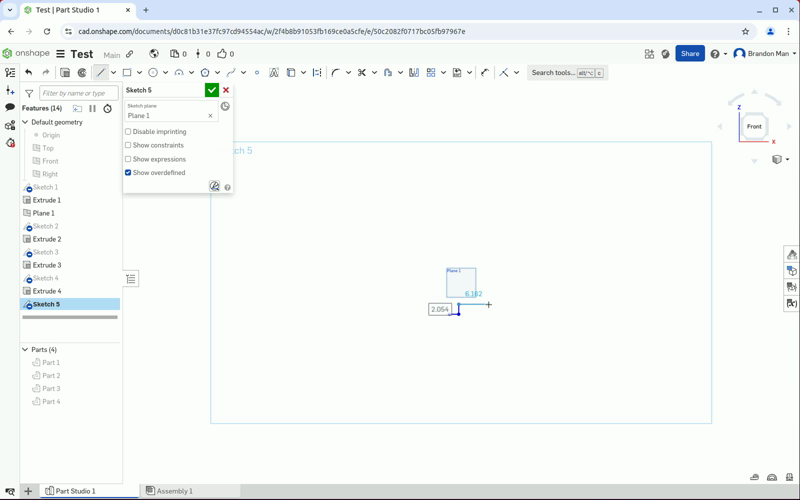
mouse_move(449, 304)
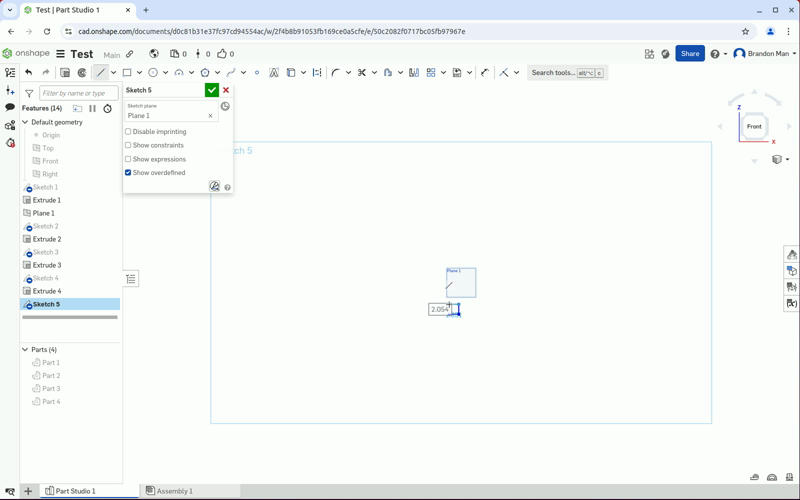
click(449, 304)
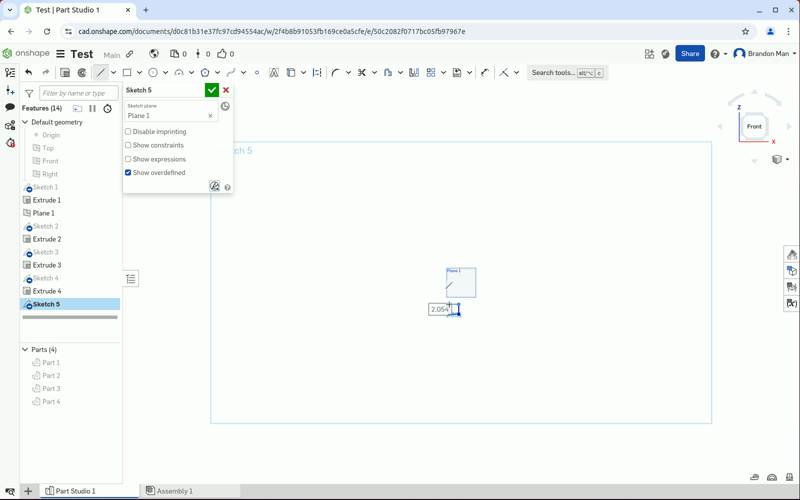
key_up(shift)
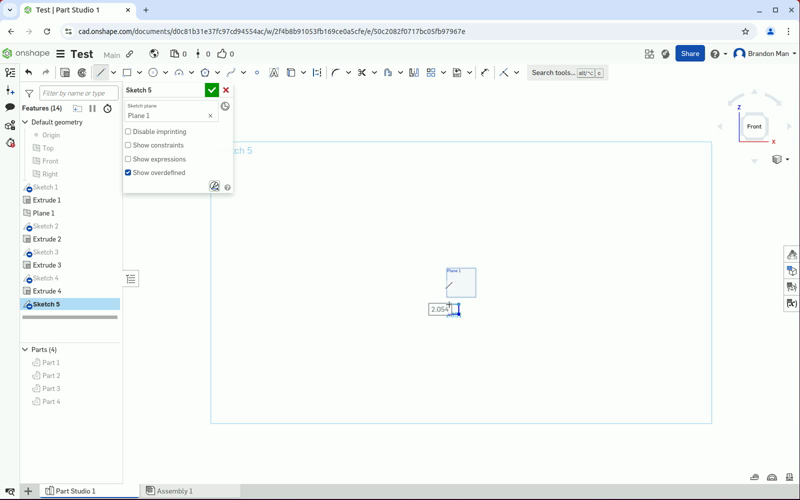
mouse_move(479, 304)
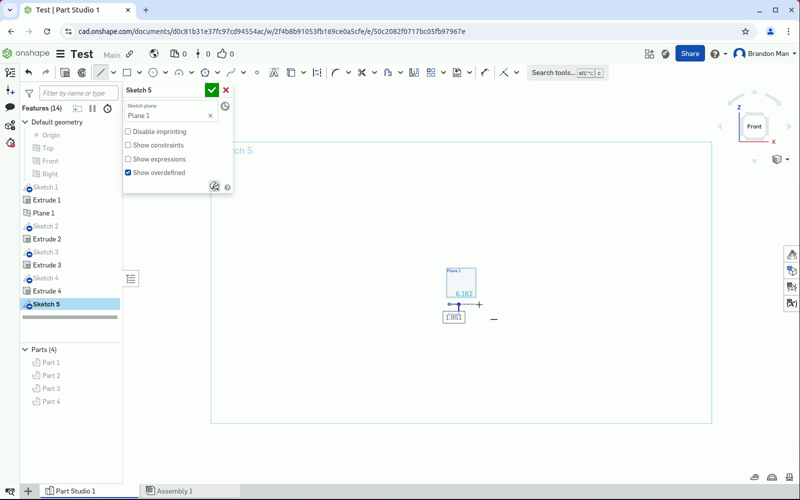
key_down(shift)
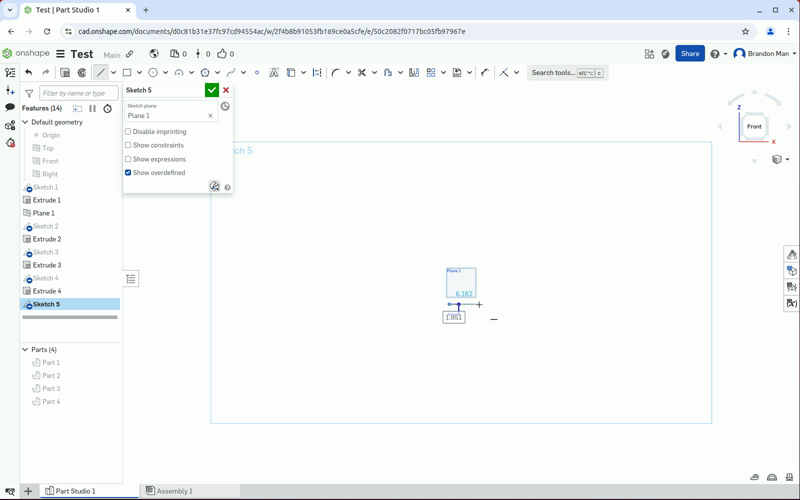
mouse_move(449, 314)
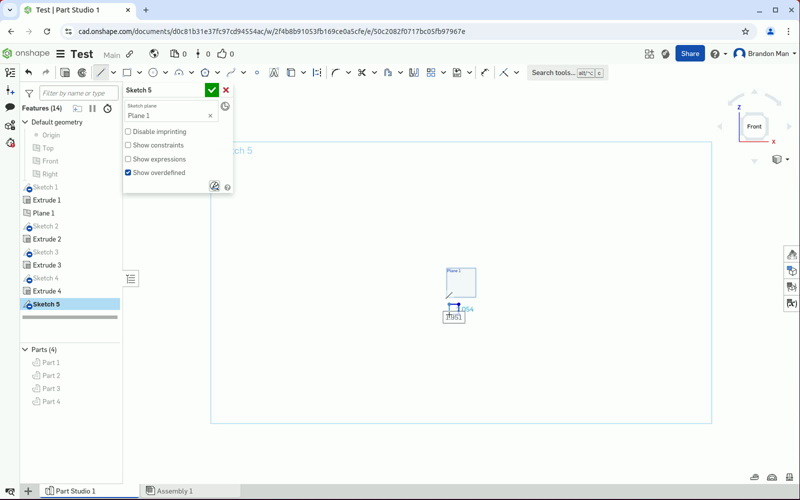
key_up(shift)
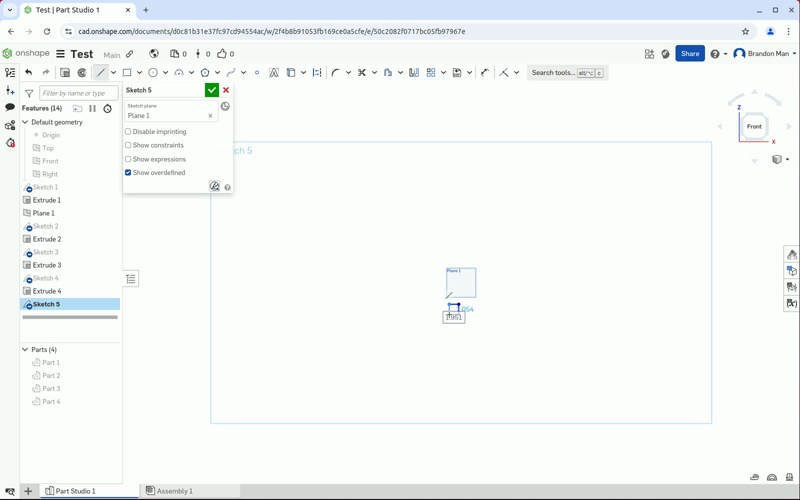
click(449, 314)
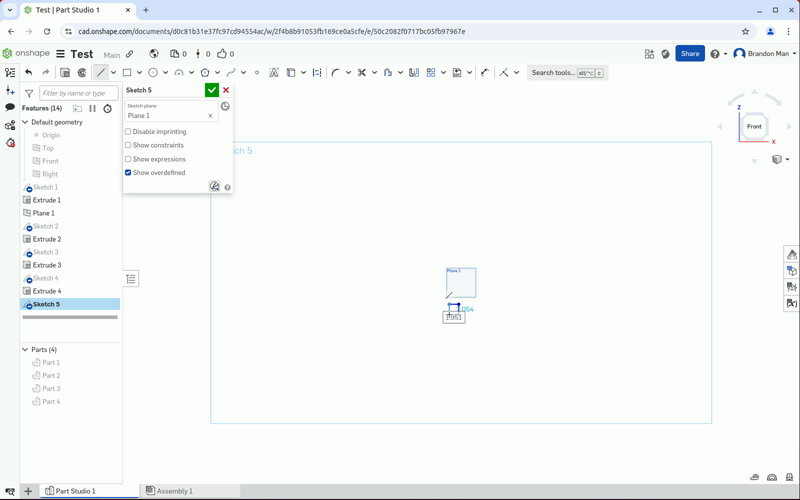
key(esc)
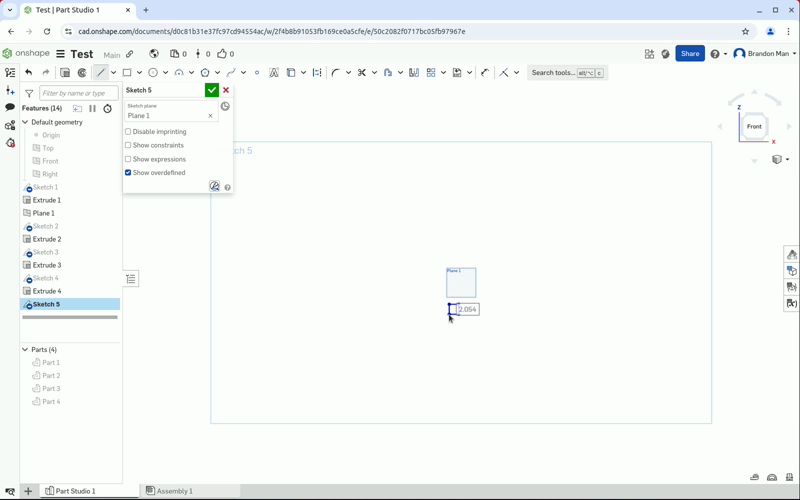
mouse_move(453, 313)
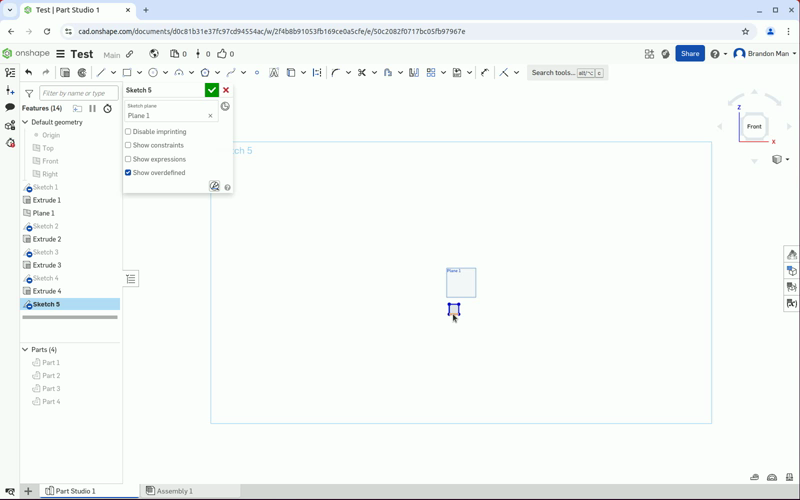
scroll(6)
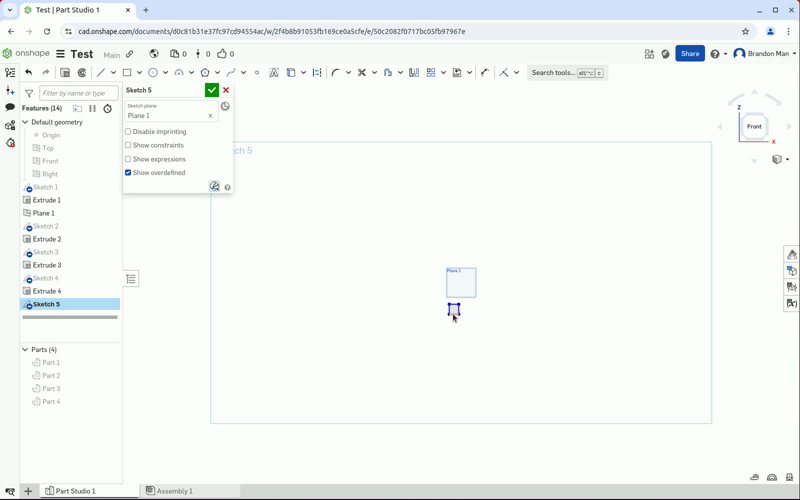
scroll(6)
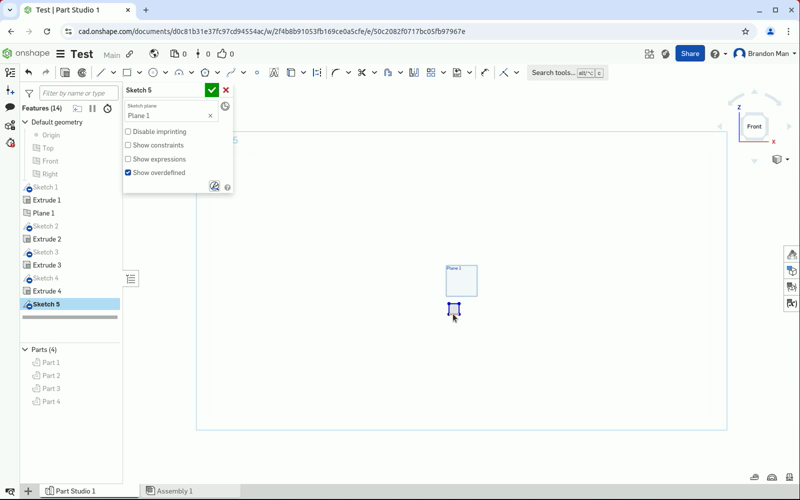
scroll(6)
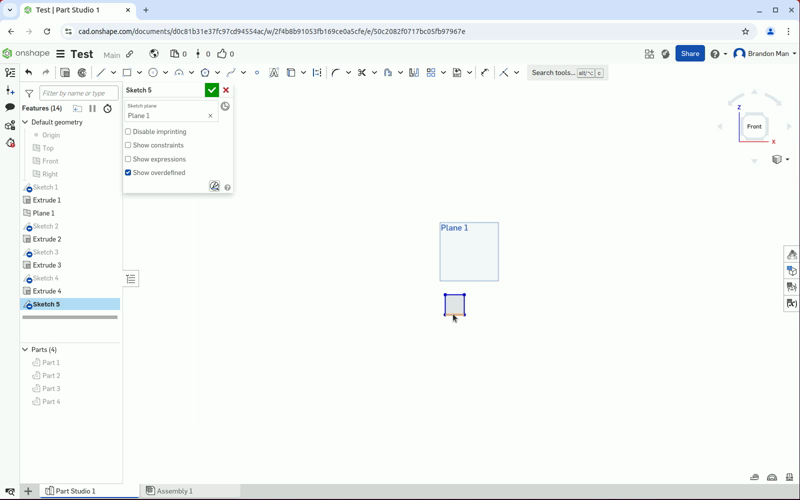
scroll(6)
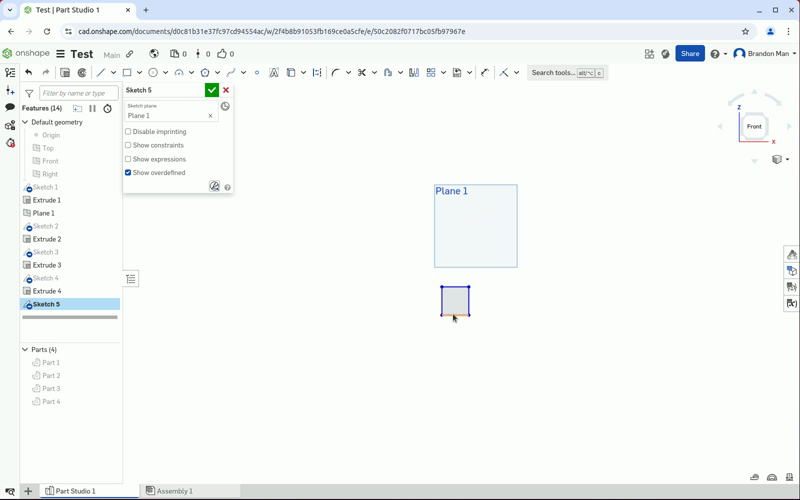
scroll(6)
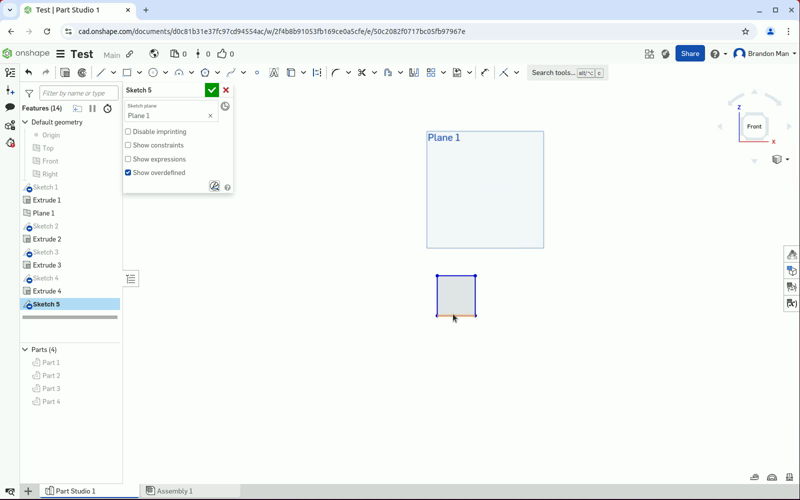
scroll(6)
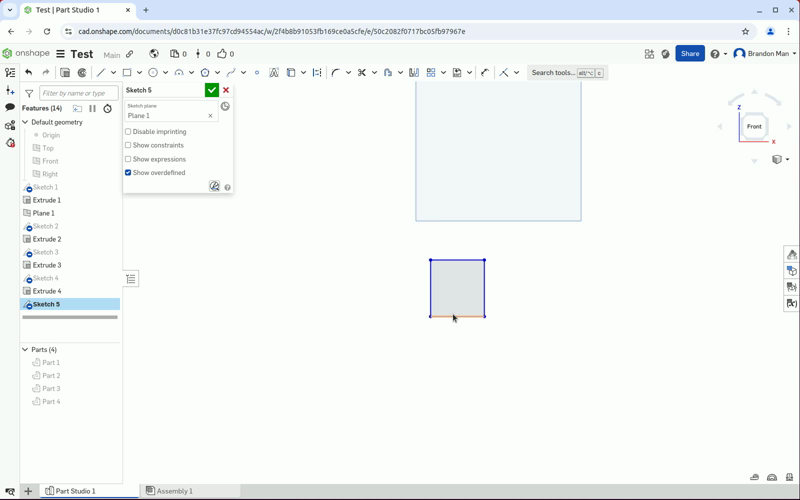
scroll(6)
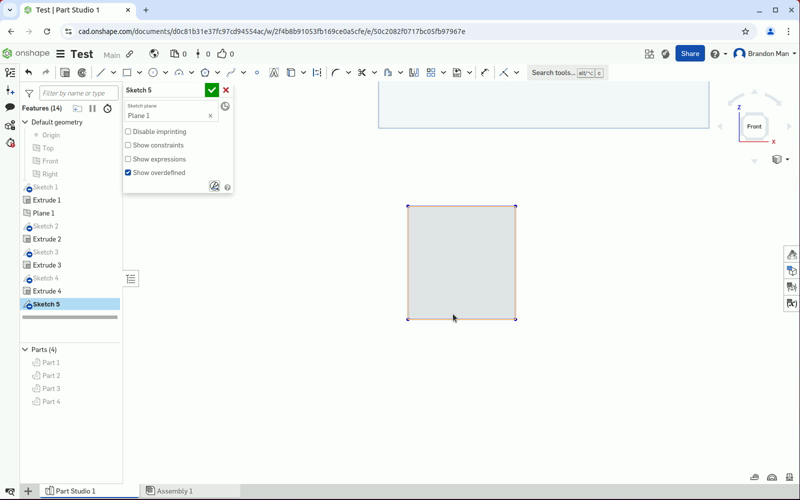
click(453, 313)
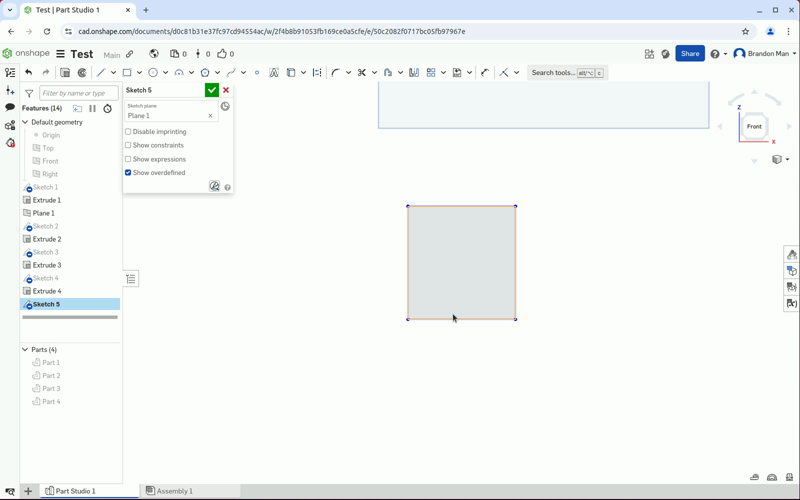
scroll(-6)
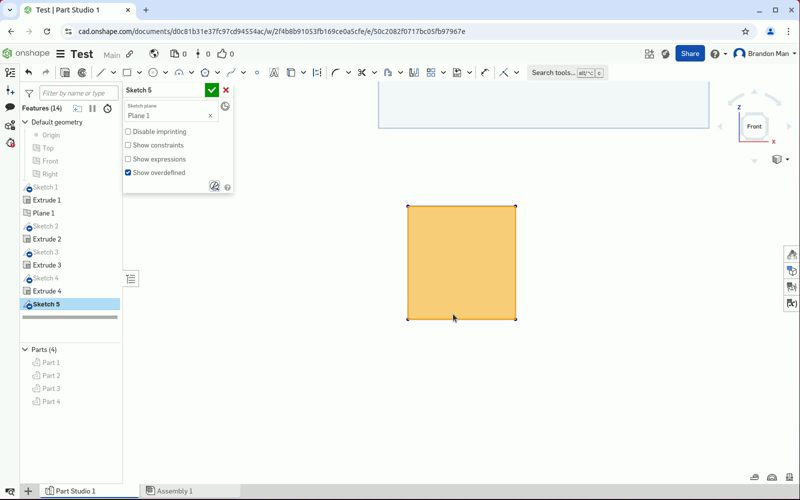
scroll(-6)
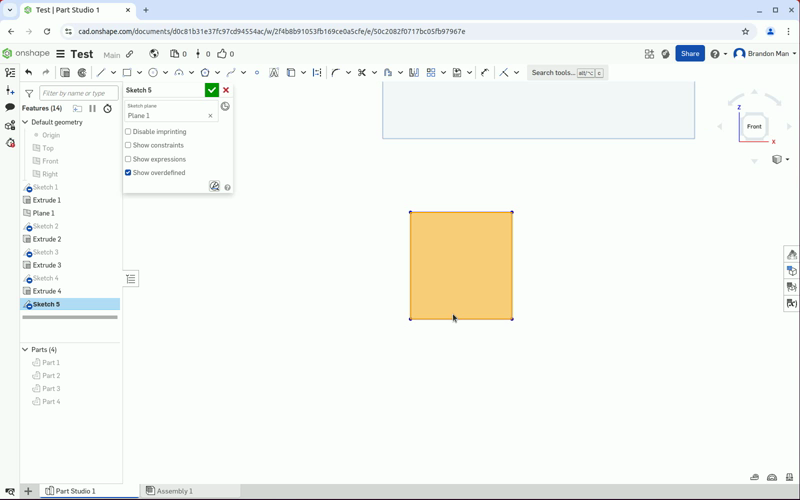
scroll(-6)
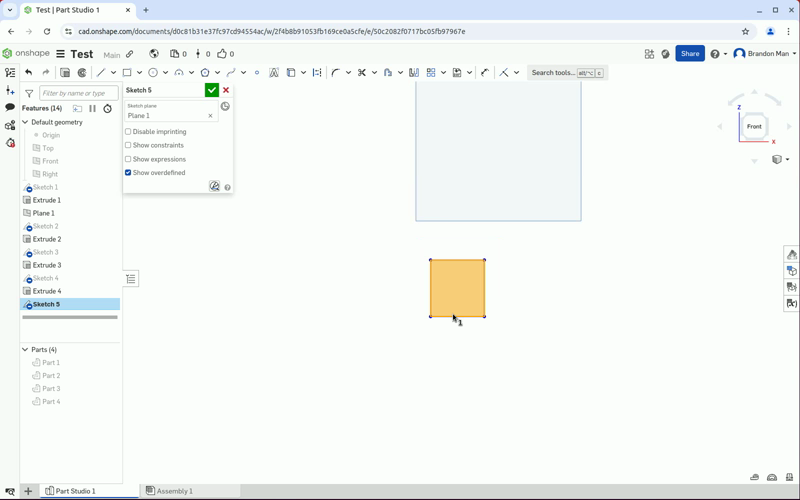
scroll(-6)
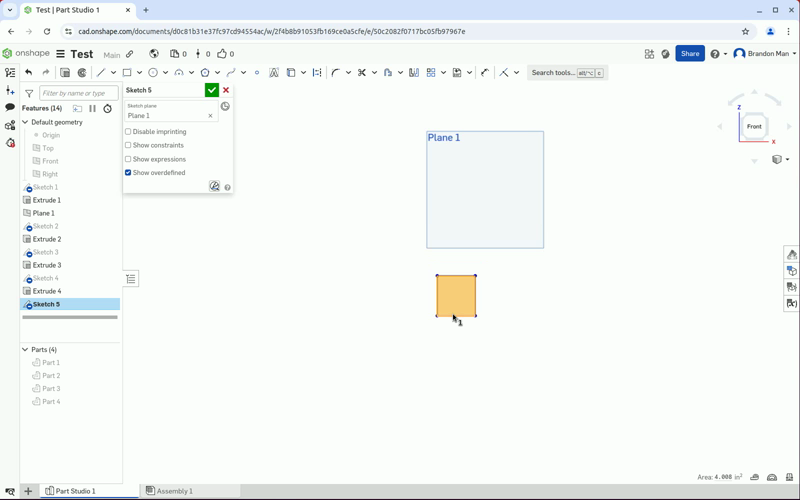
scroll(-6)
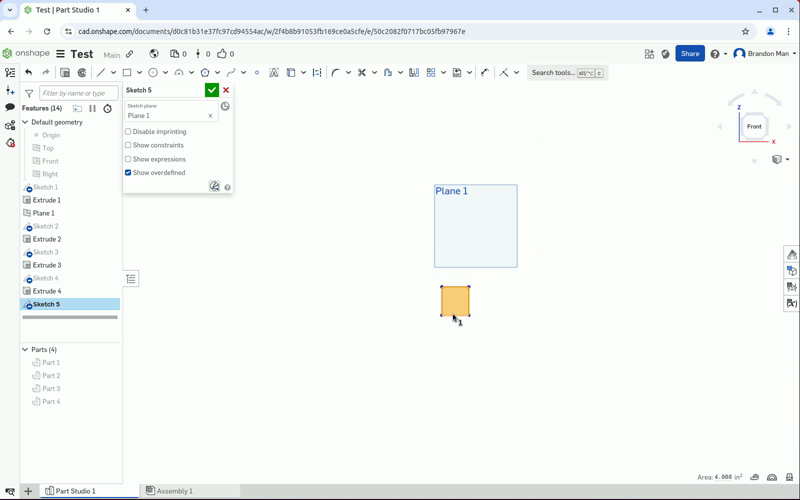
scroll(-6)
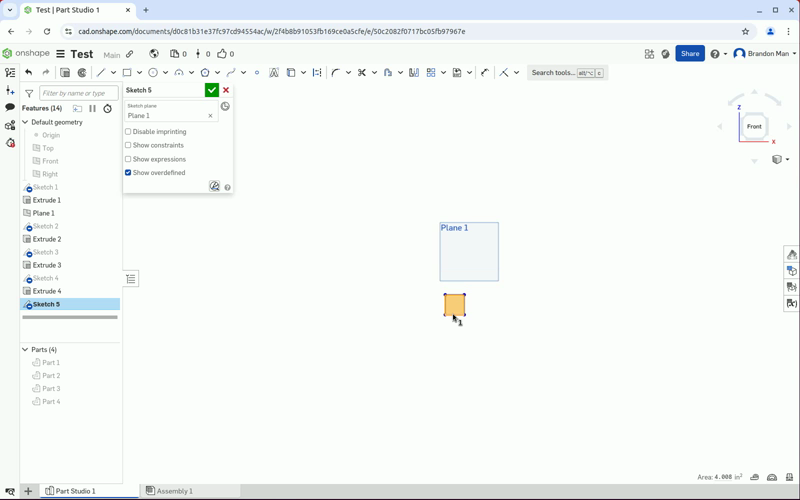
scroll(-6)
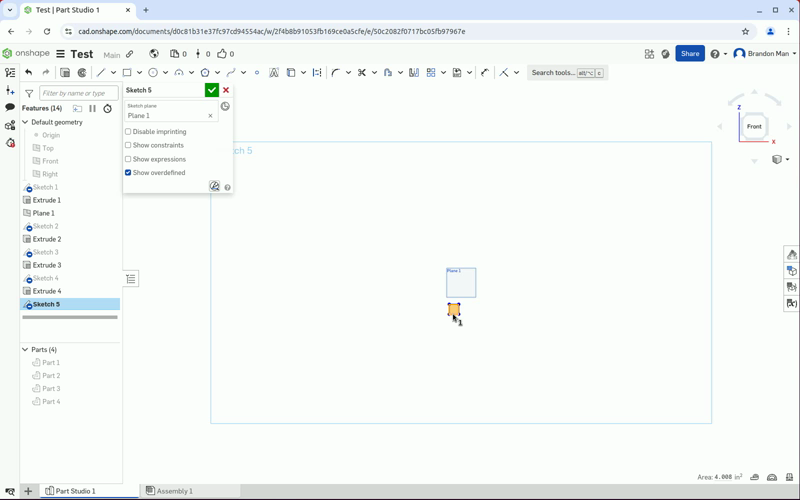
mouse_move(73, 352)
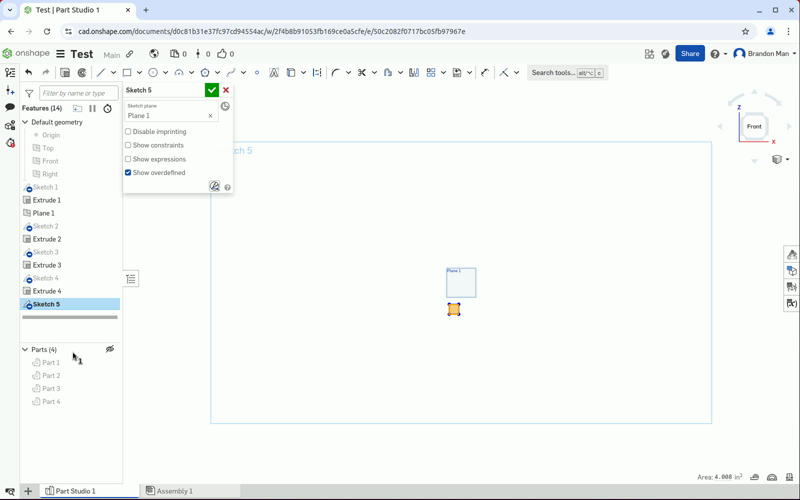
key(shift+y)
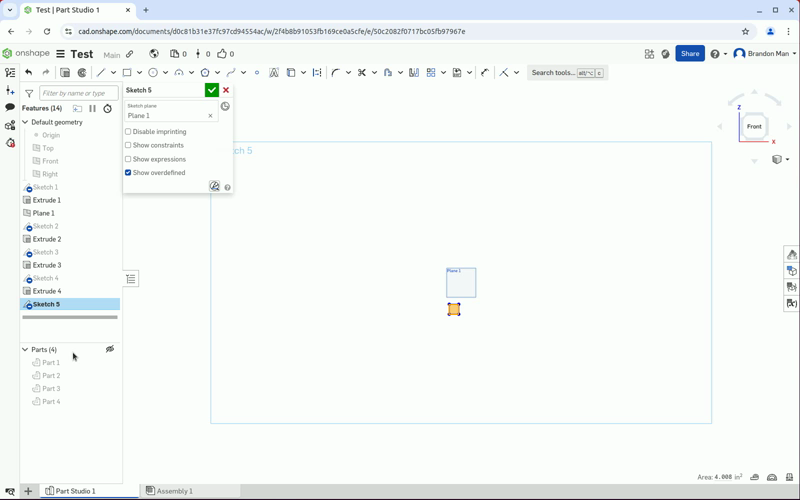
key(shift+e)
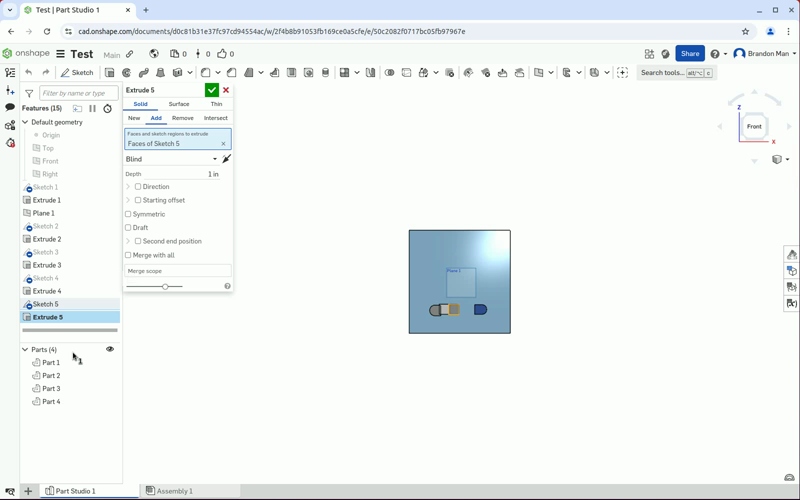
mouse_move(143, 106)
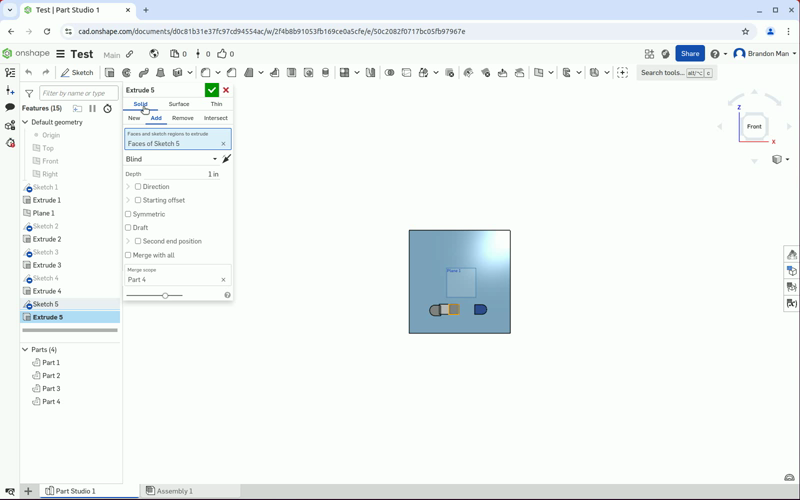
click(143, 106)
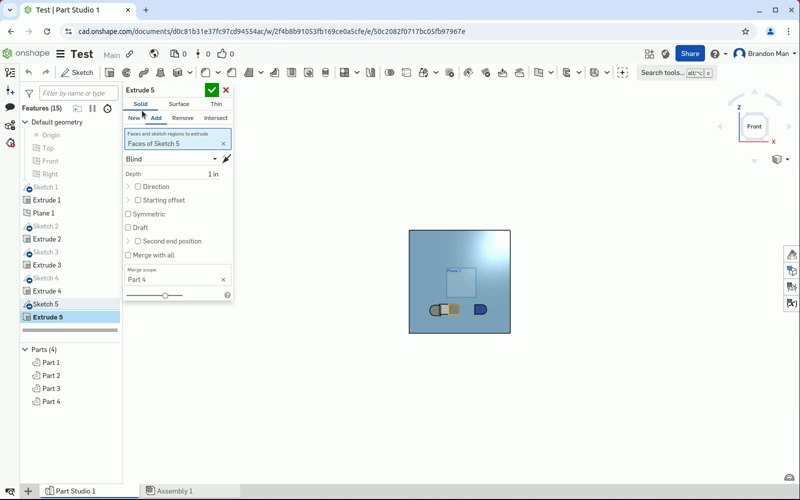
mouse_move(137, 120)
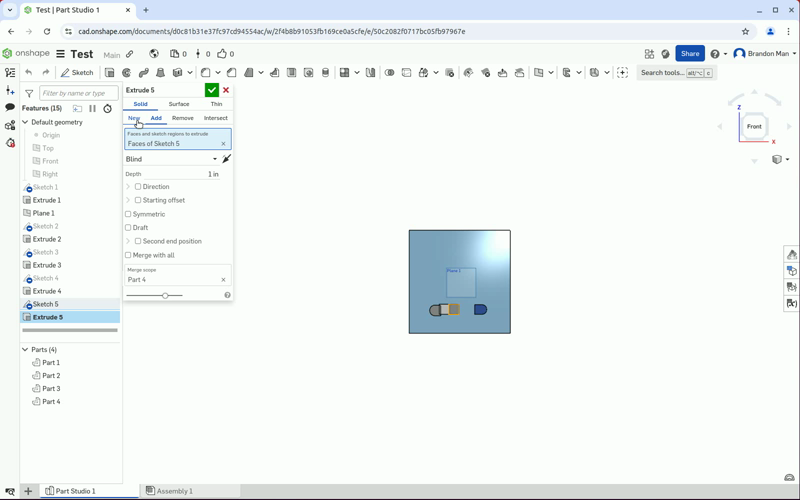
click(137, 120)
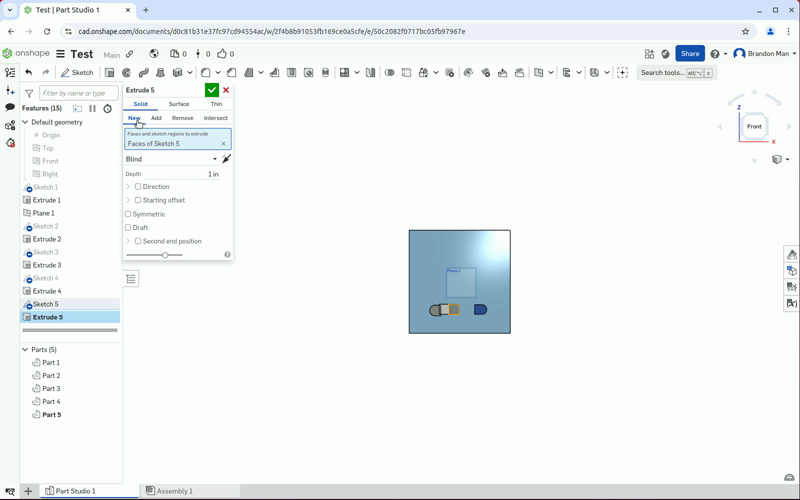
key(tab, 4)
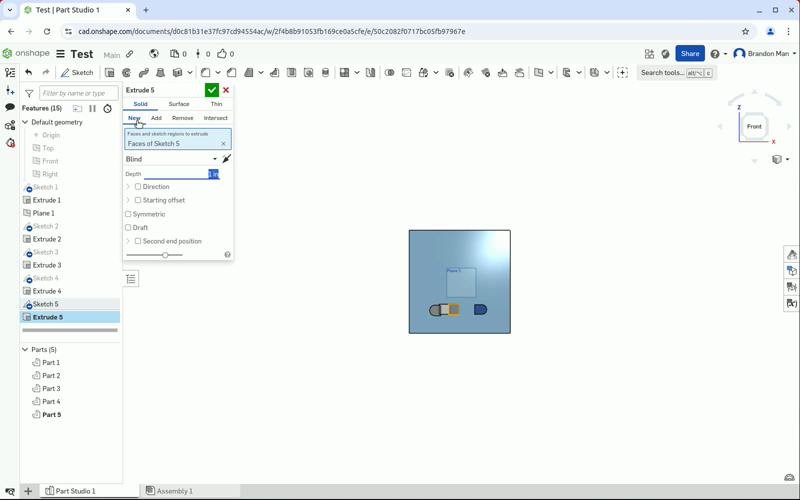
text(0.481)
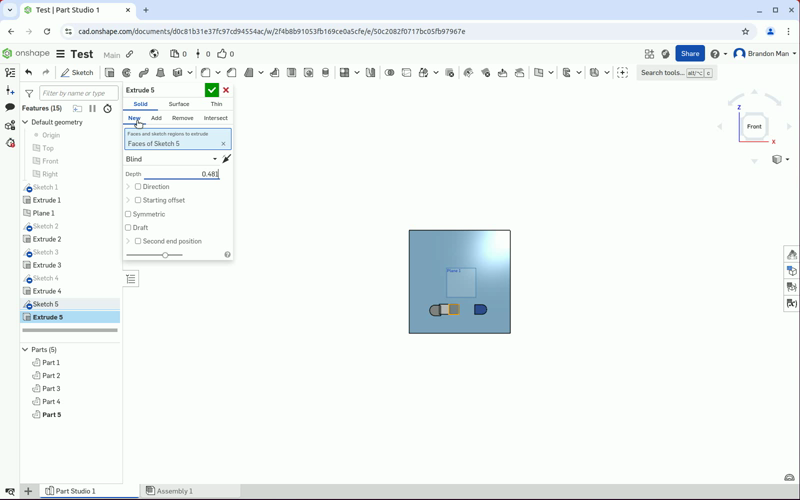
key(enter)
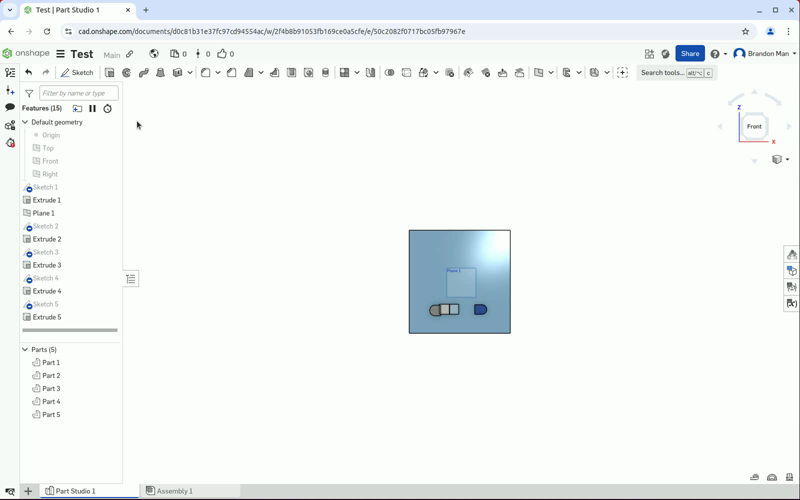
key(shift+h)
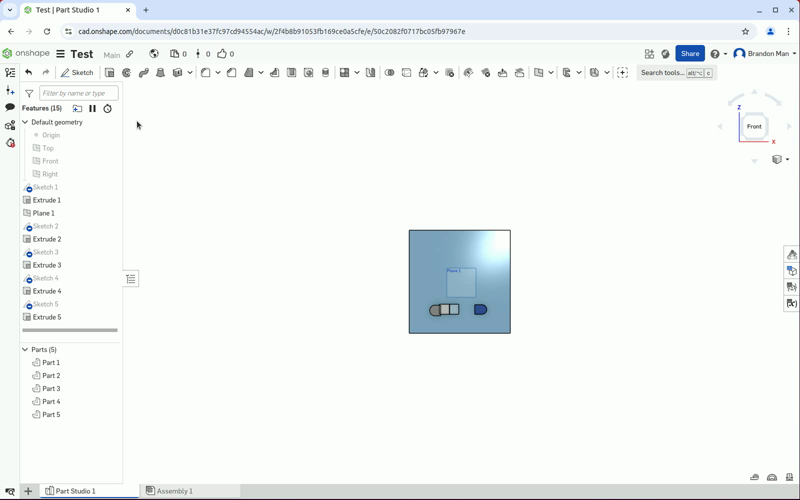
key(shift+h)
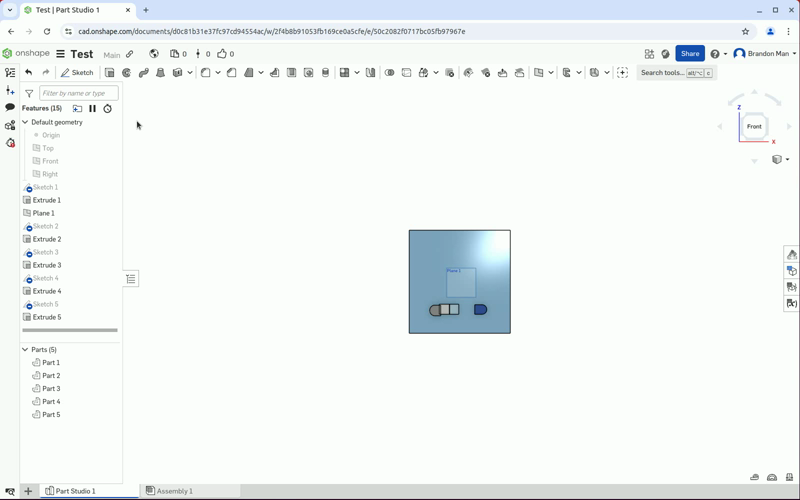
mouse_move(73, 189)
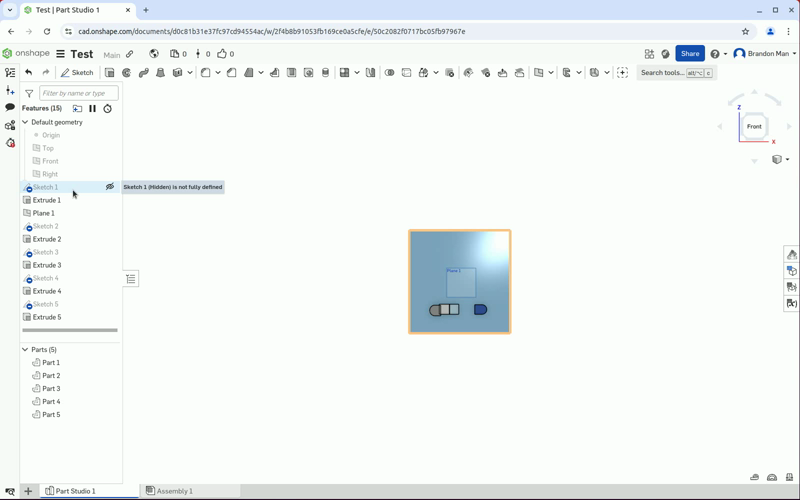
click(73, 189)
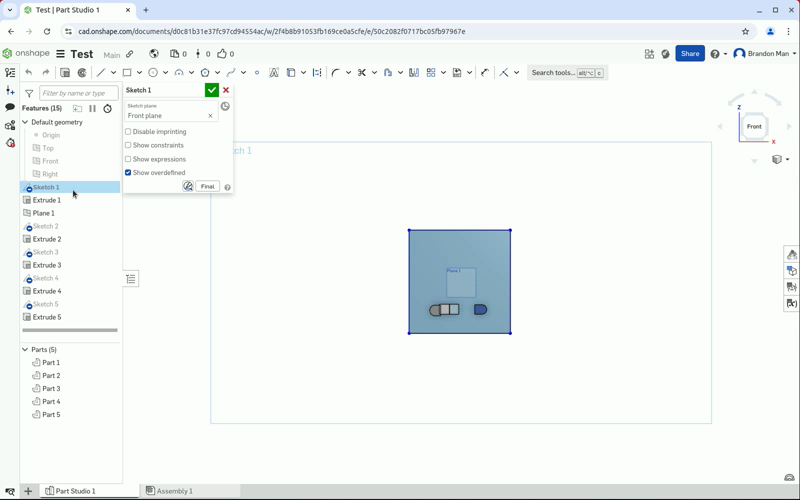
mouse_move(229, 92)
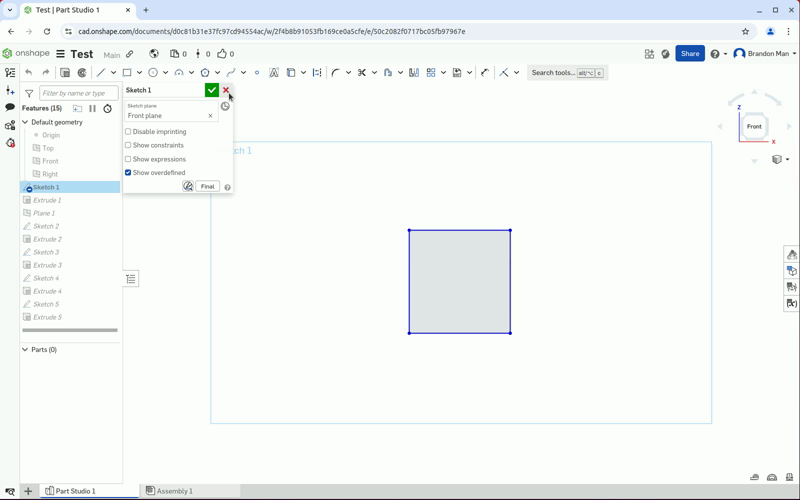
click(229, 92)
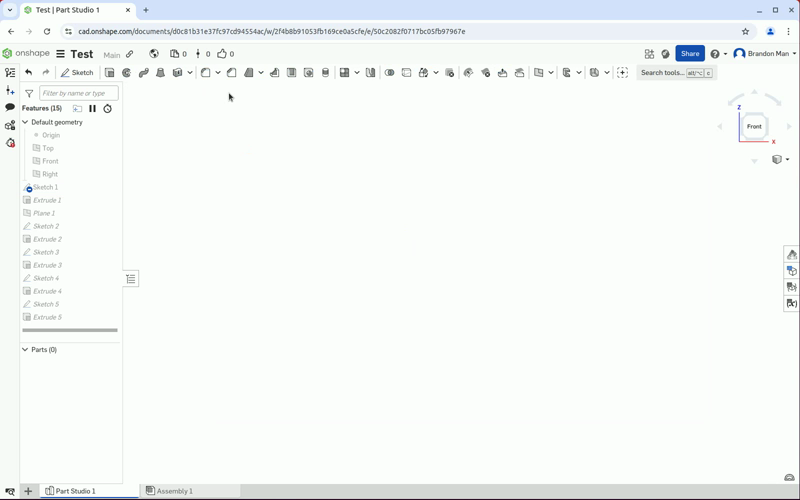
key(shift+s)
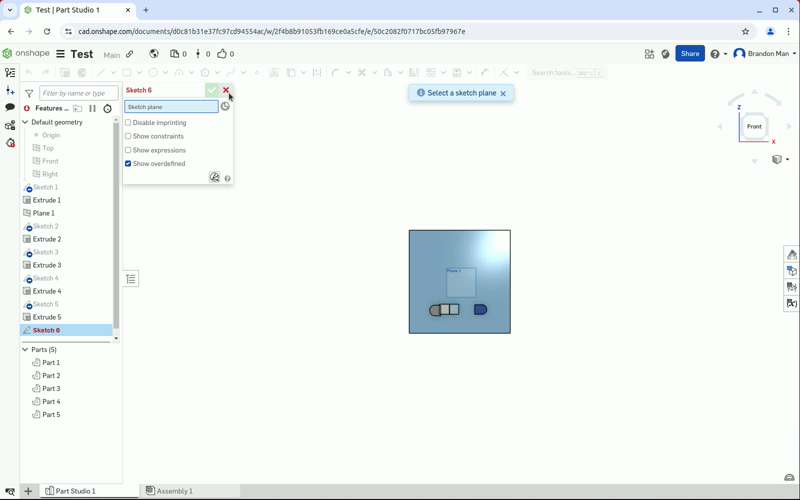
mouse_move(69, 215)
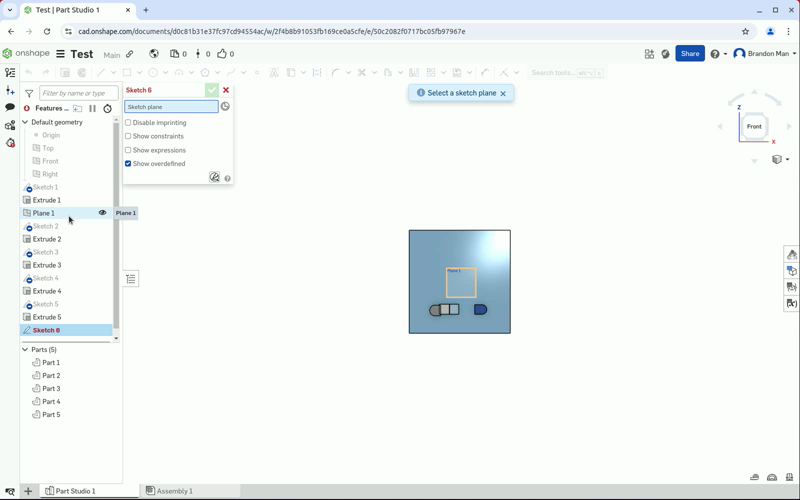
click(69, 215)
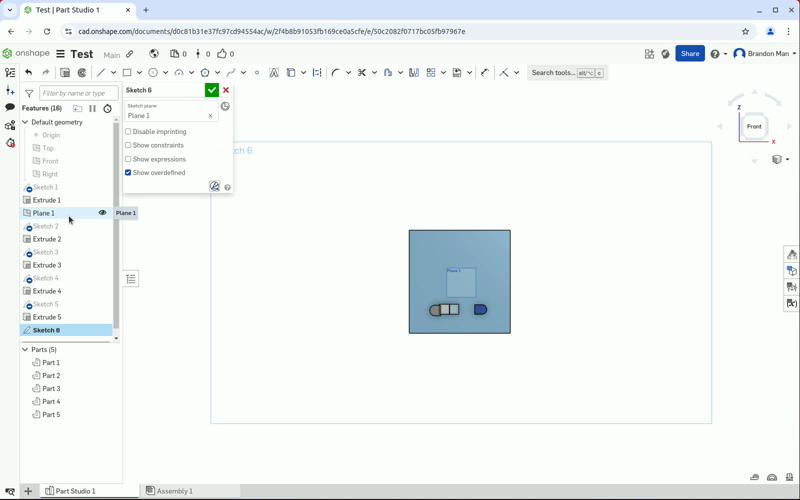
mouse_move(73, 352)
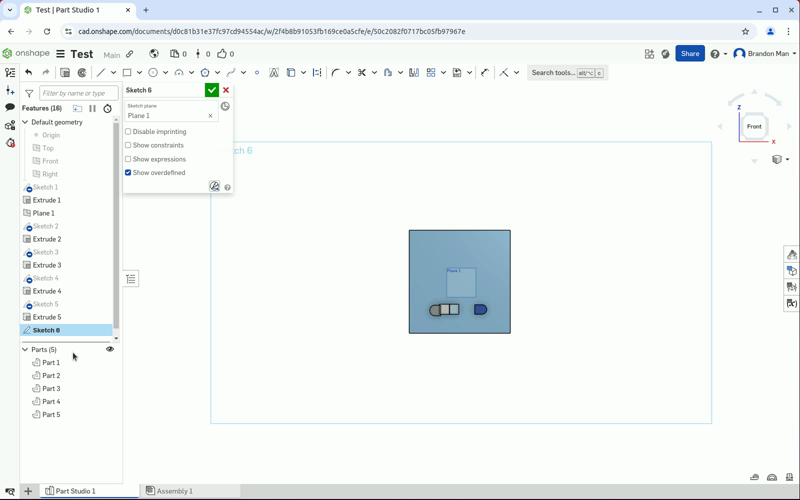
key(y)
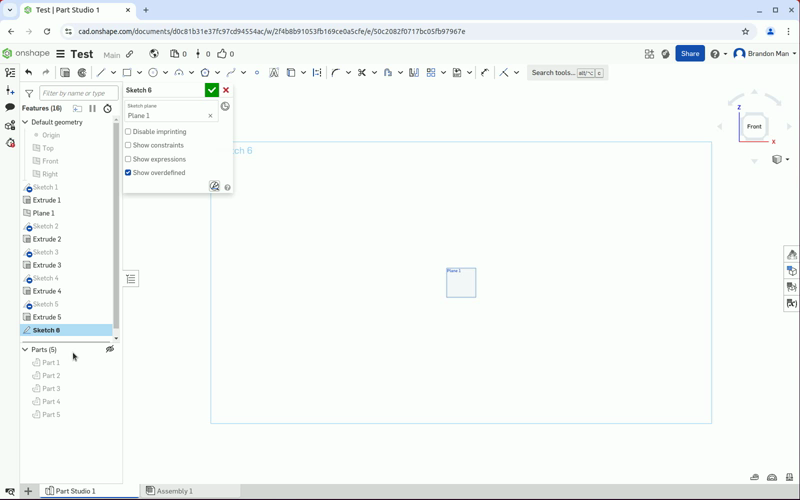
key(l)
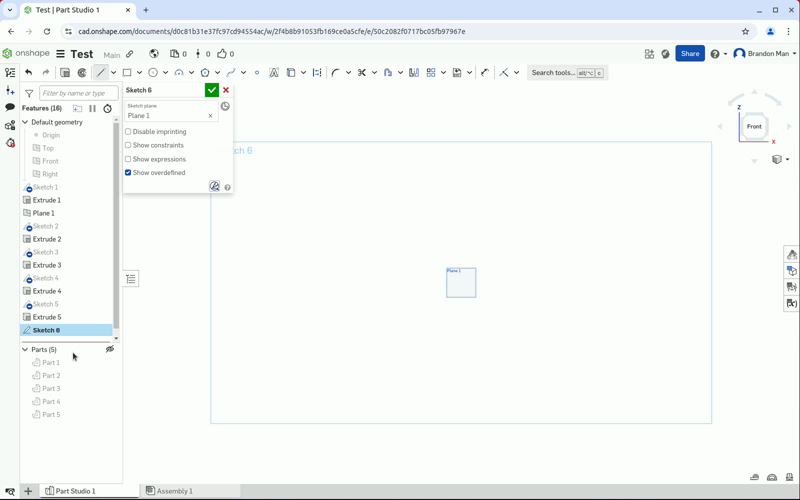
key_down(shift)
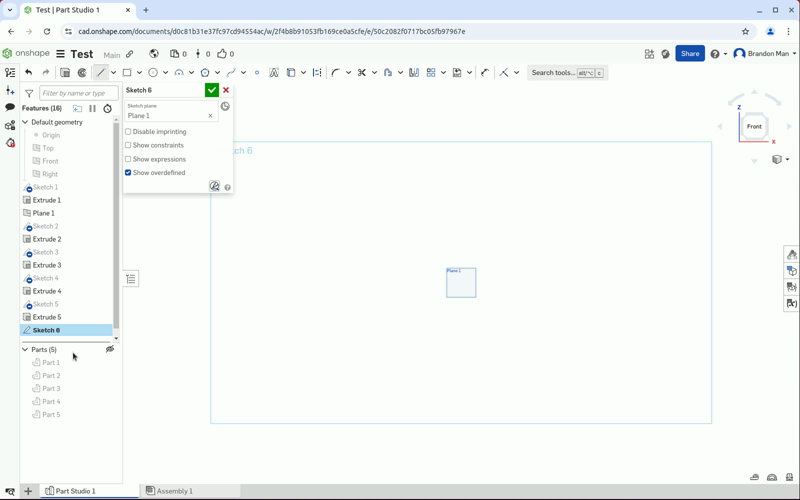
mouse_move(457, 314)
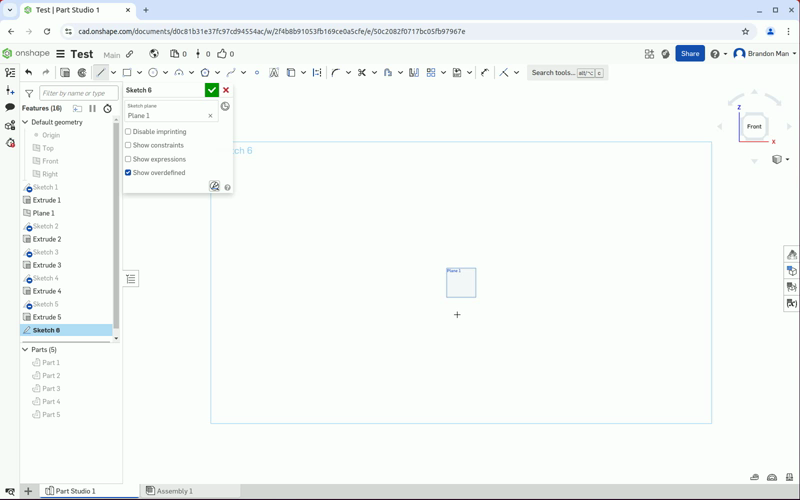
click(457, 314)
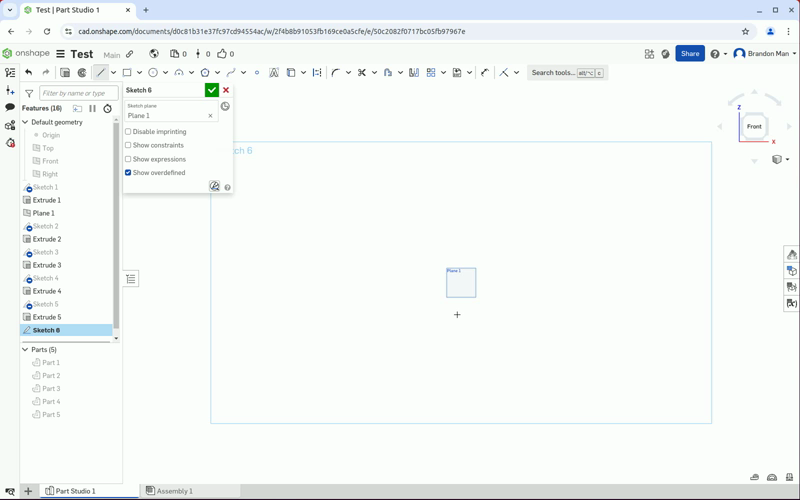
key_up(shift)
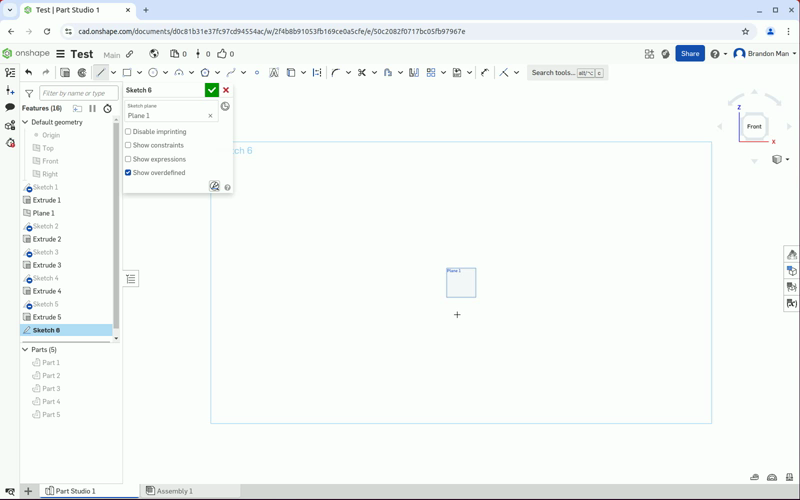
key_down(shift)
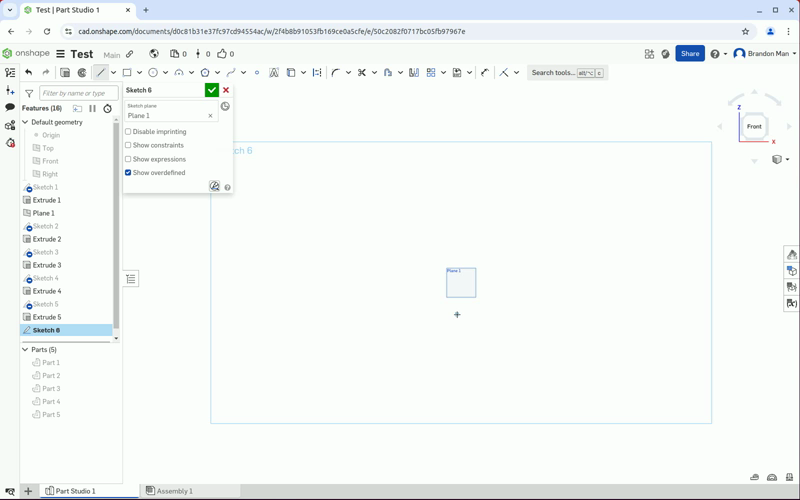
mouse_move(487, 314)
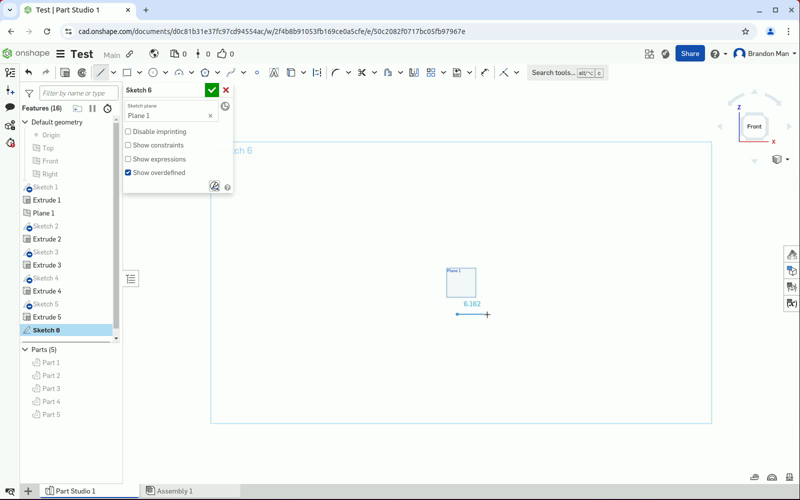
mouse_move(467, 314)
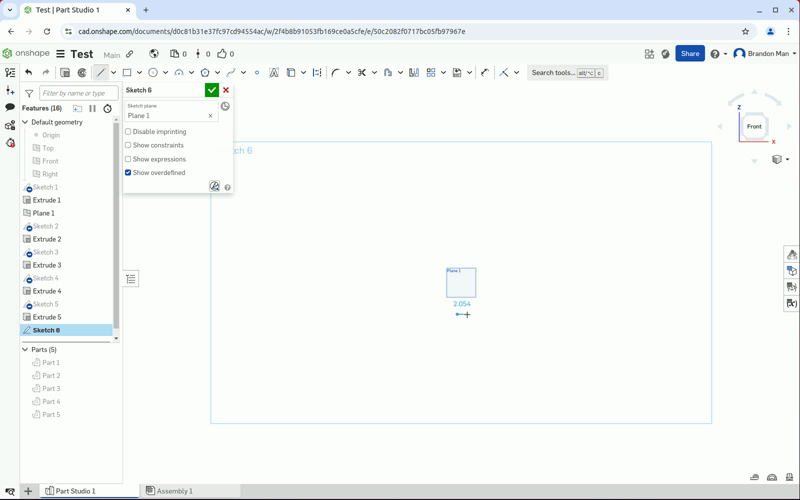
click(467, 314)
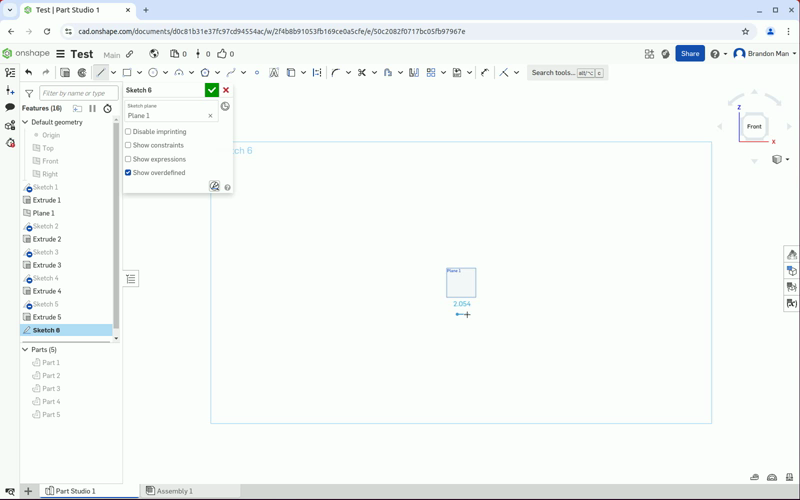
key_up(shift)
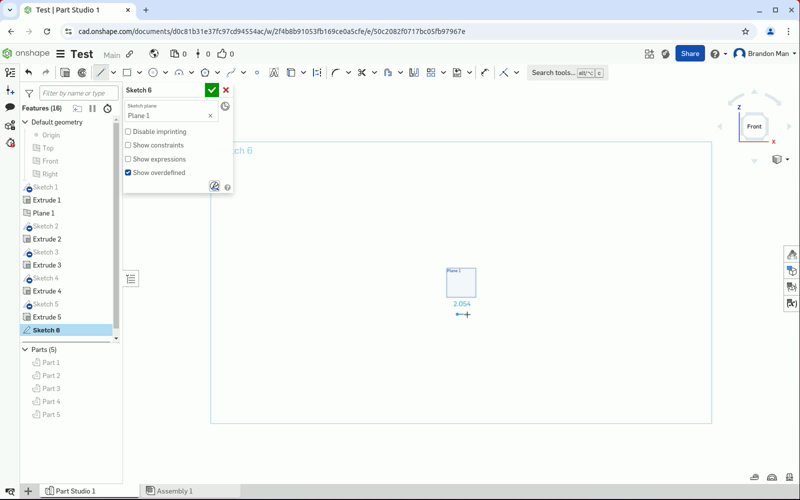
key_down(shift)
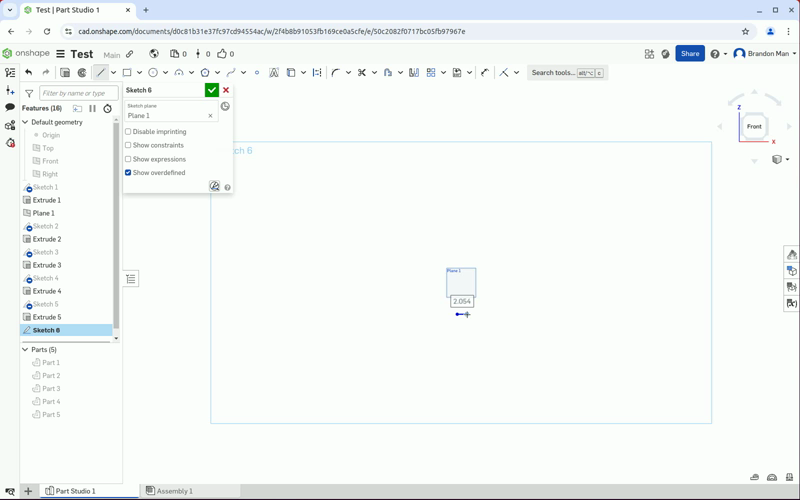
mouse_move(497, 314)
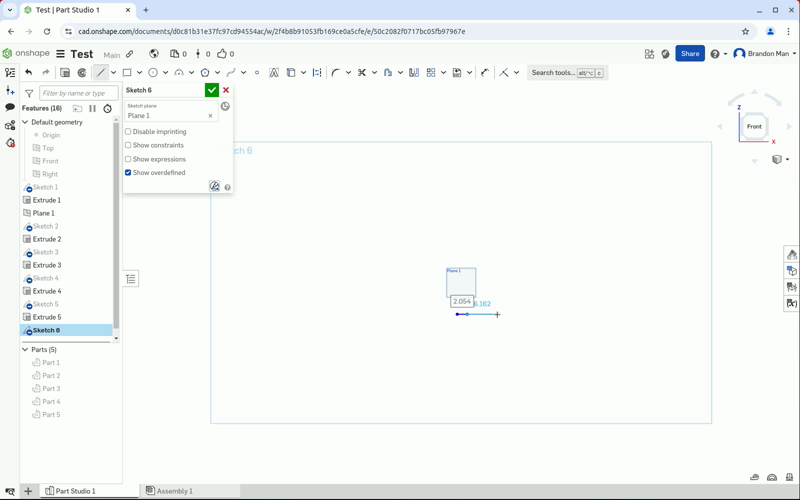
mouse_move(467, 304)
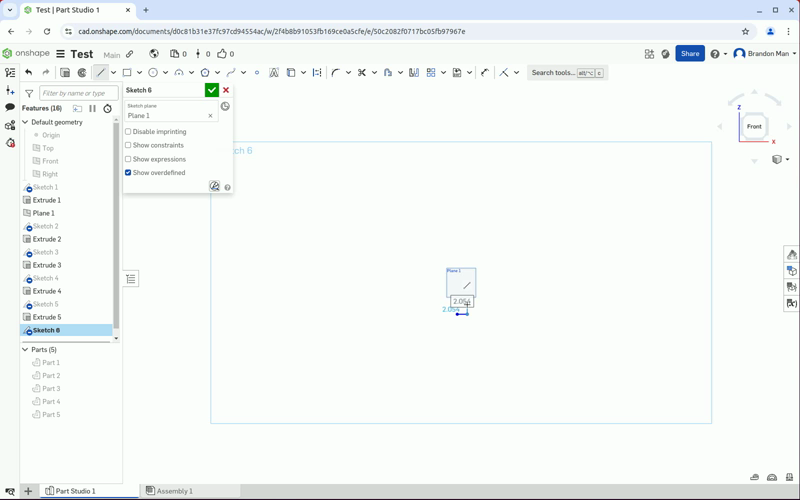
click(467, 304)
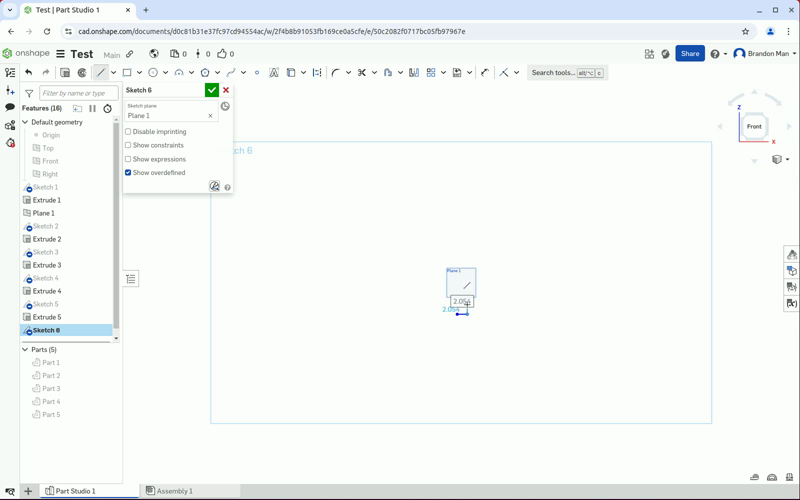
key_up(shift)
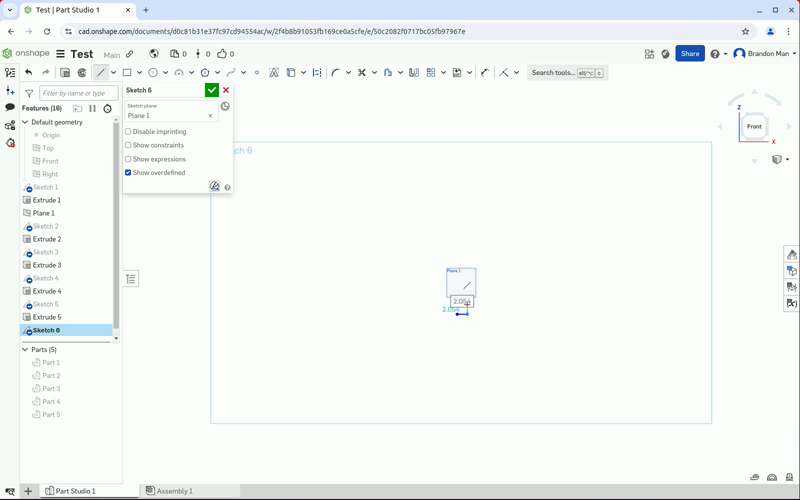
key_down(shift)
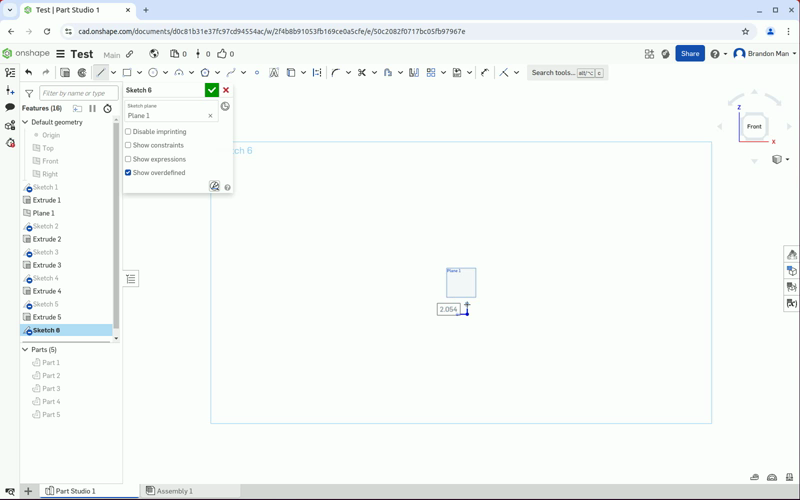
mouse_move(497, 304)
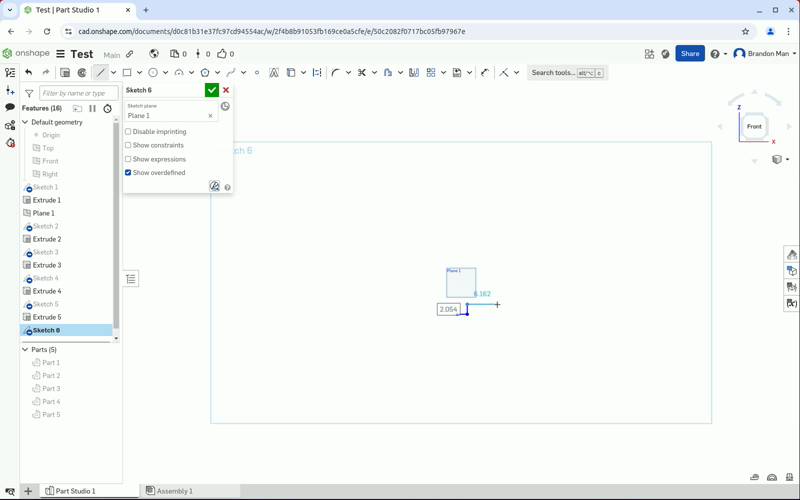
mouse_move(457, 304)
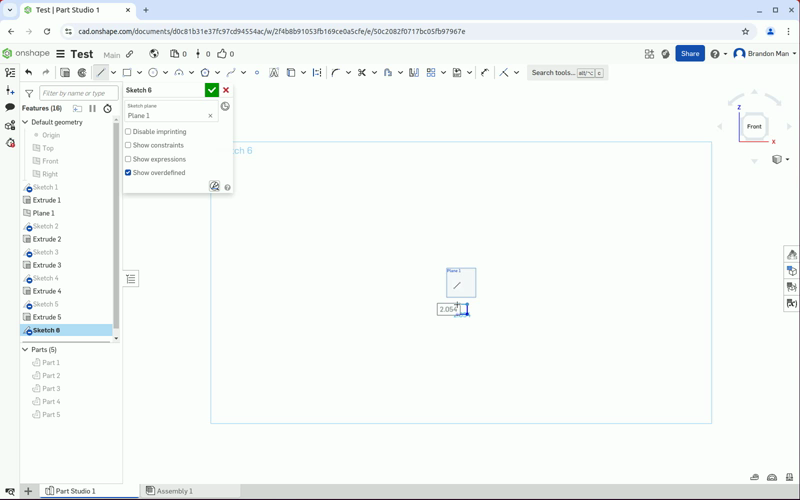
click(457, 304)
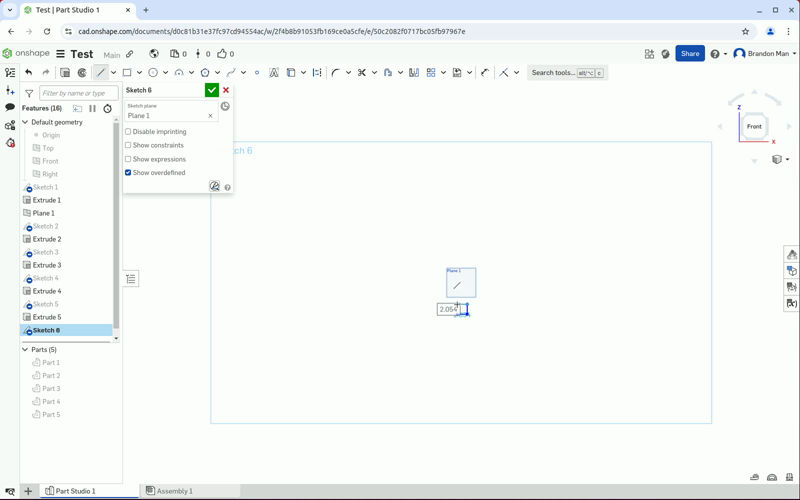
key_up(shift)
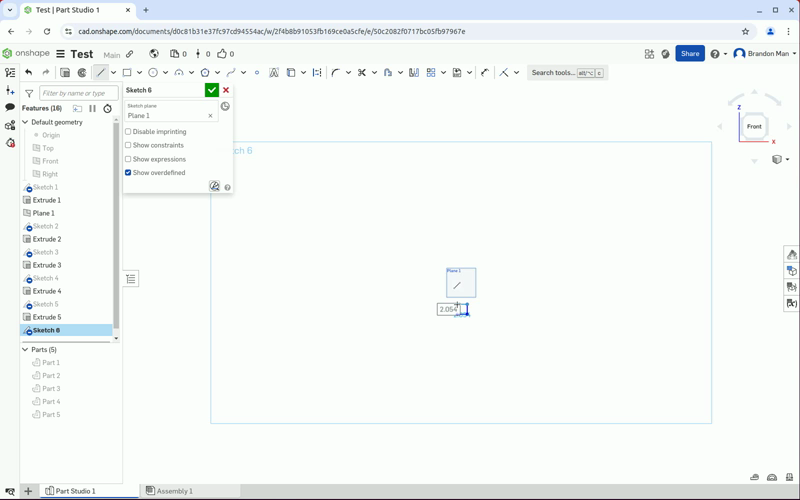
mouse_move(487, 304)
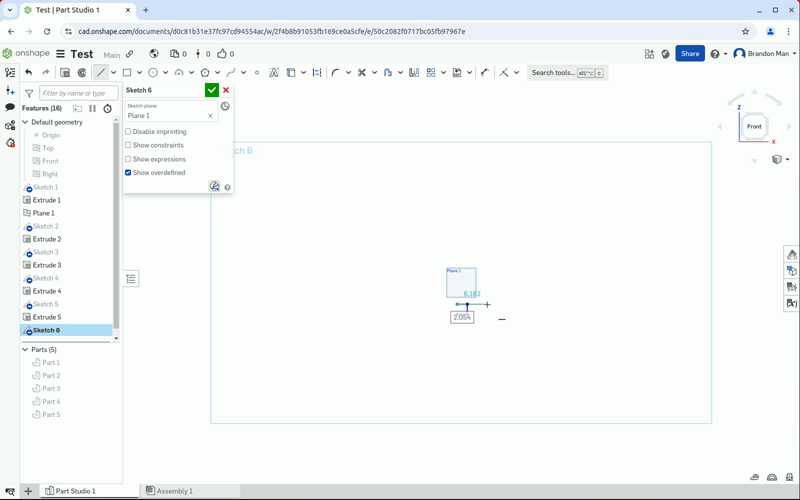
key_down(shift)
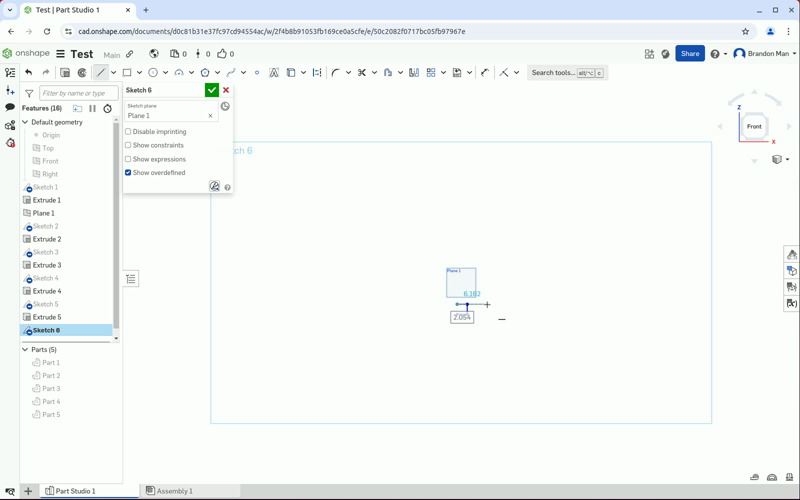
mouse_move(457, 314)
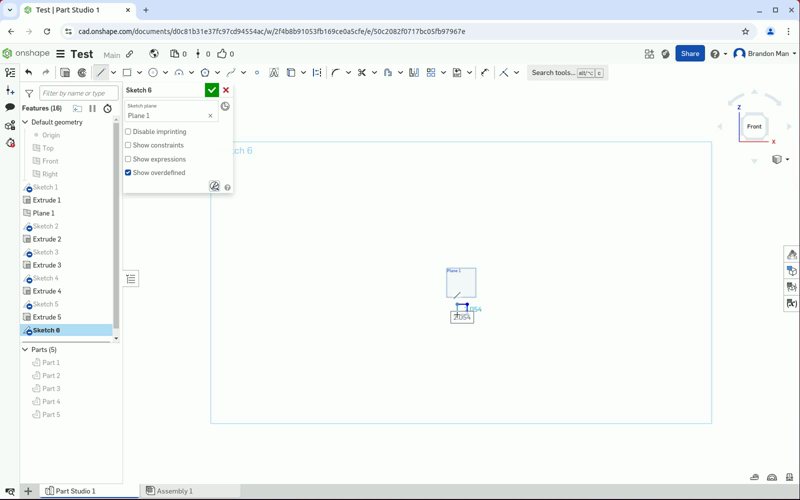
key_up(shift)
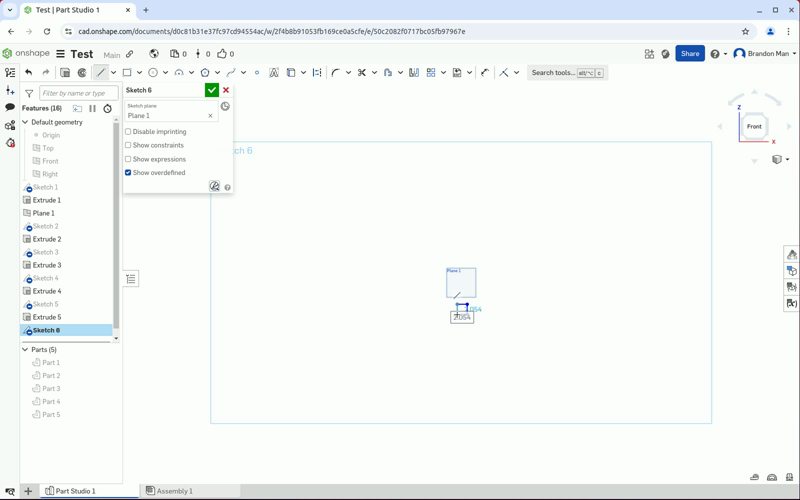
click(457, 314)
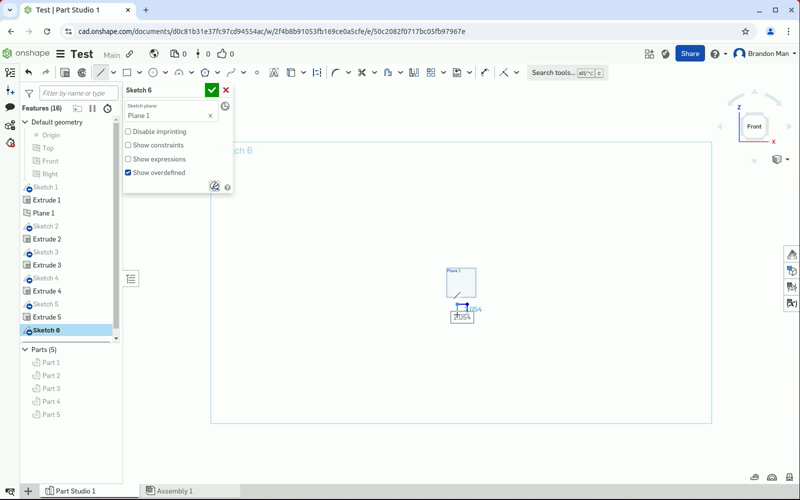
key(esc)
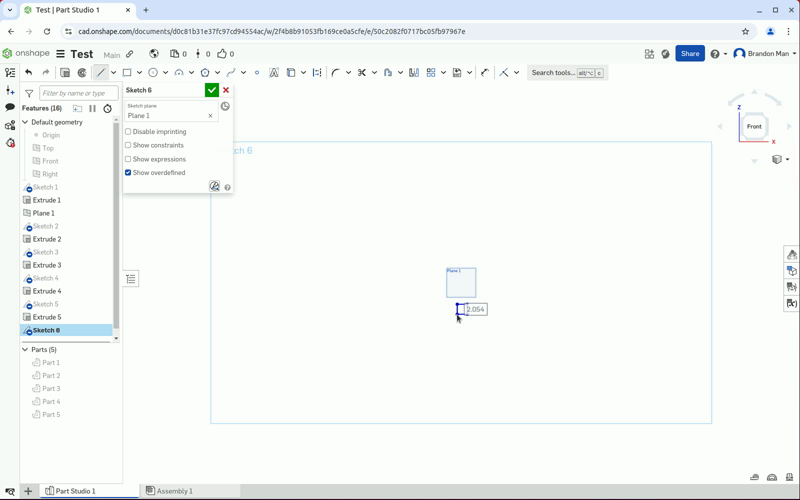
mouse_move(463, 307)
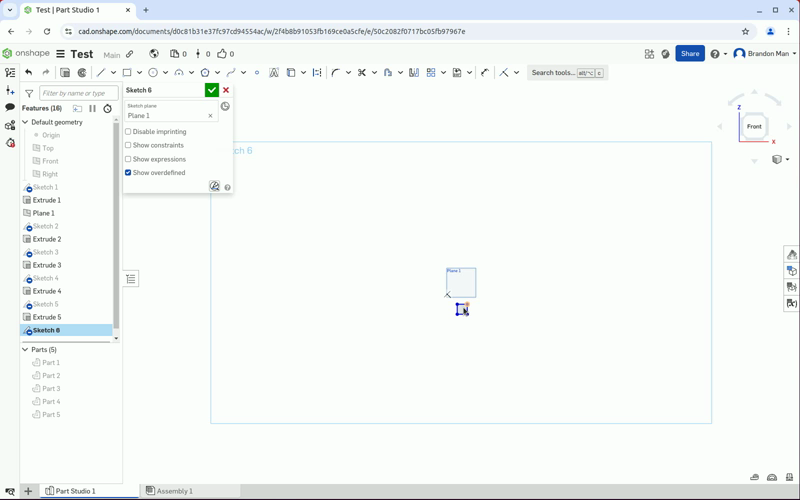
scroll(6)
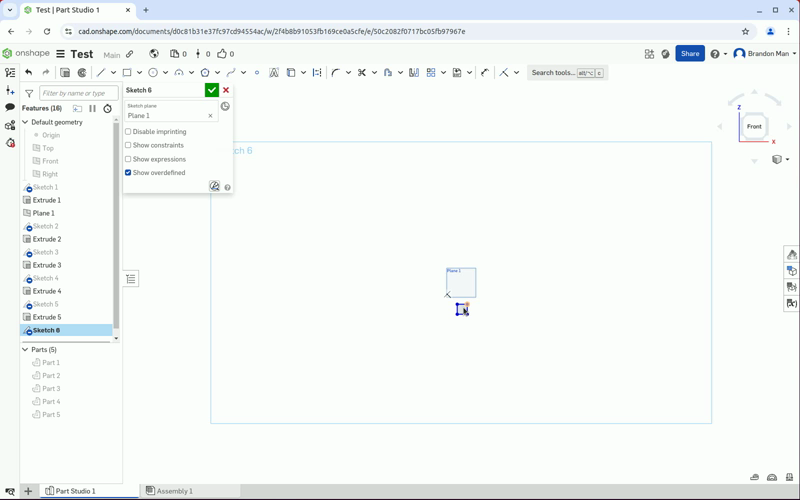
scroll(6)
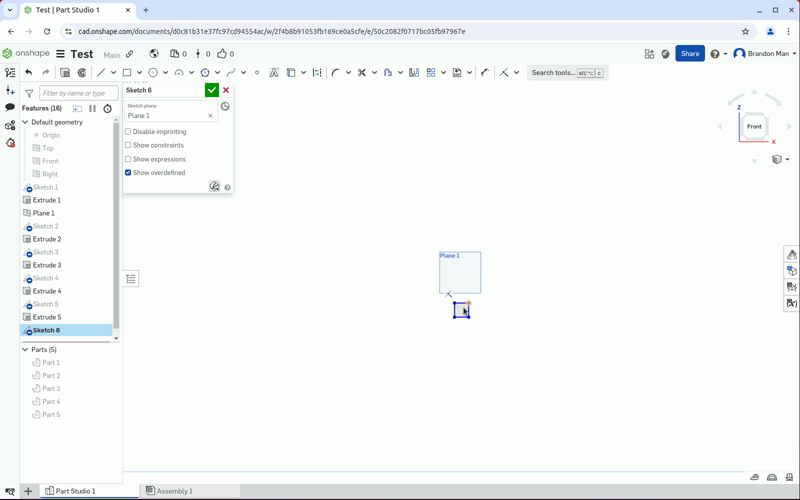
scroll(6)
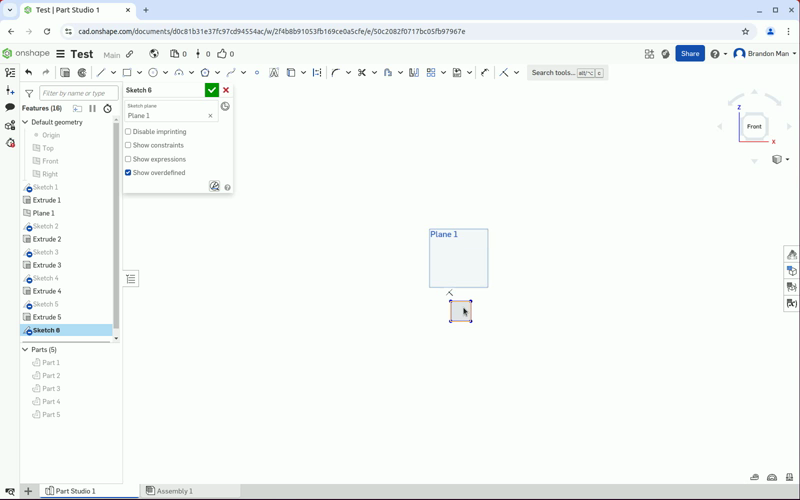
scroll(6)
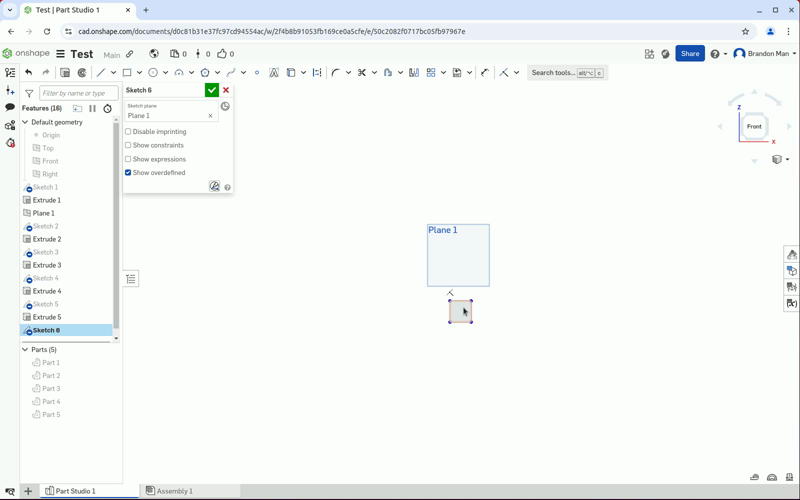
scroll(6)
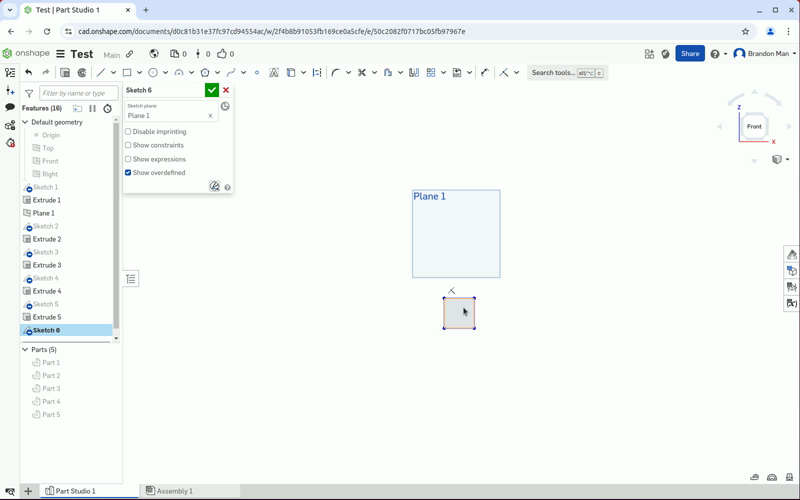
scroll(6)
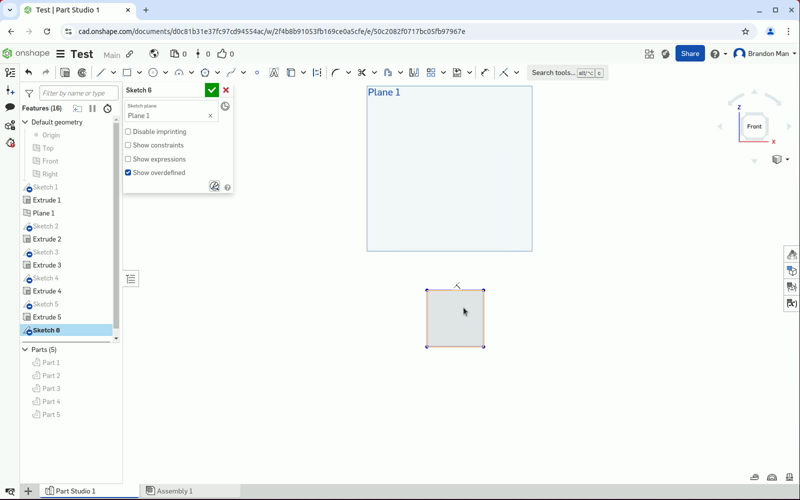
scroll(6)
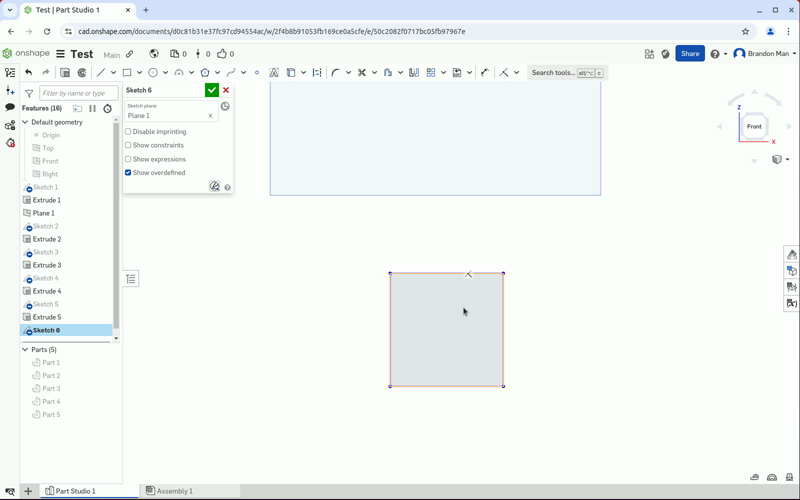
click(463, 307)
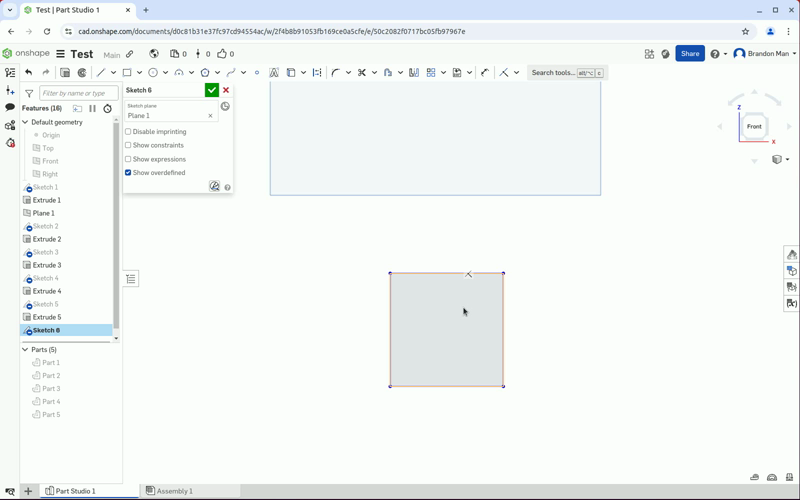
scroll(-6)
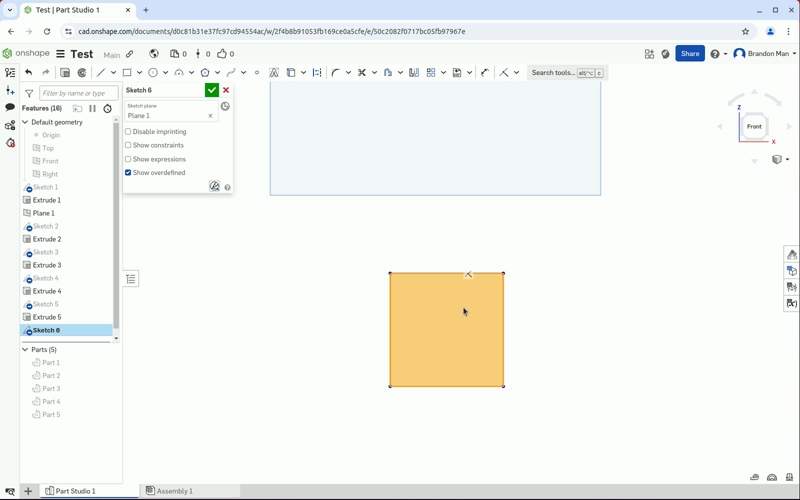
scroll(-6)
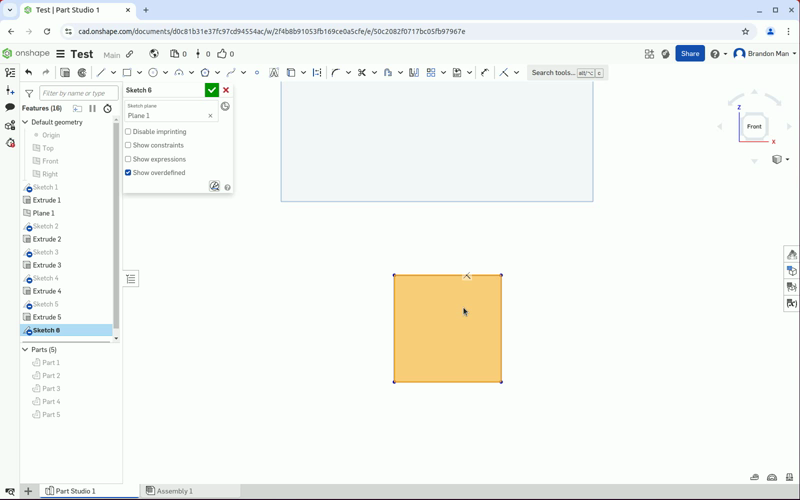
scroll(-6)
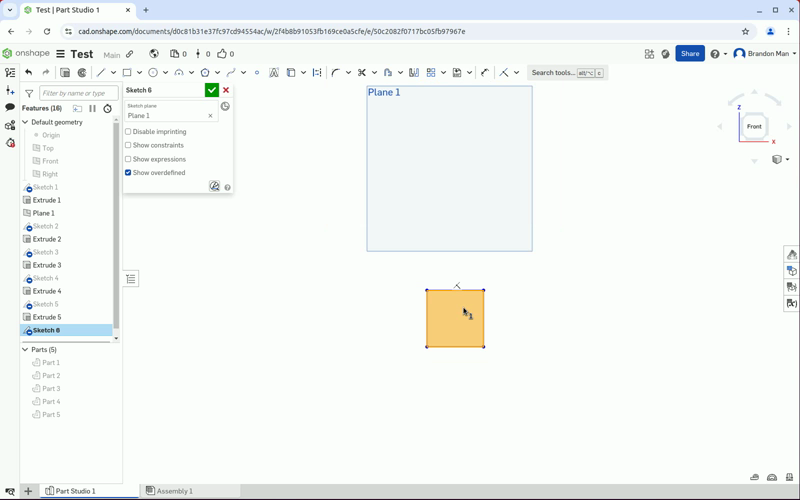
scroll(-6)
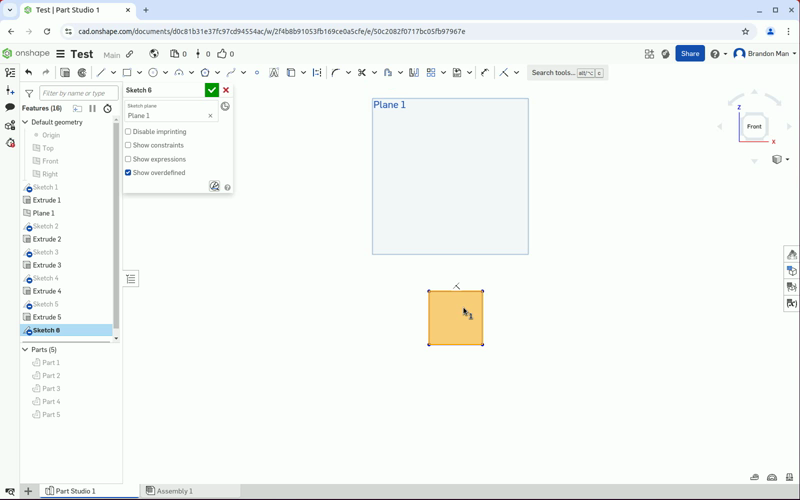
scroll(-6)
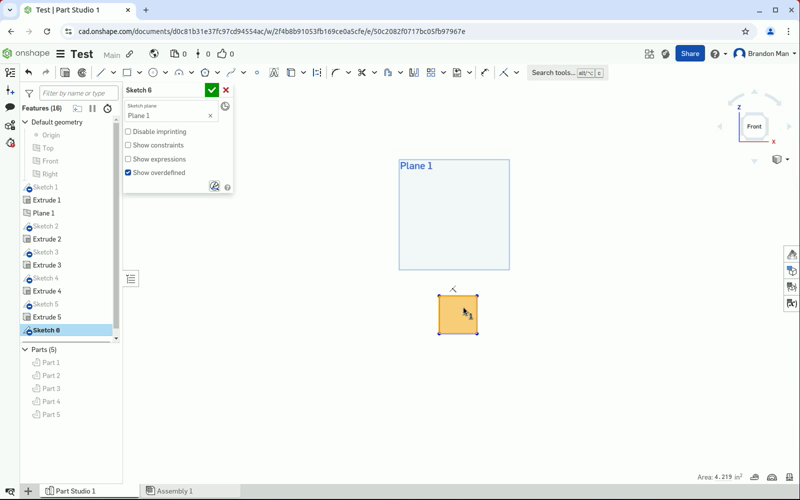
scroll(-6)
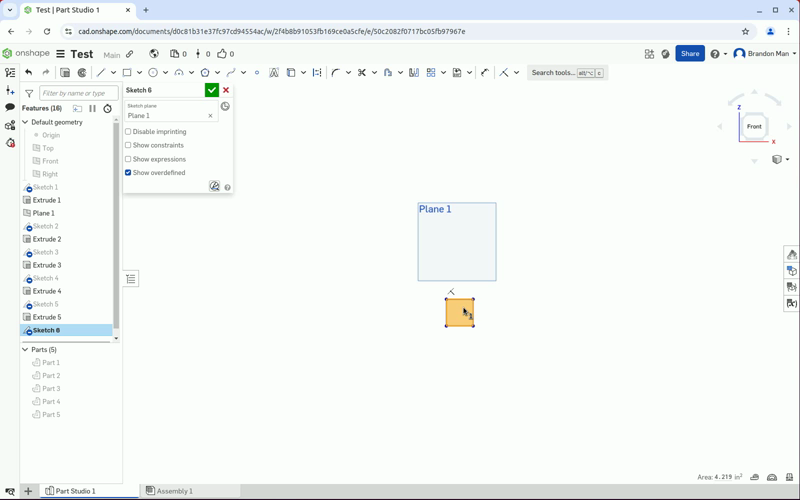
scroll(-6)
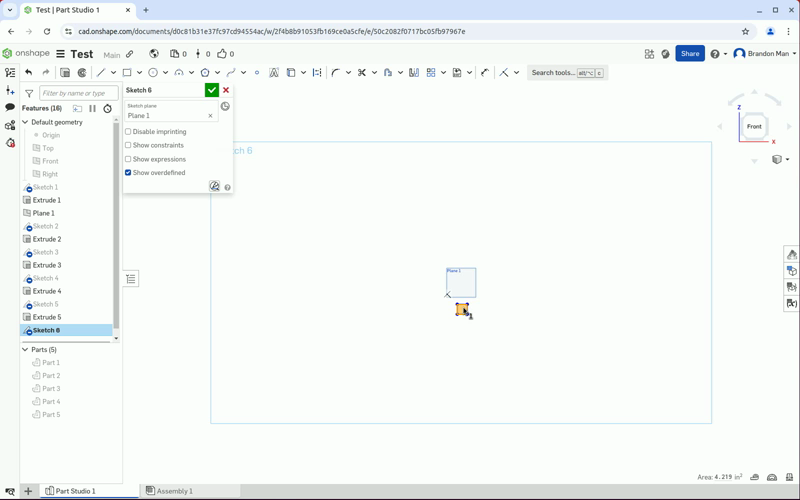
mouse_move(73, 352)
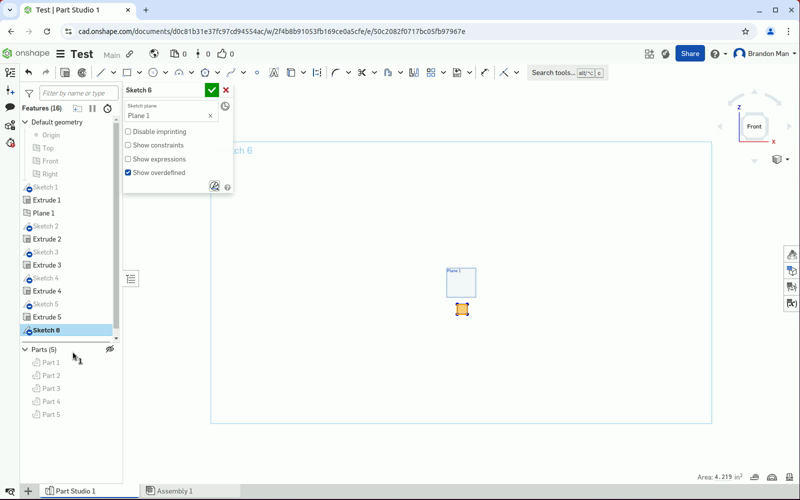
key(shift+y)
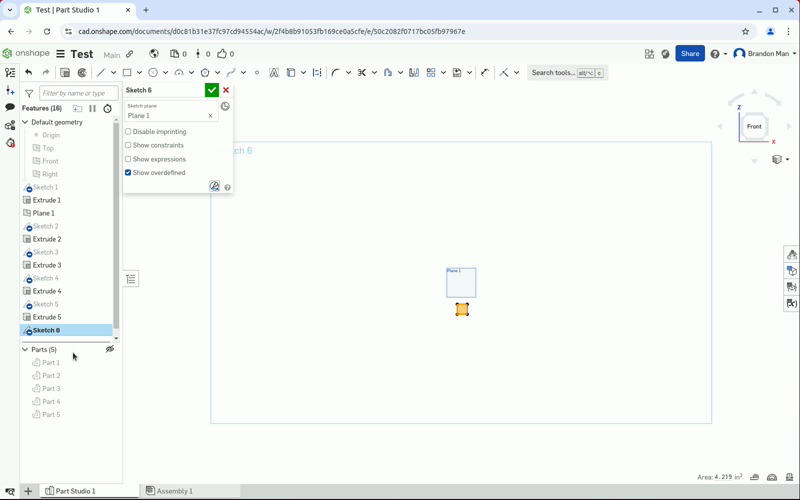
key(shift+e)
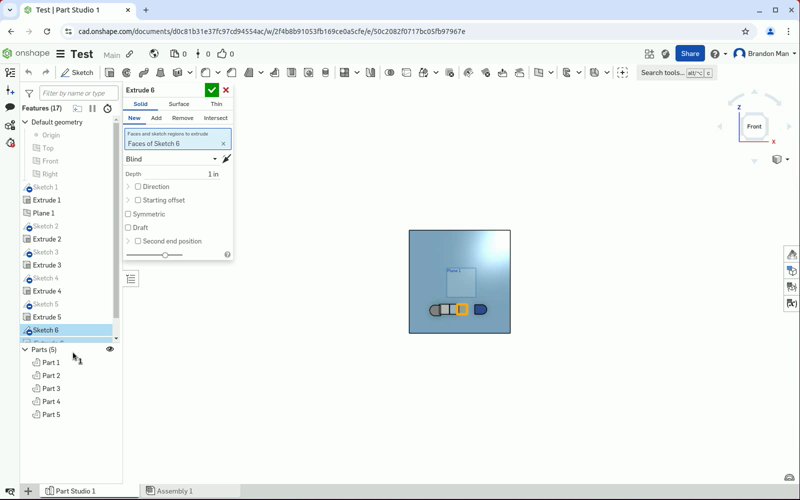
mouse_move(143, 106)
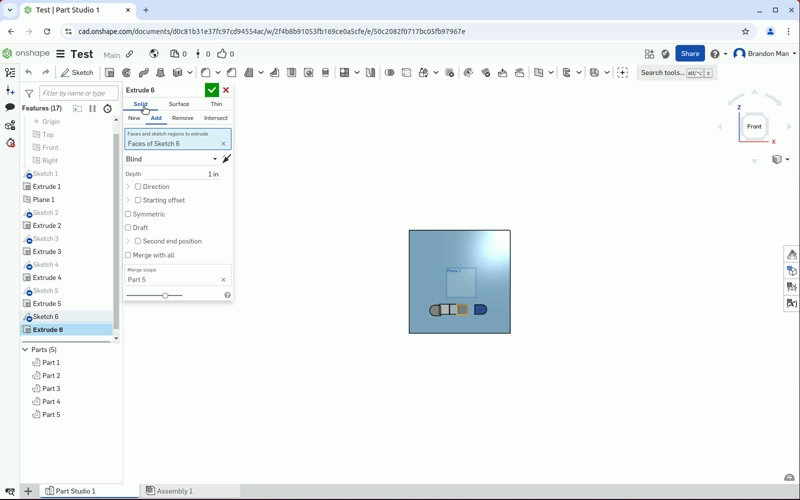
click(143, 106)
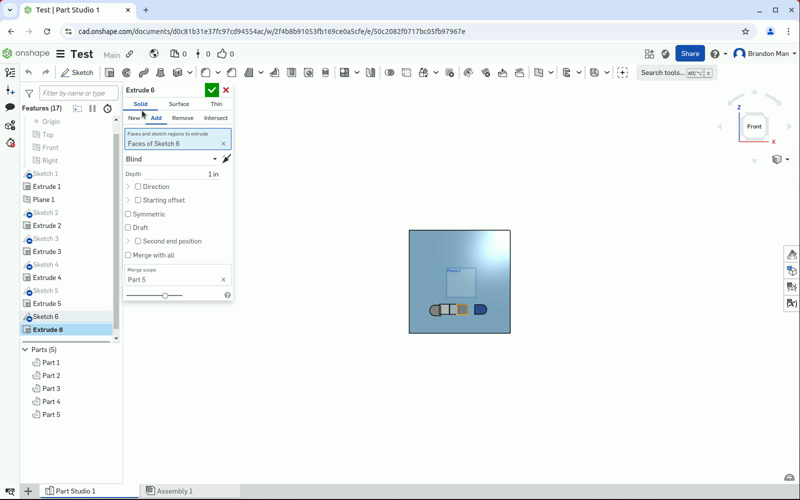
mouse_move(137, 120)
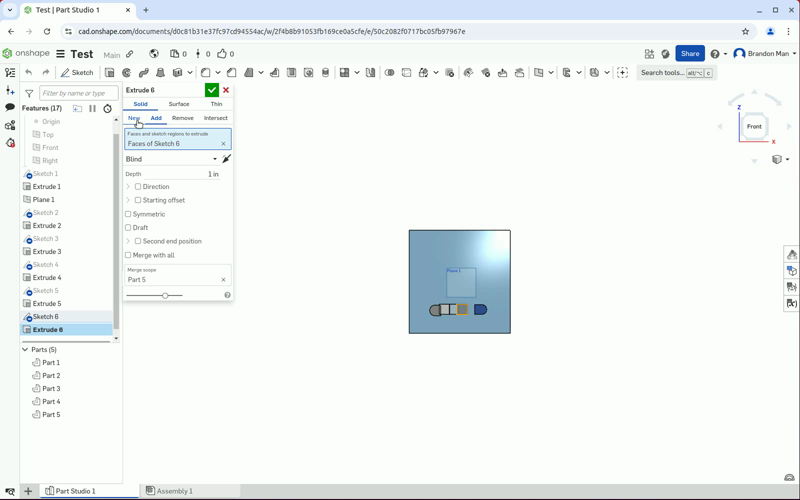
click(137, 120)
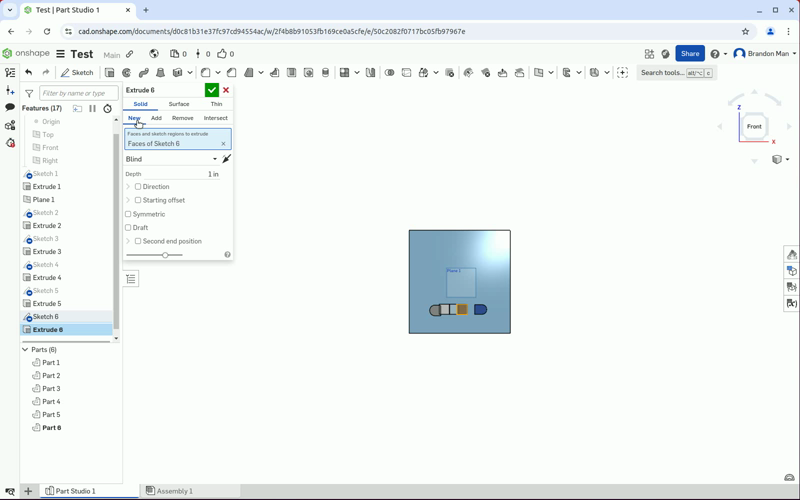
key(tab, 4)
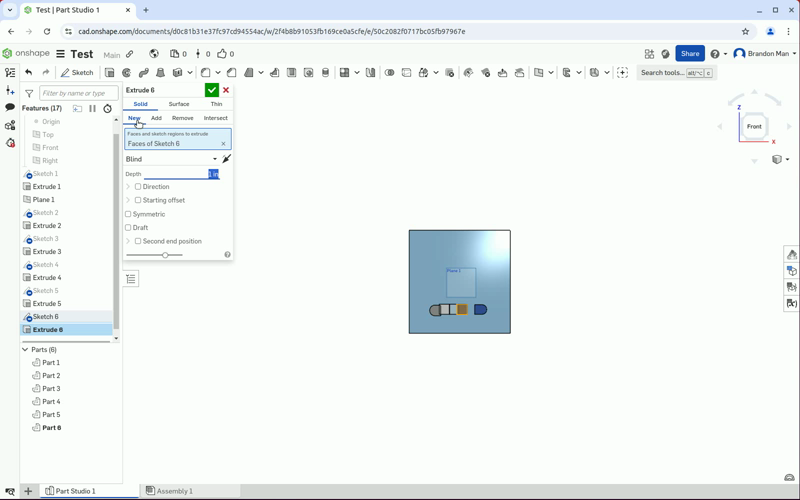
text(0.481)
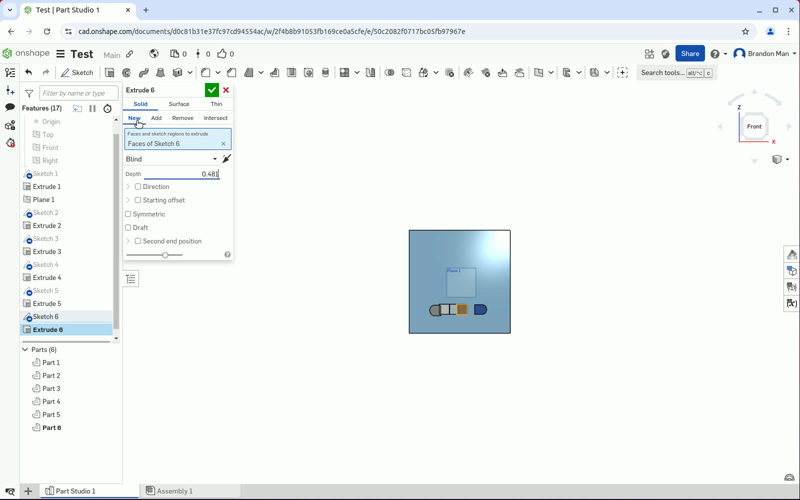
key(enter)
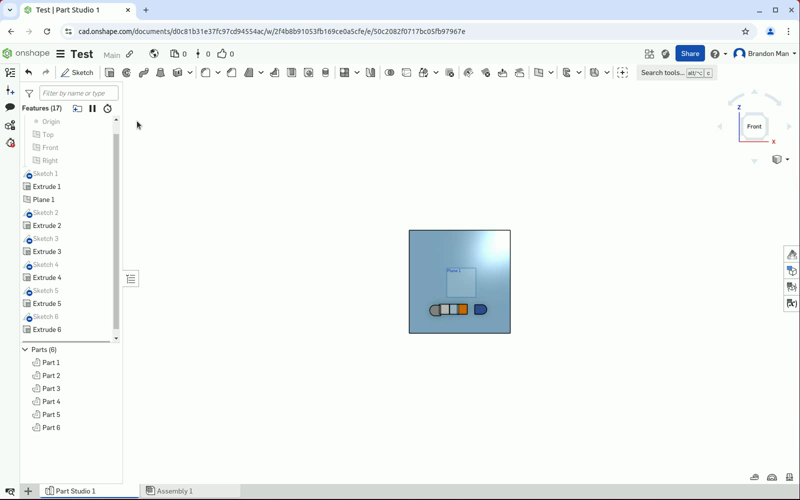
key(shift+h)
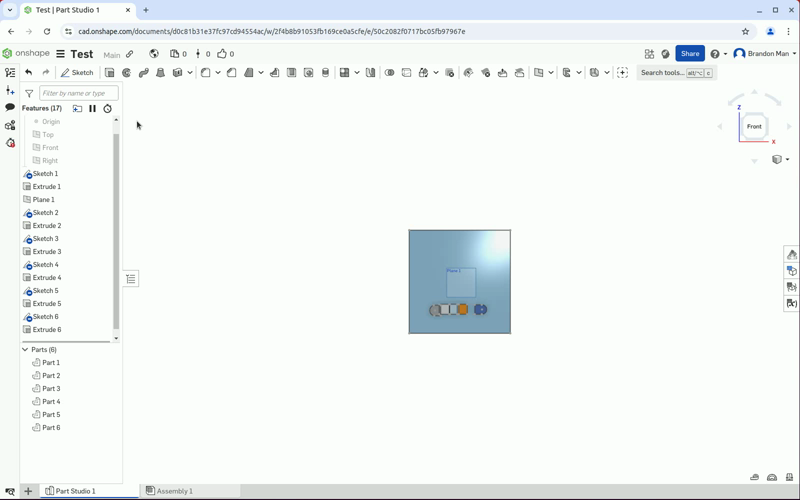
key(shift+h)
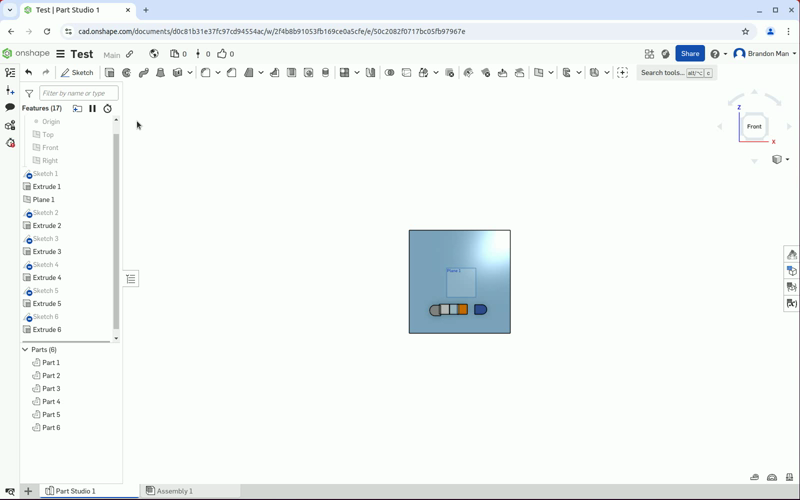
mouse_move(69, 176)
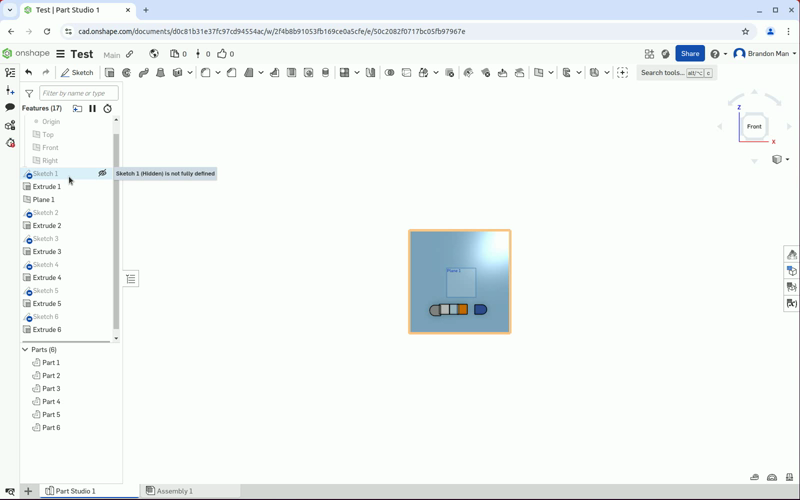
click(69, 176)
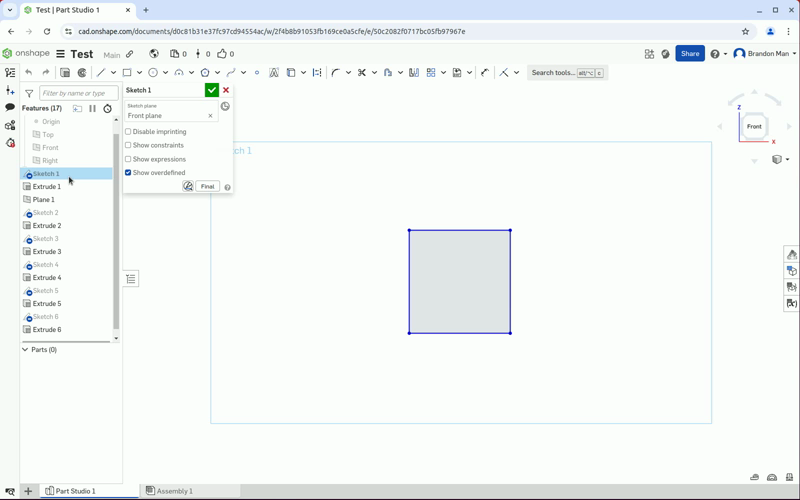
mouse_move(229, 92)
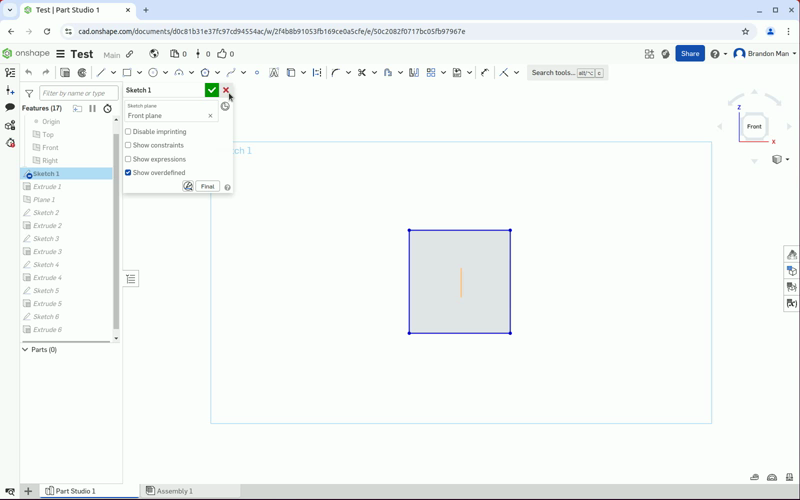
click(229, 92)
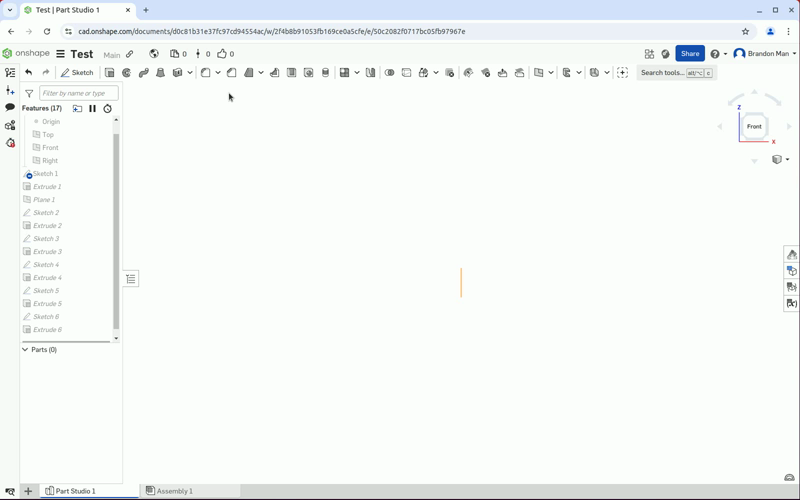
key(shift+s)
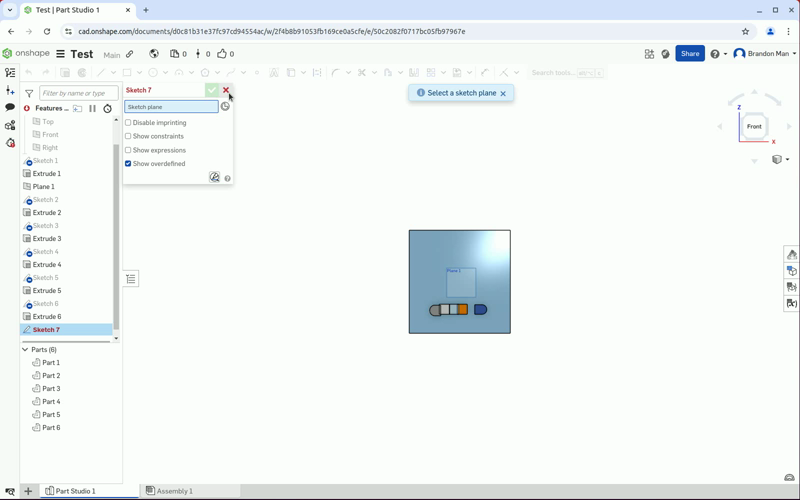
mouse_move(69, 189)
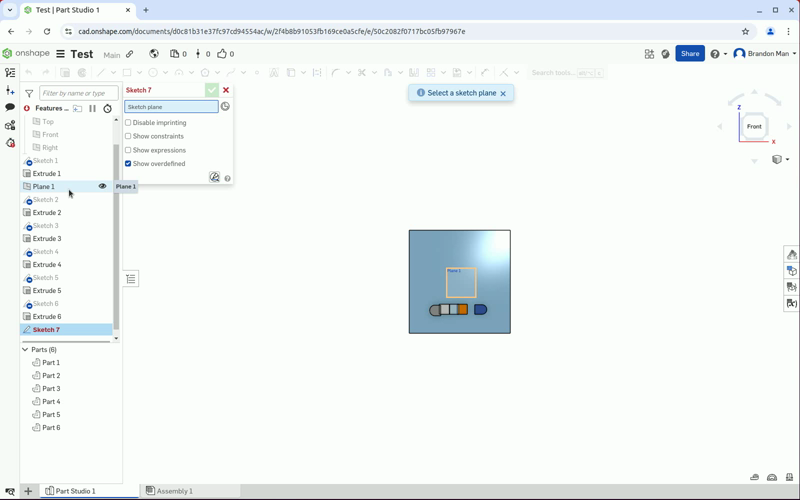
click(69, 189)
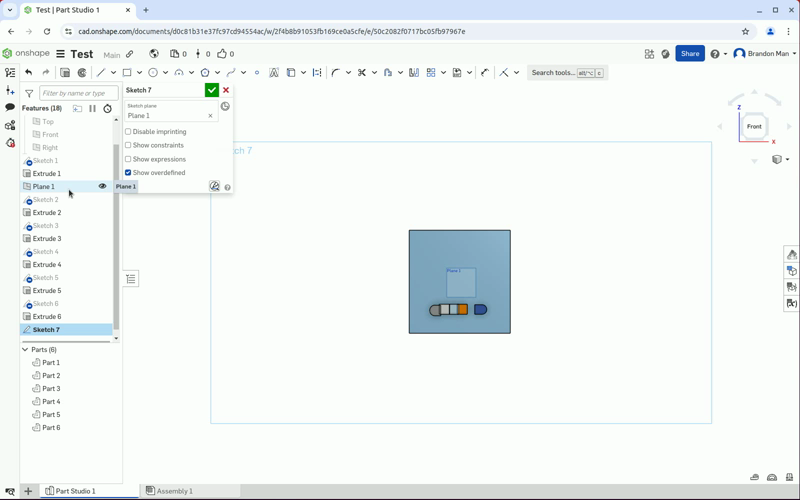
mouse_move(73, 352)
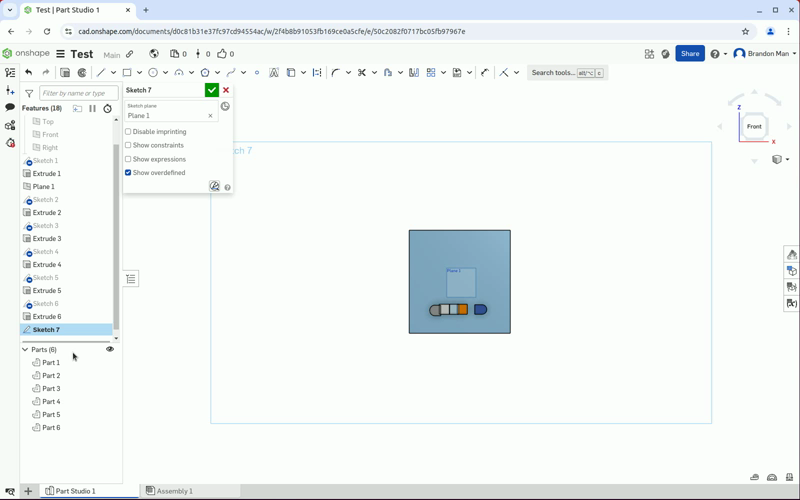
key(y)
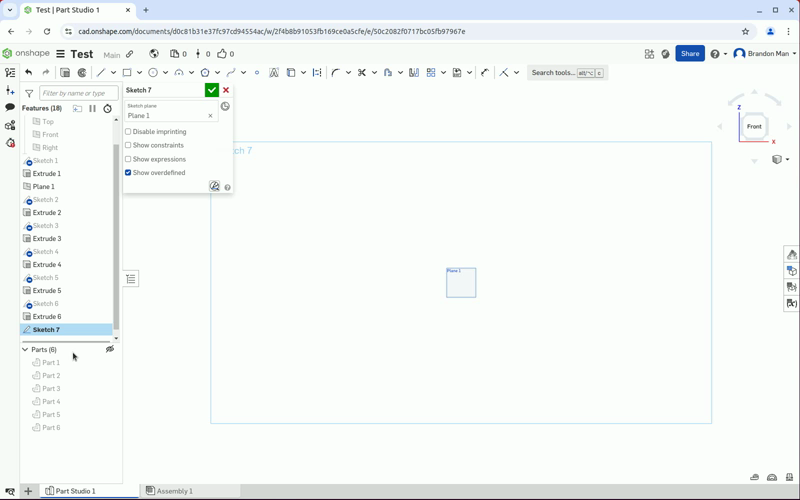
key(l)
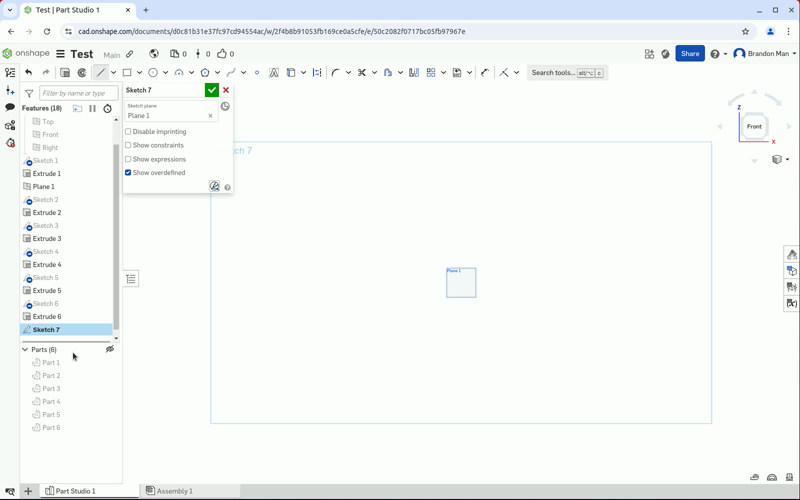
key_down(shift)
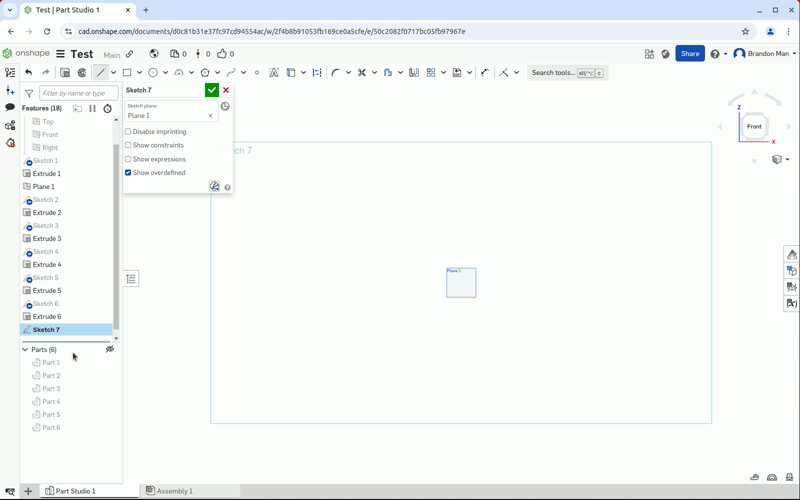
mouse_move(466, 314)
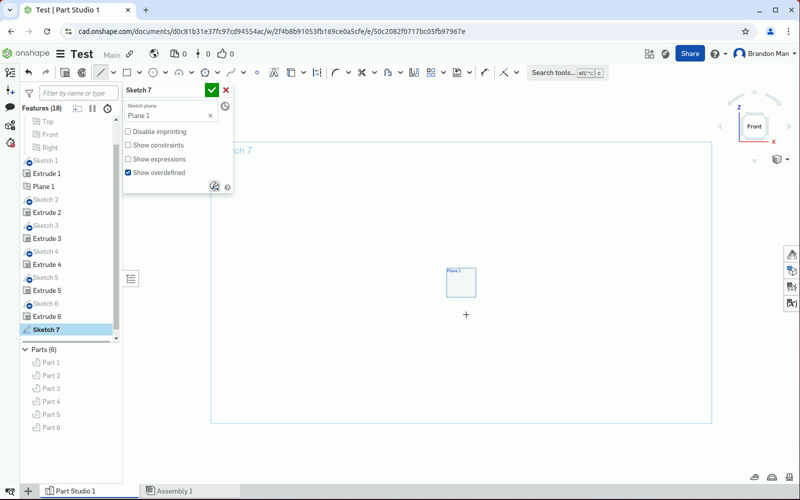
click(466, 314)
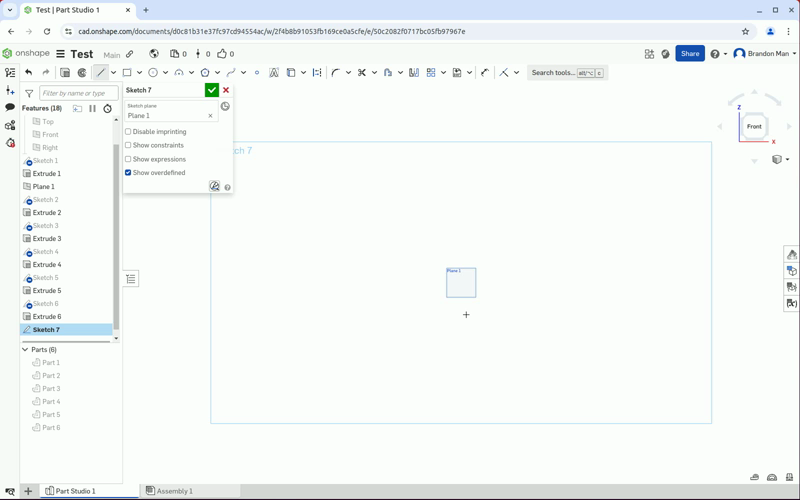
key_up(shift)
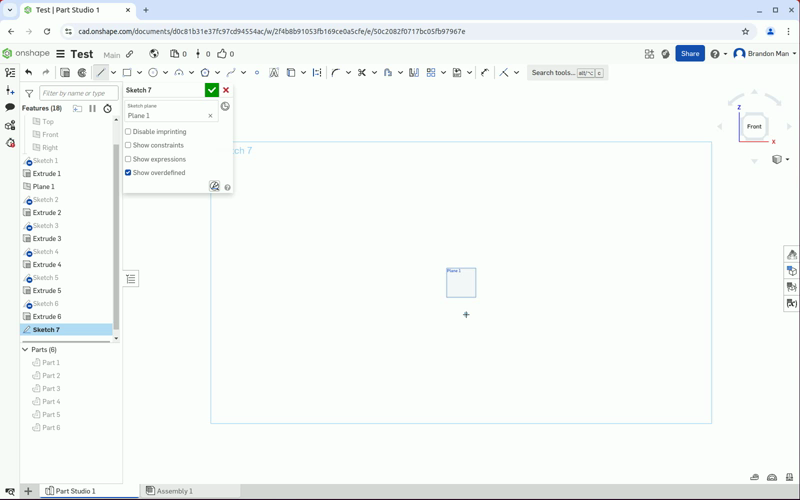
key_down(shift)
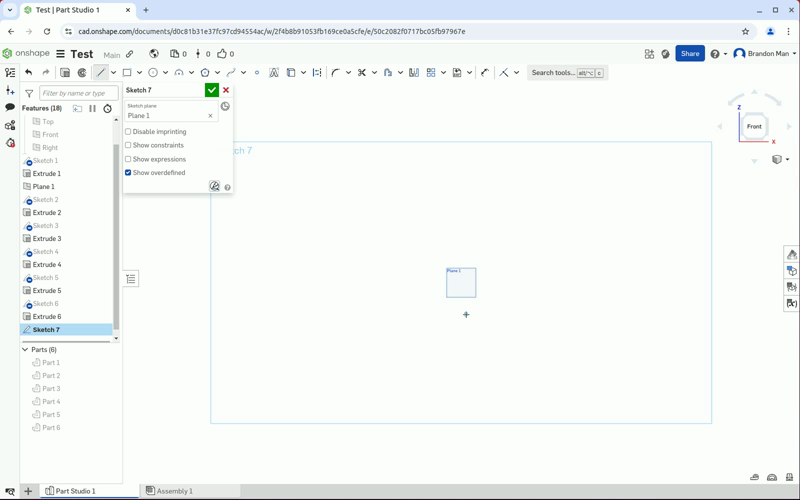
mouse_move(496, 314)
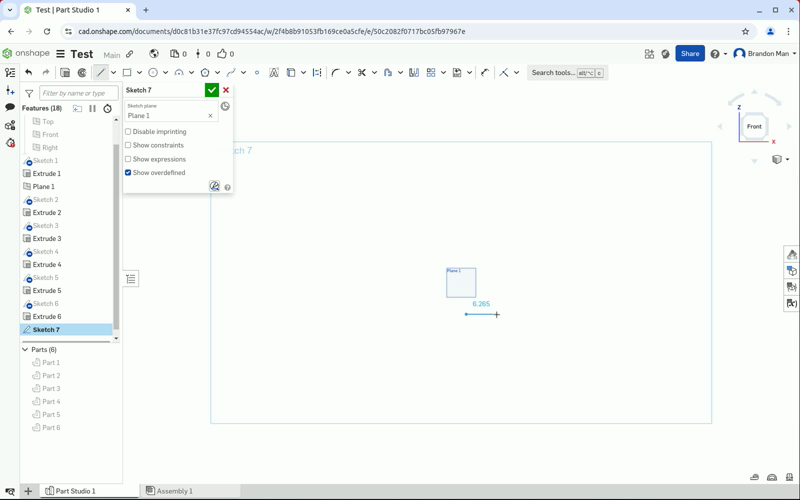
mouse_move(476, 314)
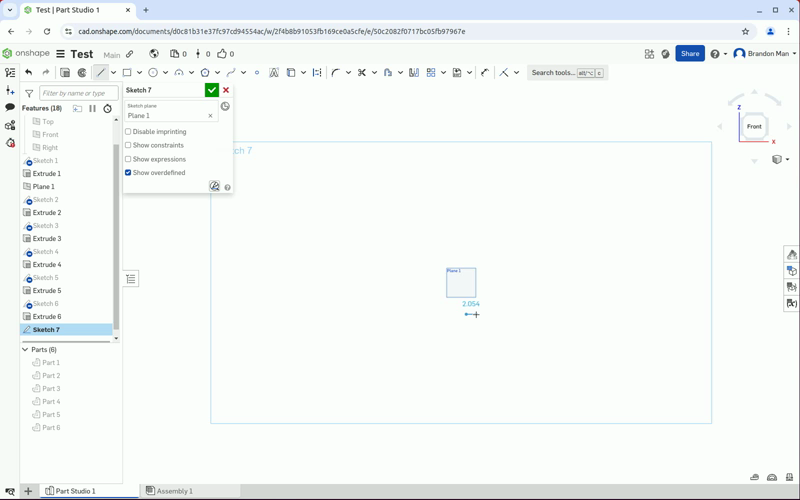
click(476, 314)
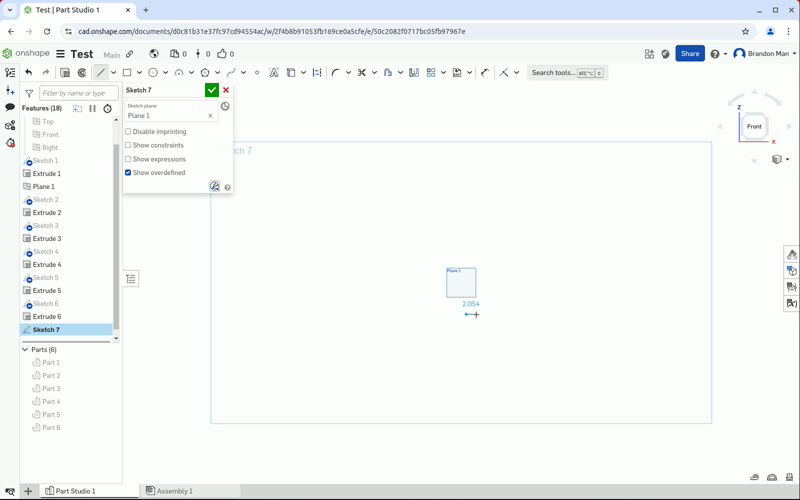
key_up(shift)
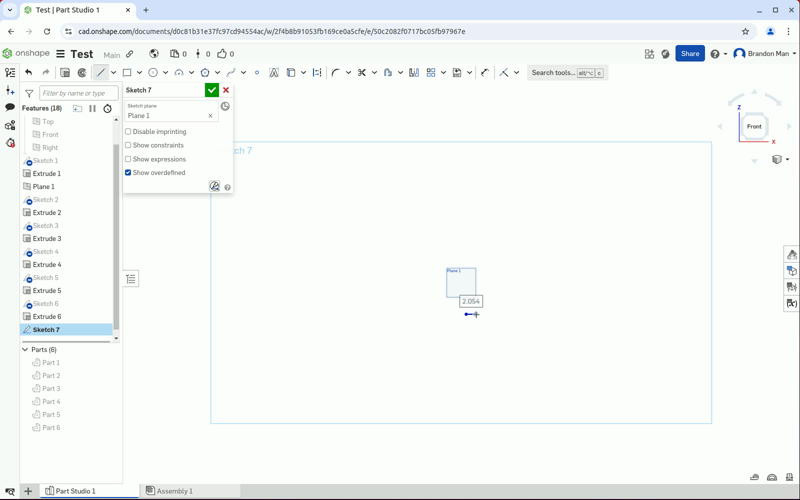
key_down(shift)
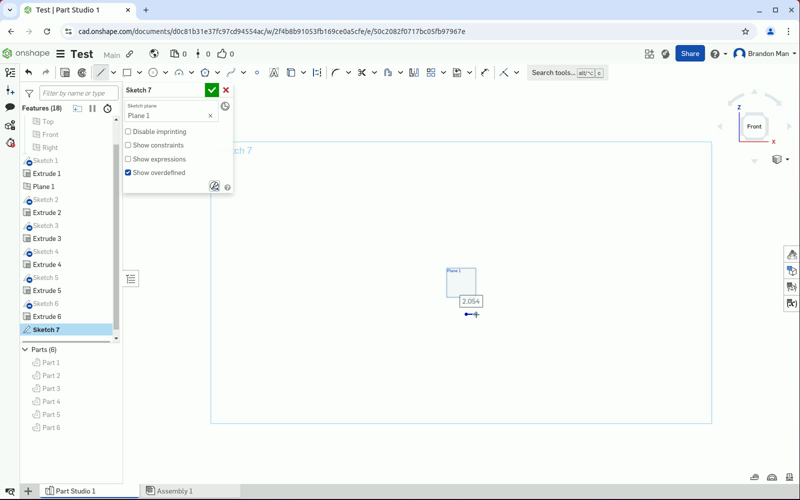
mouse_move(506, 314)
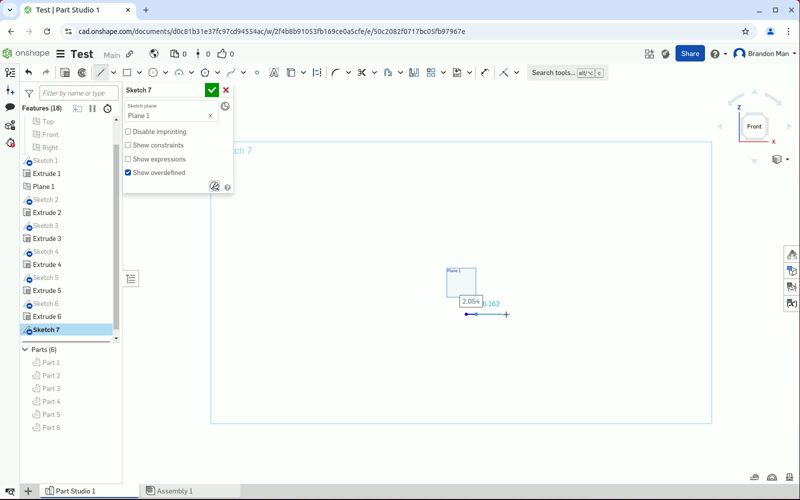
mouse_move(476, 304)
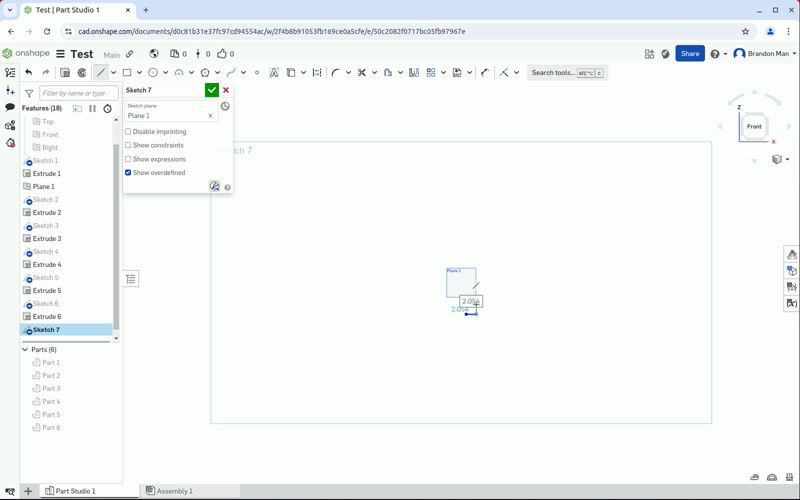
click(476, 304)
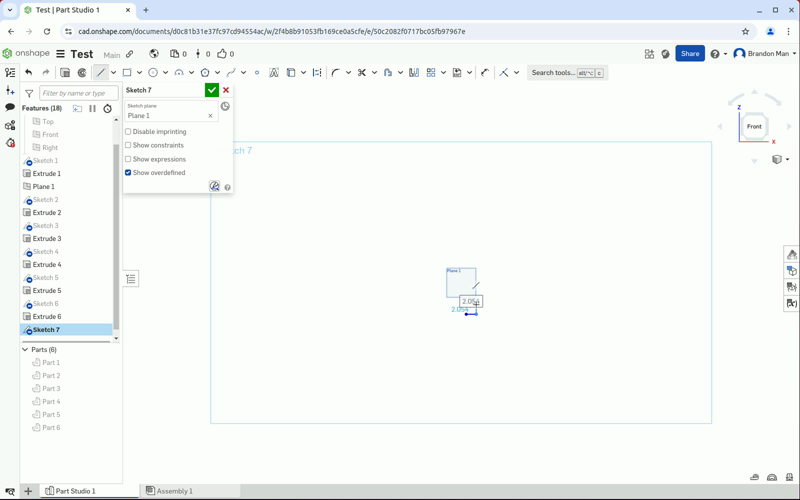
key_up(shift)
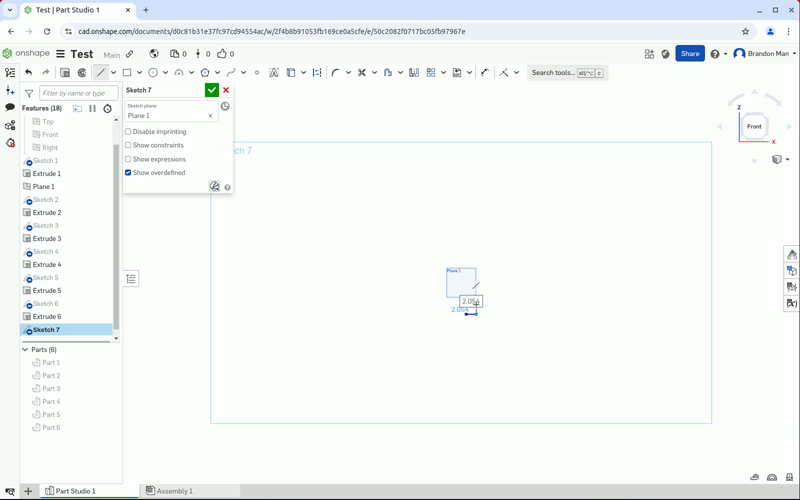
key_down(shift)
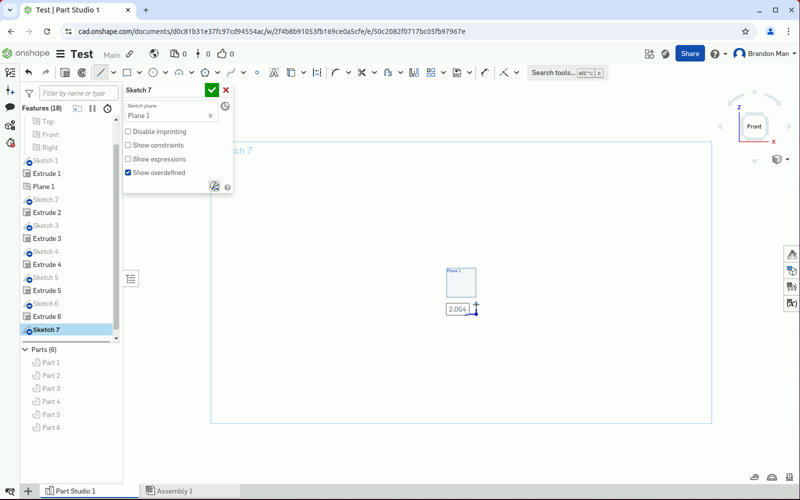
mouse_move(506, 304)
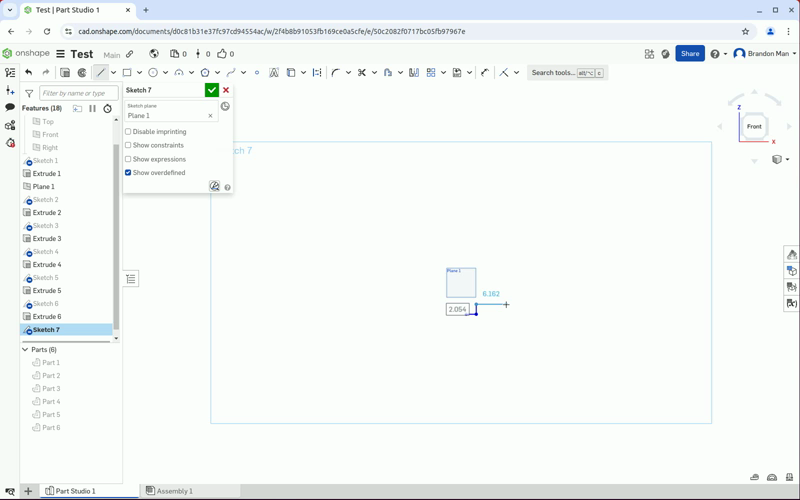
mouse_move(466, 304)
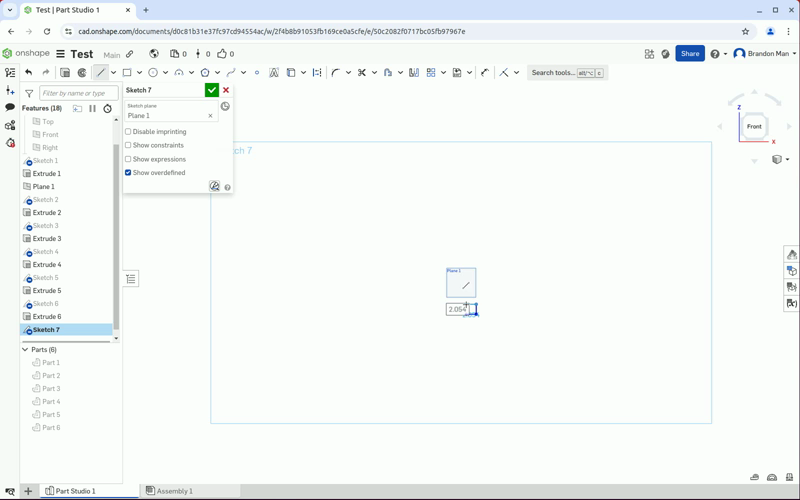
click(466, 304)
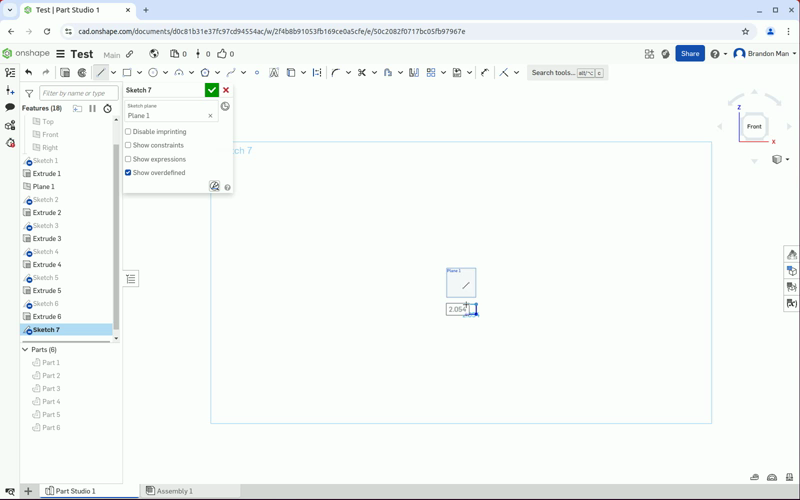
key_up(shift)
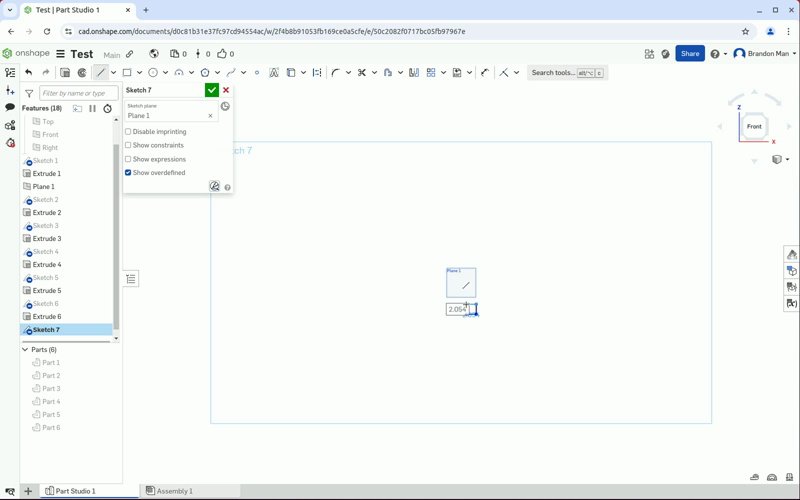
mouse_move(496, 304)
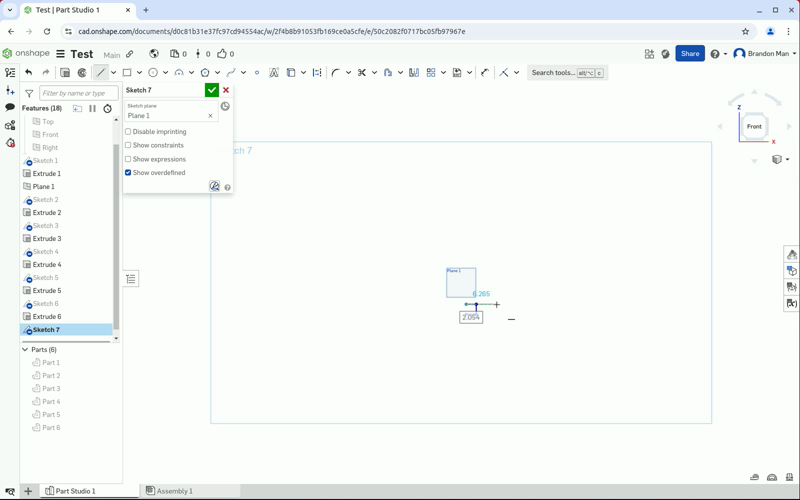
key_down(shift)
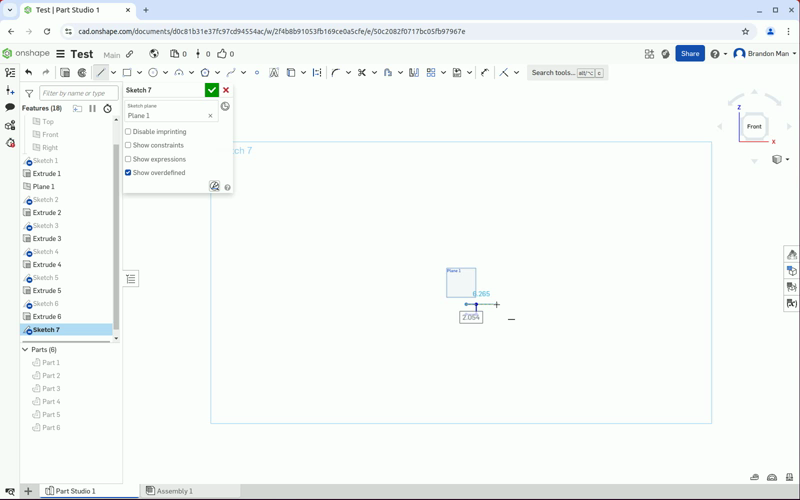
mouse_move(466, 314)
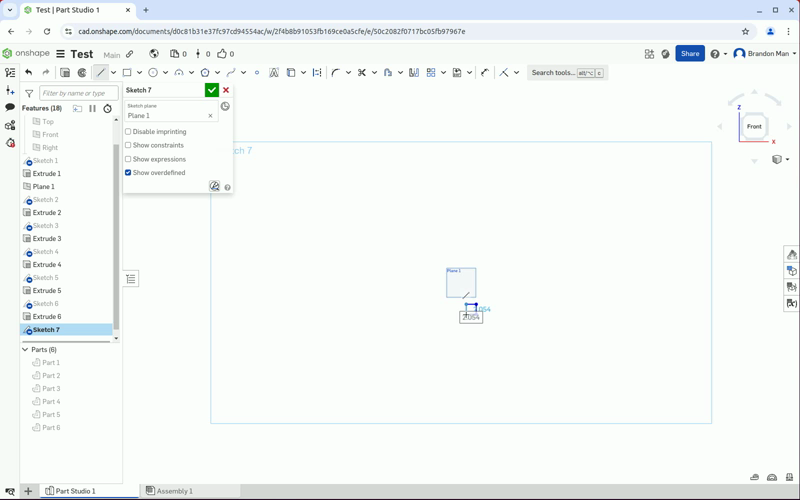
key_up(shift)
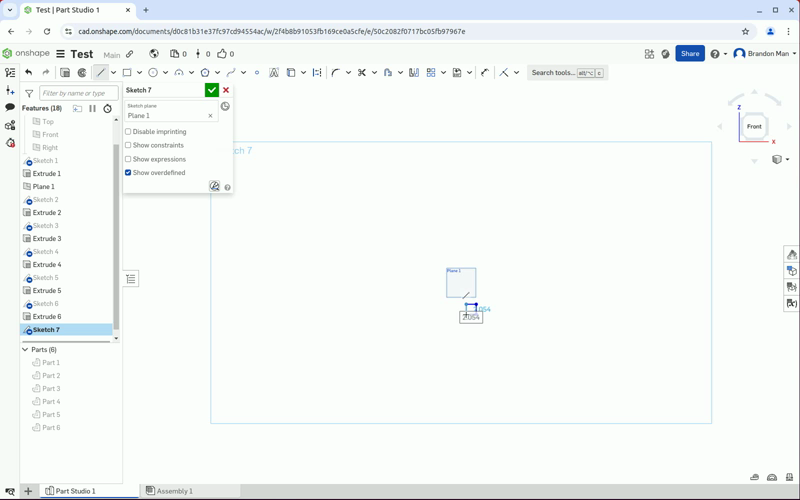
click(466, 314)
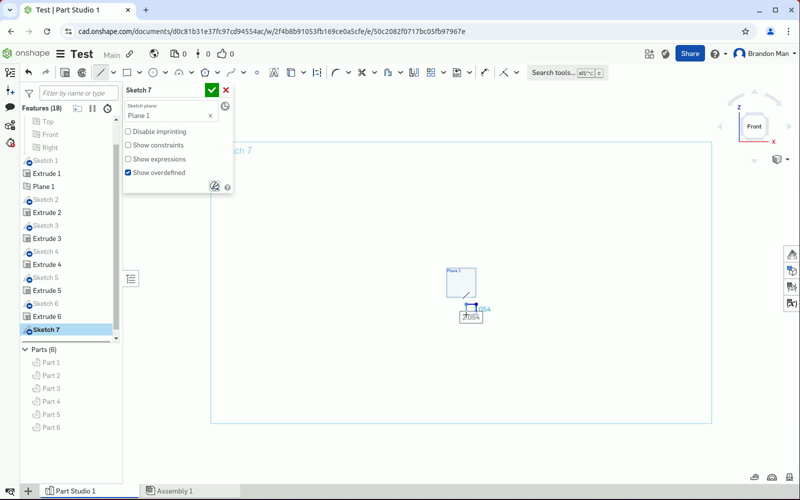
key(esc)
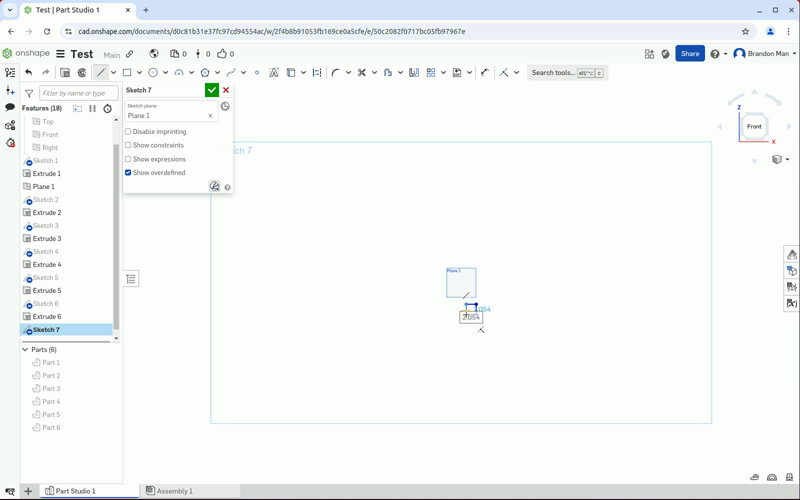
mouse_move(473, 313)
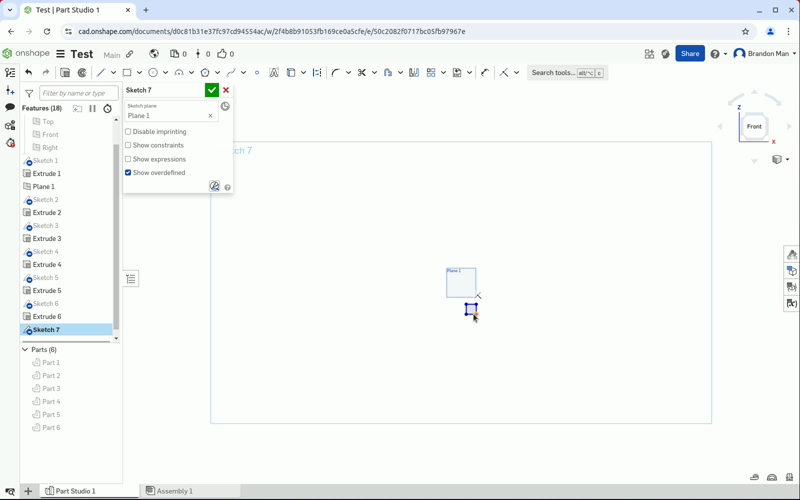
scroll(6)
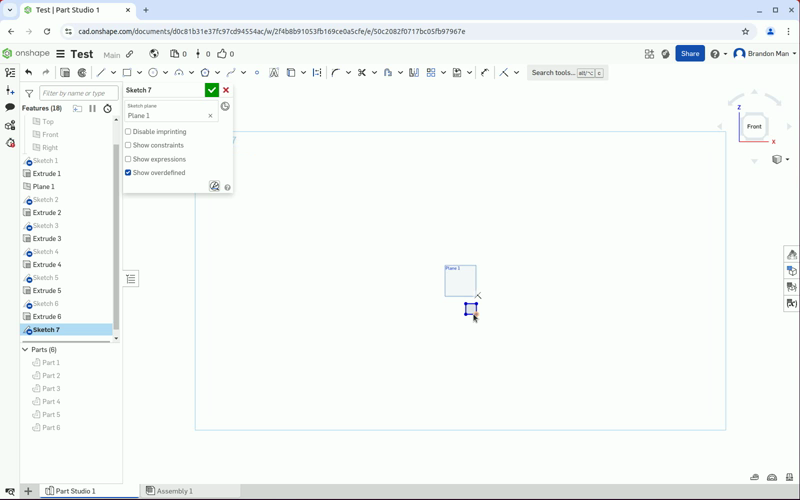
scroll(6)
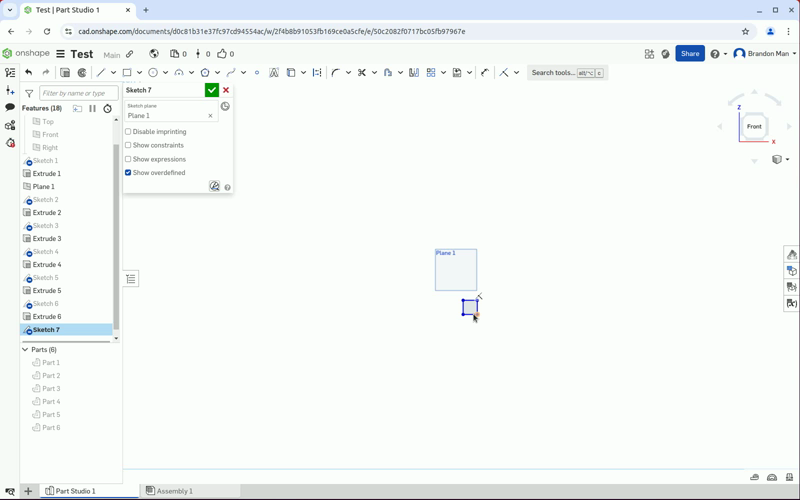
scroll(6)
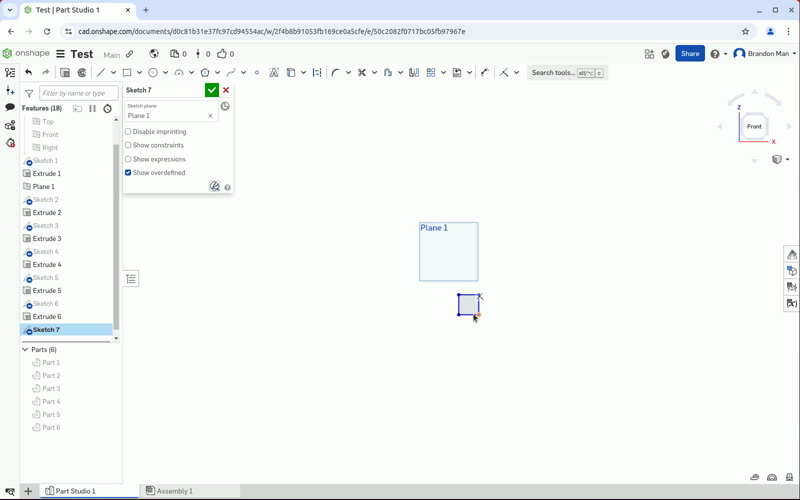
scroll(6)
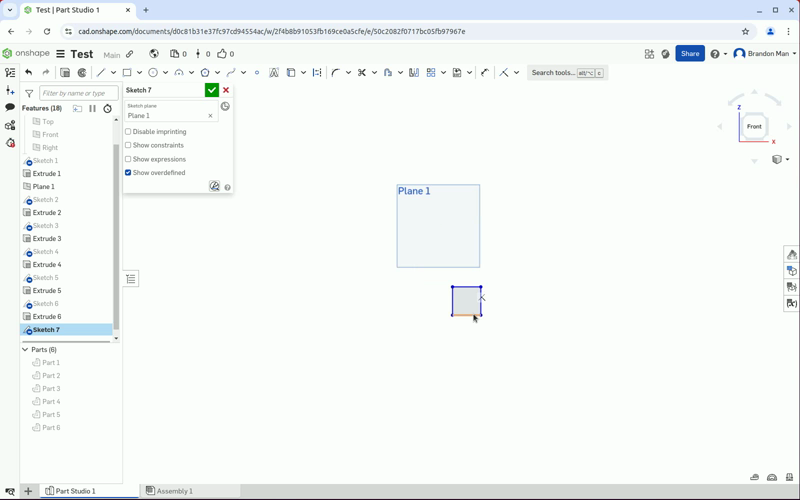
scroll(6)
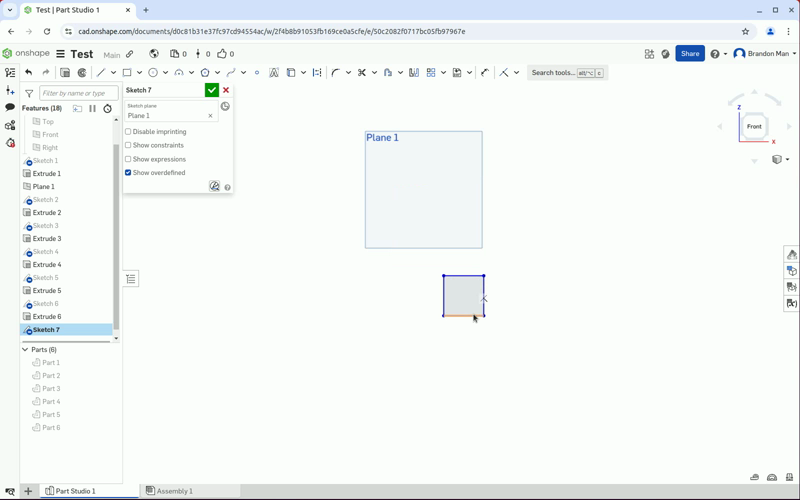
scroll(6)
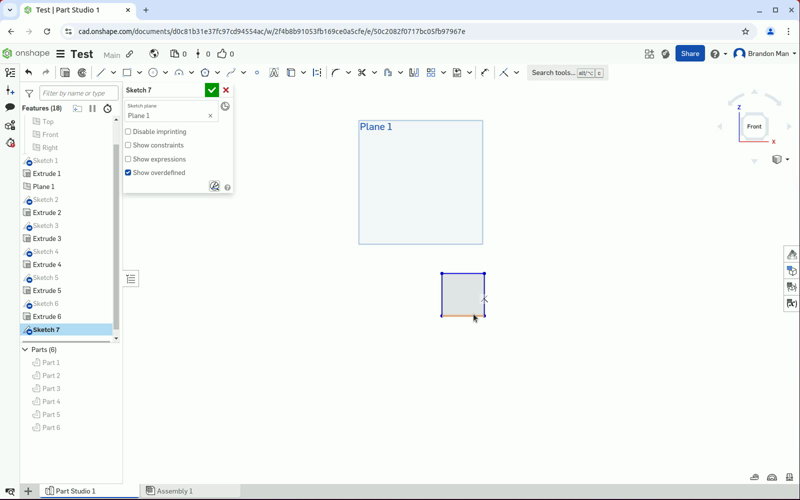
scroll(6)
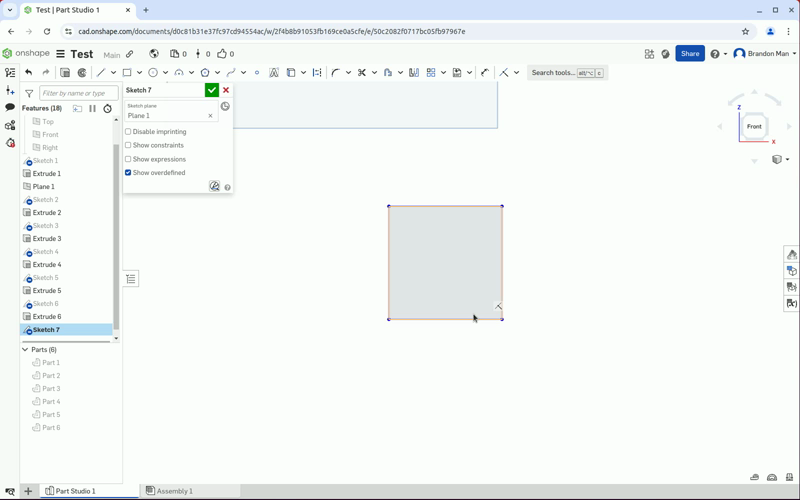
click(473, 313)
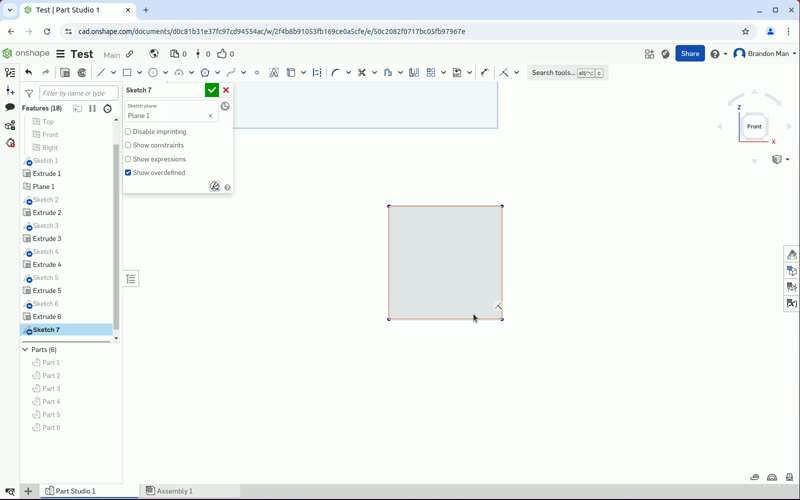
scroll(-6)
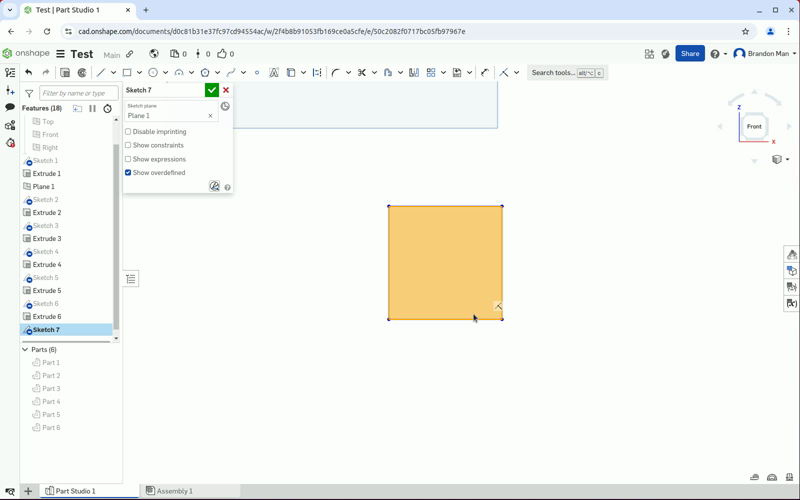
scroll(-6)
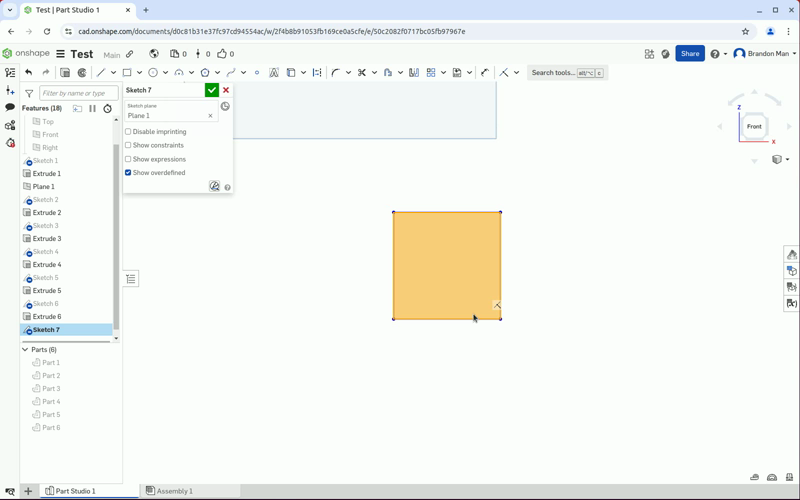
scroll(-6)
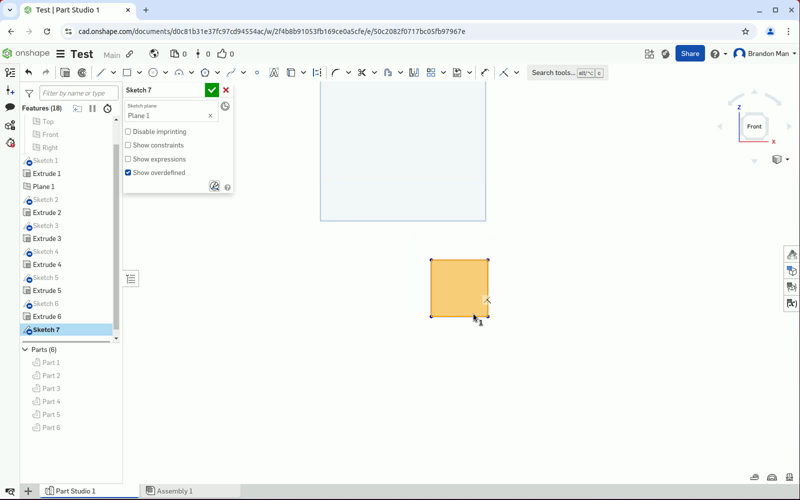
scroll(-6)
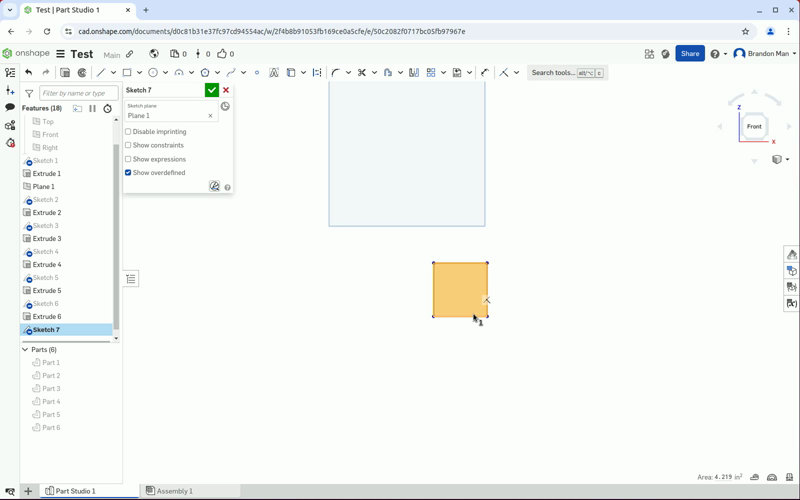
scroll(-6)
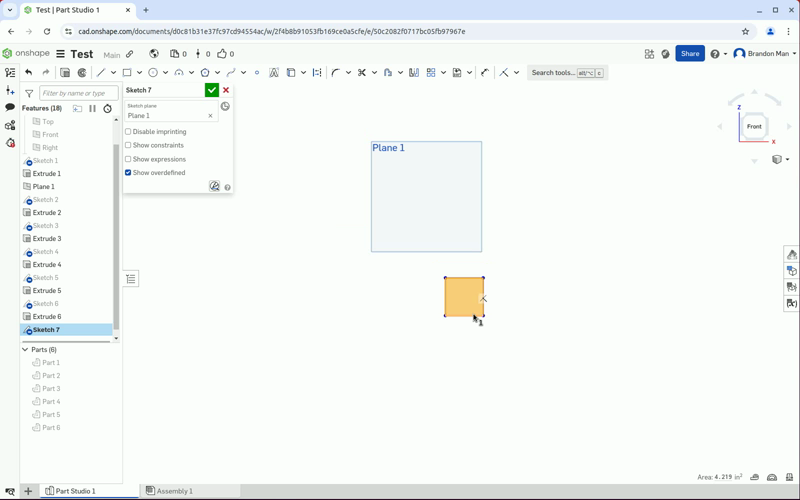
scroll(-6)
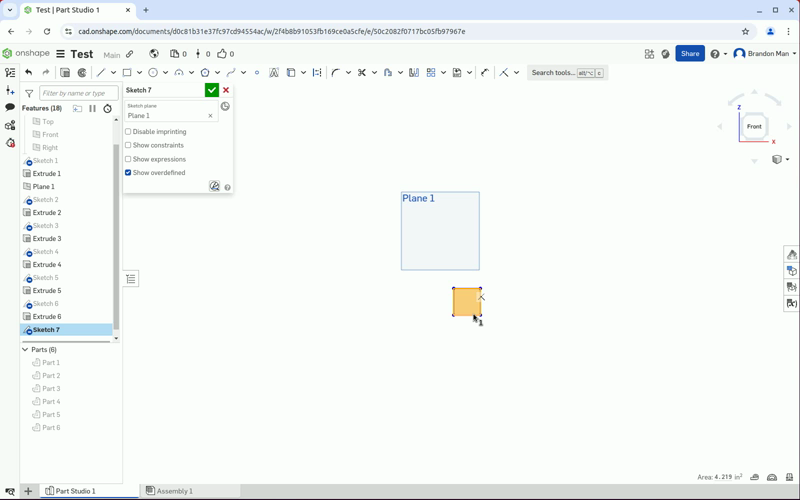
scroll(-6)
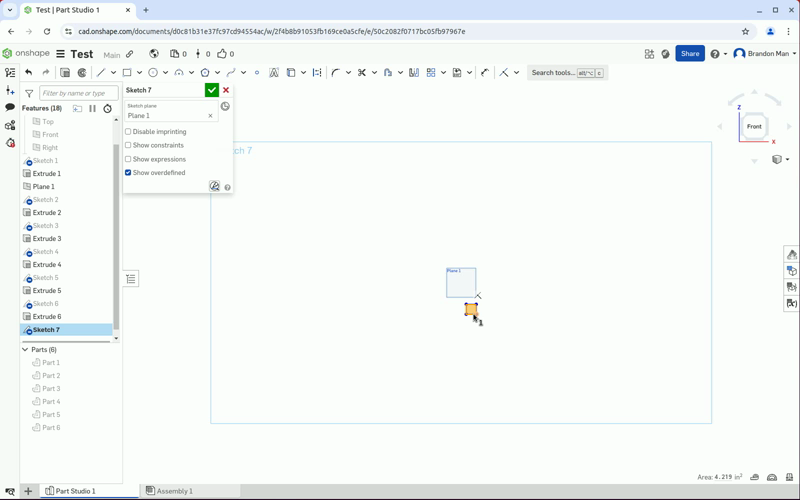
mouse_move(73, 352)
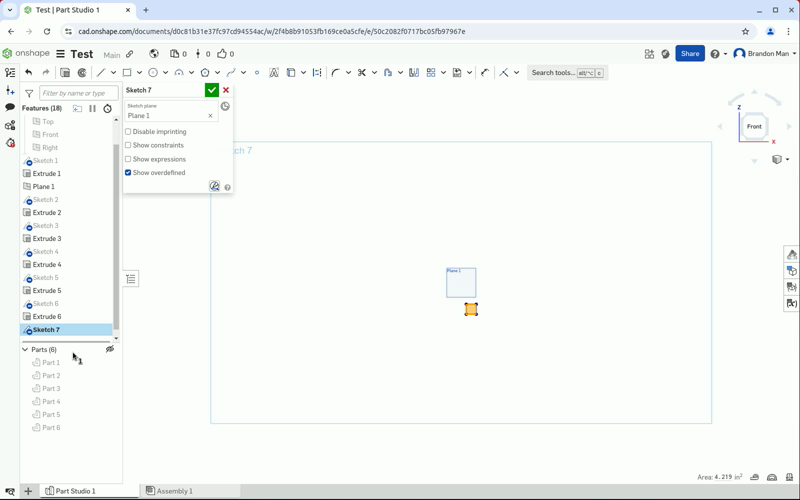
key(shift+y)
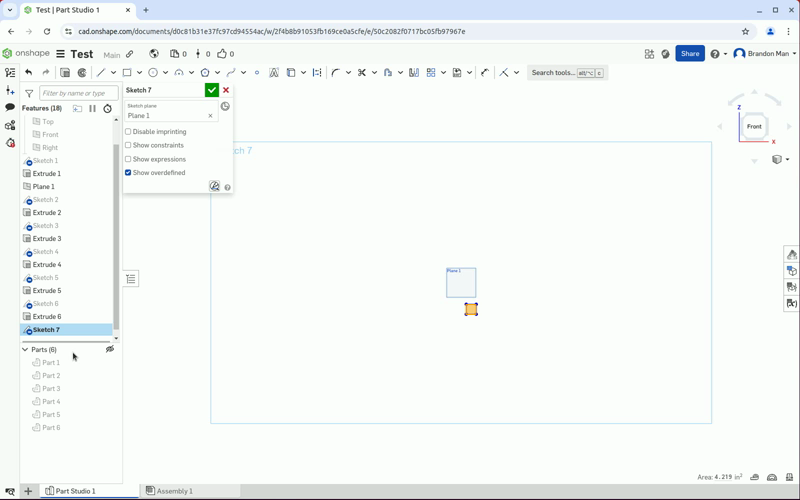
key(shift+e)
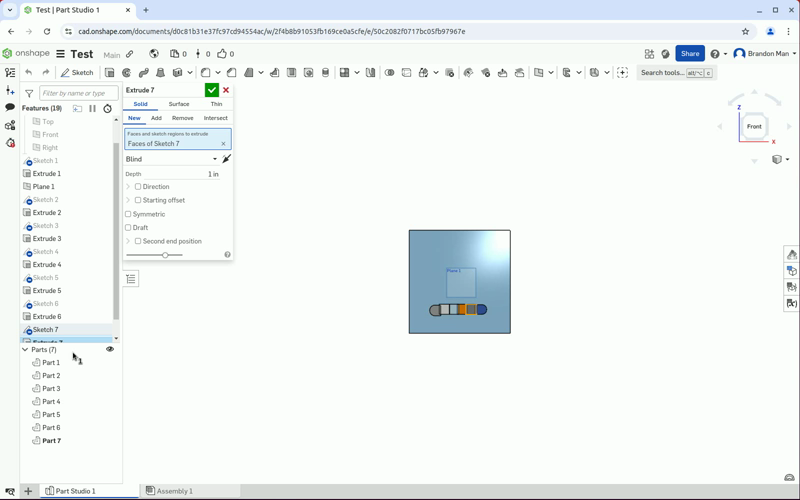
mouse_move(143, 106)
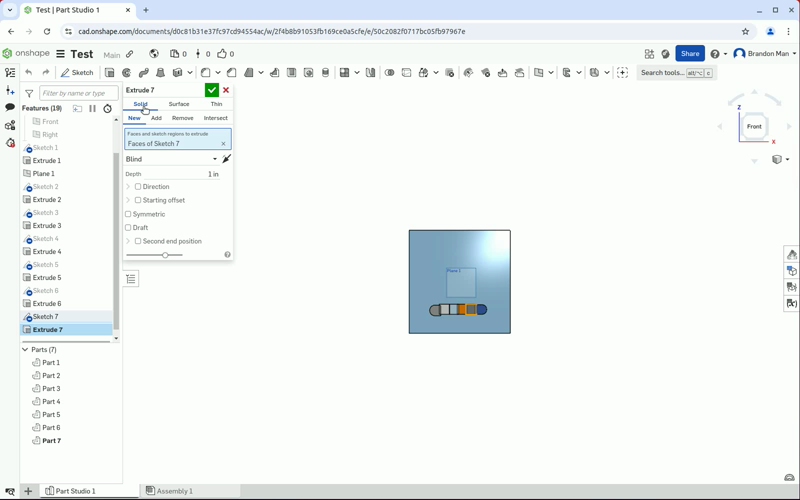
click(143, 106)
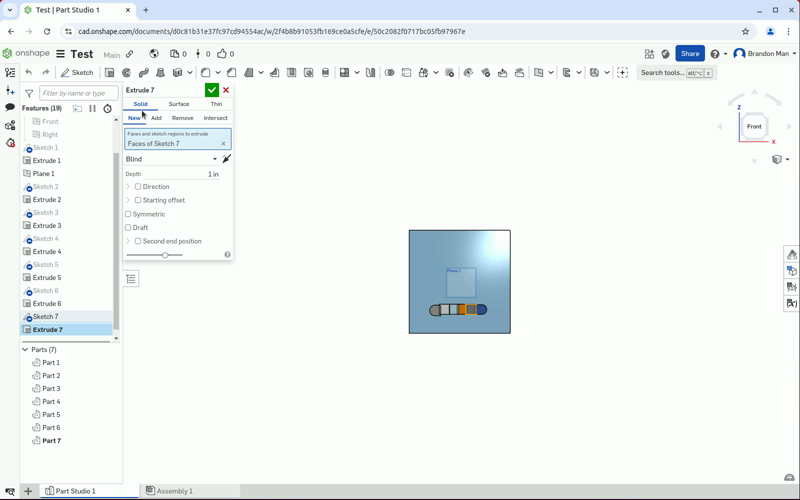
mouse_move(137, 120)
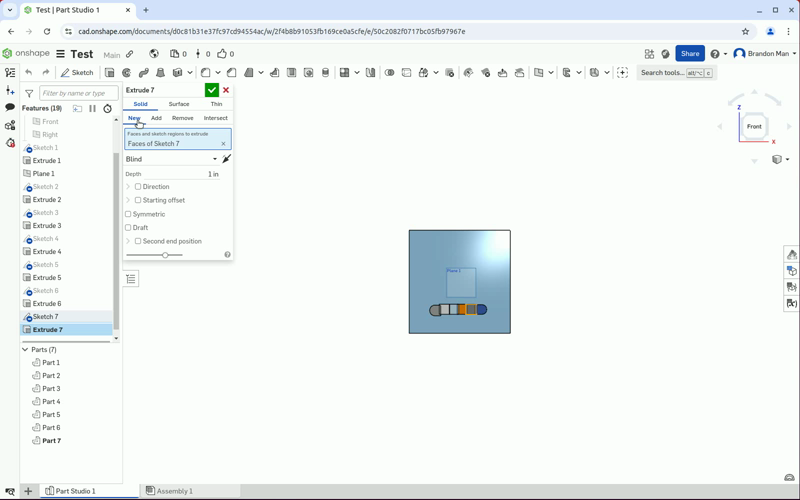
click(137, 120)
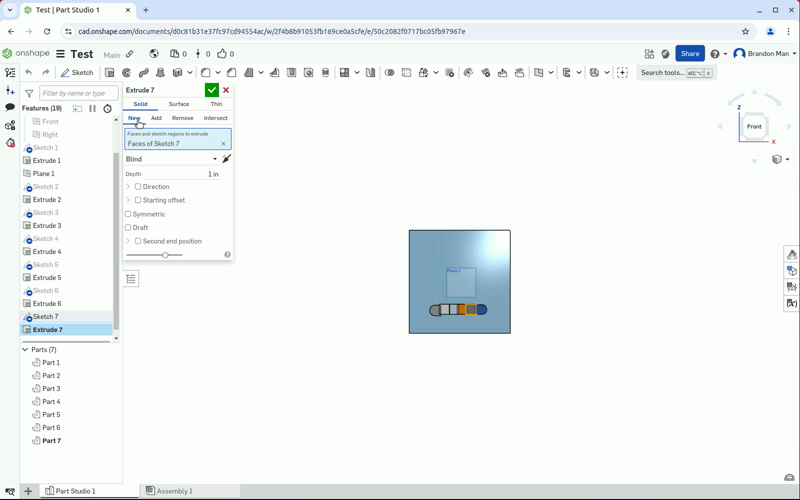
key(tab, 4)
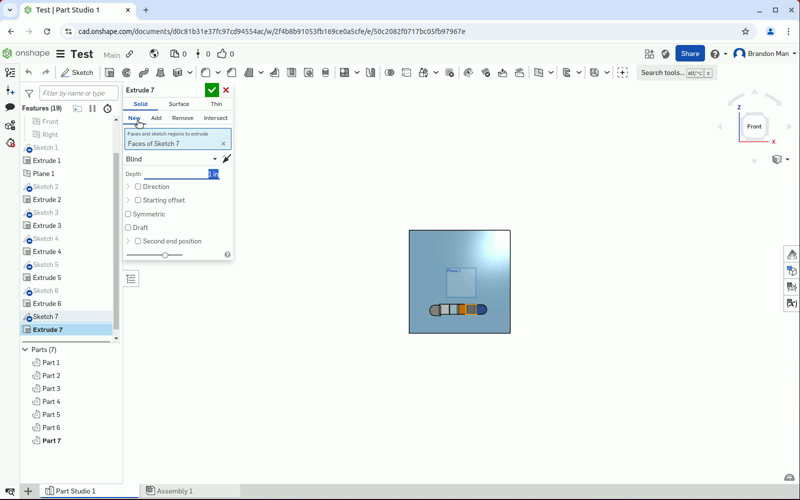
text(0.481)
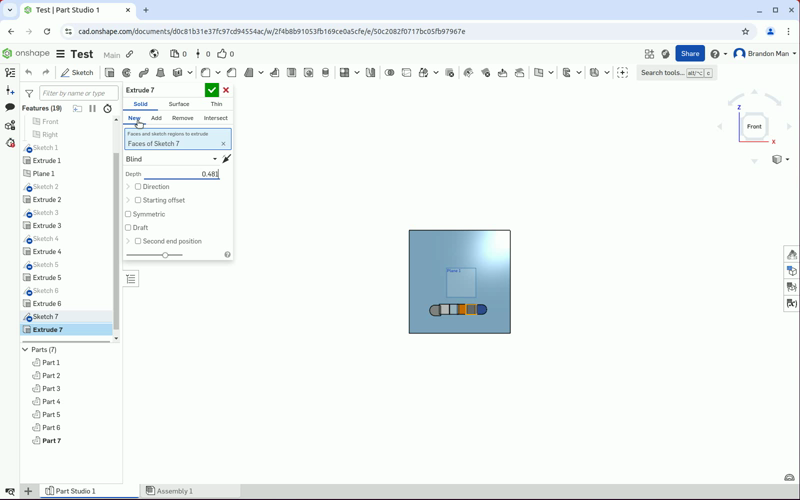
key(enter)
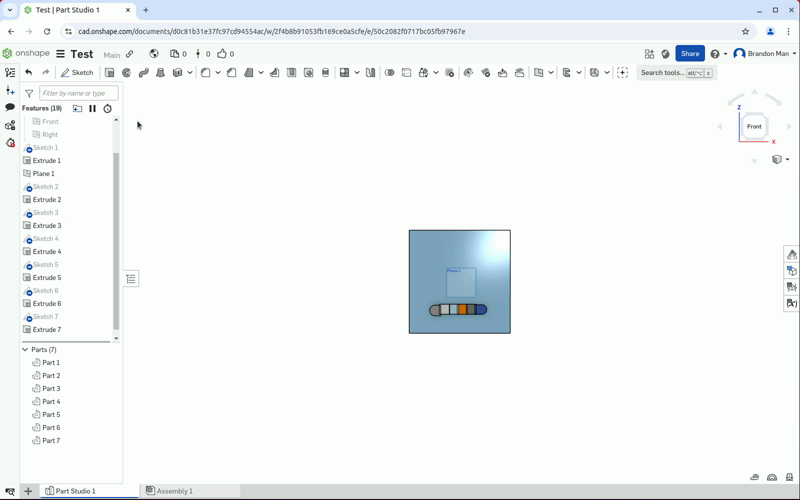
key(shift+h)
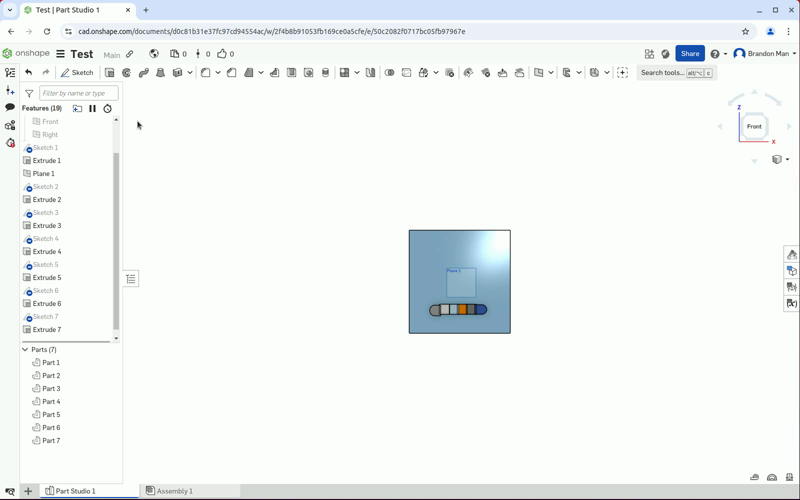
key(shift+h)
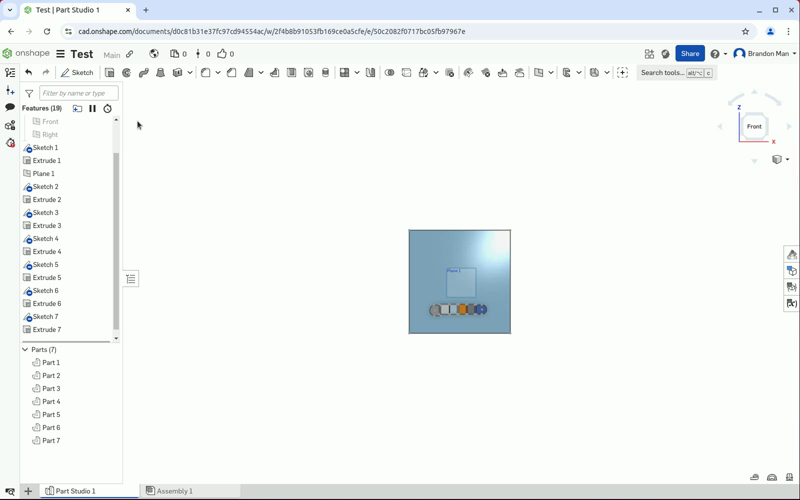
key(shift+7)
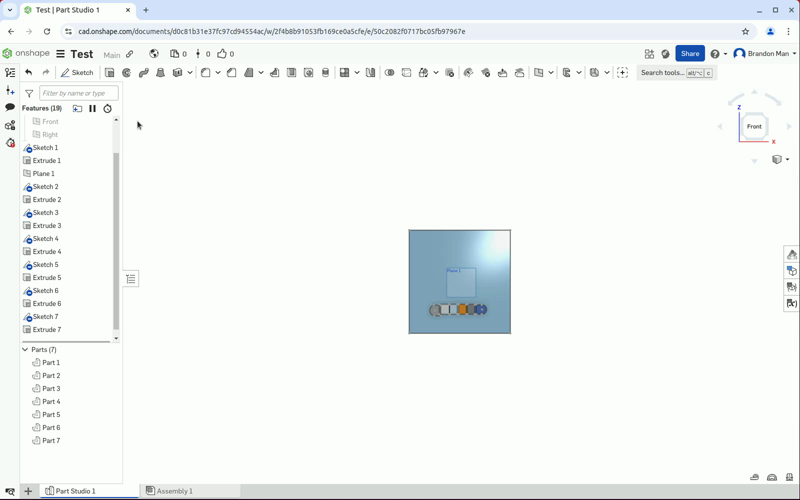
key(left, 2)
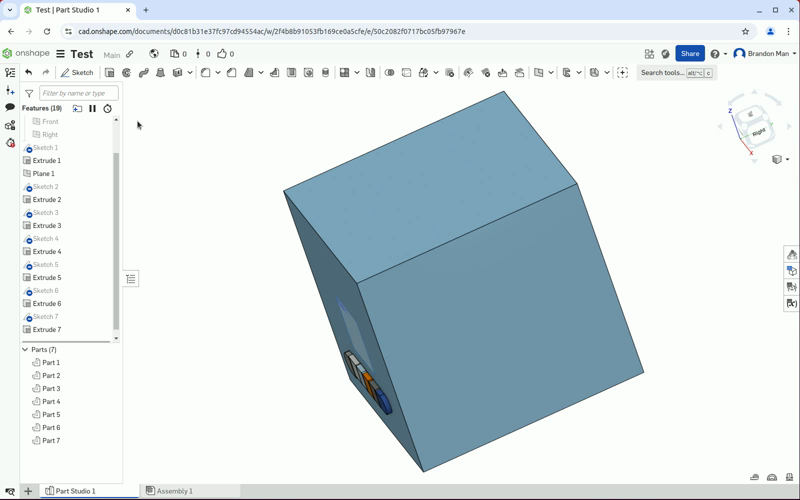
key(down, 2)
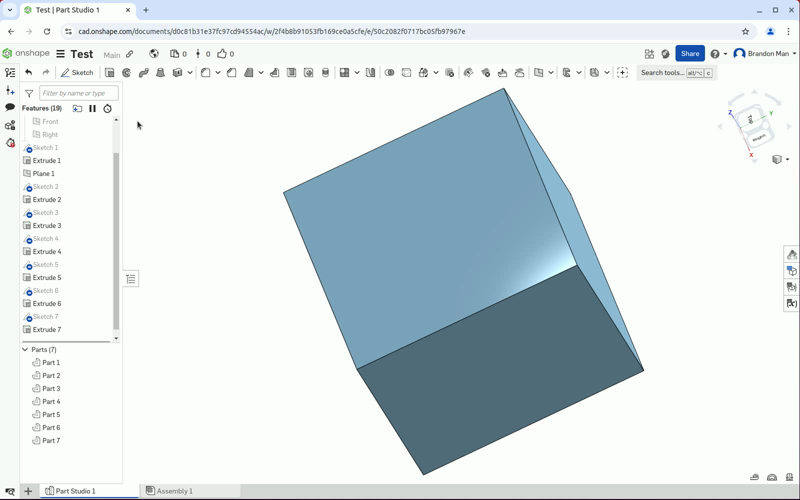
key(up, 2)
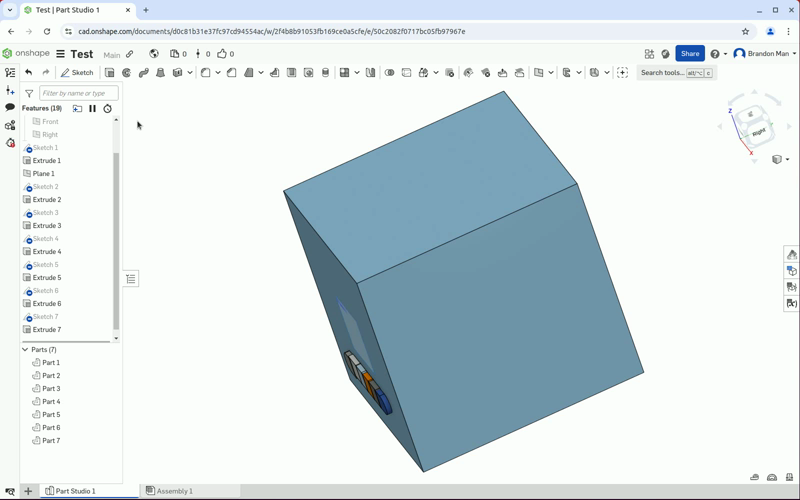
key(right, 2)
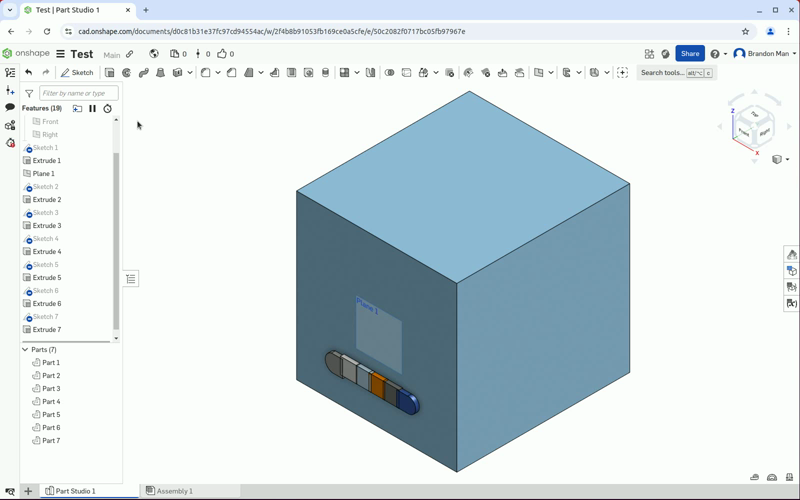
mouse_move(69, 150)
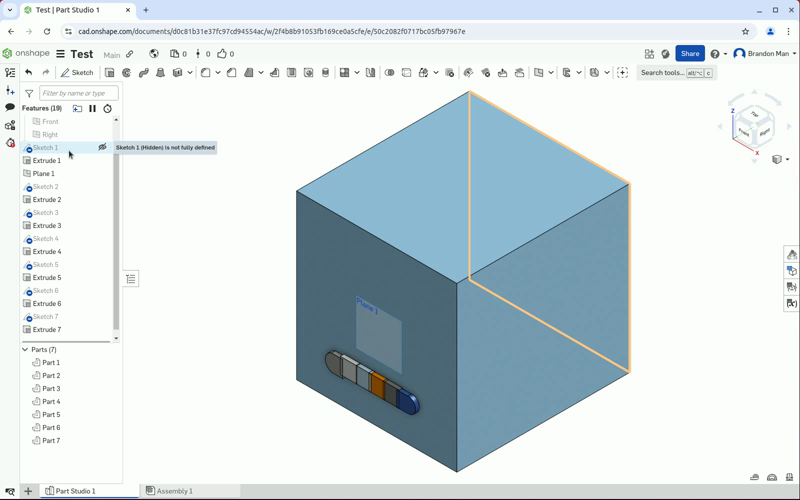
click(69, 150)